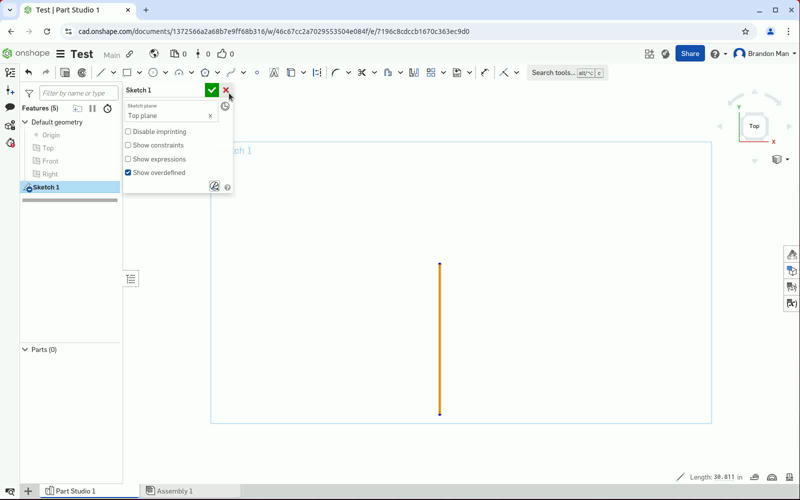
key(shift+h)
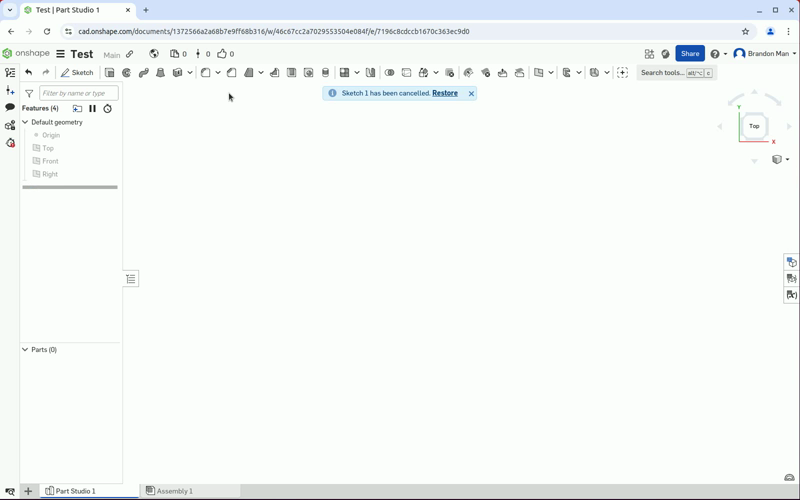
mouse_move(73, 352)
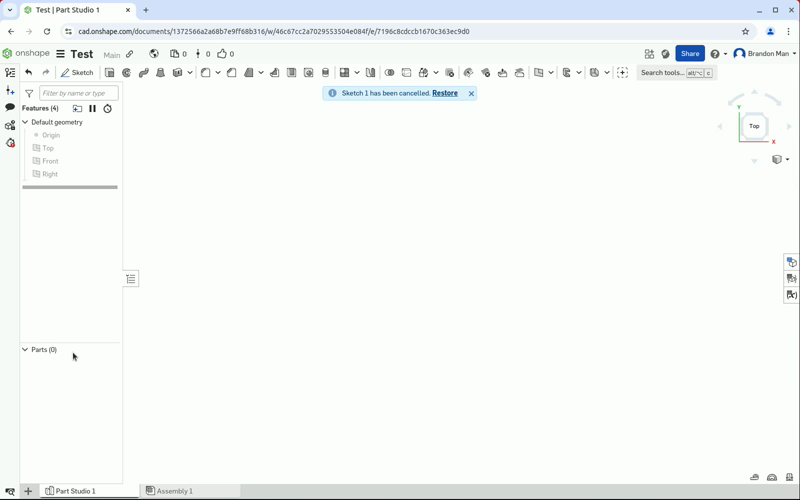
key(y)
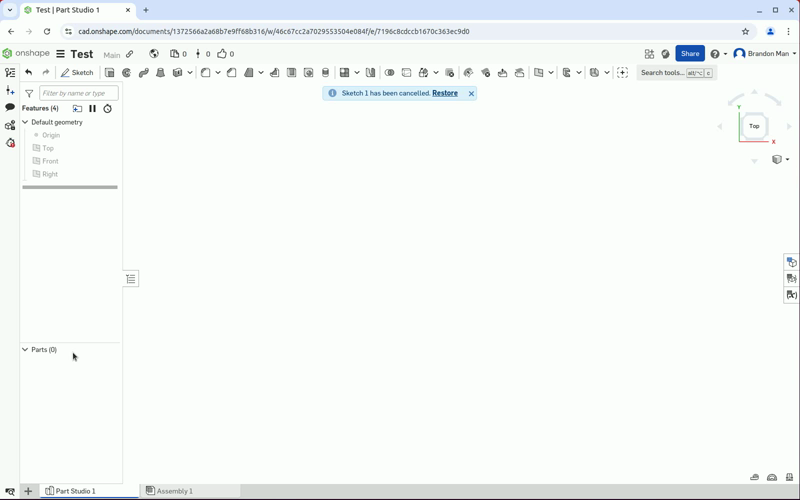
key(shift+p)
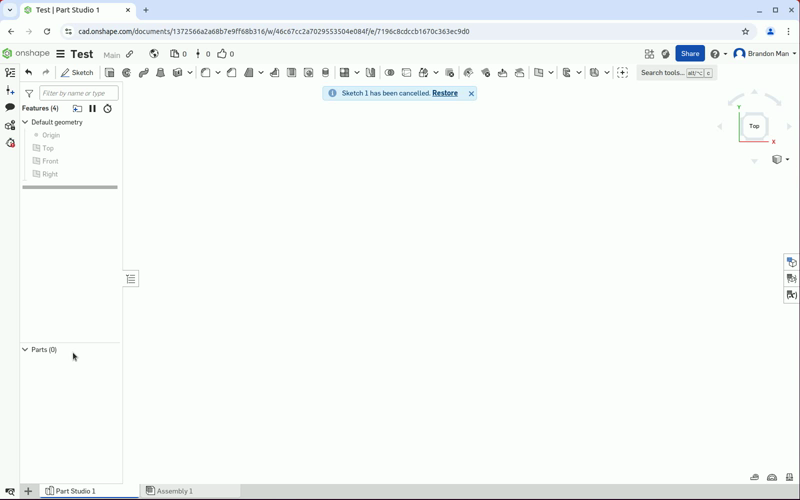
key(space)
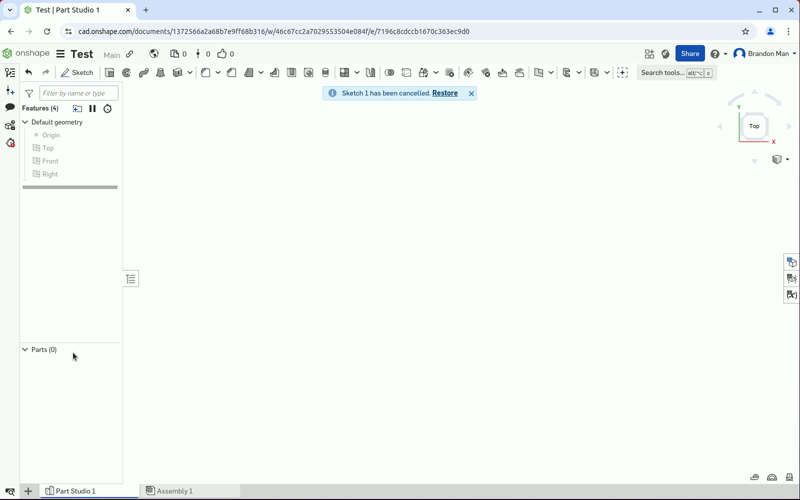
key_down(shift)
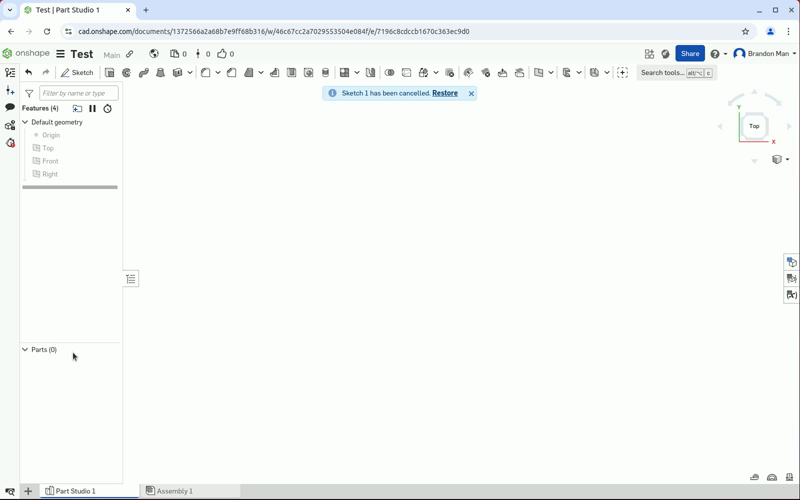
key(up)
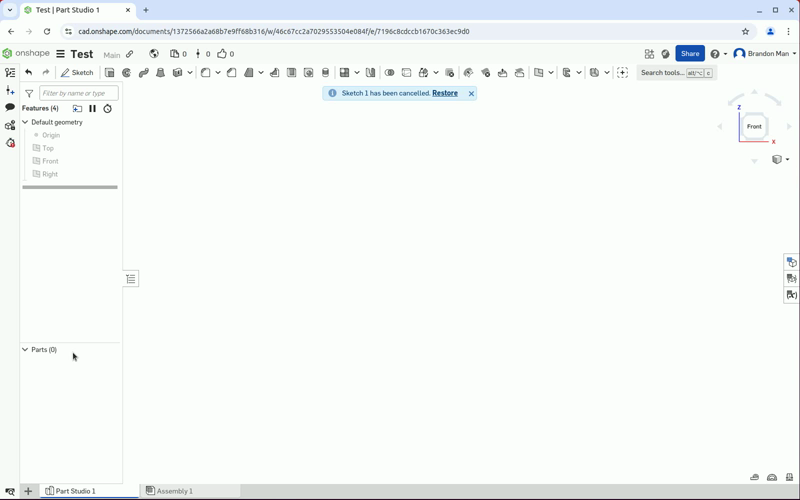
key_up(shift)
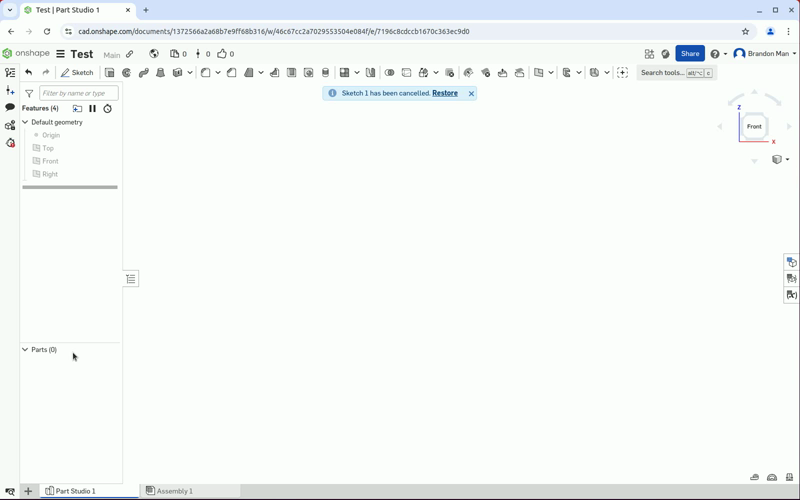
mouse_move(73, 352)
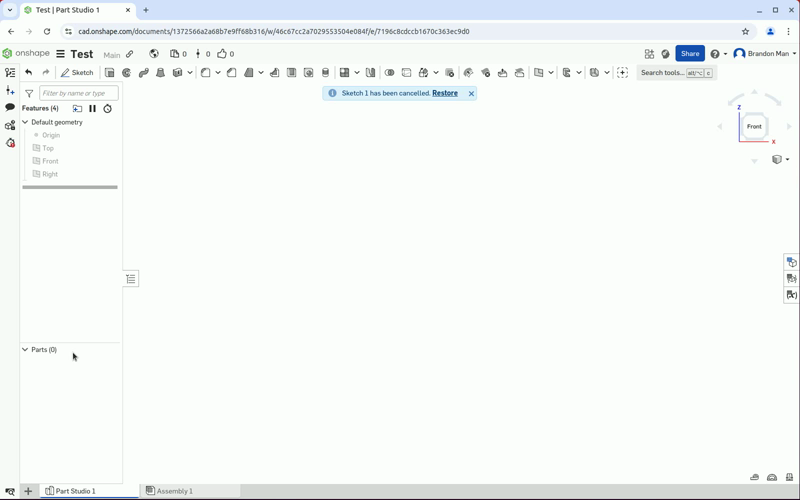
key(shift+y)
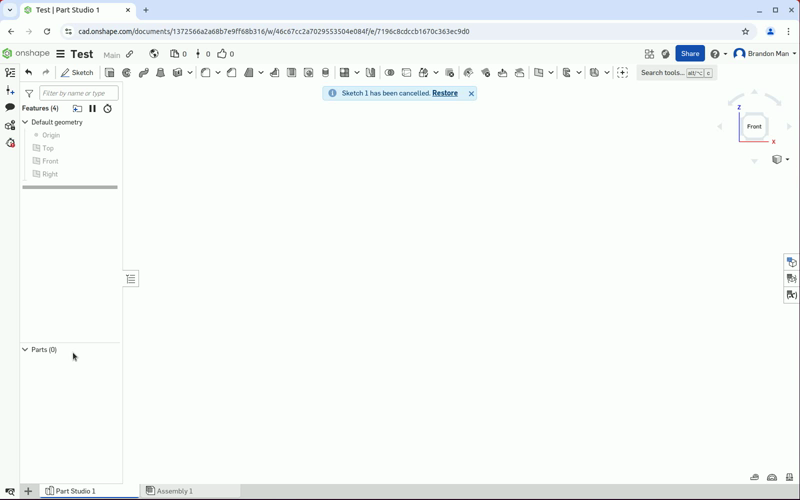
key(shift+s)
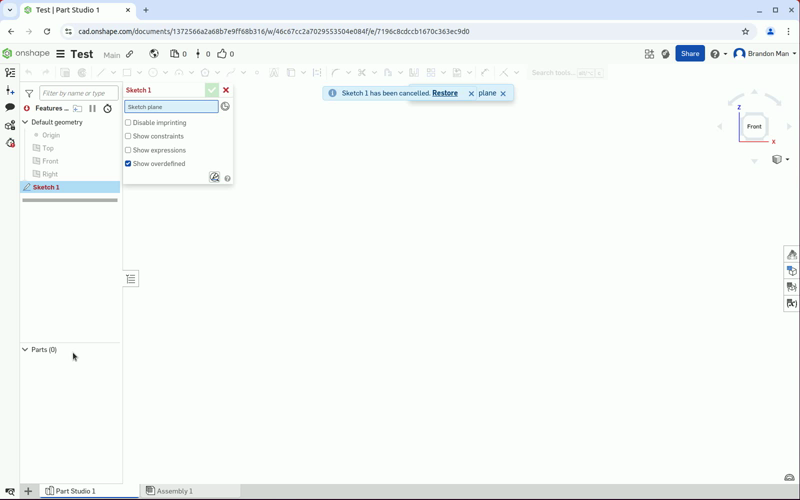
mouse_move(73, 163)
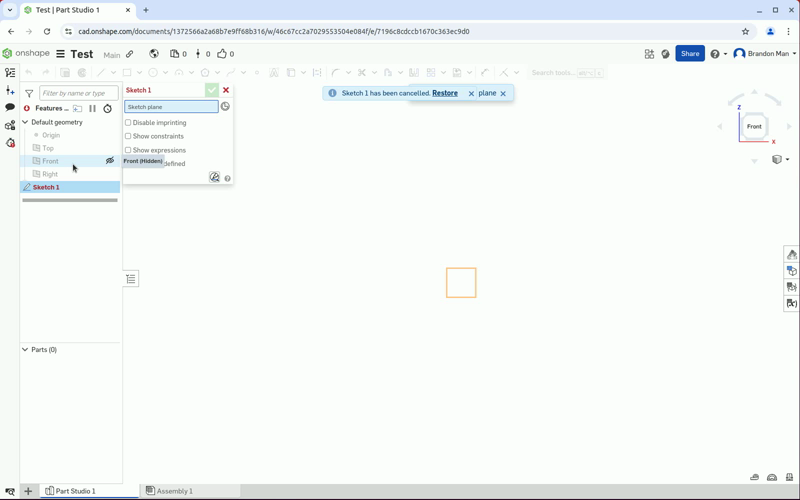
click(73, 163)
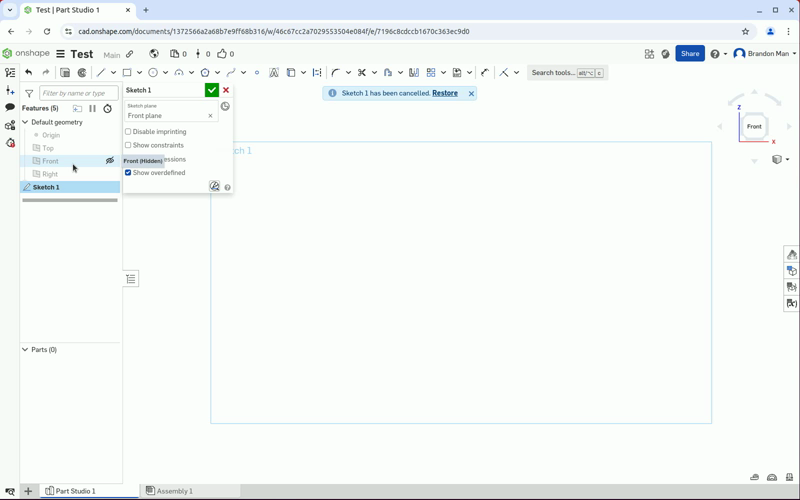
mouse_move(73, 352)
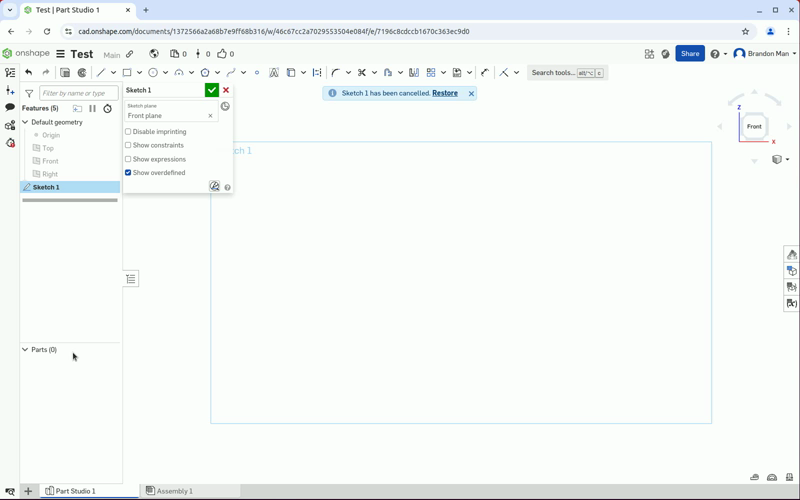
key(y)
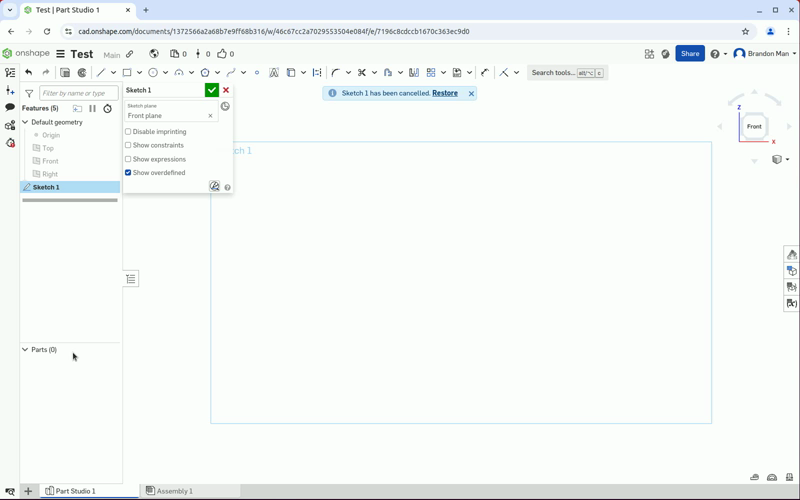
key(a)
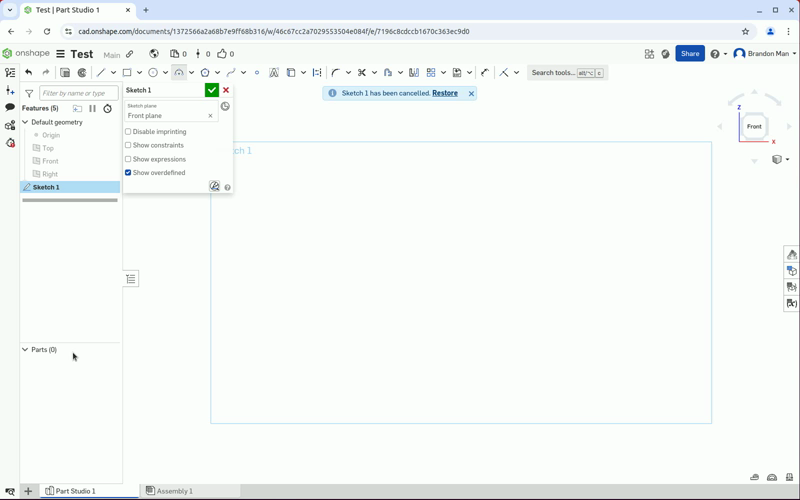
key_down(shift)
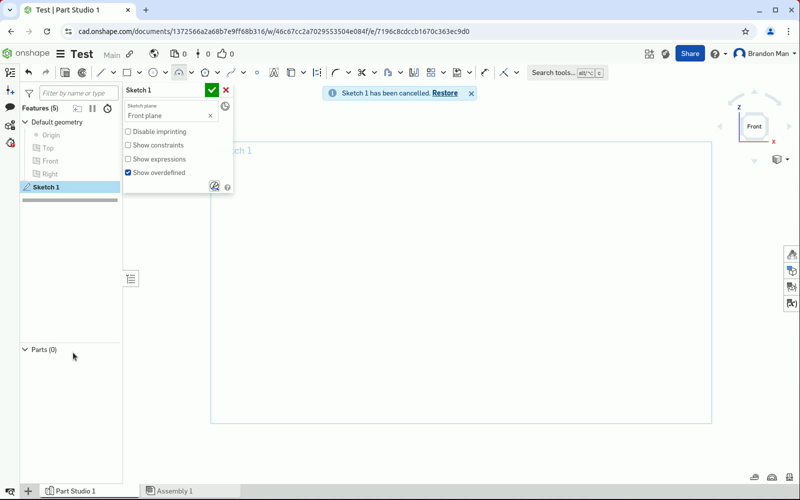
mouse_move(446, 223)
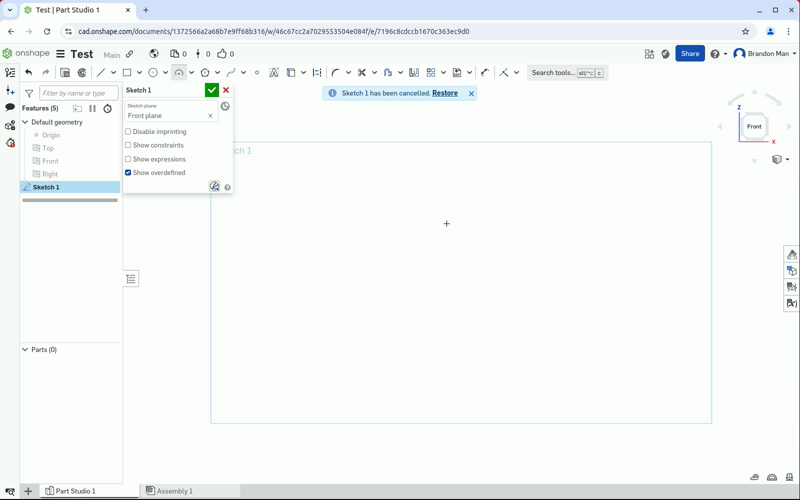
click(446, 223)
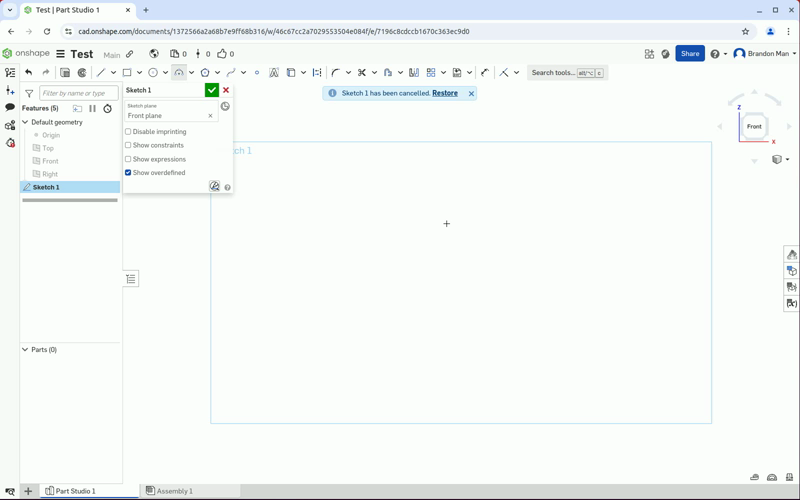
key_up(shift)
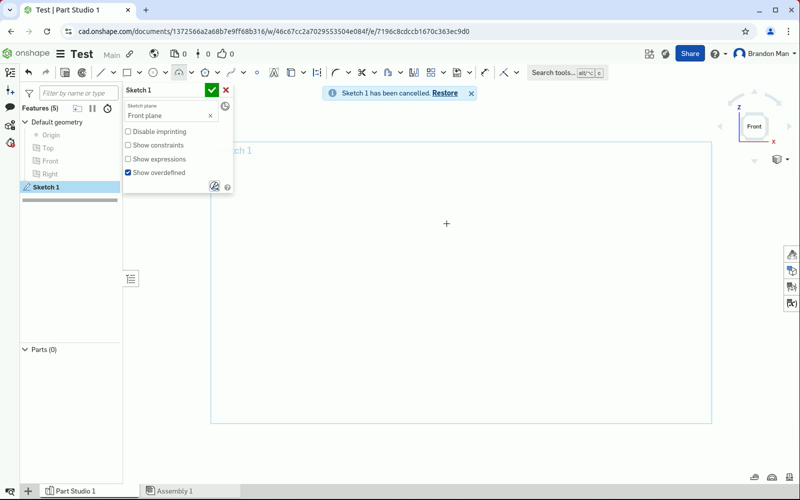
key_down(shift)
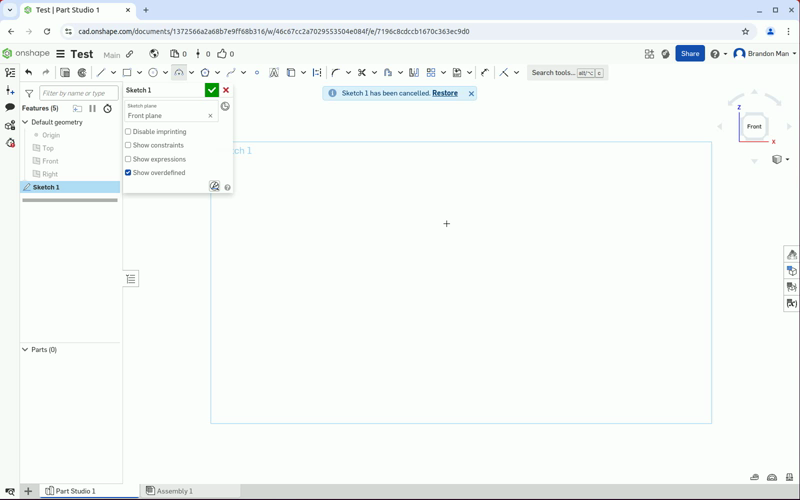
mouse_move(476, 223)
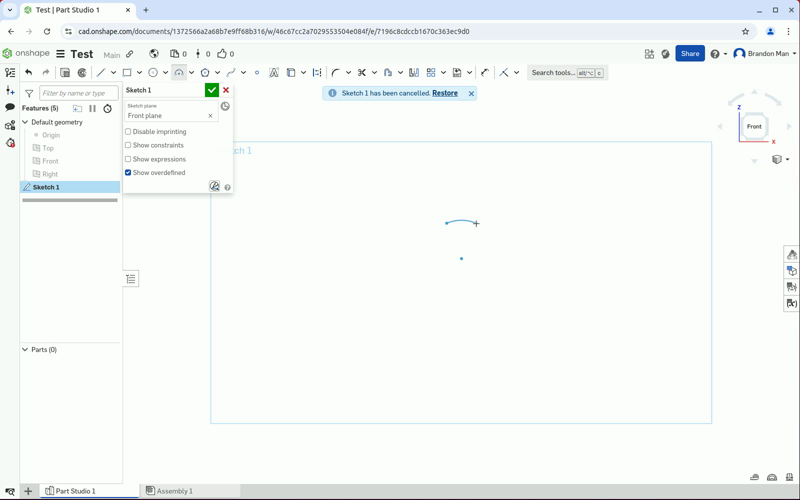
click(476, 223)
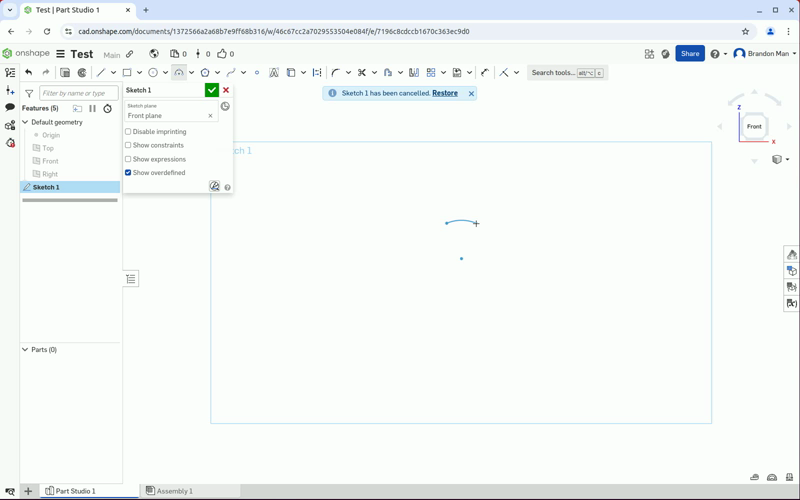
mouse_move(461, 210)
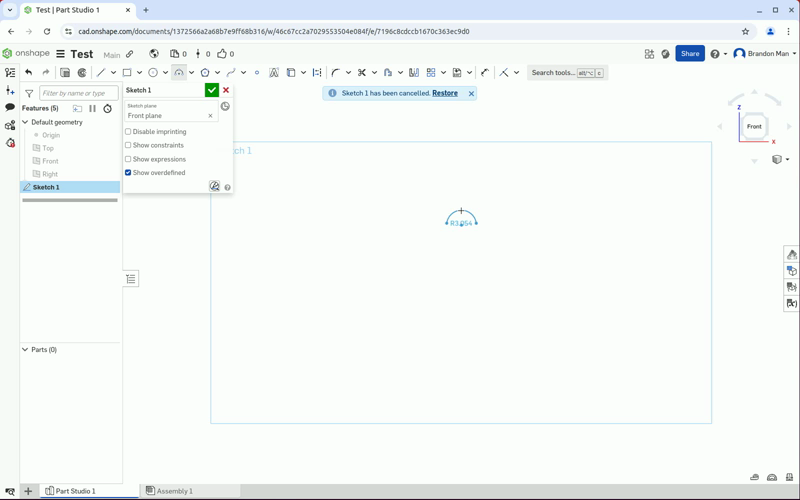
click(461, 210)
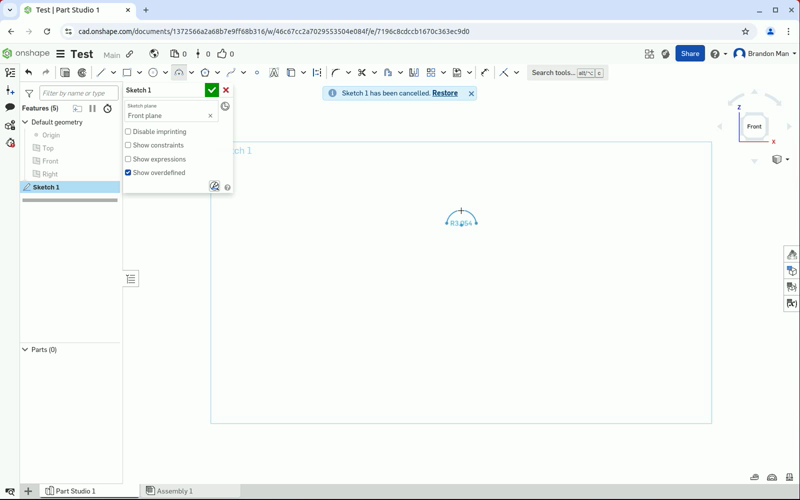
key_up(shift)
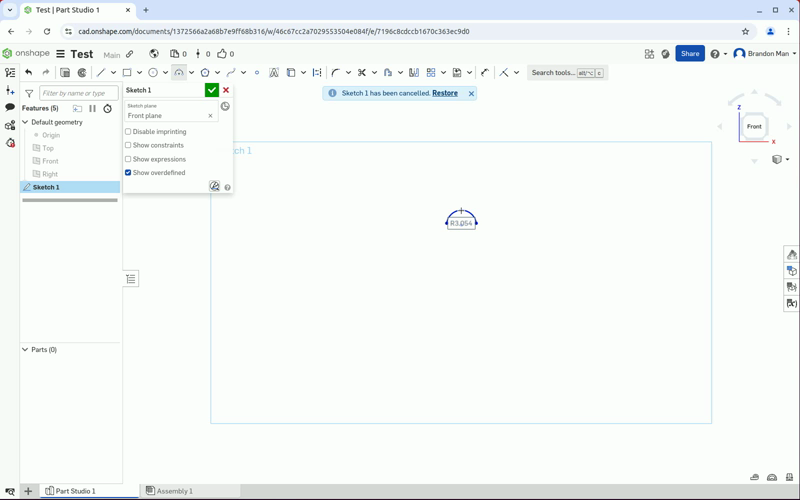
key(esc)
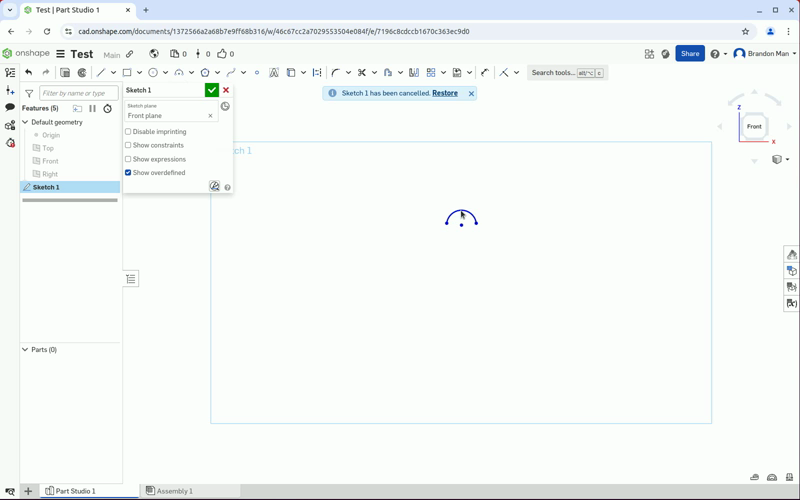
key(l)
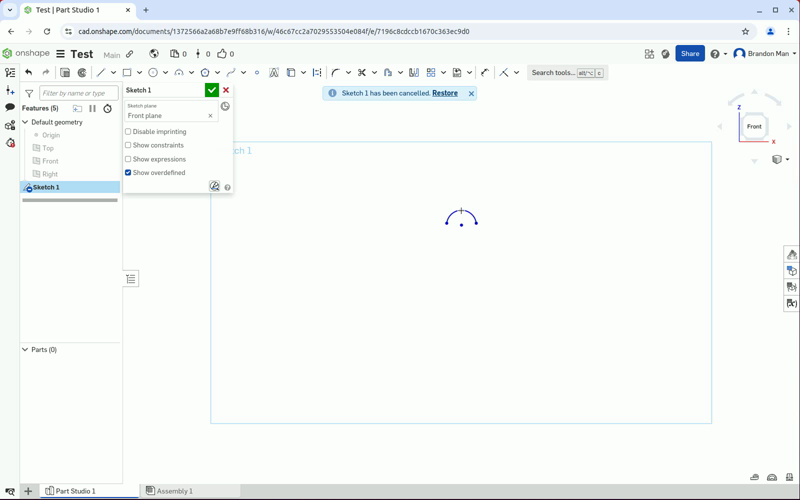
mouse_move(476, 223)
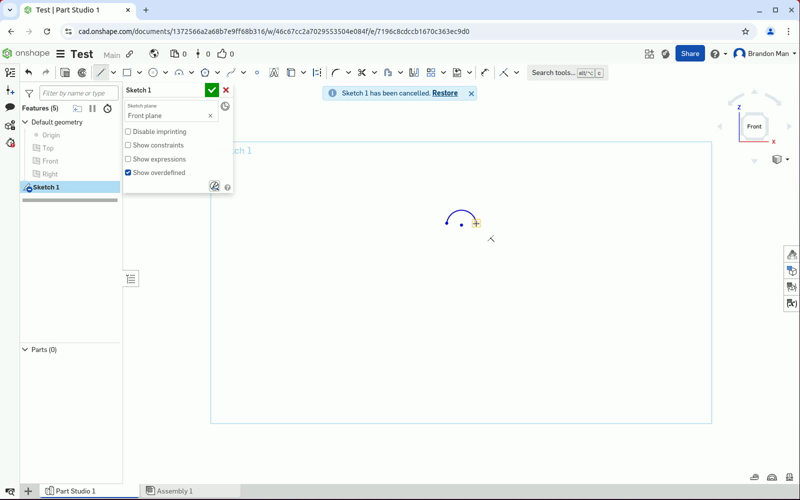
click(476, 223)
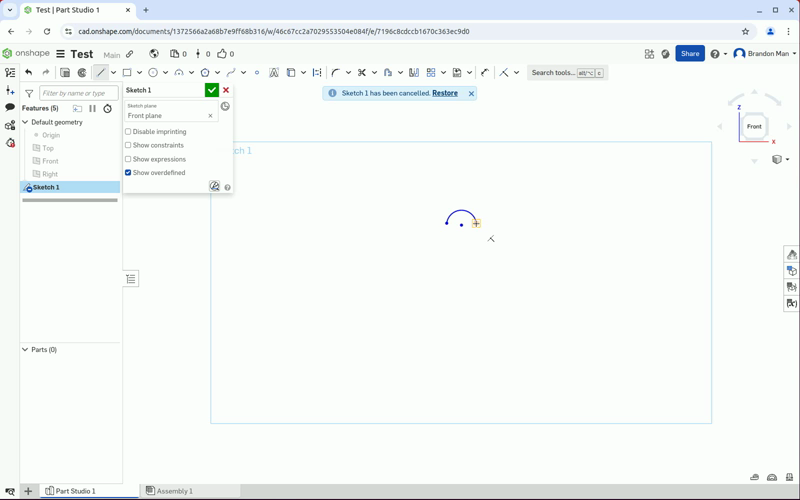
key_down(shift)
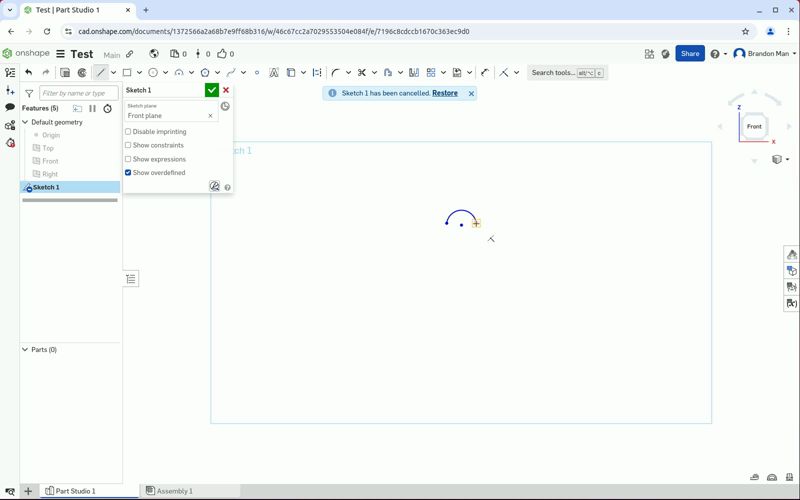
mouse_move(506, 223)
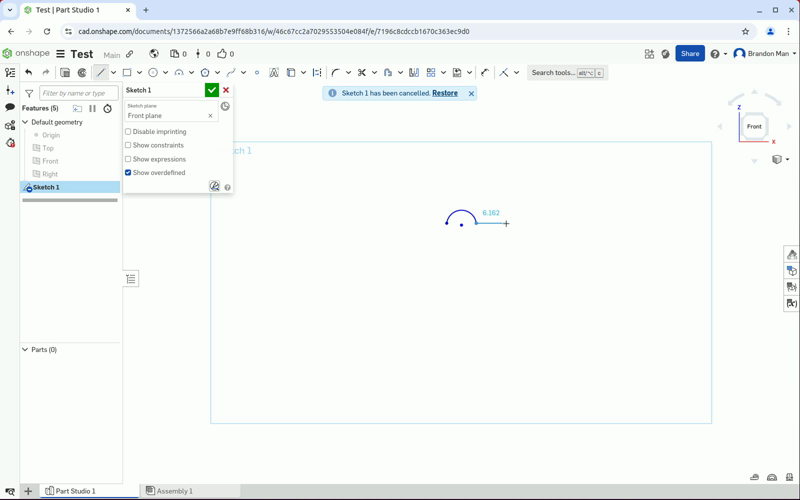
mouse_move(470, 176)
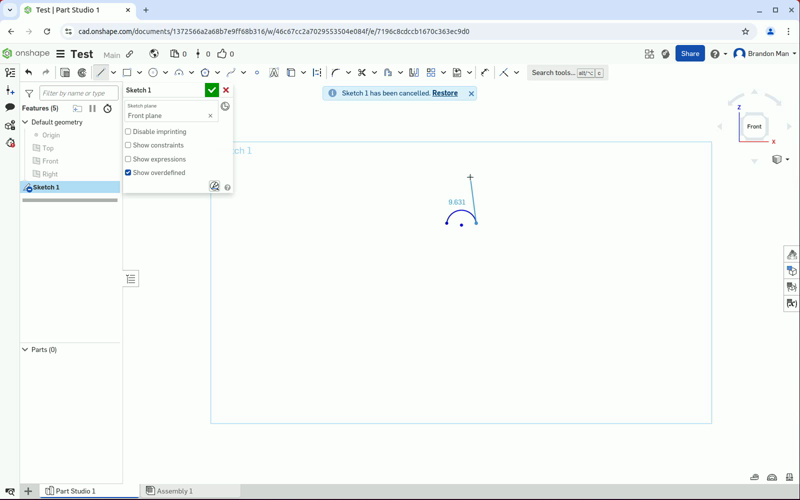
click(470, 176)
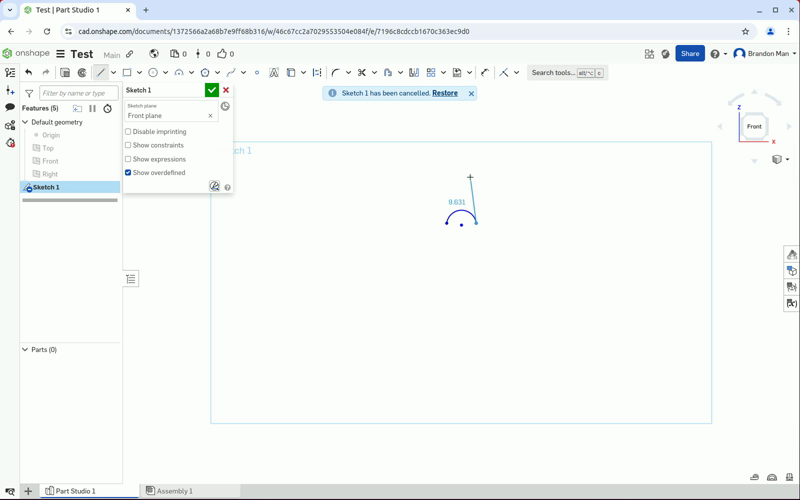
key_up(shift)
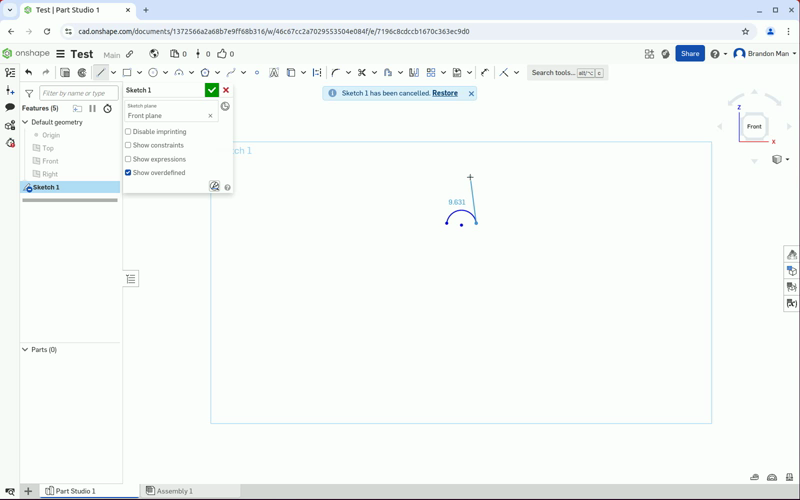
key(esc)
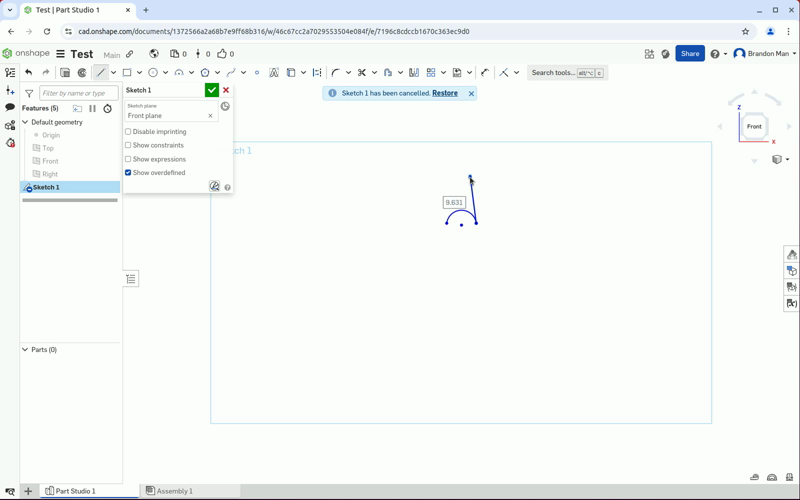
key(a)
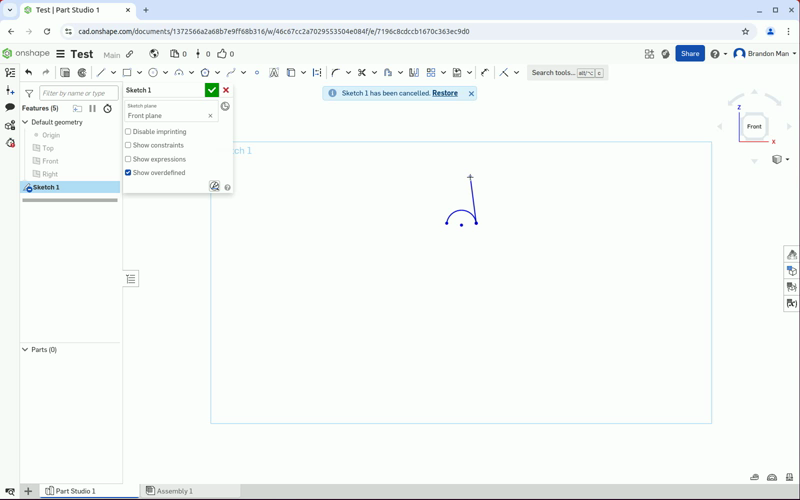
mouse_move(470, 176)
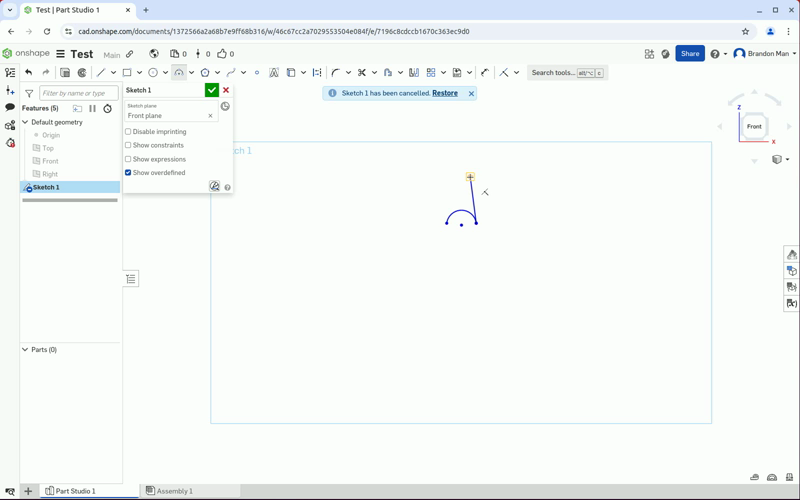
click(470, 176)
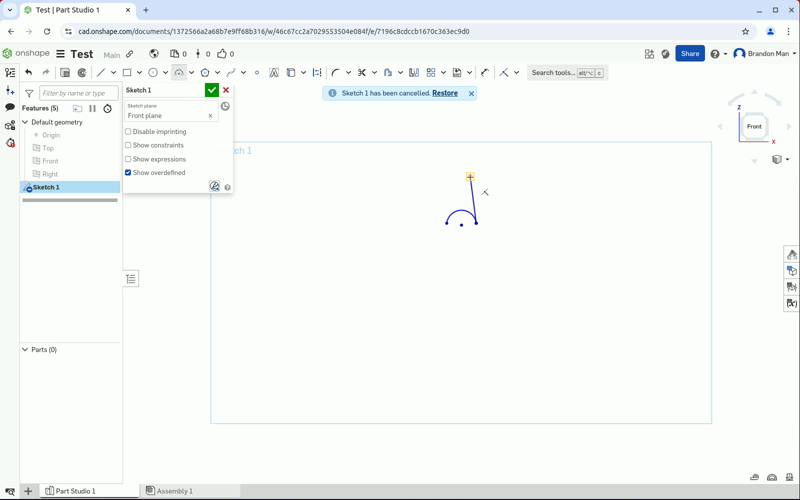
key_down(shift)
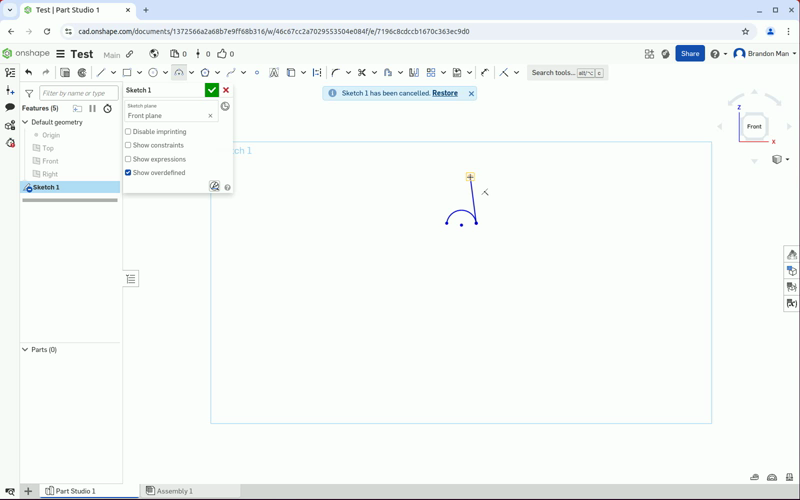
mouse_move(452, 176)
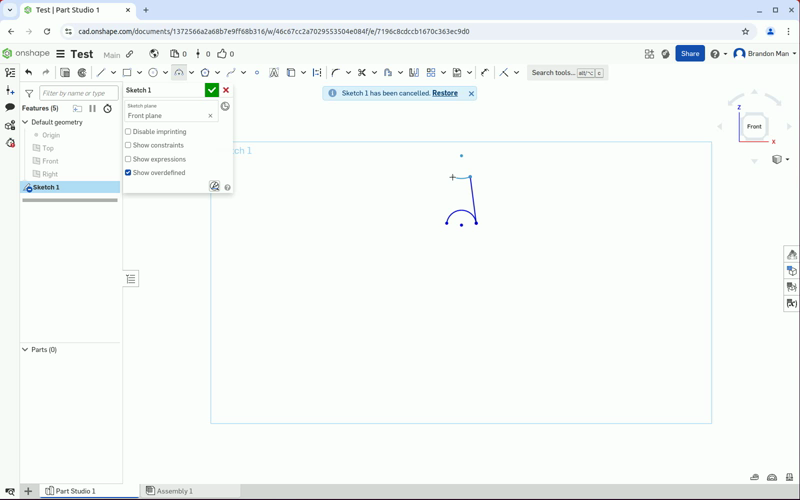
click(452, 176)
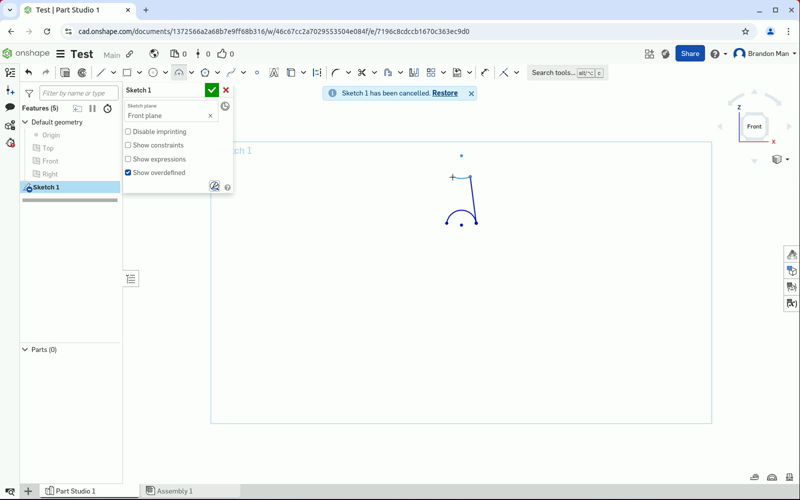
mouse_move(461, 186)
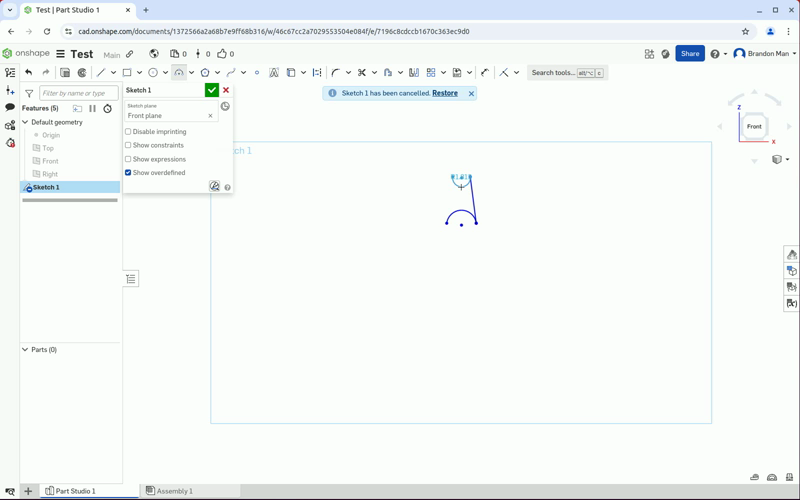
click(461, 186)
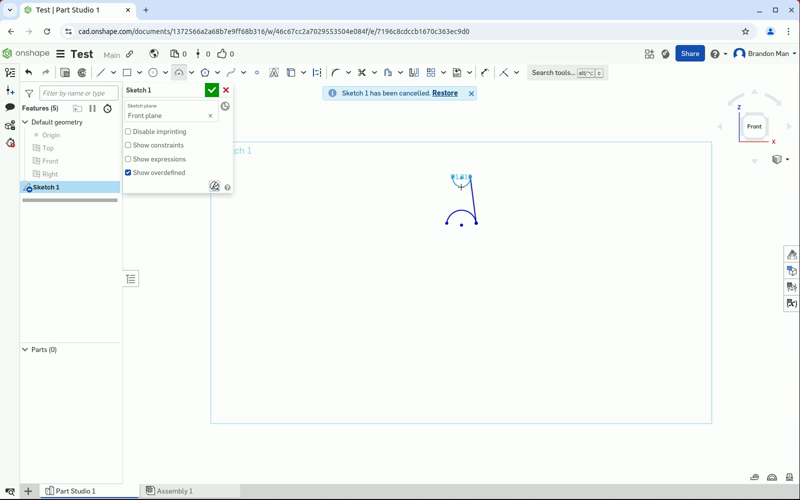
key_up(shift)
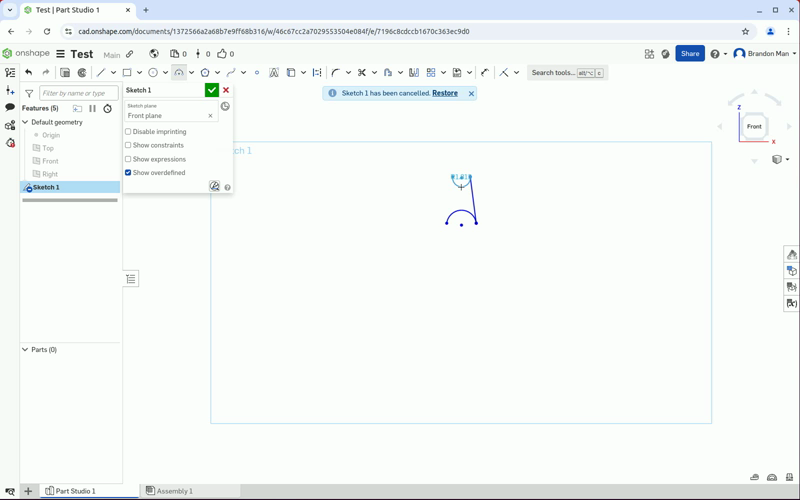
key(esc)
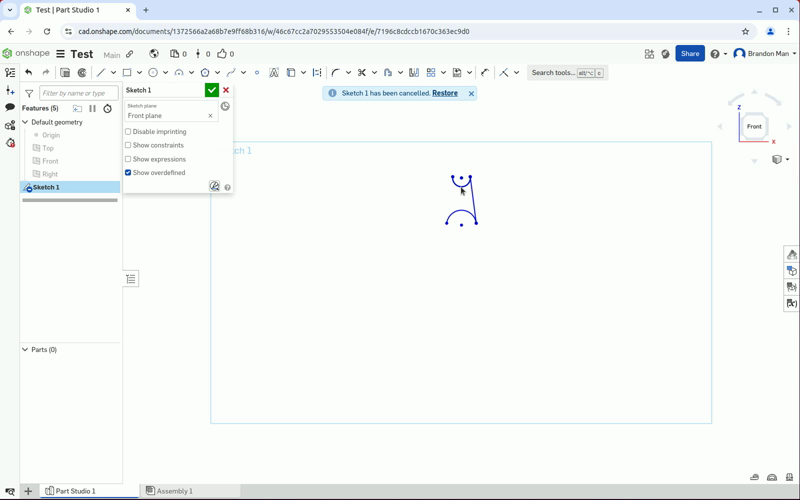
key(l)
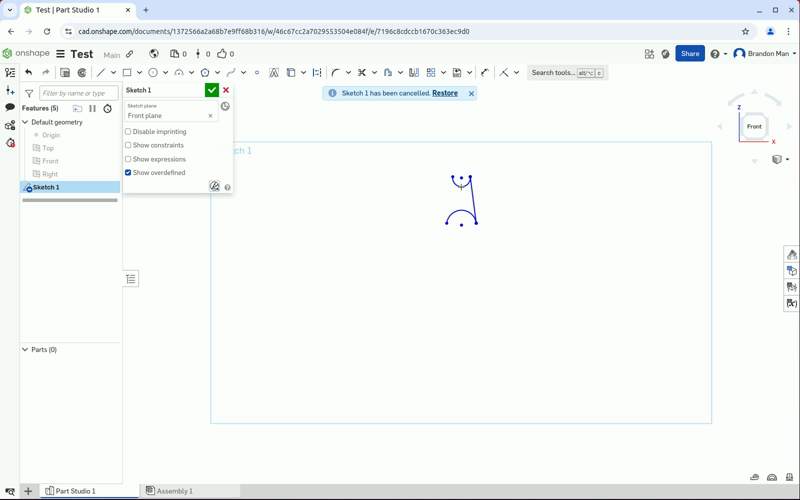
mouse_move(452, 176)
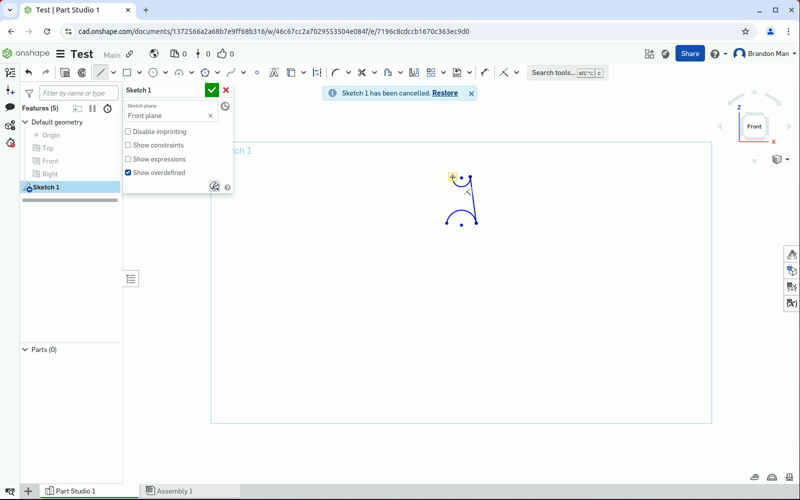
click(452, 176)
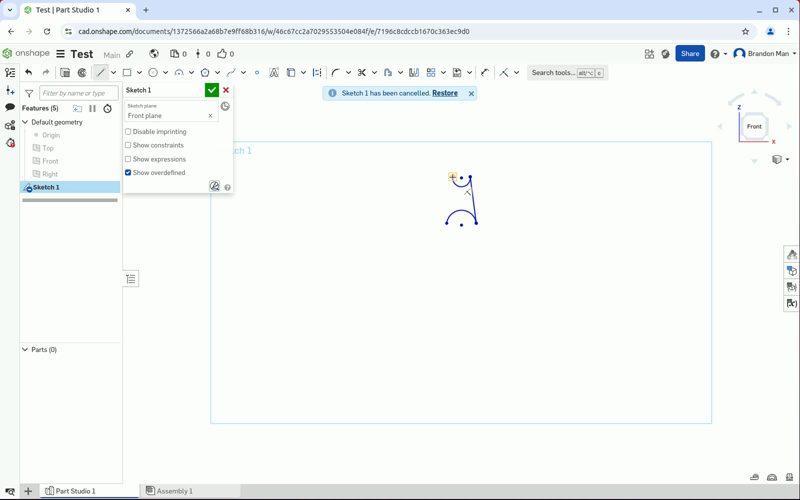
mouse_move(482, 176)
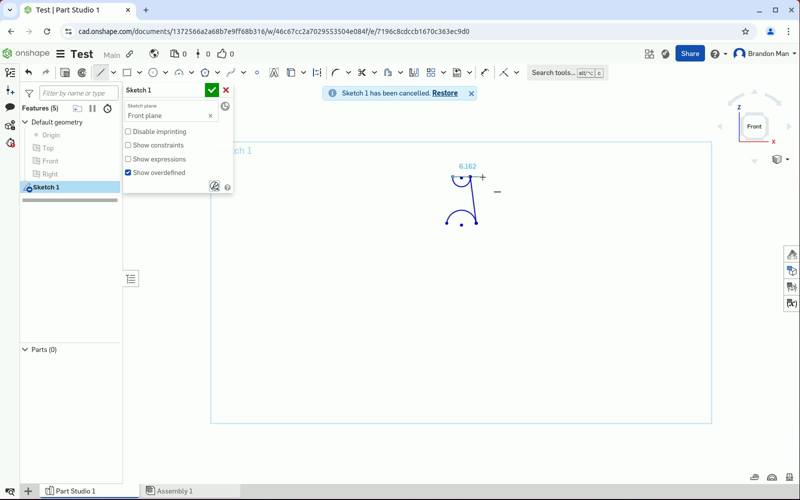
key_down(shift)
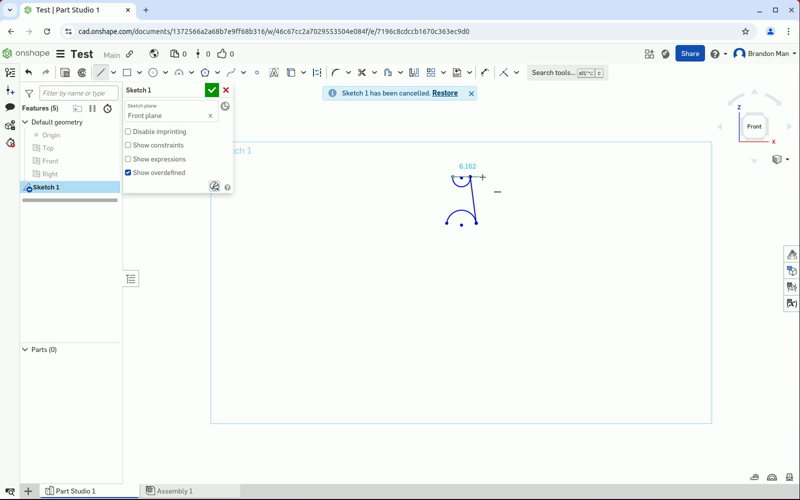
mouse_move(446, 223)
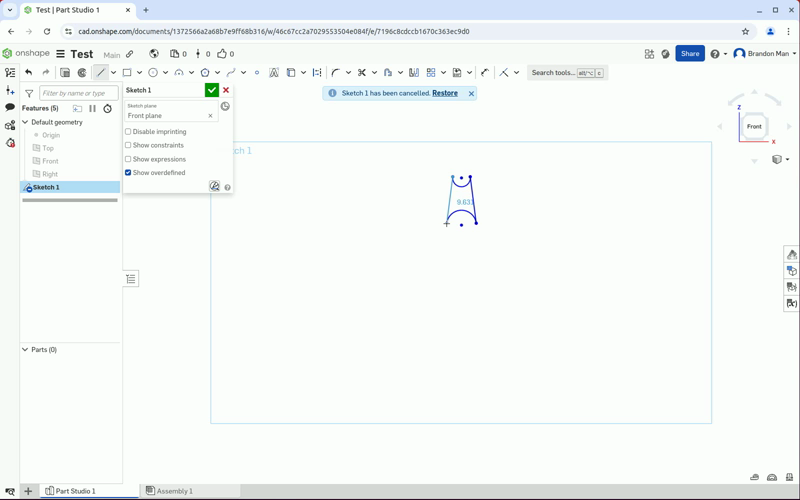
key_up(shift)
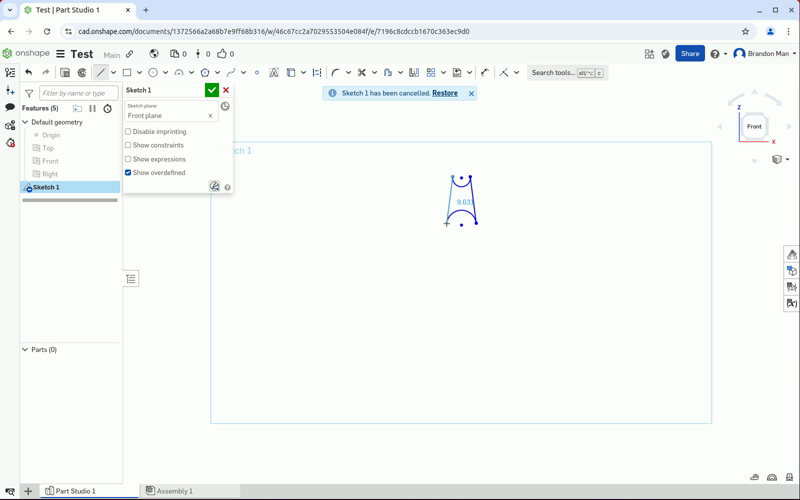
click(446, 223)
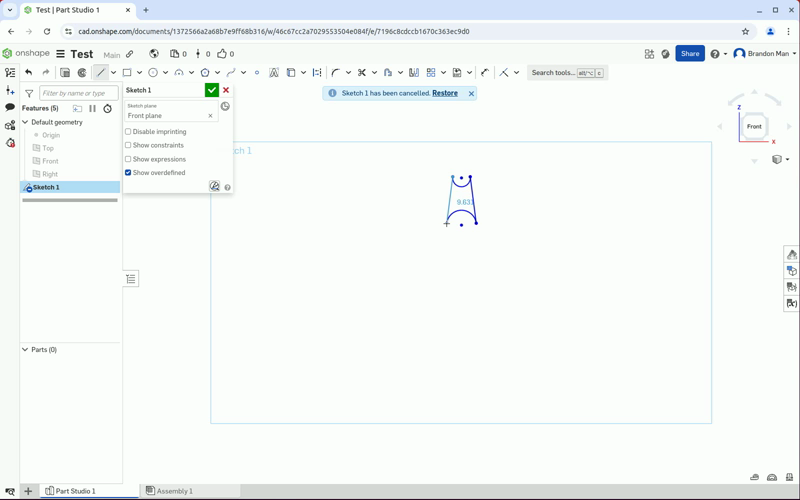
key(esc)
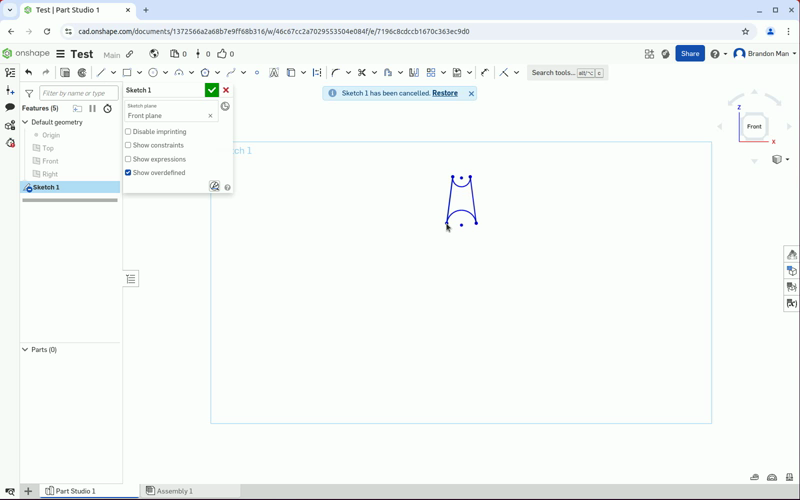
key(c)
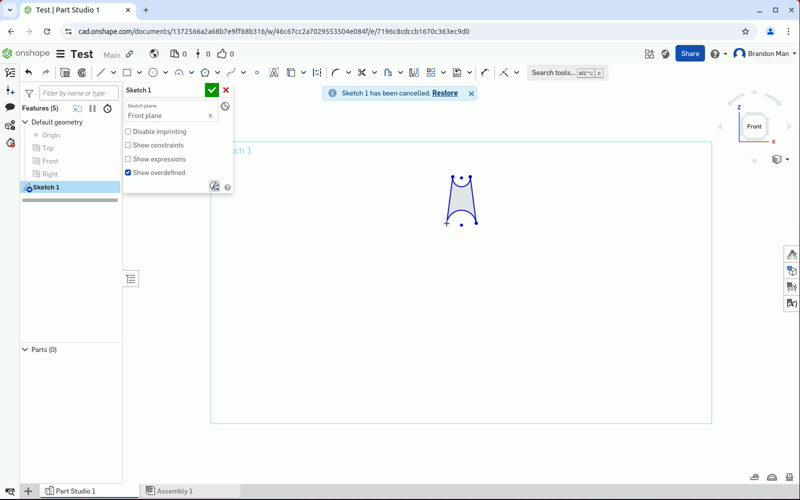
key_down(shift)
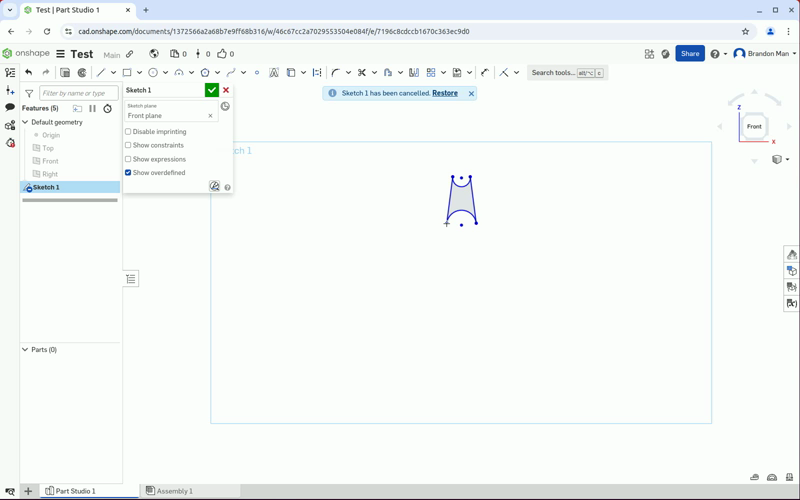
mouse_move(458, 191)
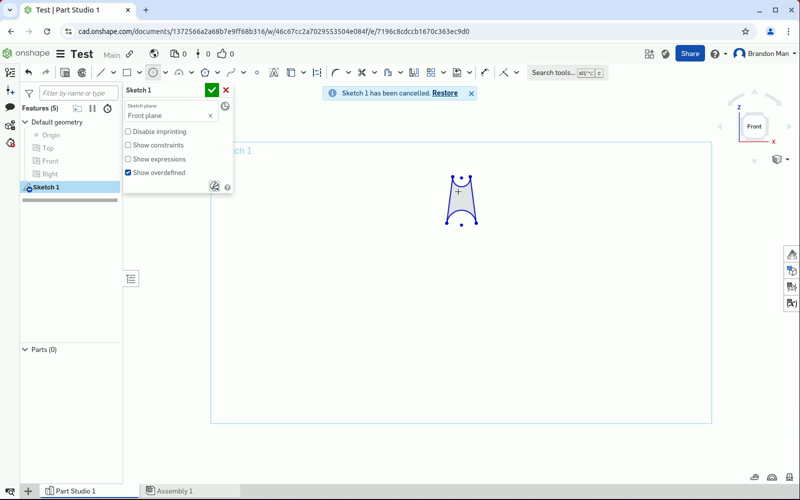
click(458, 191)
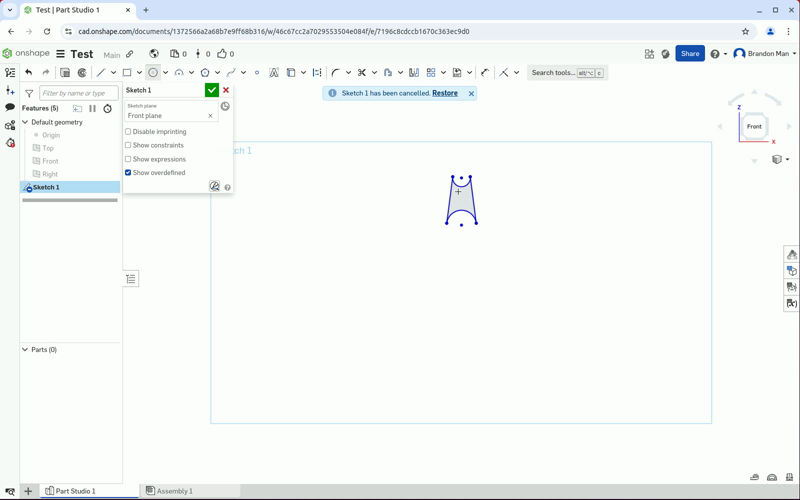
key_up(shift)
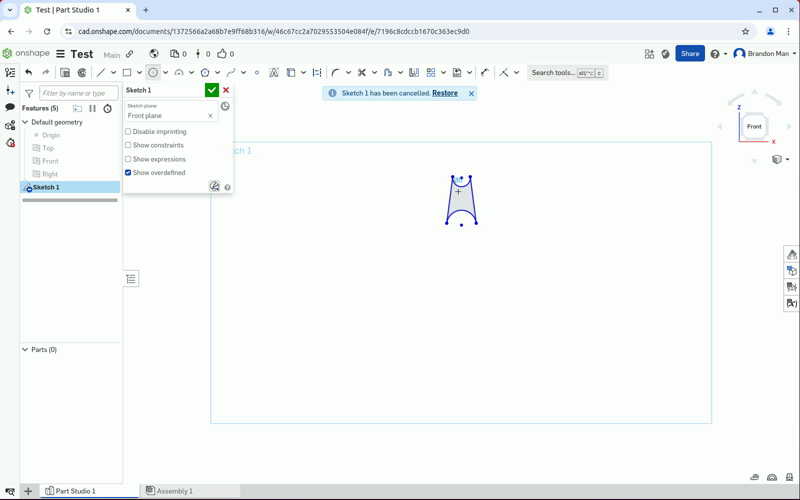
mouse_move(461, 191)
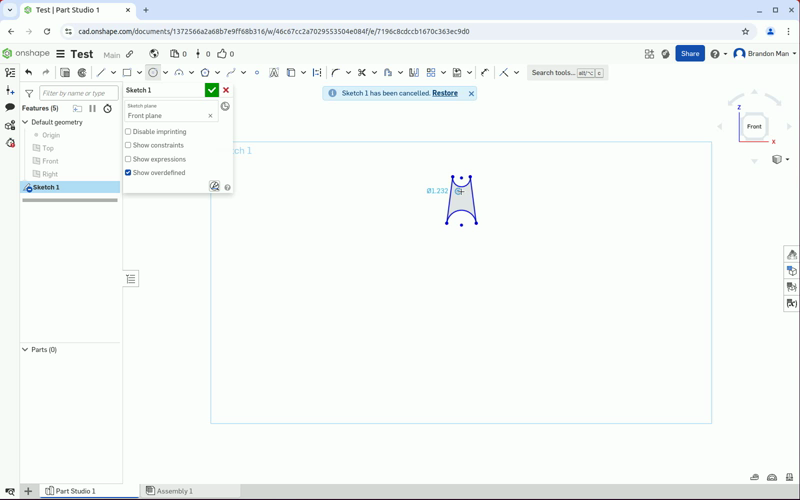
scroll(6)
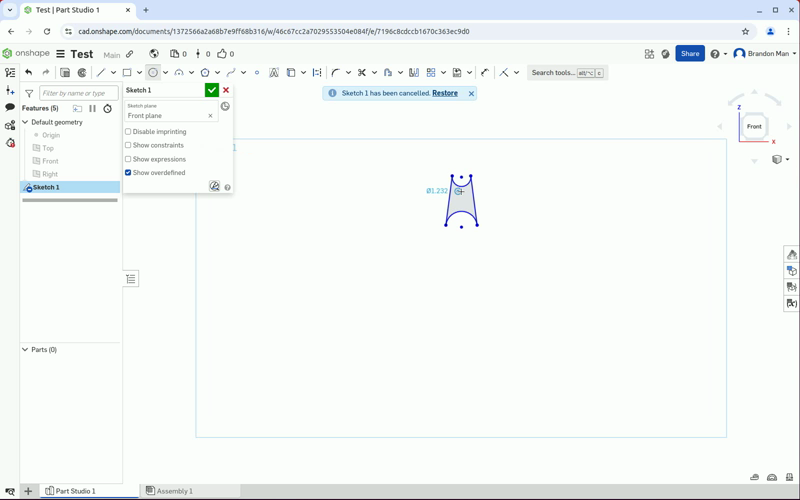
scroll(6)
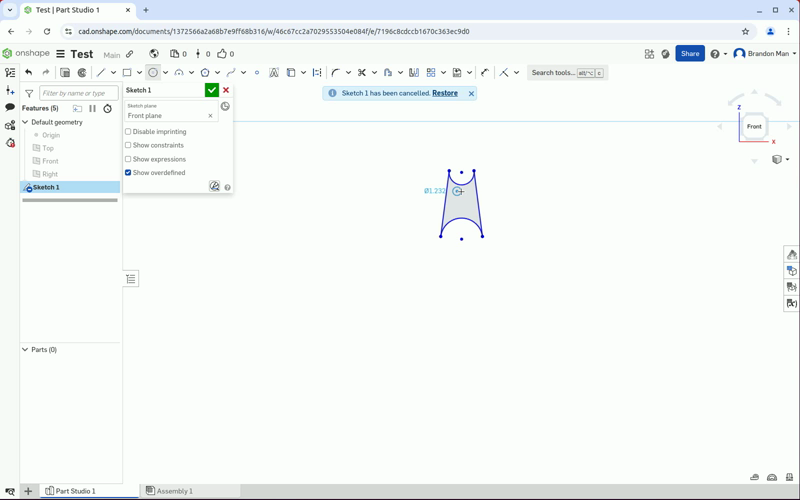
scroll(6)
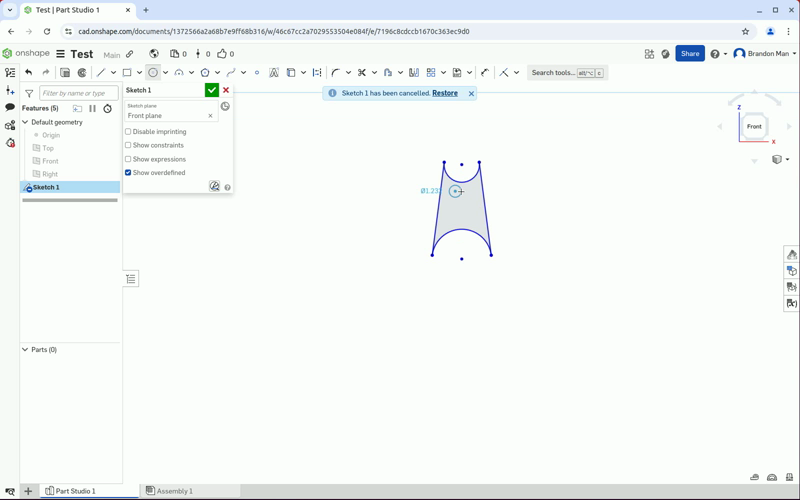
scroll(6)
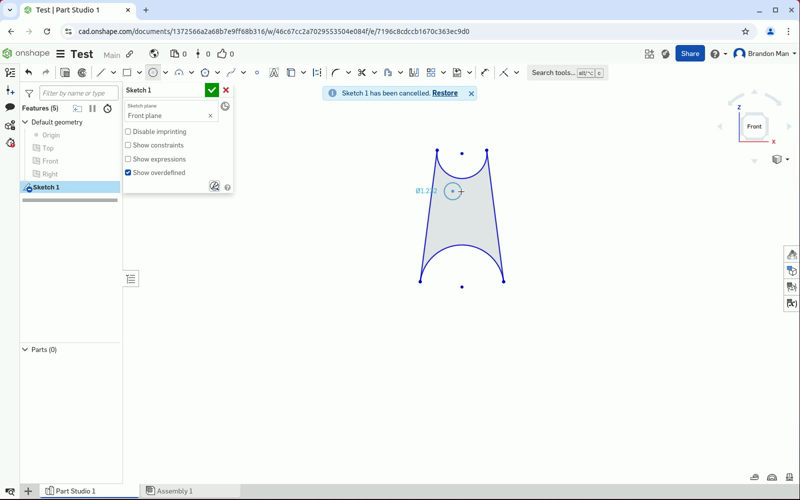
scroll(6)
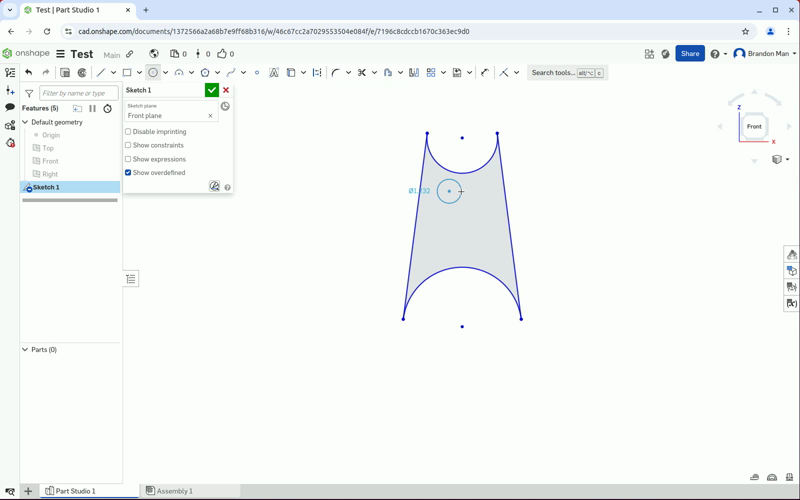
scroll(6)
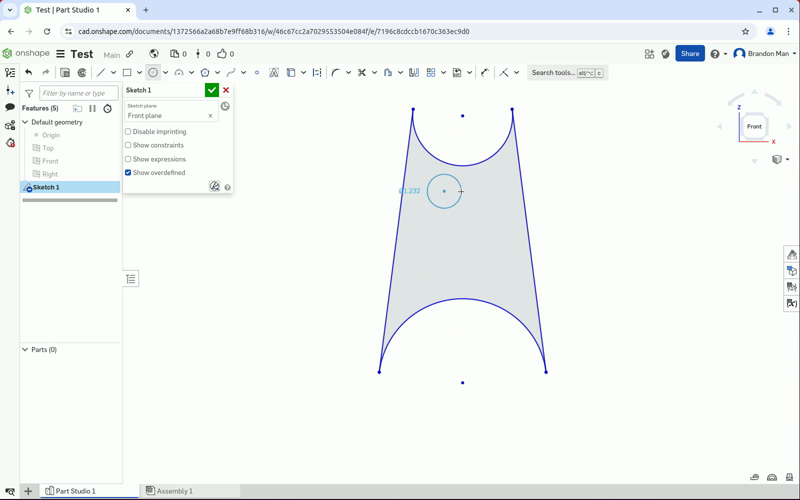
scroll(6)
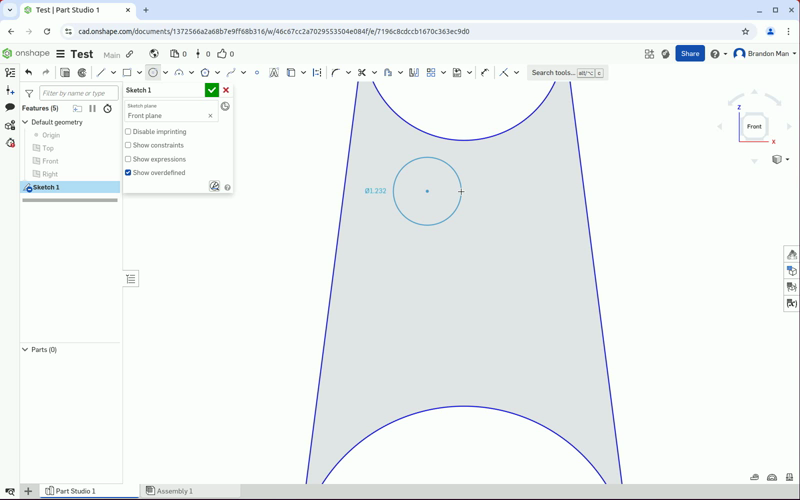
click(461, 191)
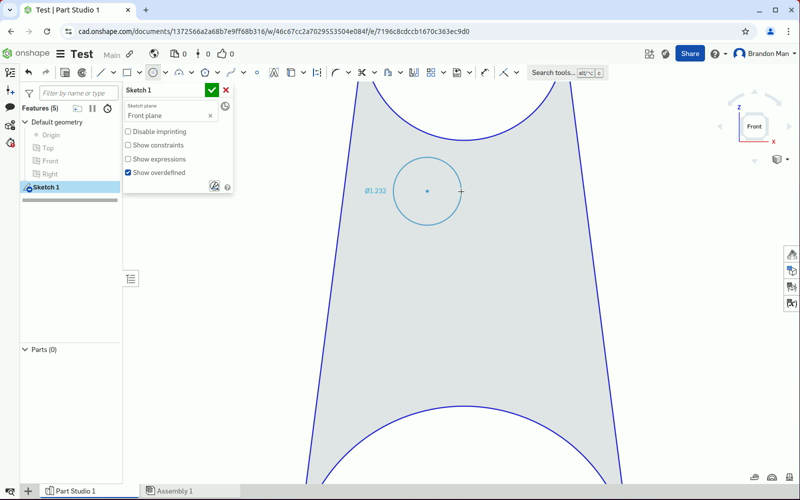
scroll(-6)
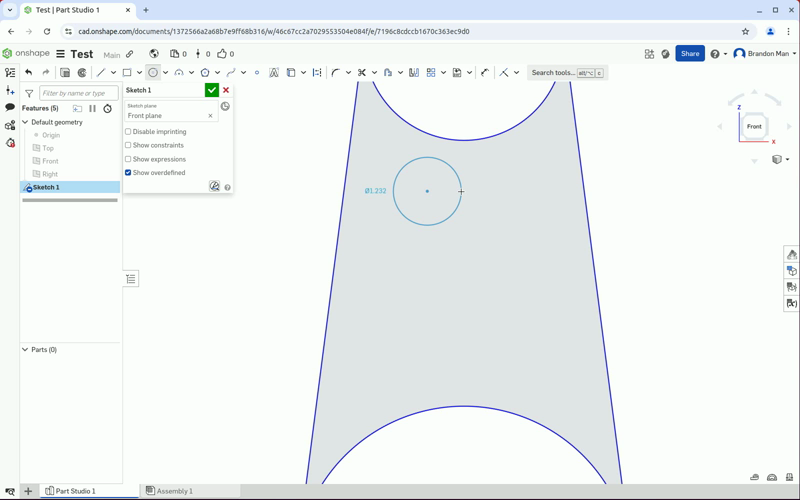
scroll(-6)
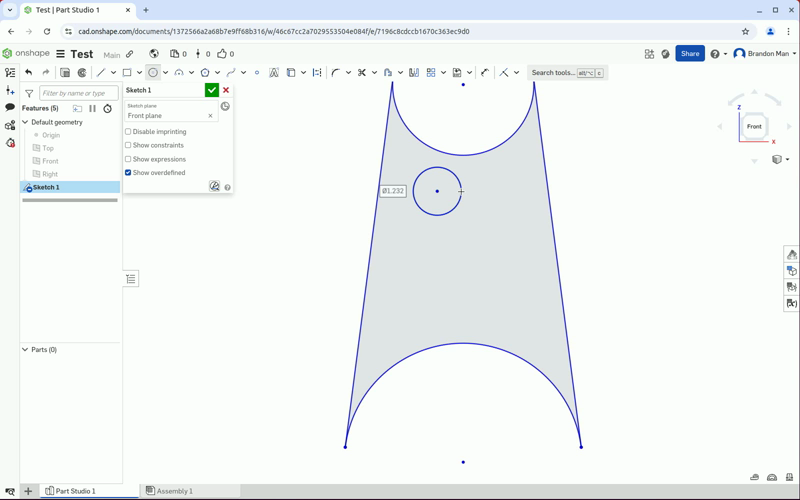
scroll(-6)
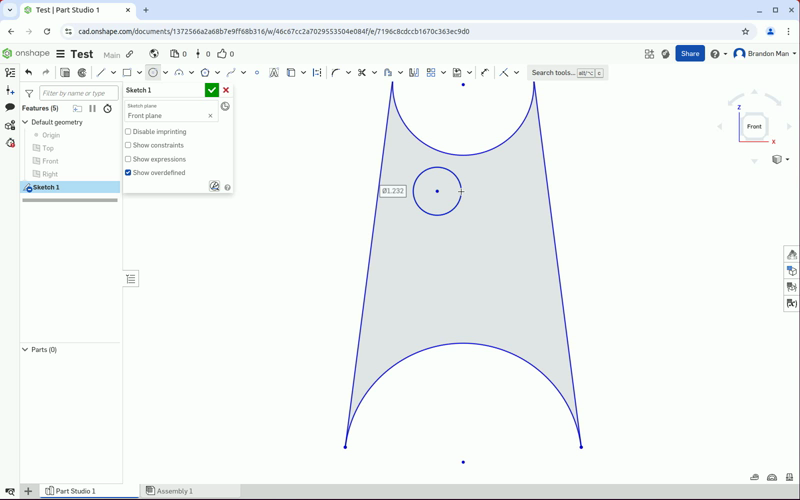
scroll(-6)
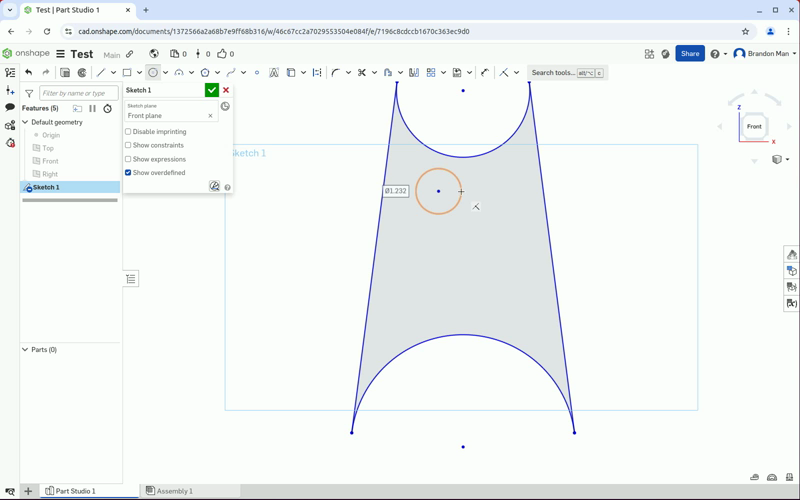
scroll(-6)
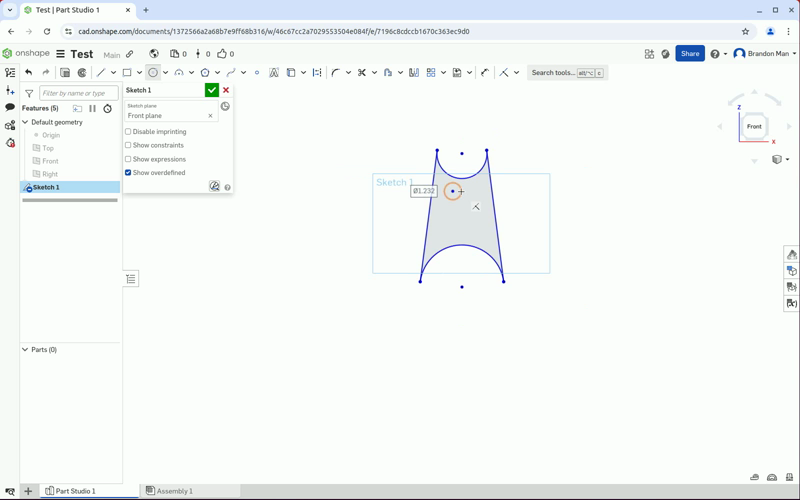
scroll(-6)
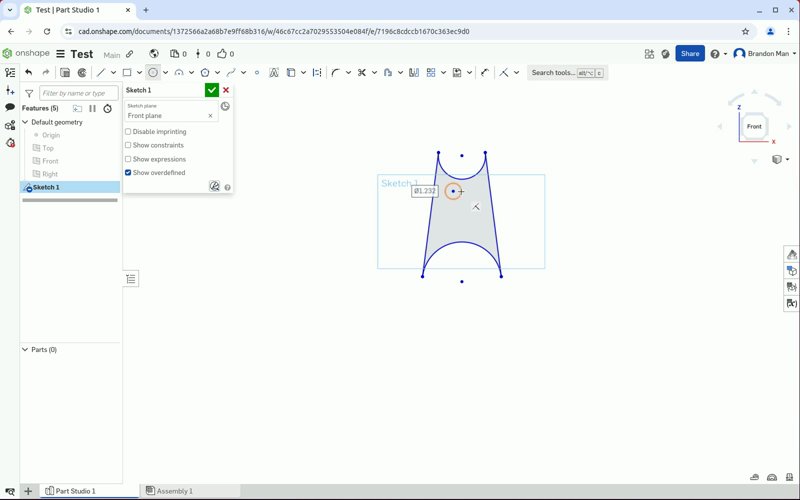
scroll(-6)
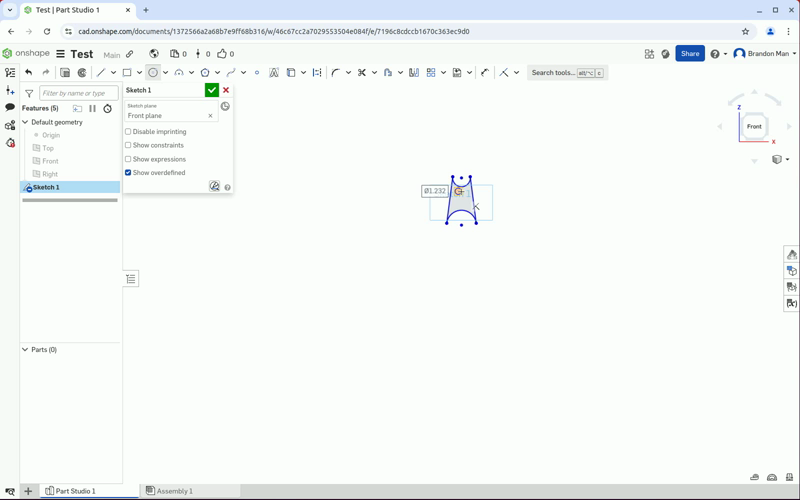
key(esc)
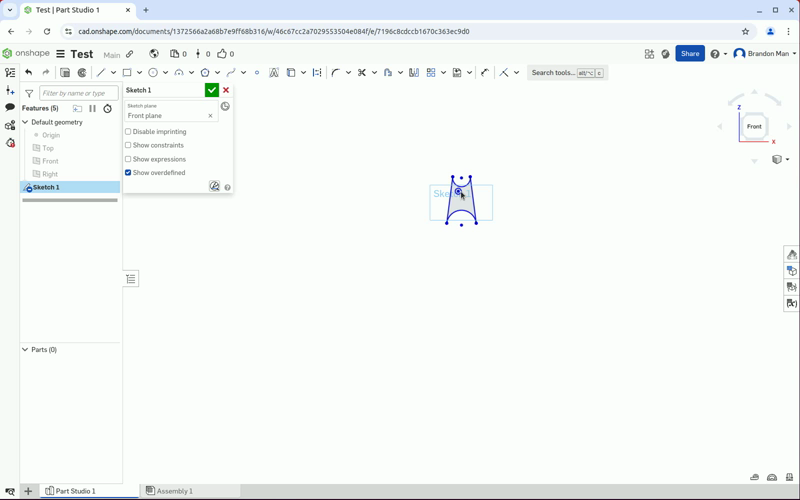
mouse_move(469, 208)
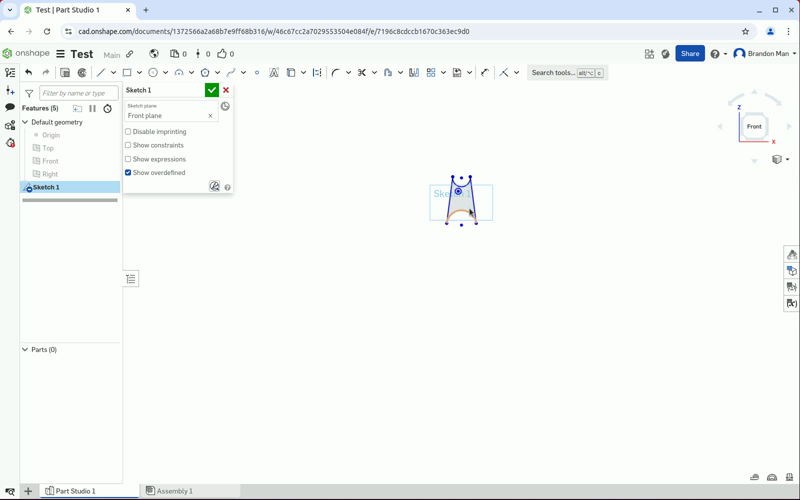
scroll(6)
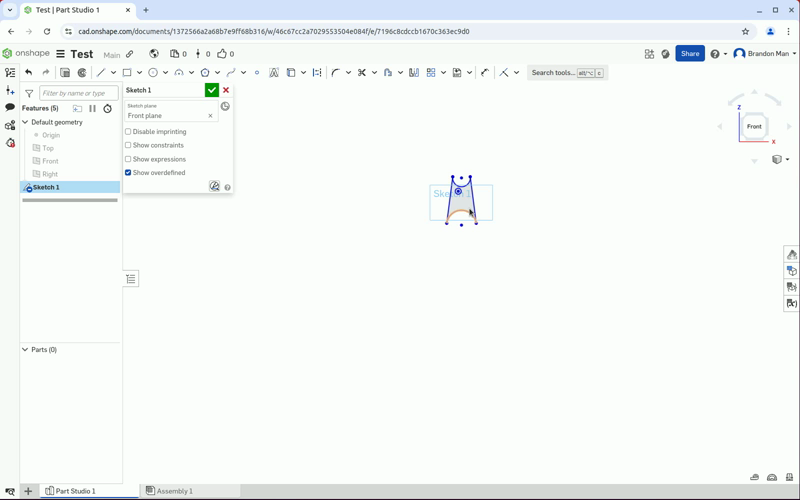
scroll(6)
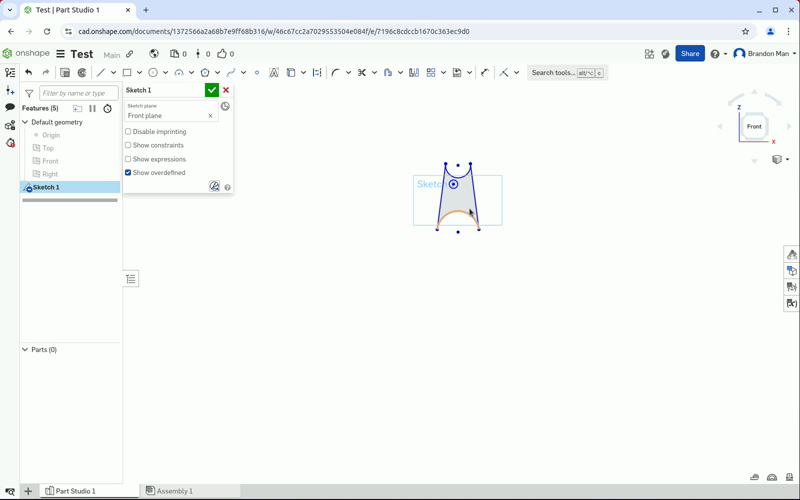
scroll(6)
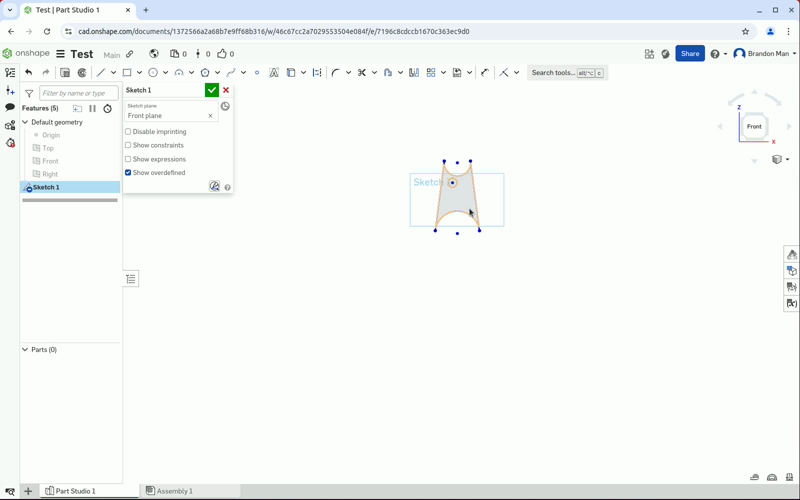
scroll(6)
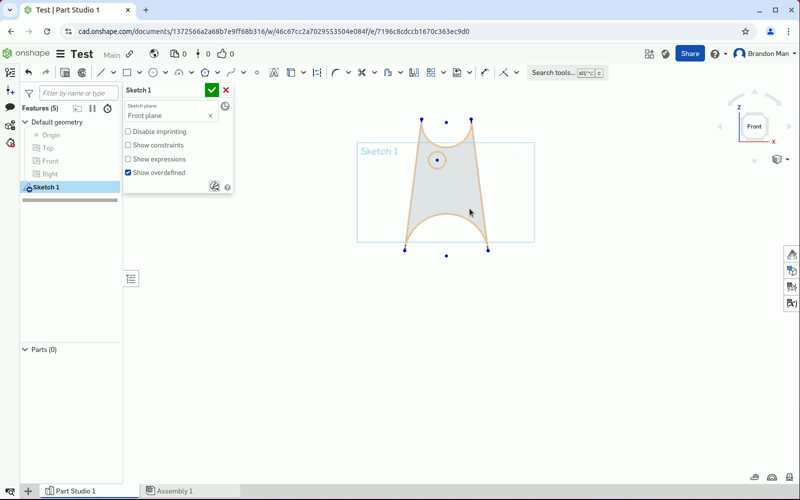
scroll(6)
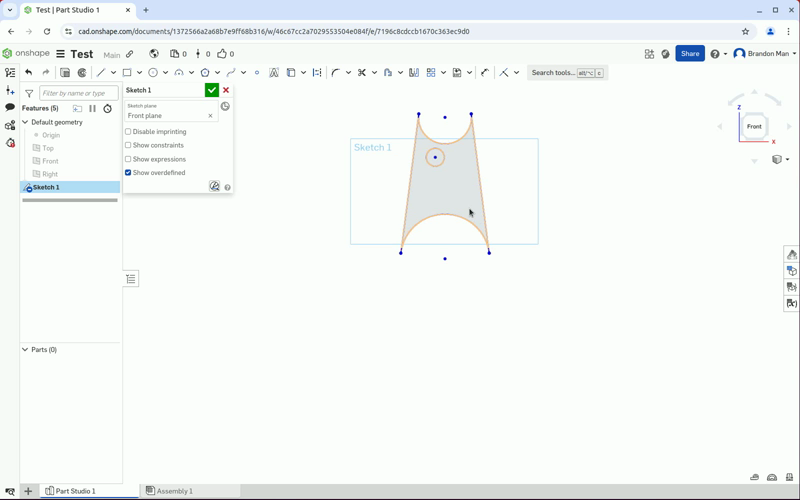
scroll(6)
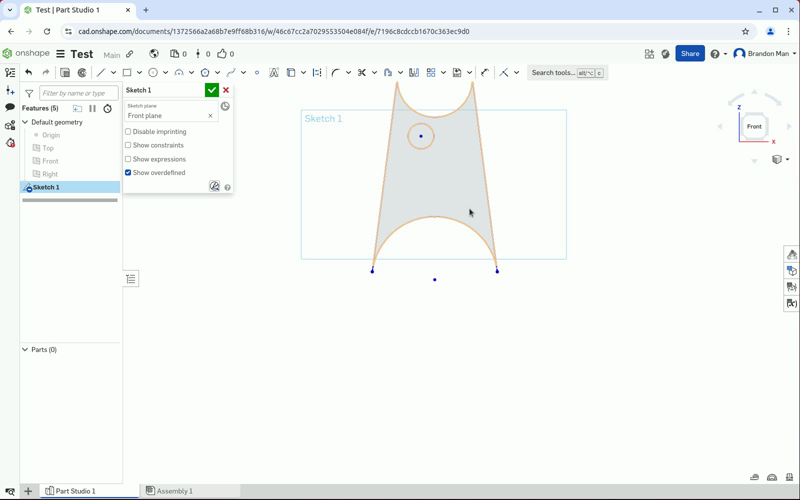
scroll(6)
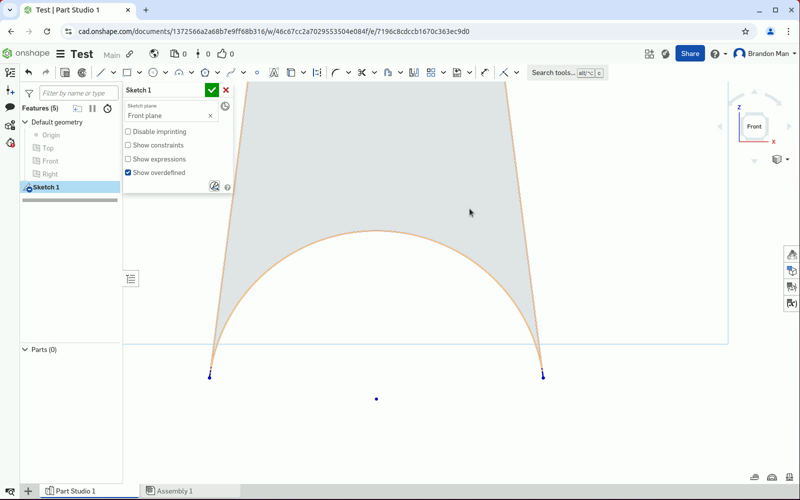
click(469, 208)
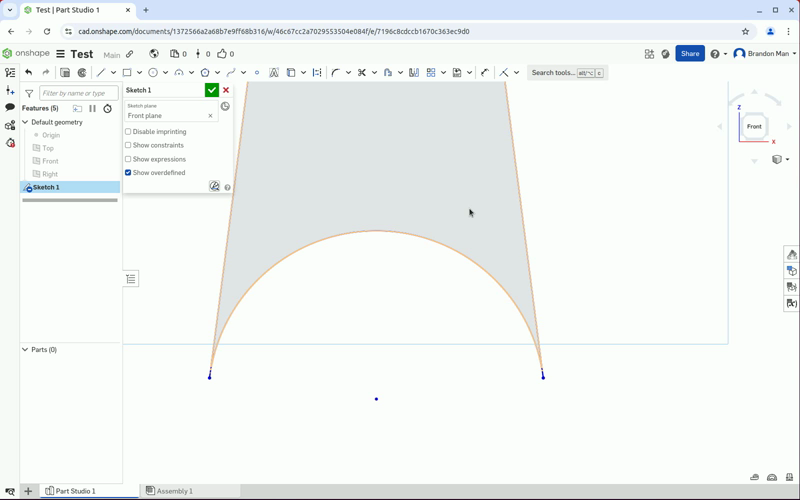
scroll(-6)
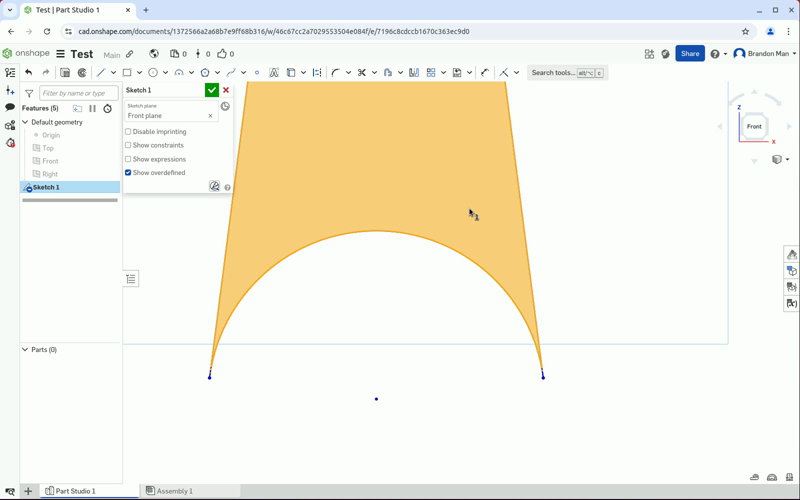
scroll(-6)
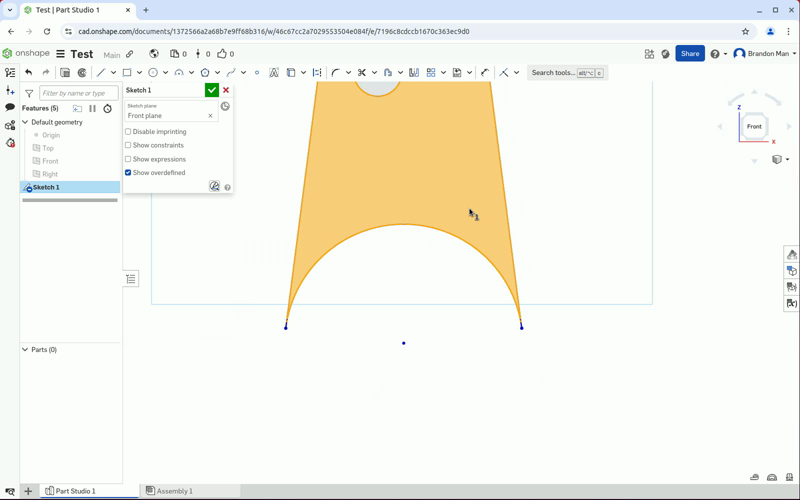
scroll(-6)
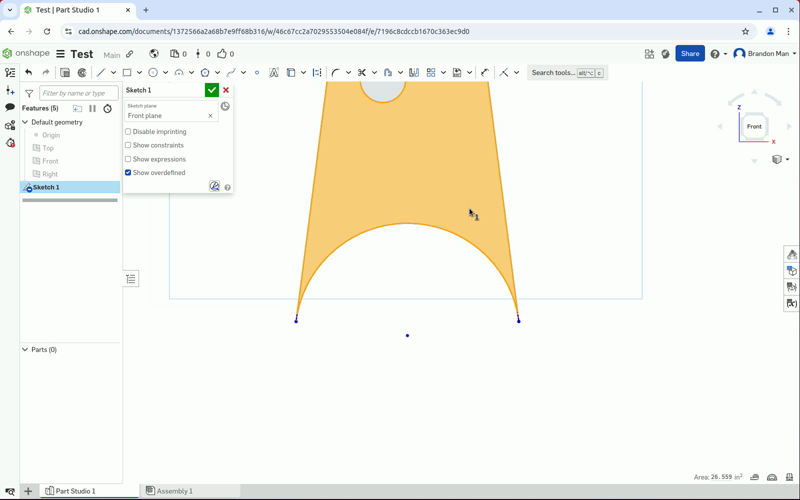
scroll(-6)
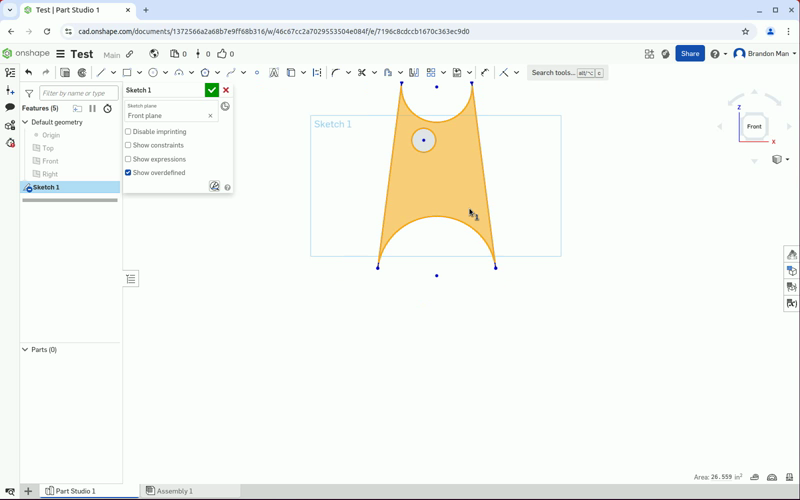
scroll(-6)
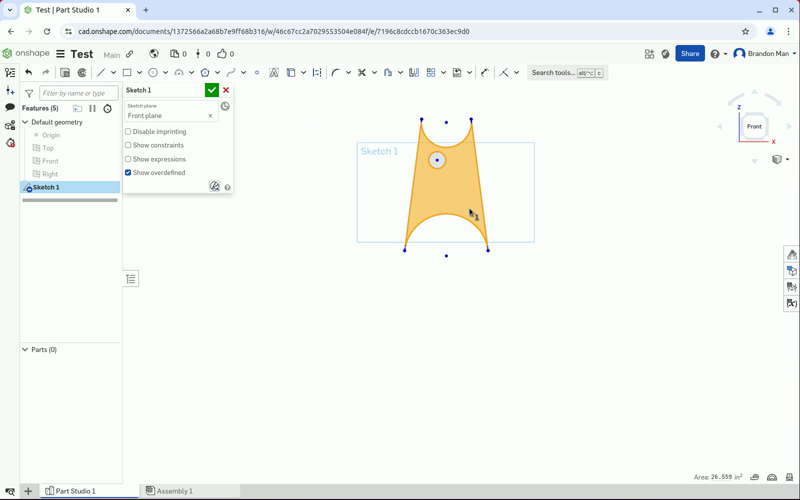
scroll(-6)
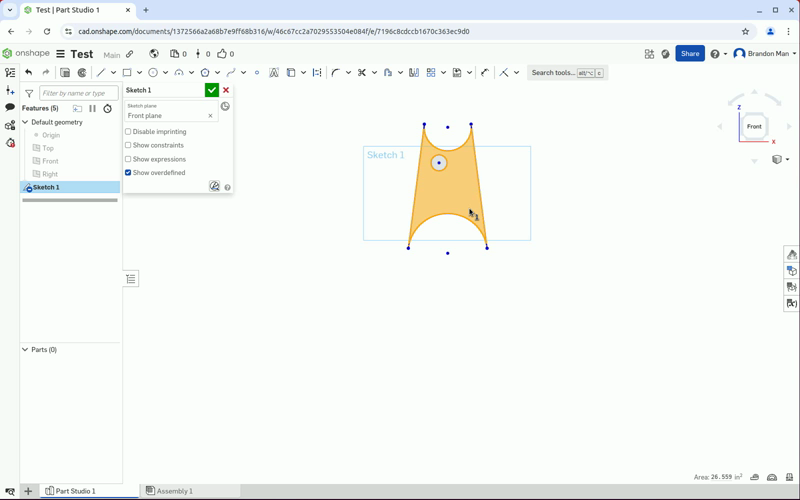
scroll(-6)
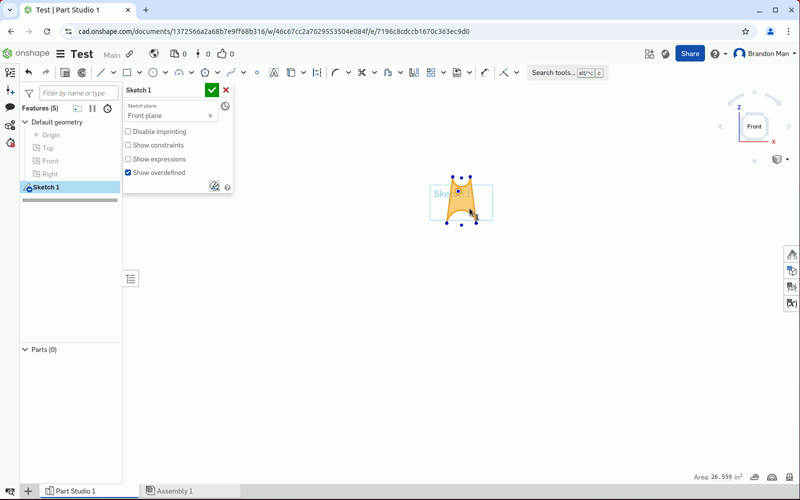
mouse_move(73, 352)
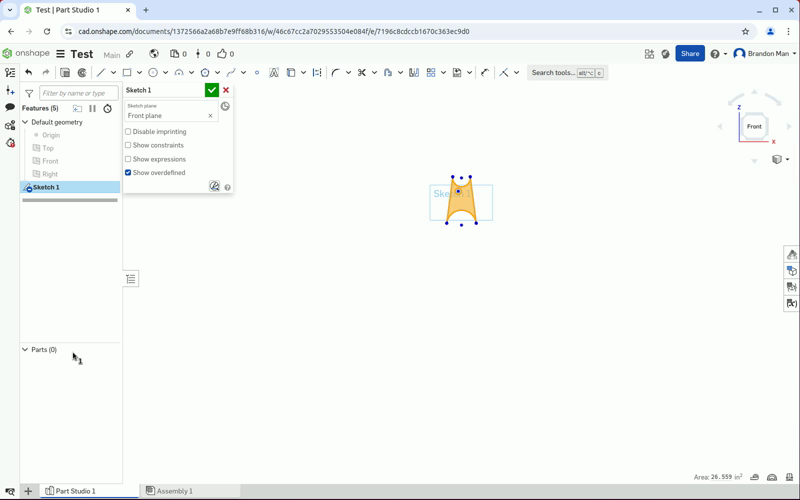
key(shift+y)
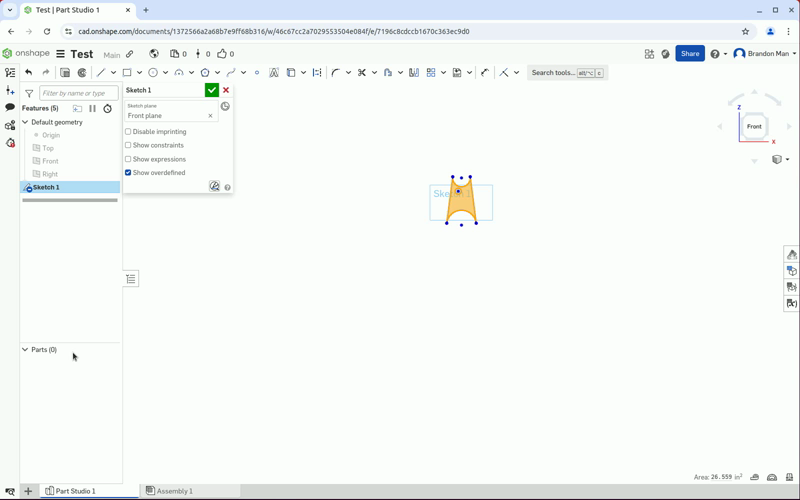
key(shift+e)
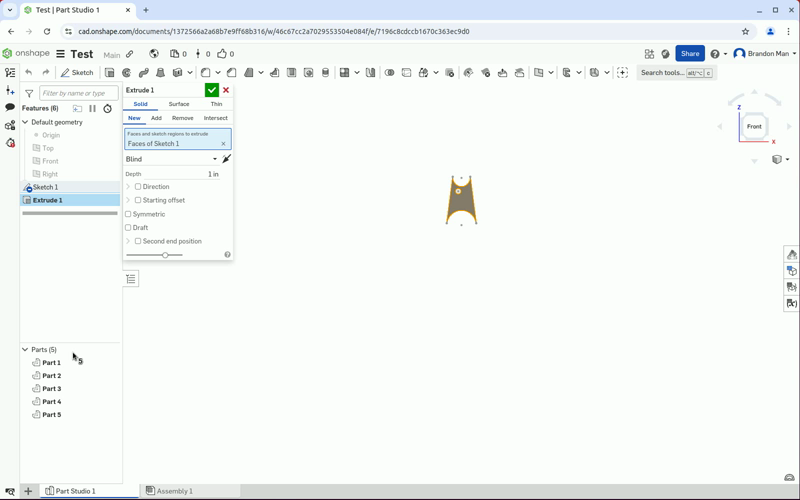
mouse_move(143, 106)
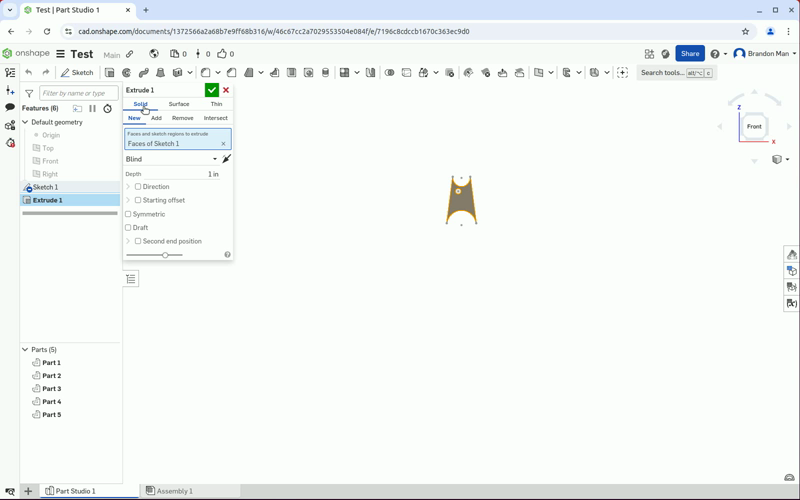
click(143, 106)
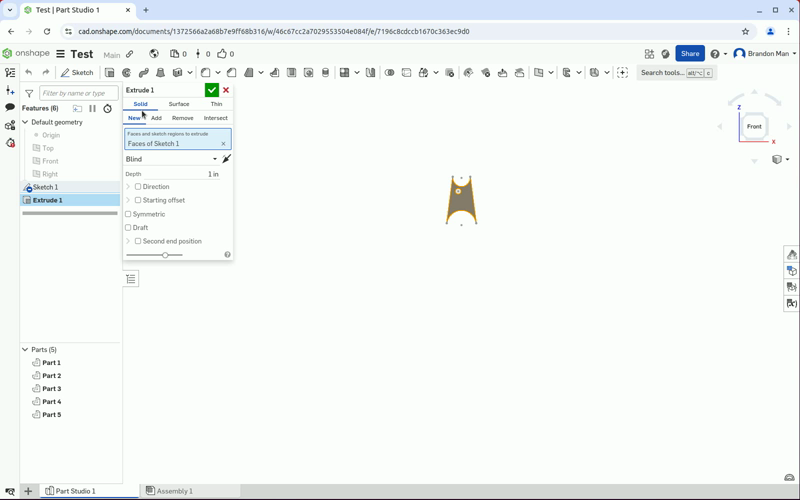
mouse_move(137, 120)
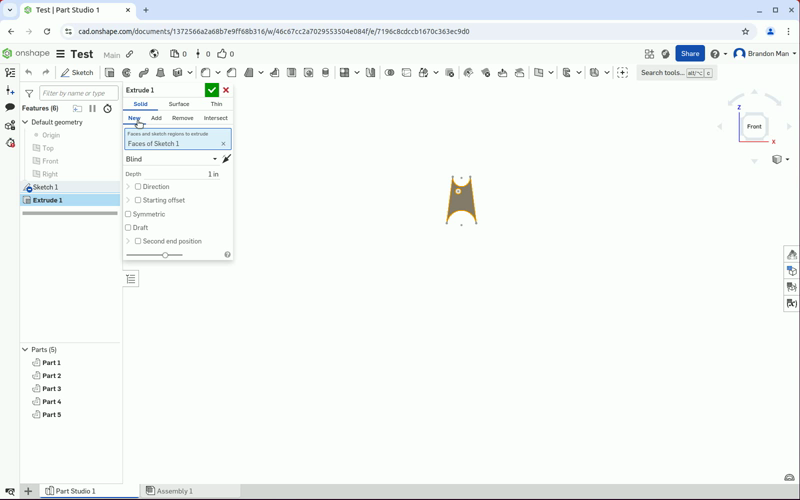
click(137, 120)
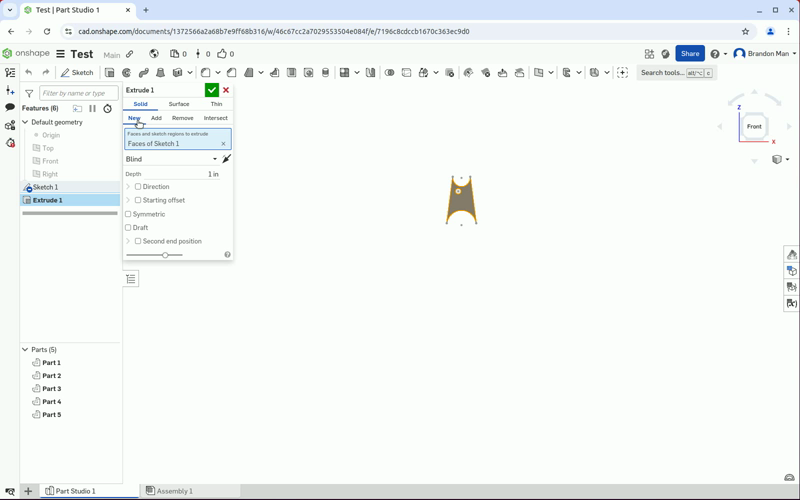
key(tab, 4)
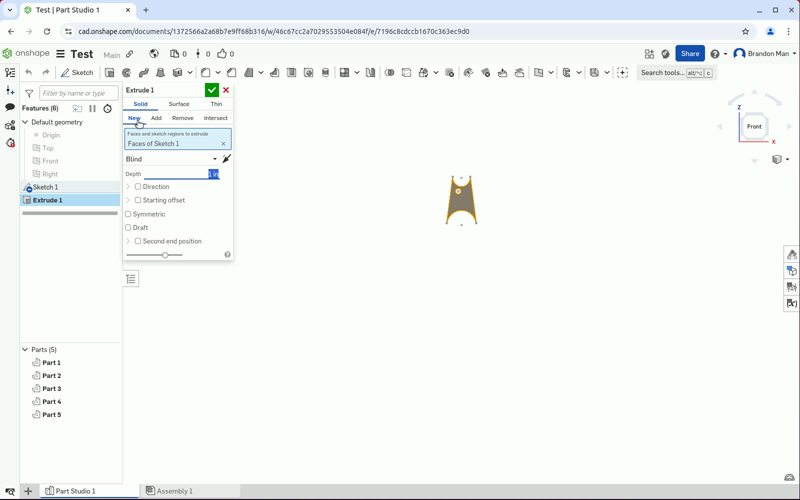
text(0.481)
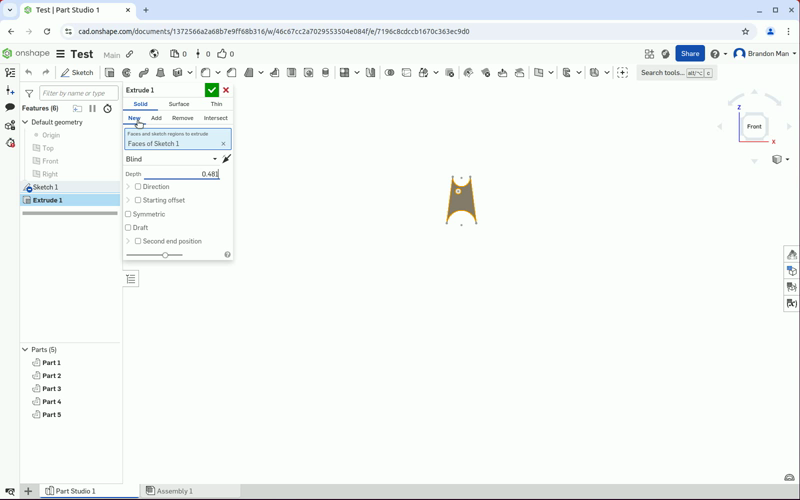
key(enter)
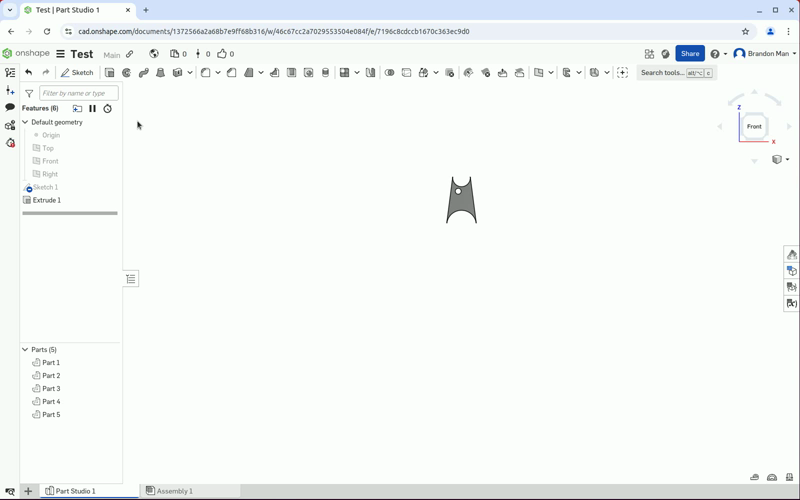
key(shift+h)
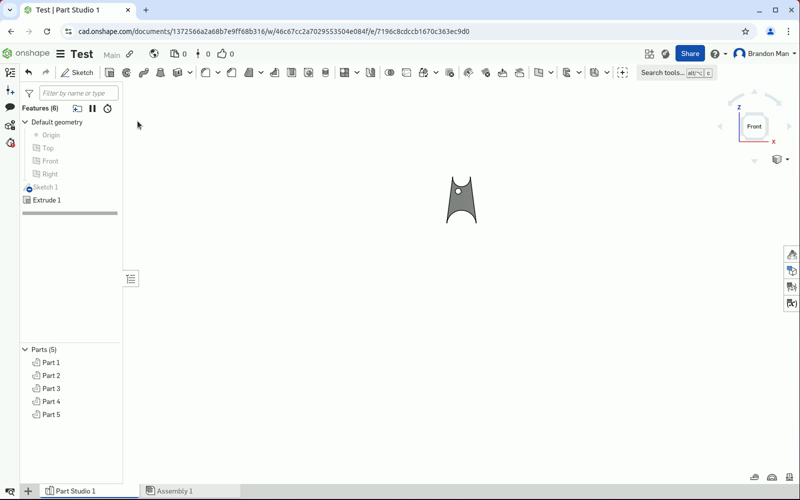
key(shift+h)
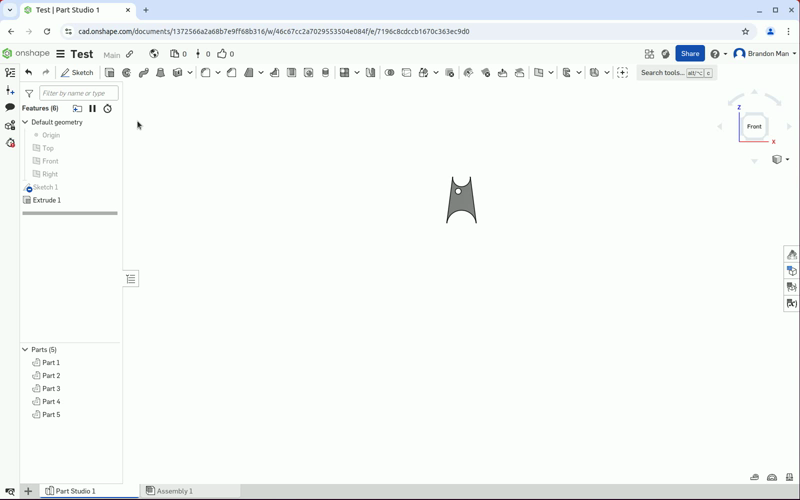
mouse_move(73, 189)
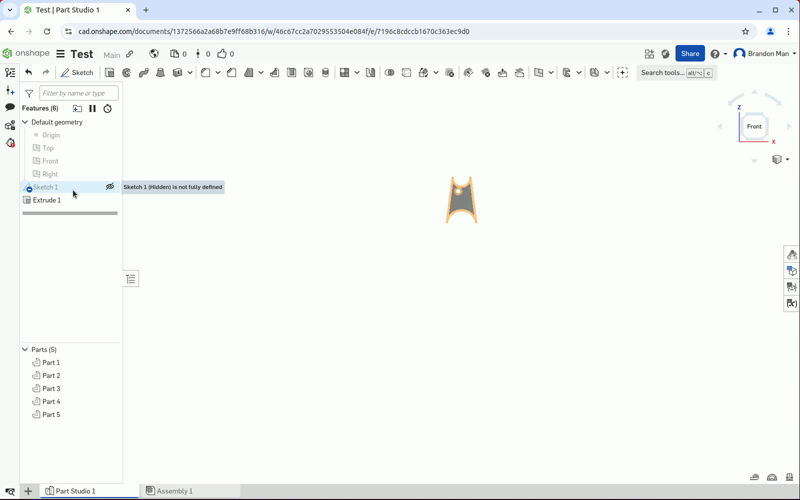
click(73, 189)
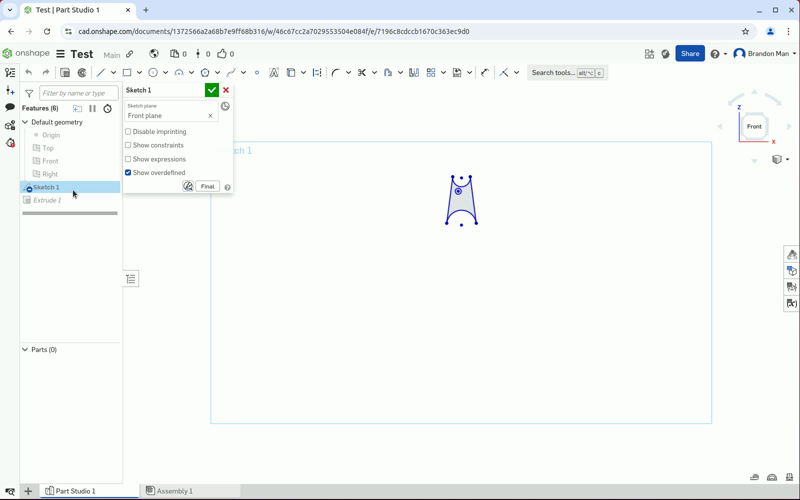
mouse_move(229, 92)
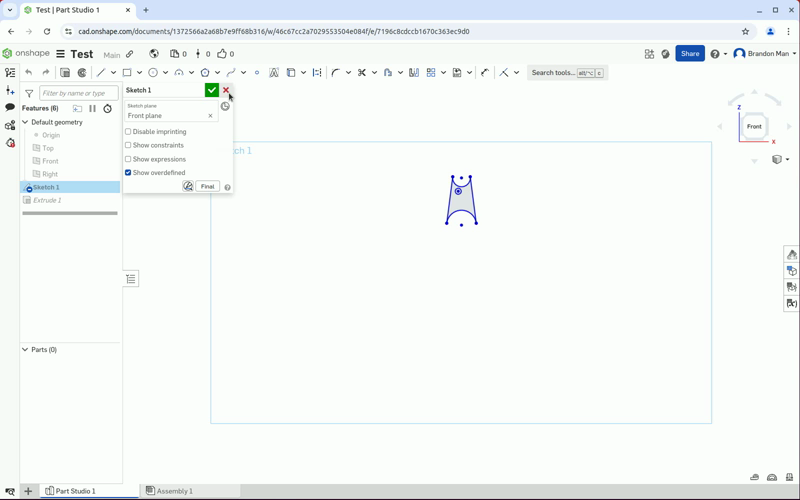
click(229, 92)
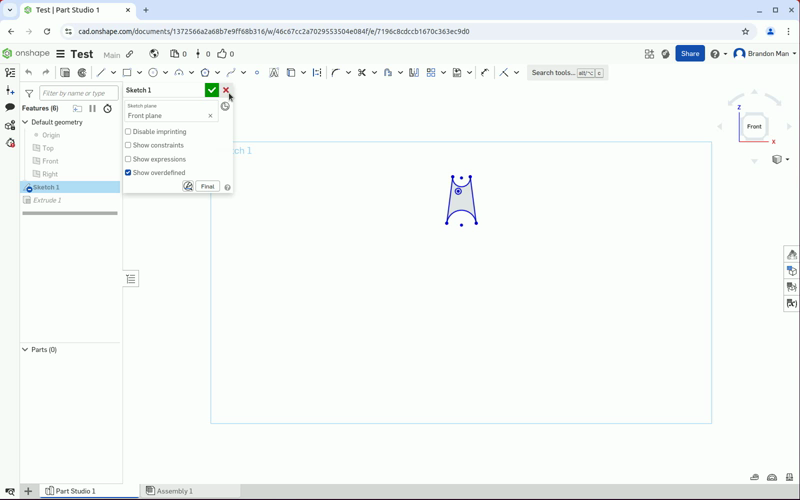
key(shift+s)
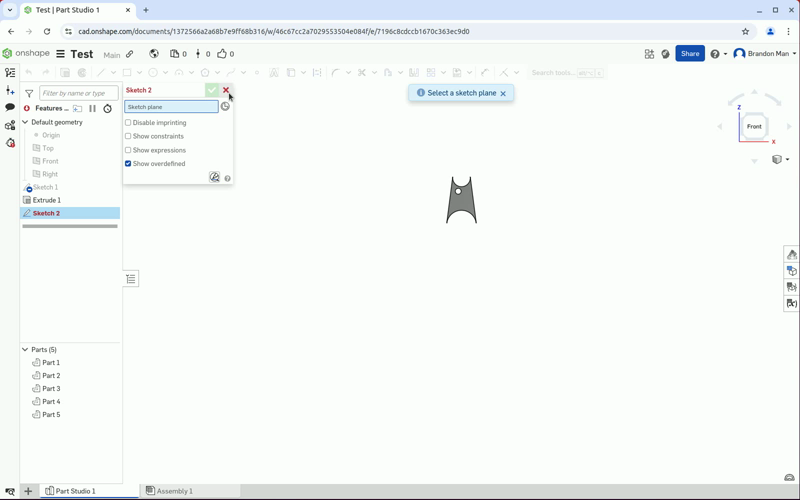
mouse_move(73, 163)
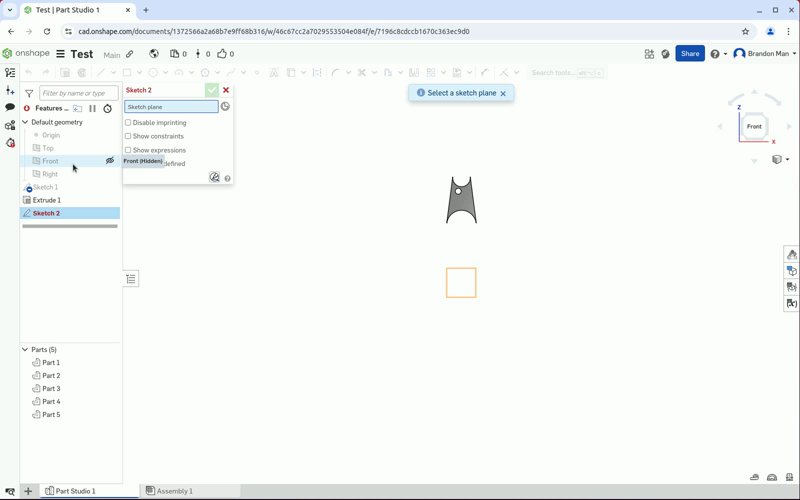
click(73, 163)
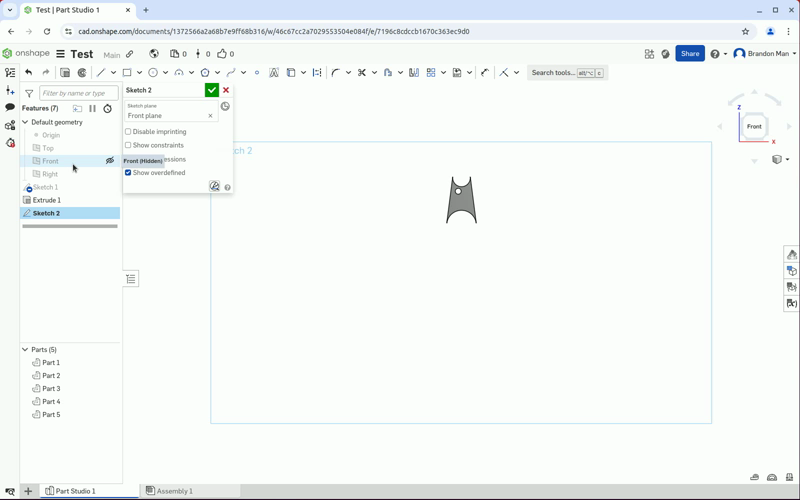
mouse_move(73, 352)
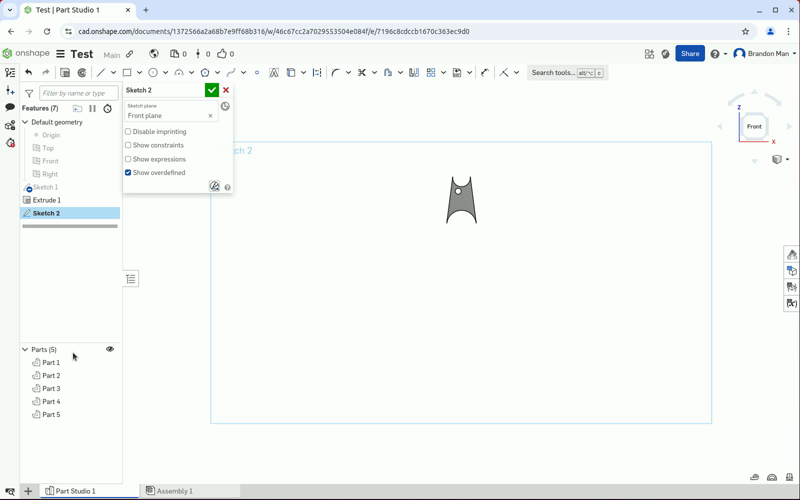
key(y)
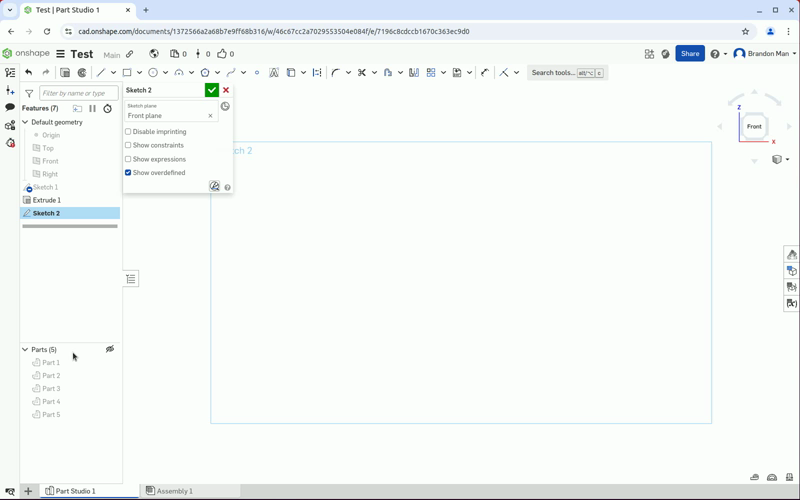
key(c)
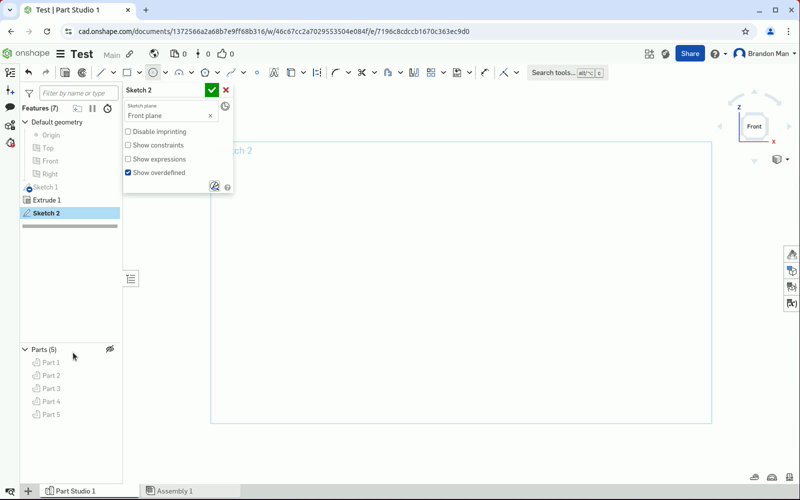
key_down(shift)
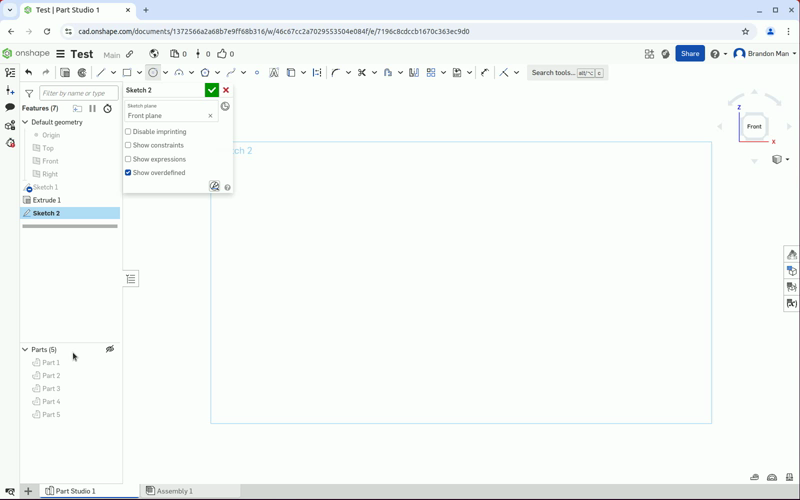
mouse_move(461, 178)
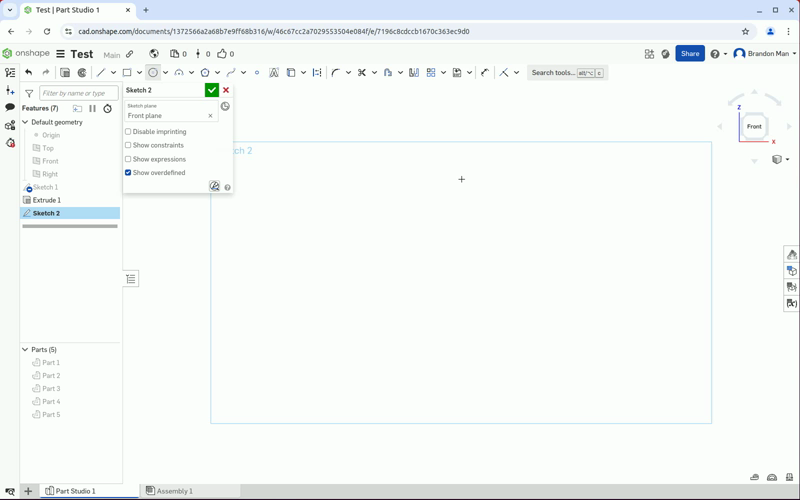
click(461, 178)
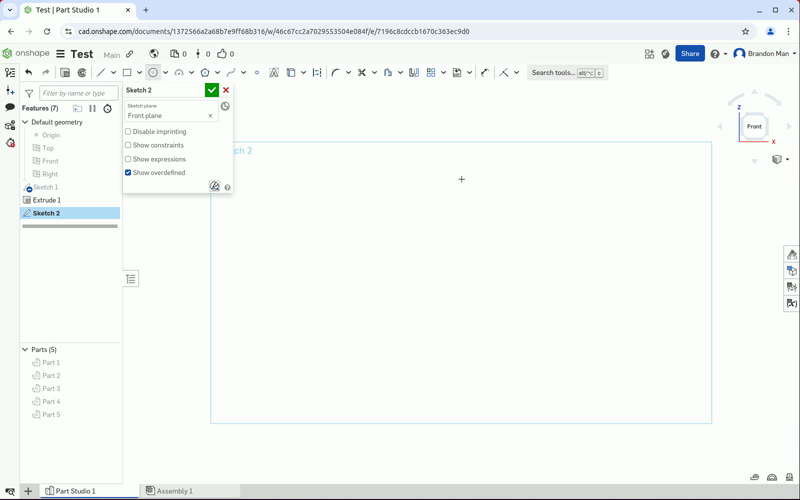
key_up(shift)
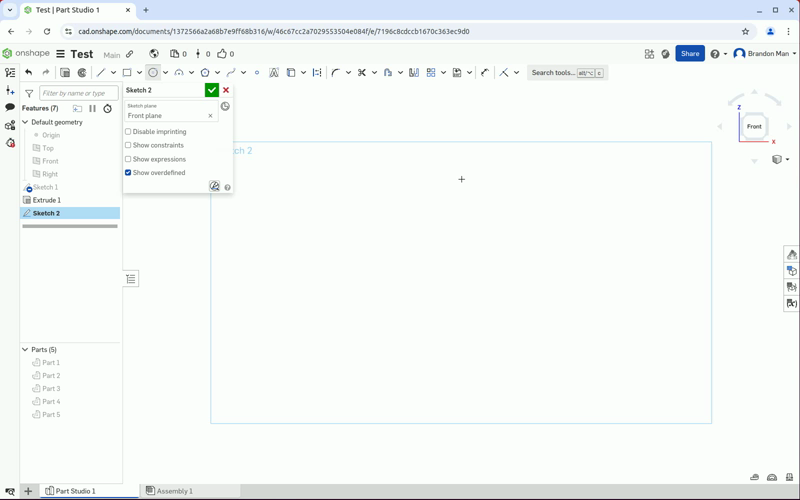
mouse_move(471, 178)
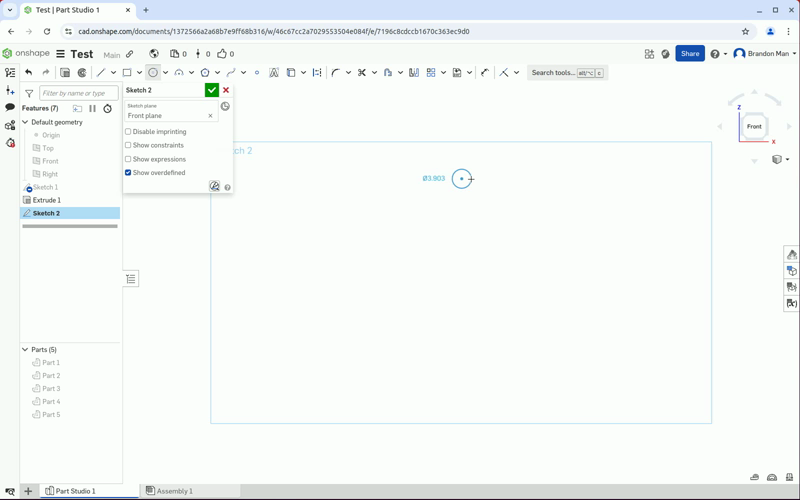
click(471, 178)
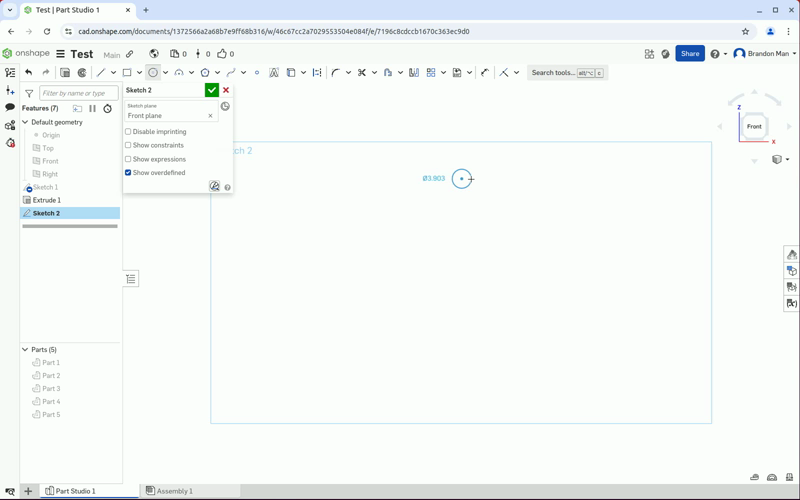
key(esc)
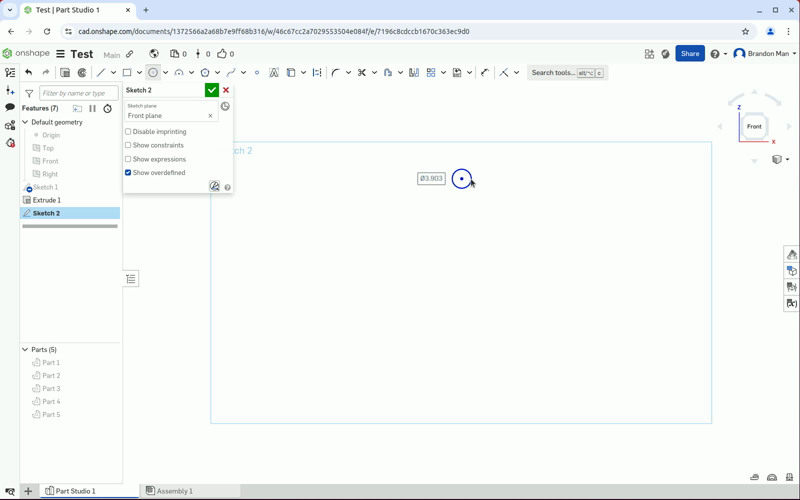
key(c)
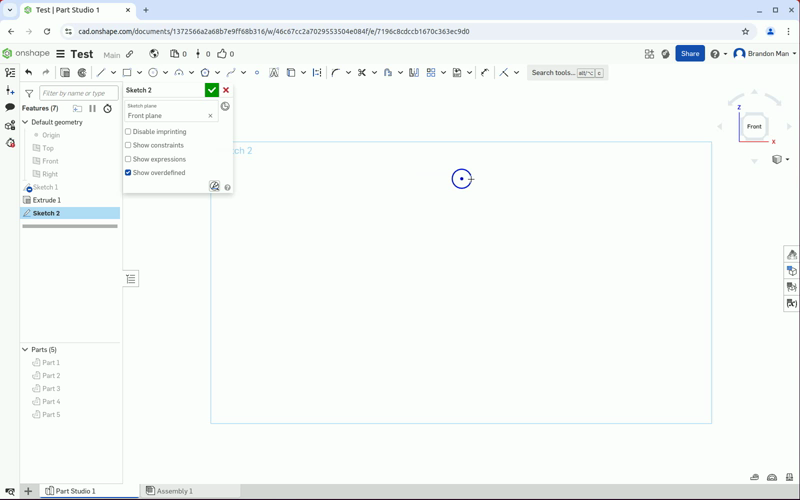
key_down(shift)
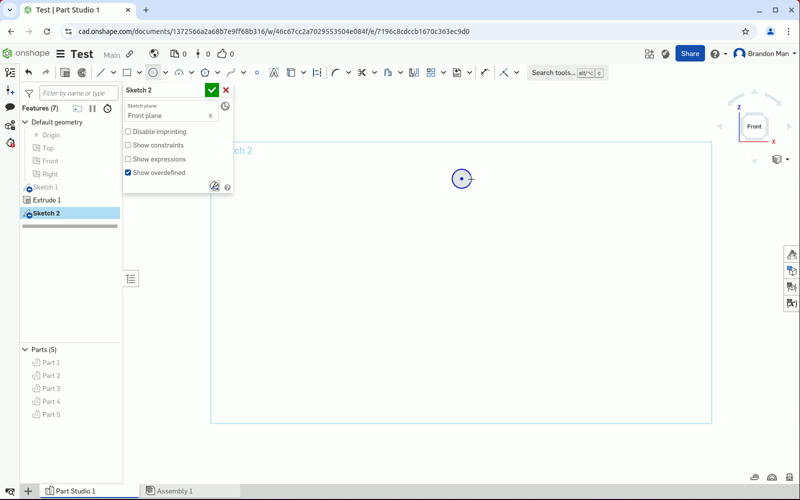
mouse_move(461, 178)
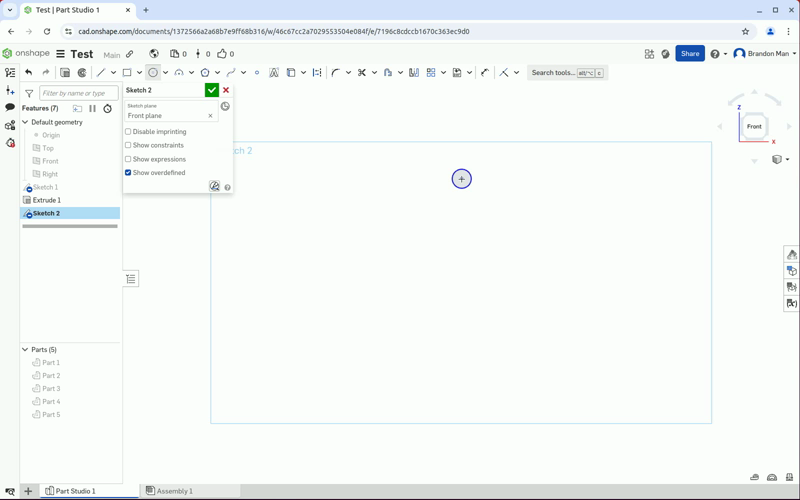
click(461, 178)
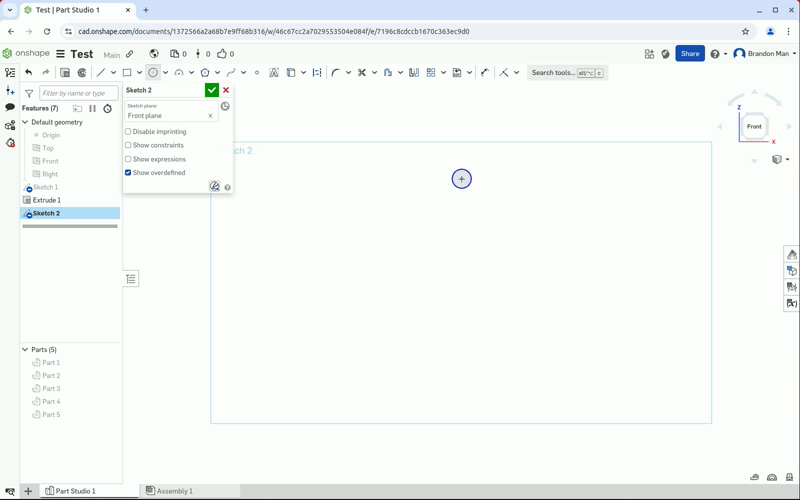
key_up(shift)
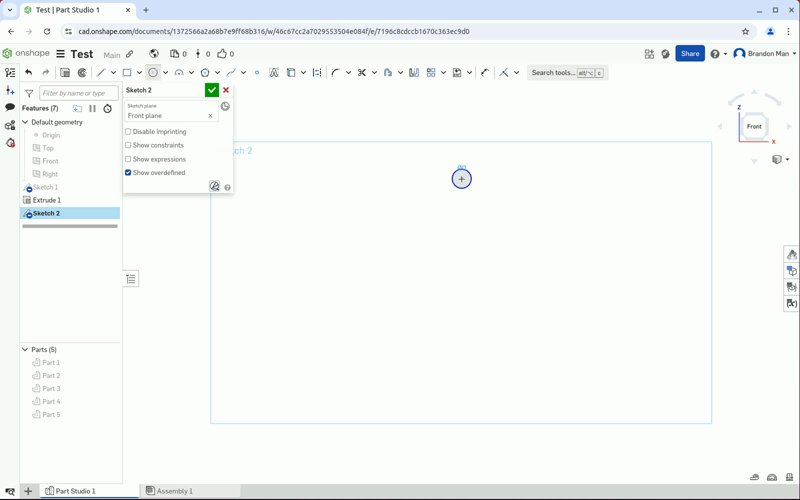
mouse_move(464, 178)
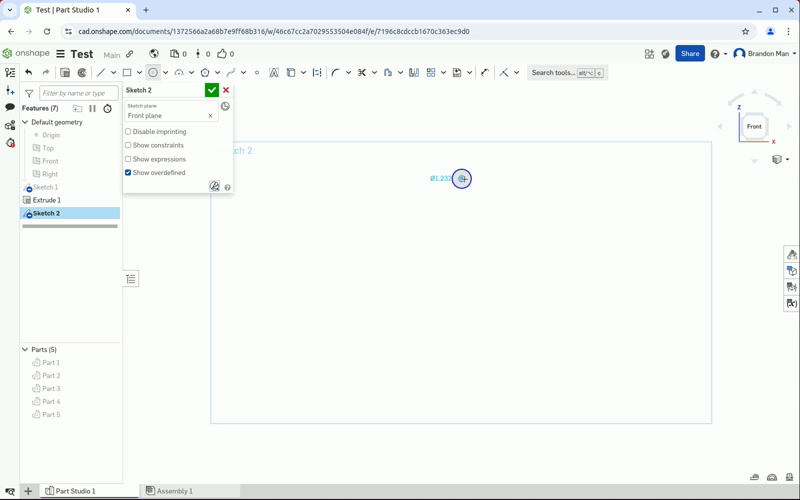
scroll(6)
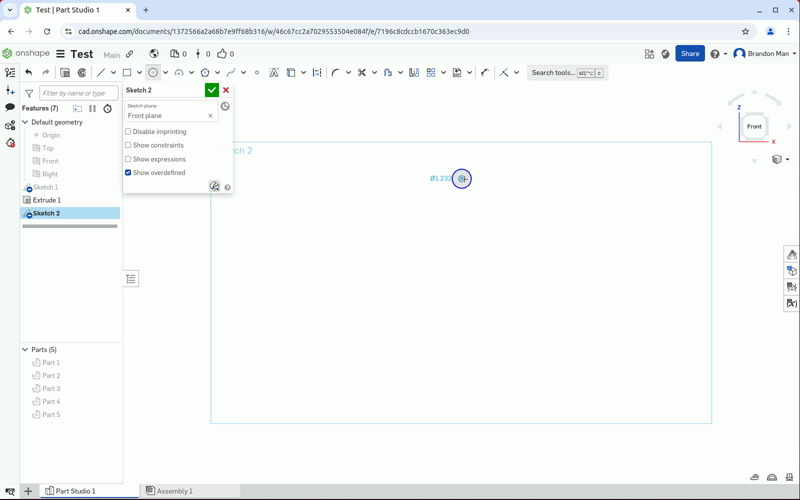
scroll(6)
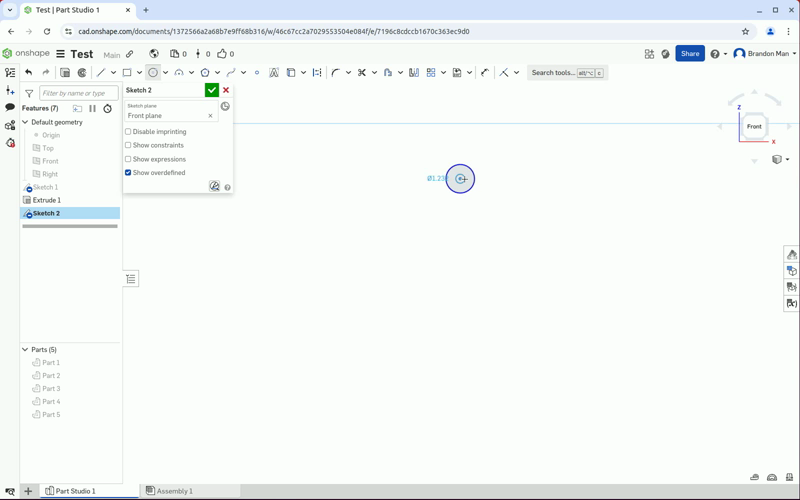
scroll(6)
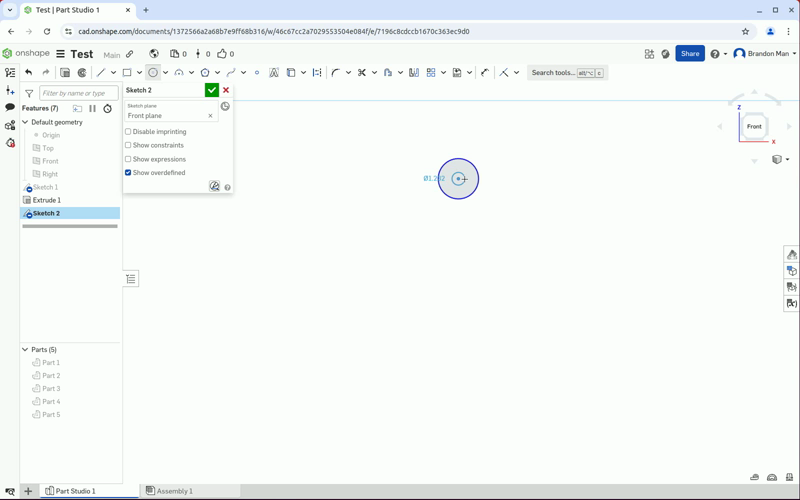
scroll(6)
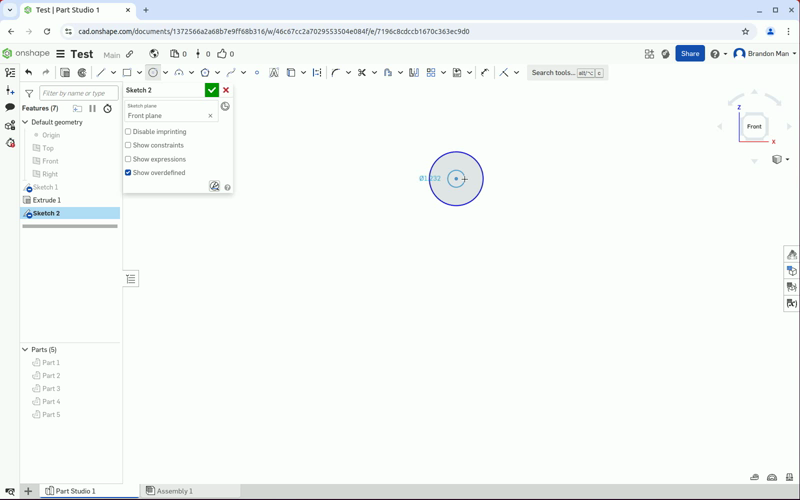
scroll(6)
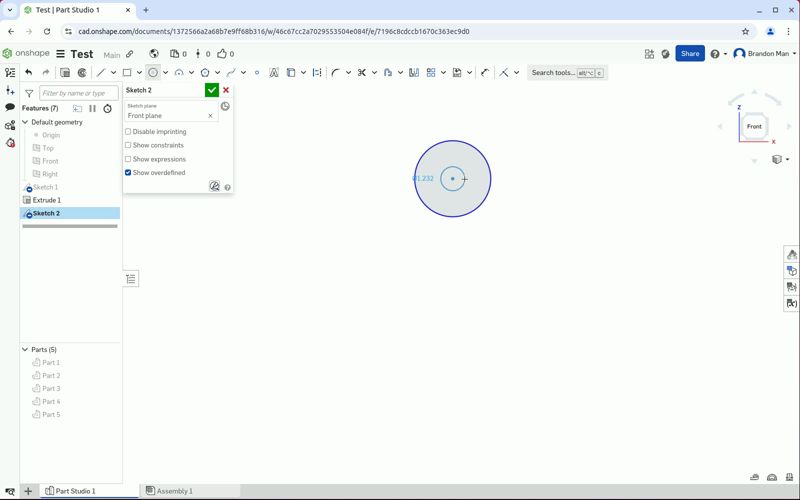
scroll(6)
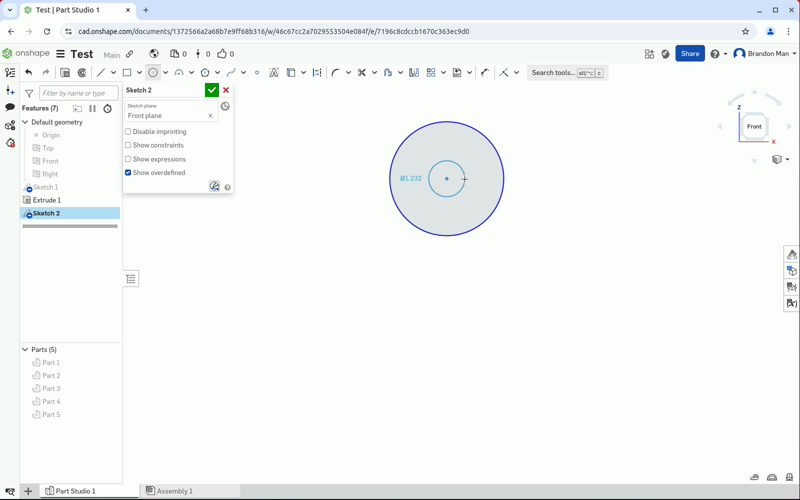
scroll(6)
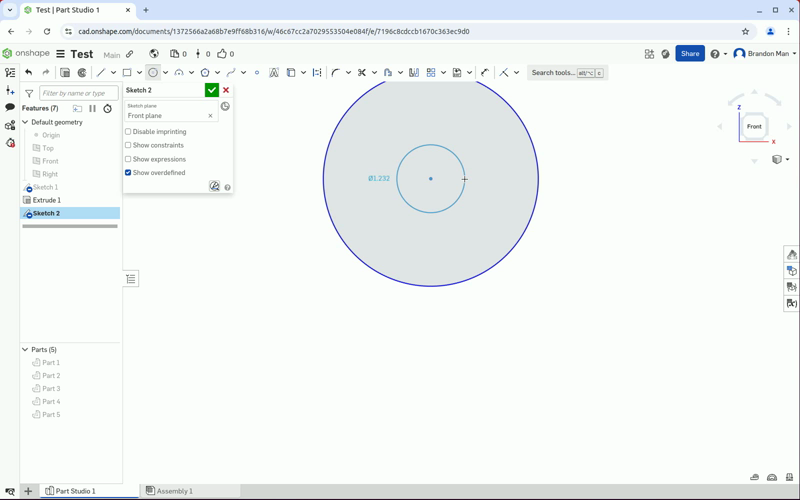
click(464, 178)
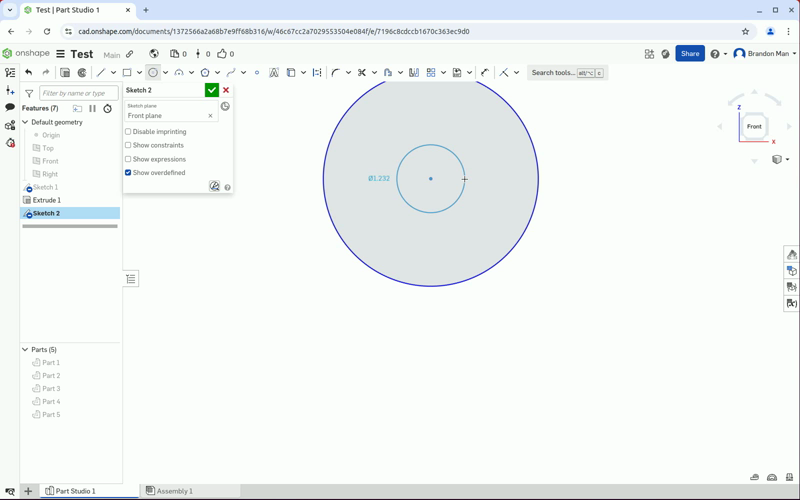
scroll(-6)
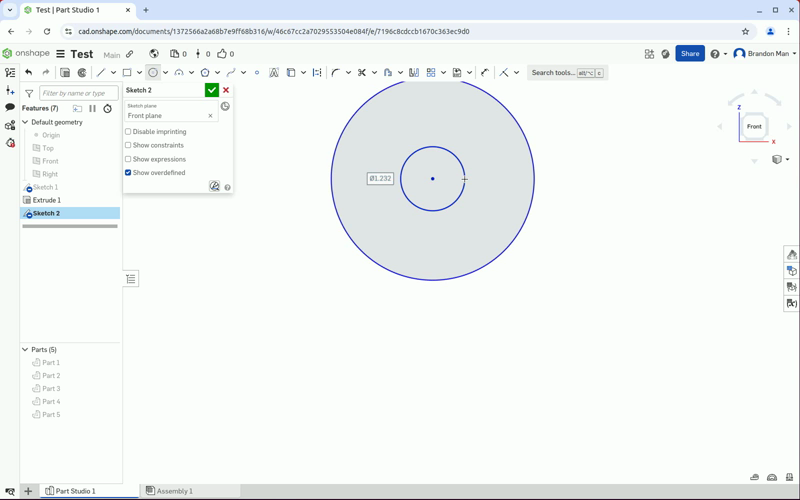
scroll(-6)
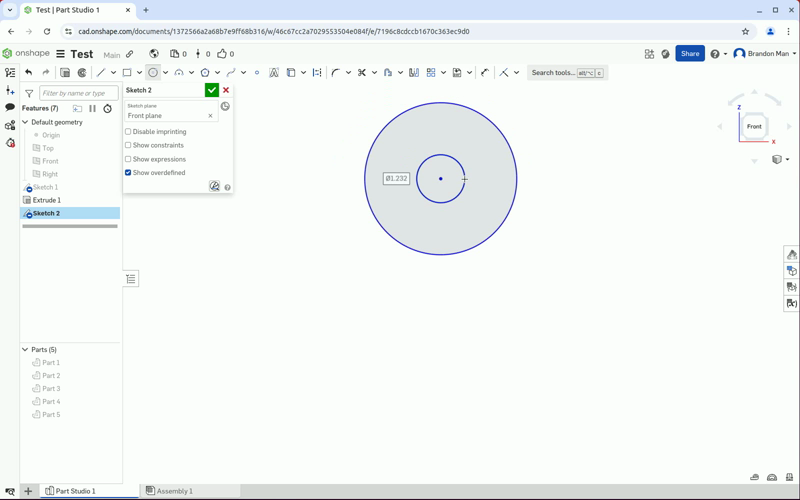
scroll(-6)
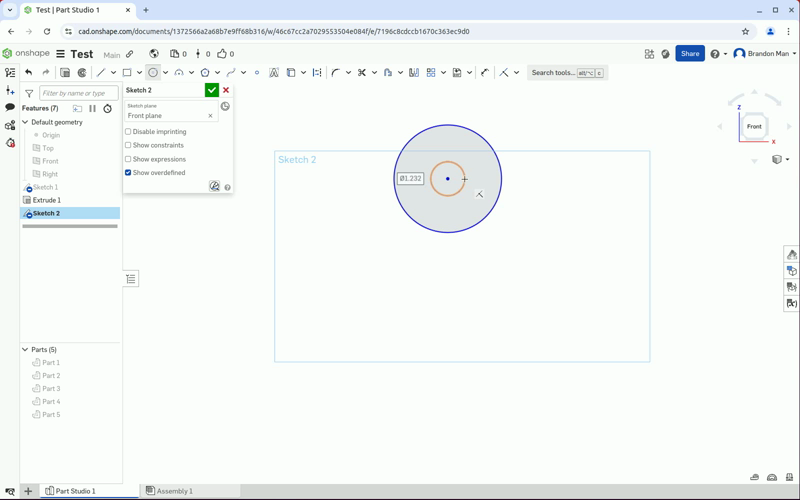
scroll(-6)
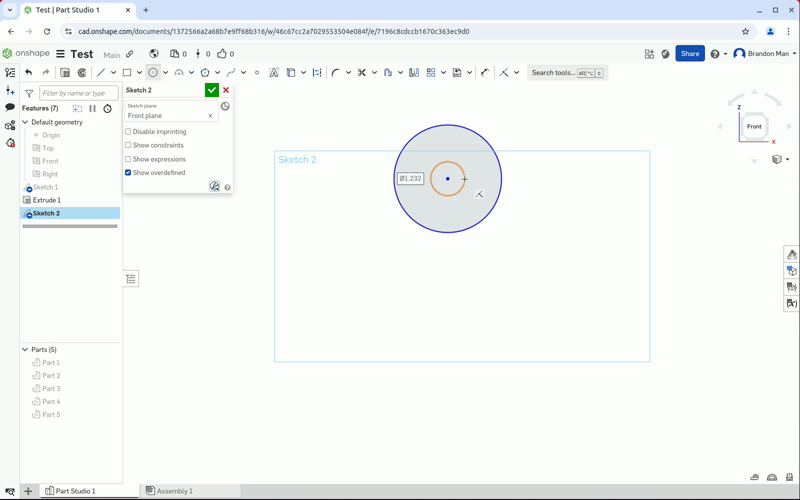
scroll(-6)
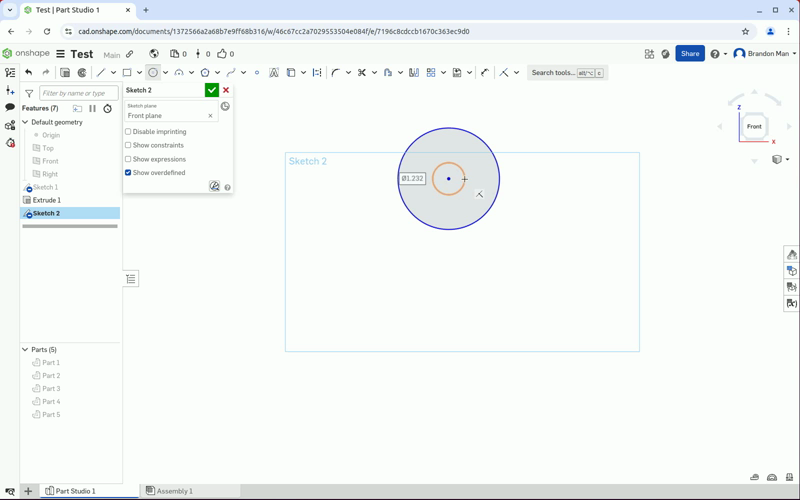
scroll(-6)
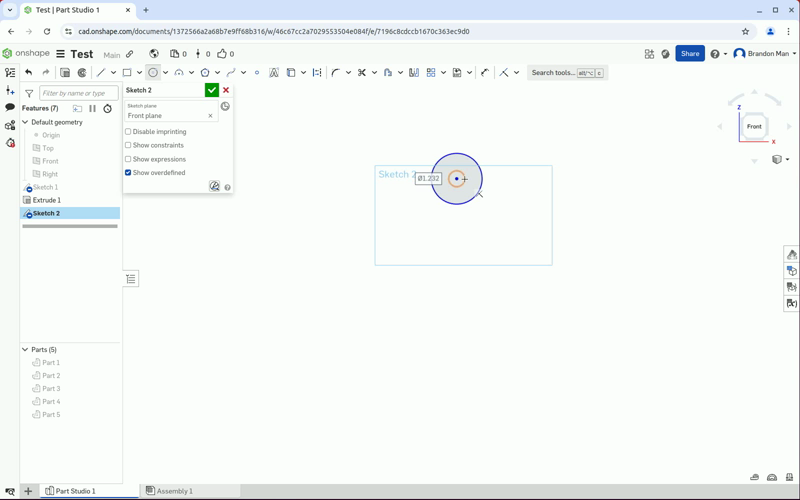
scroll(-6)
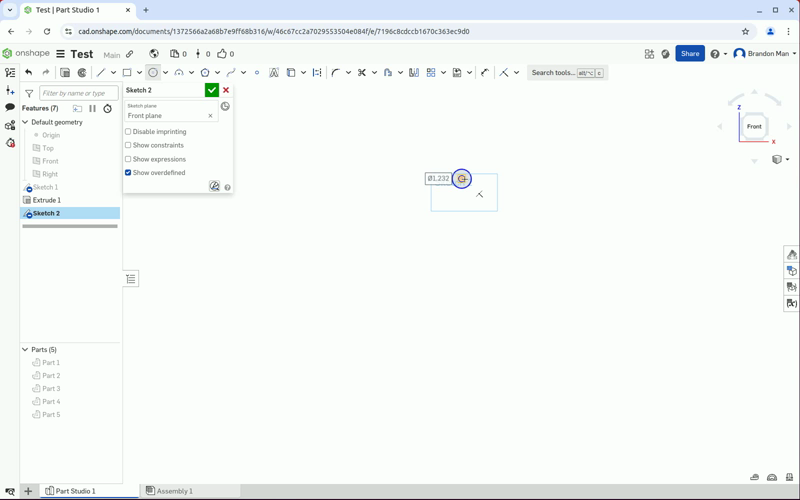
key(esc)
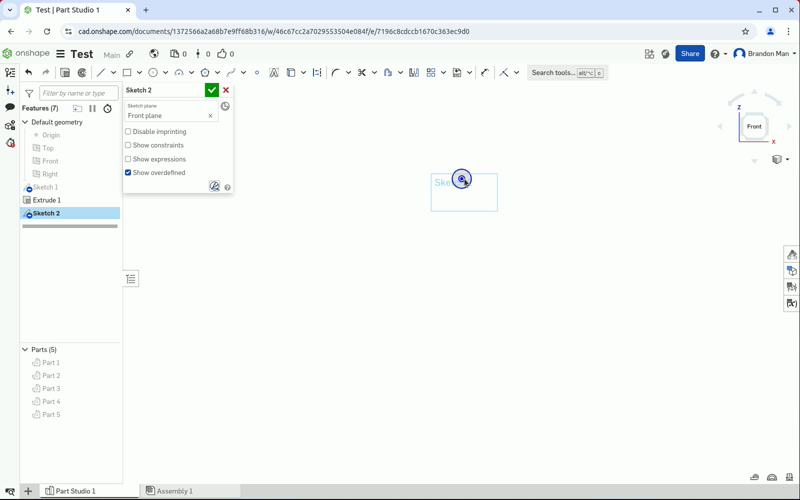
mouse_move(457, 171)
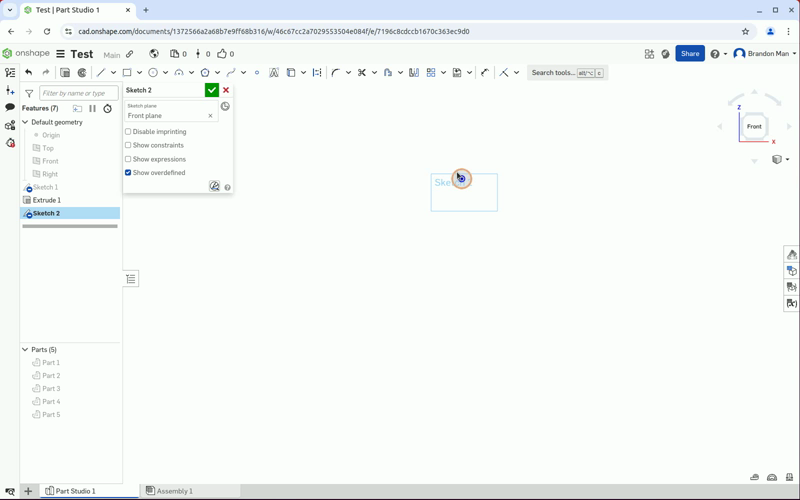
scroll(6)
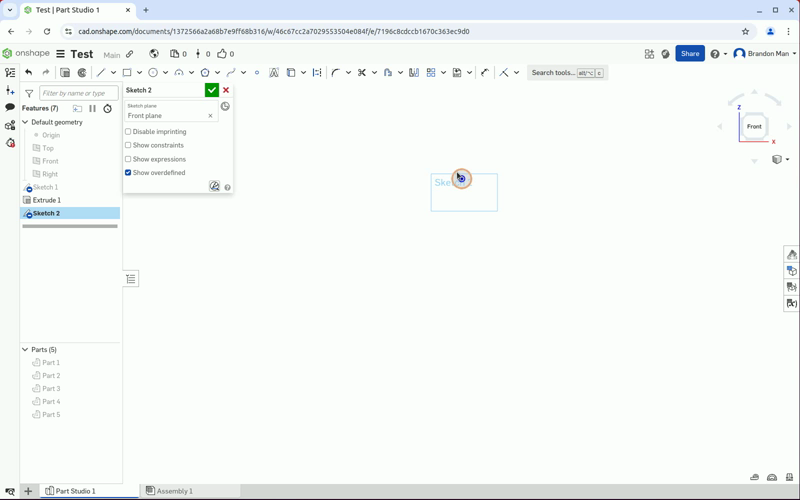
scroll(6)
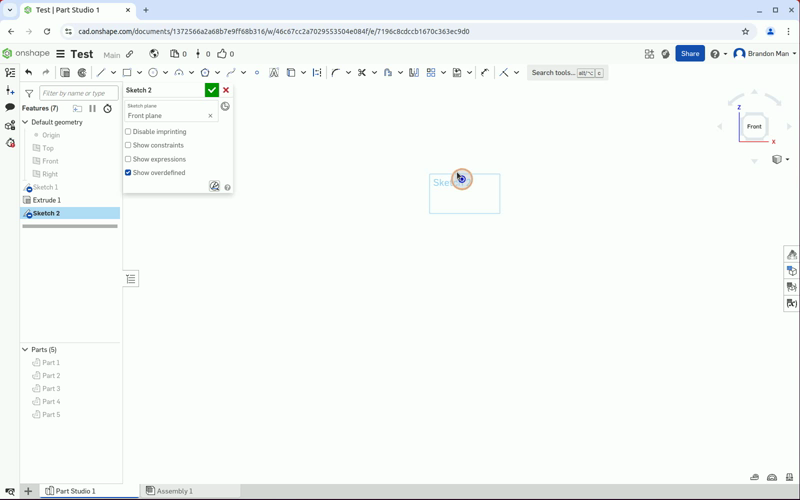
scroll(6)
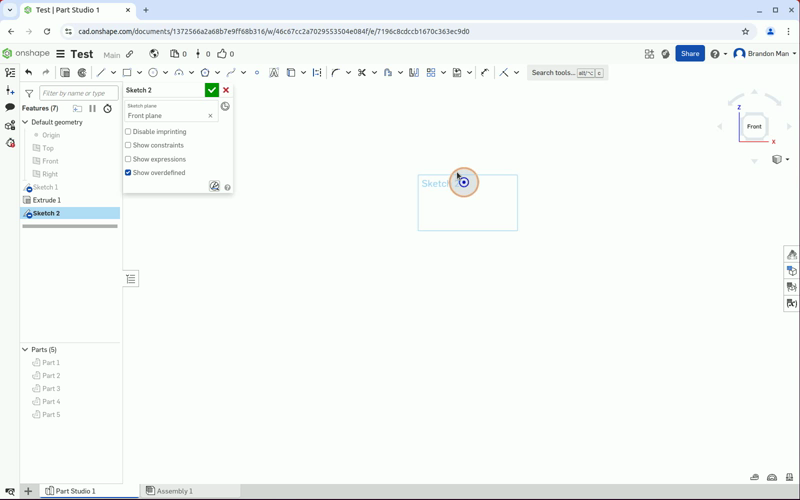
scroll(6)
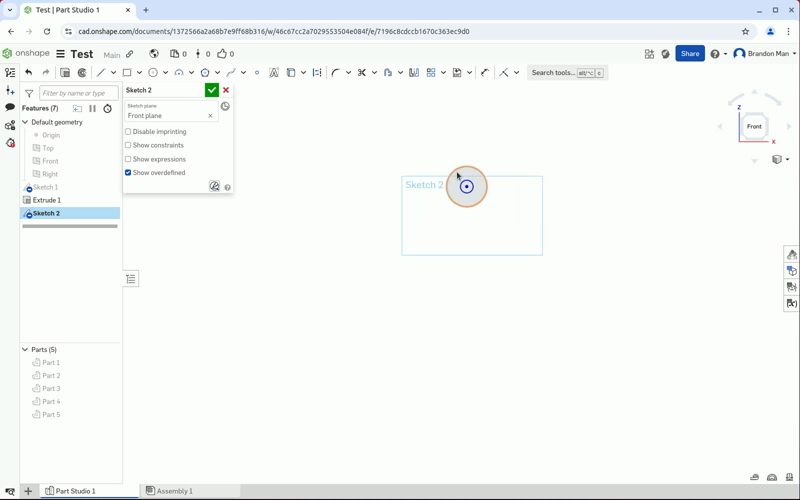
scroll(6)
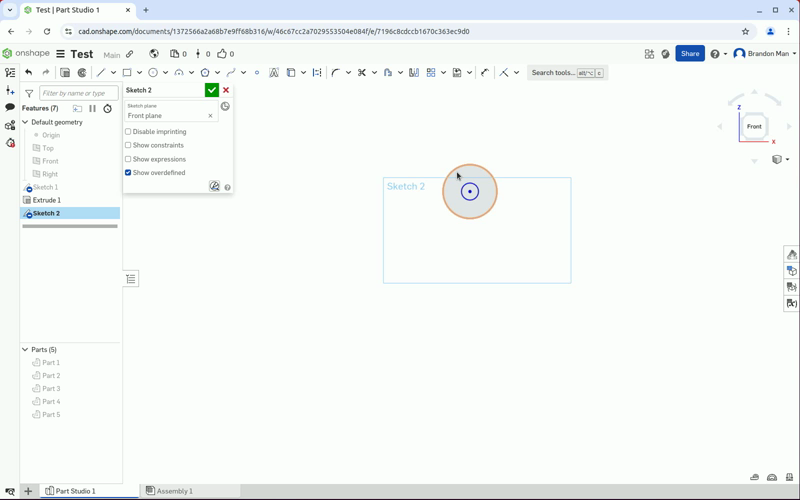
scroll(6)
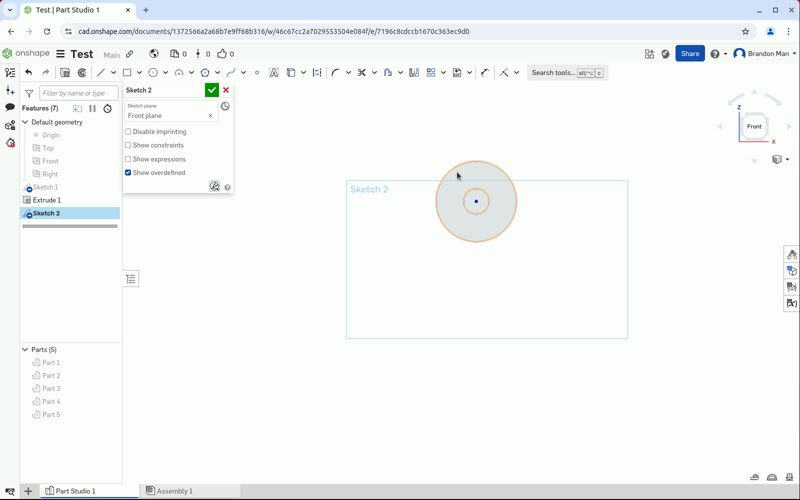
scroll(6)
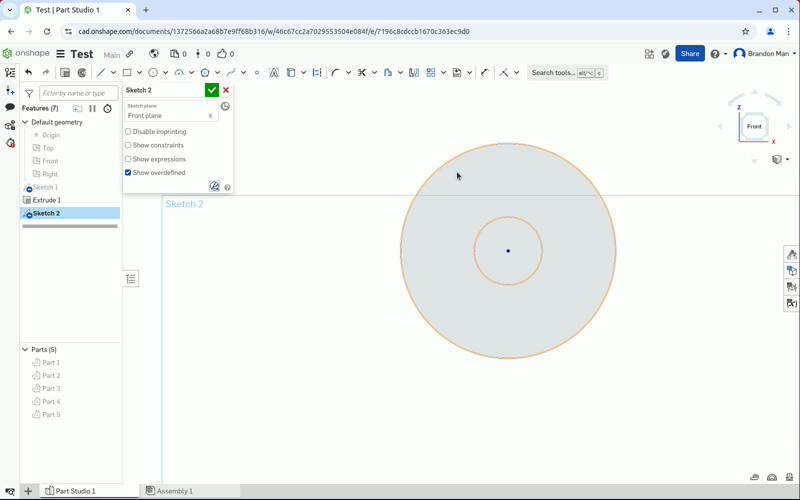
click(457, 171)
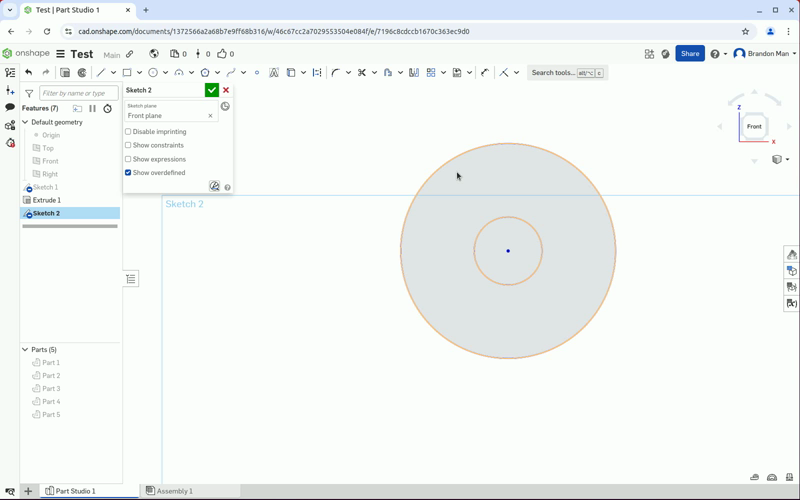
scroll(-6)
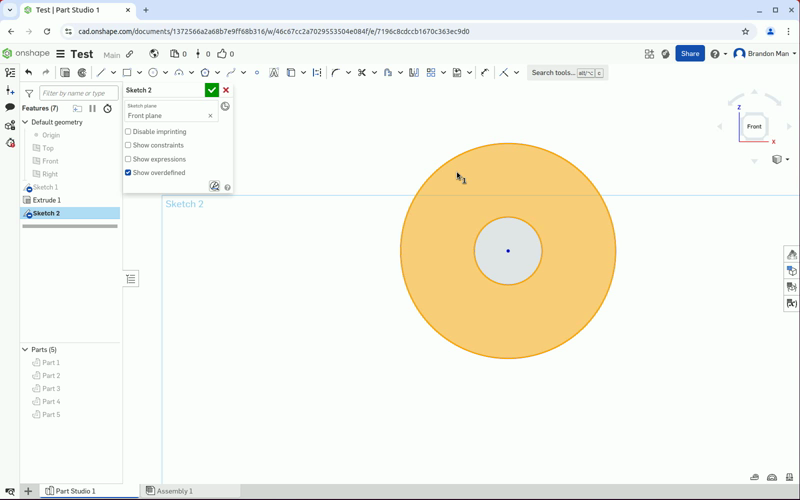
scroll(-6)
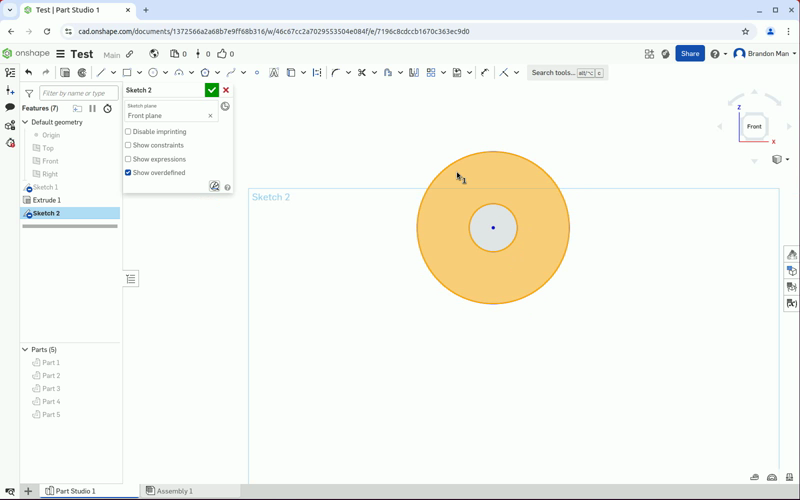
scroll(-6)
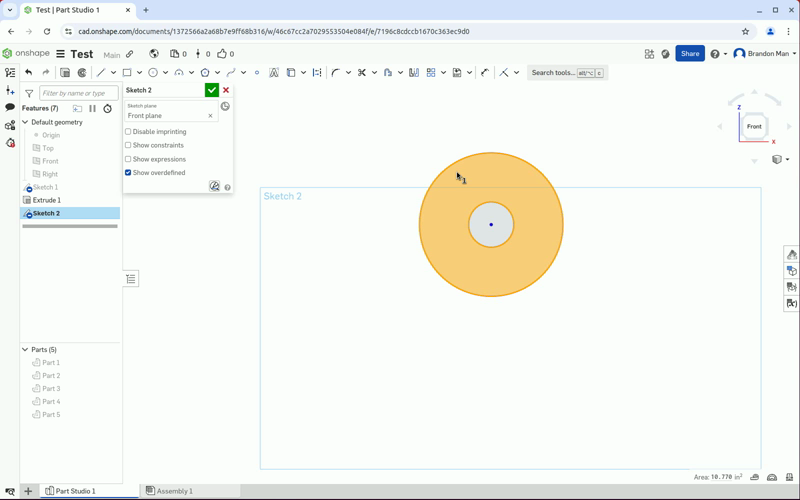
scroll(-6)
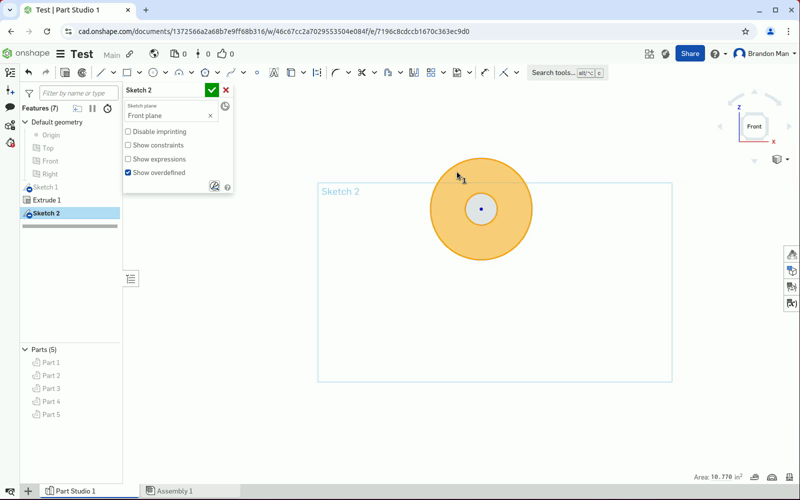
scroll(-6)
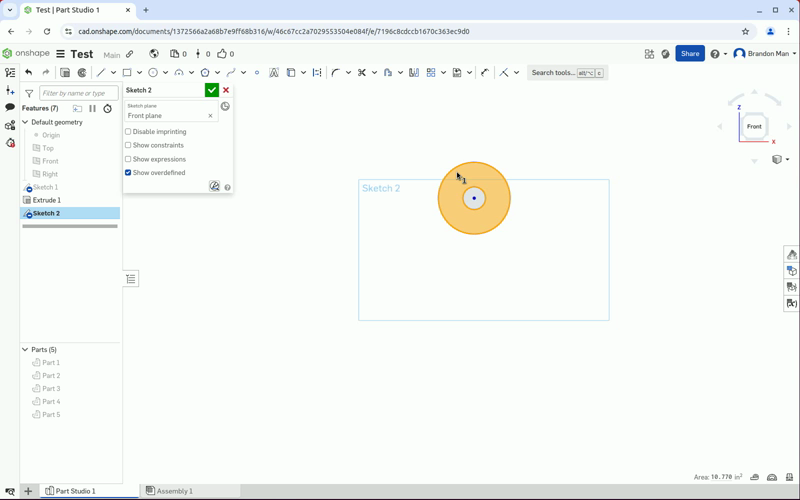
scroll(-6)
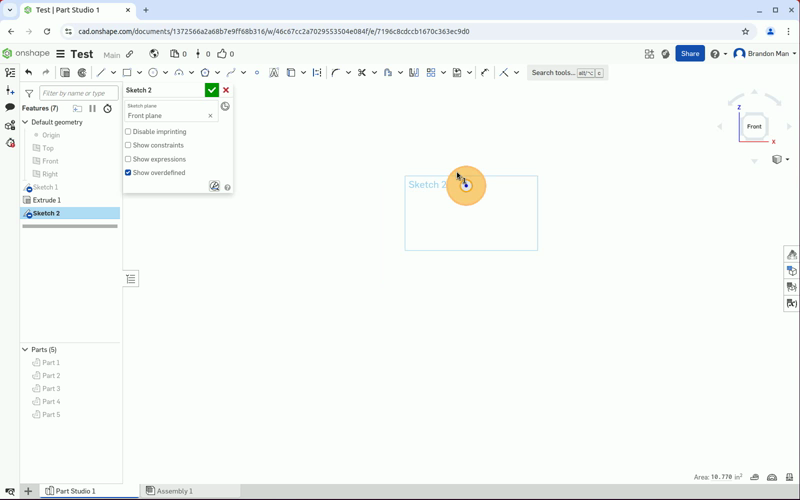
scroll(-6)
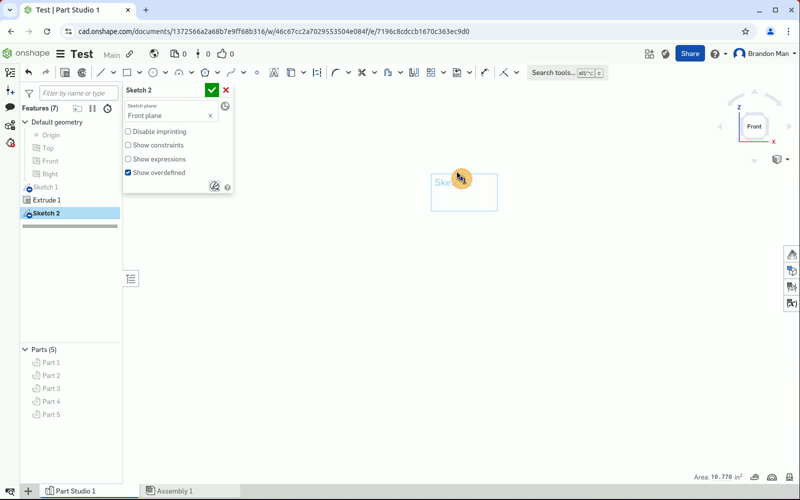
mouse_move(73, 352)
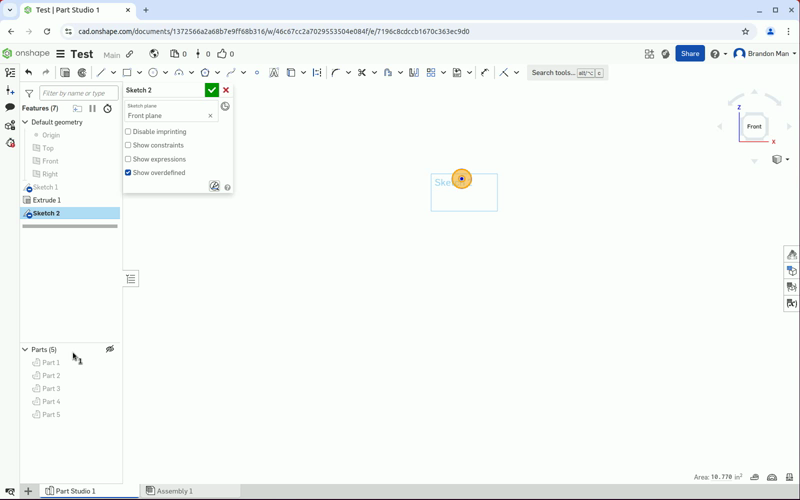
key(shift+y)
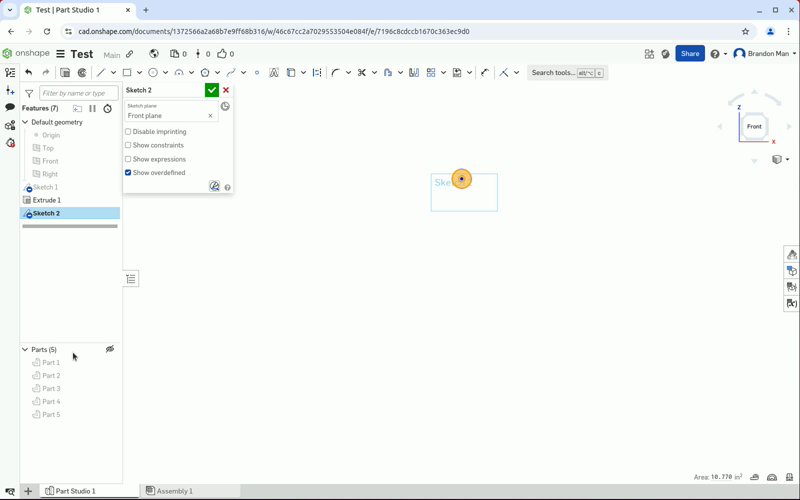
key(shift+e)
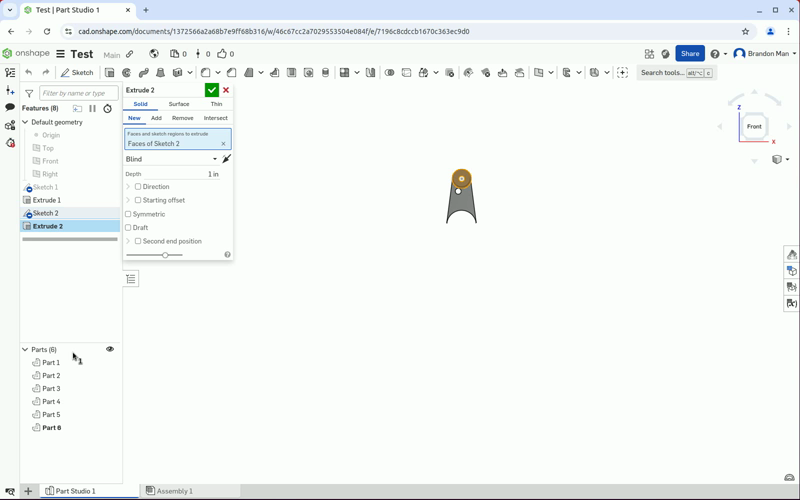
mouse_move(143, 106)
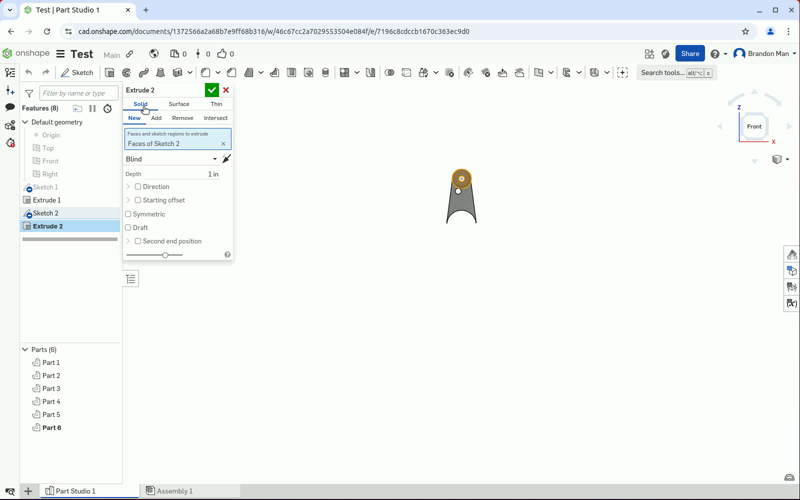
click(143, 106)
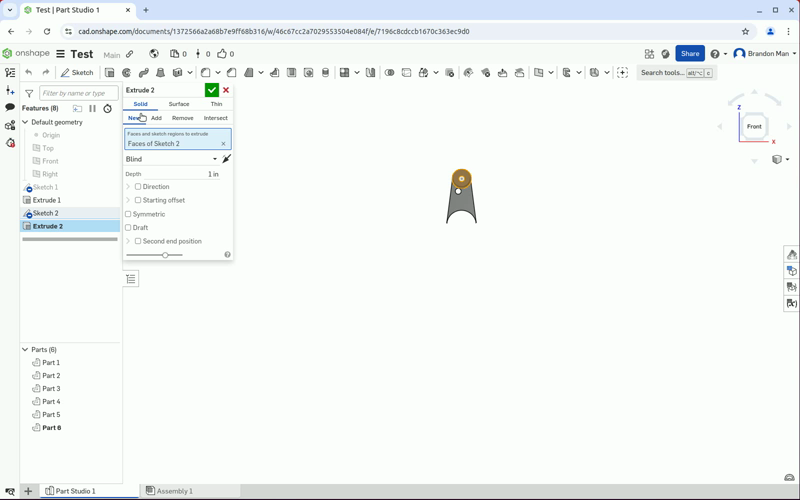
mouse_move(137, 120)
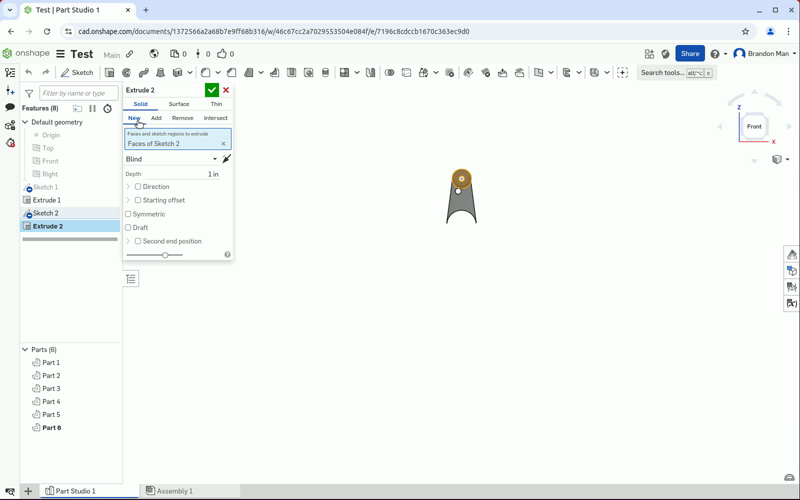
click(137, 120)
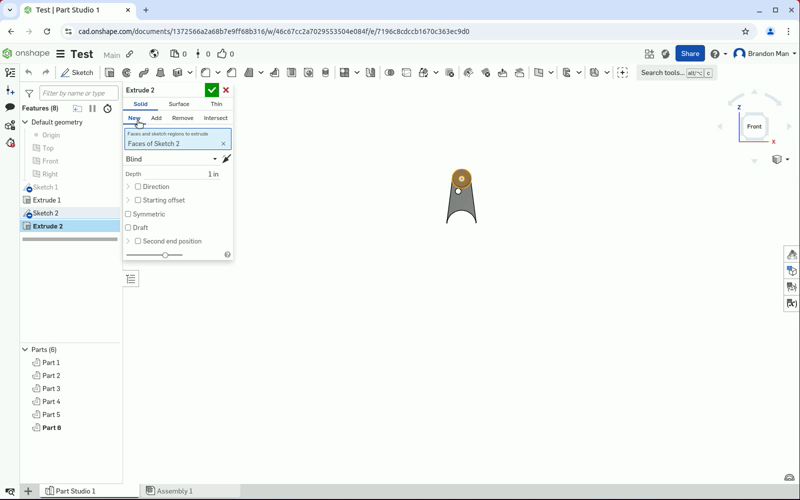
key(tab, 4)
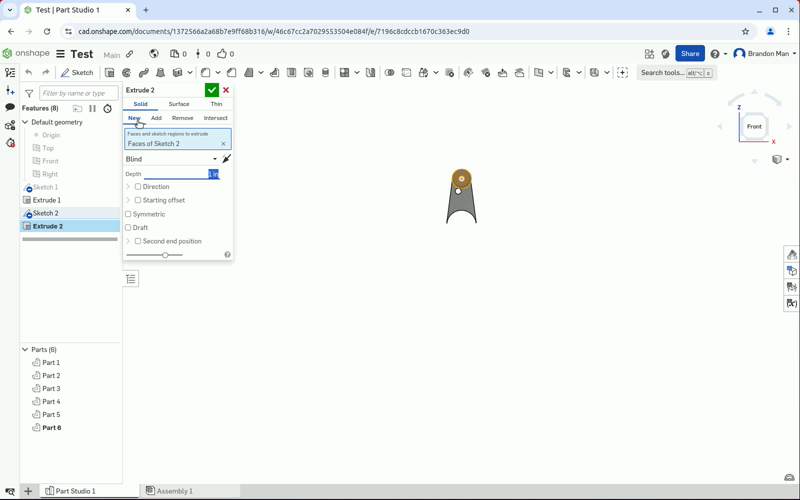
text(0.481)
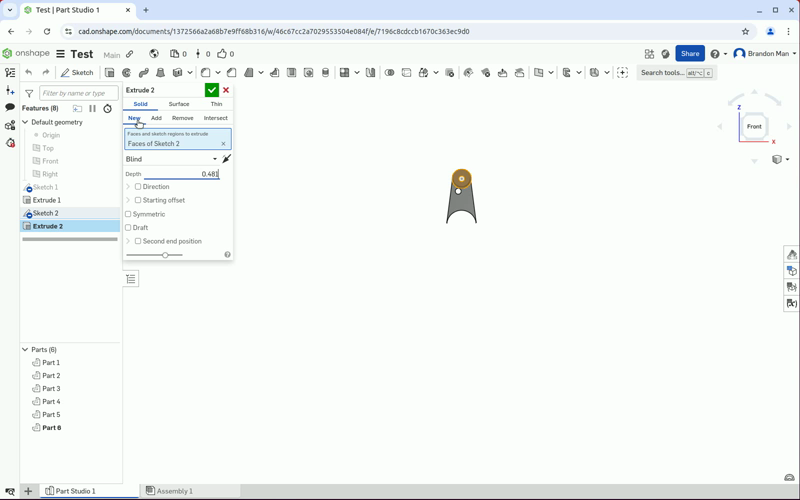
key(enter)
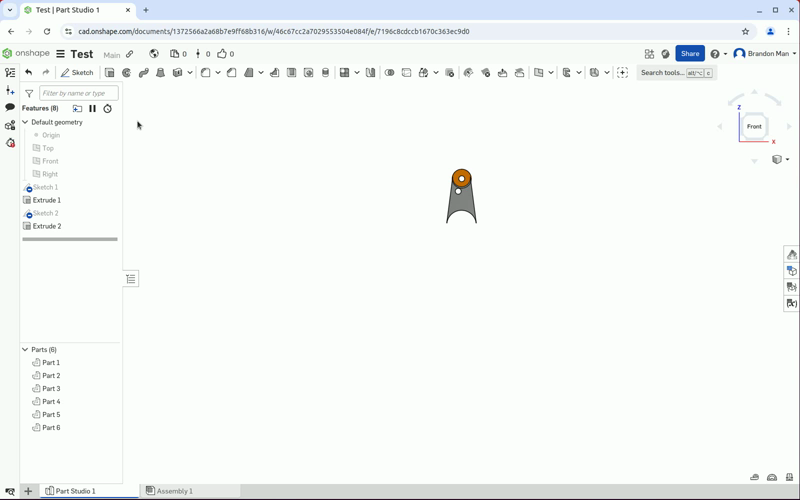
key(shift+h)
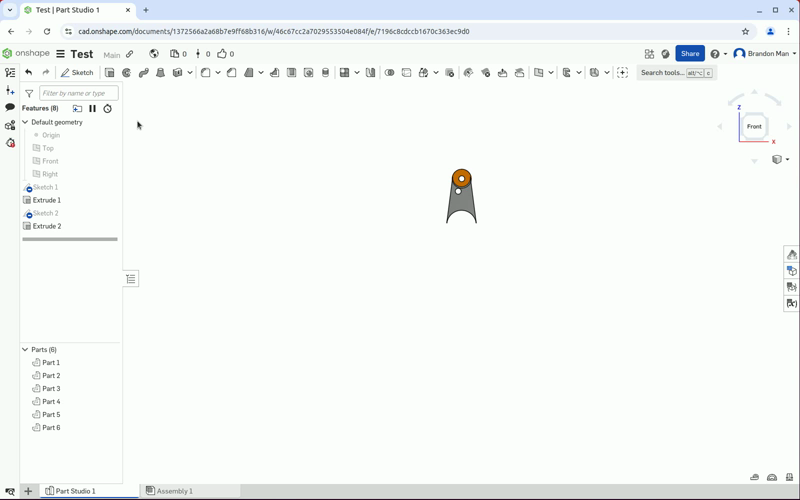
key(shift+h)
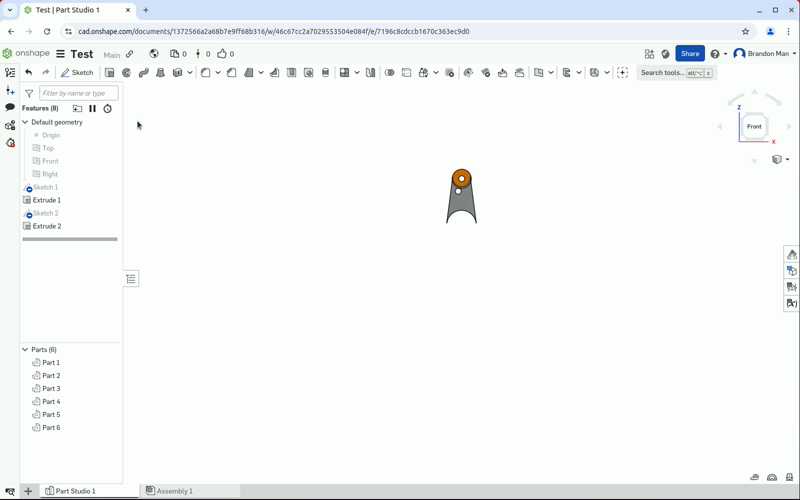
mouse_move(73, 189)
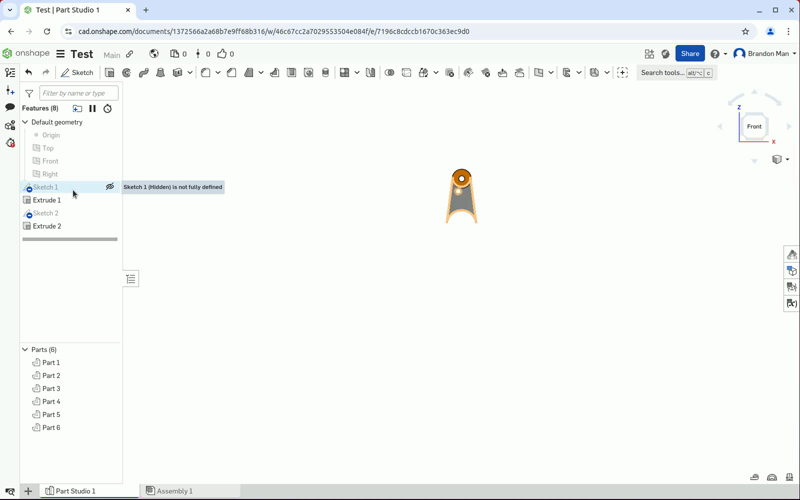
click(73, 189)
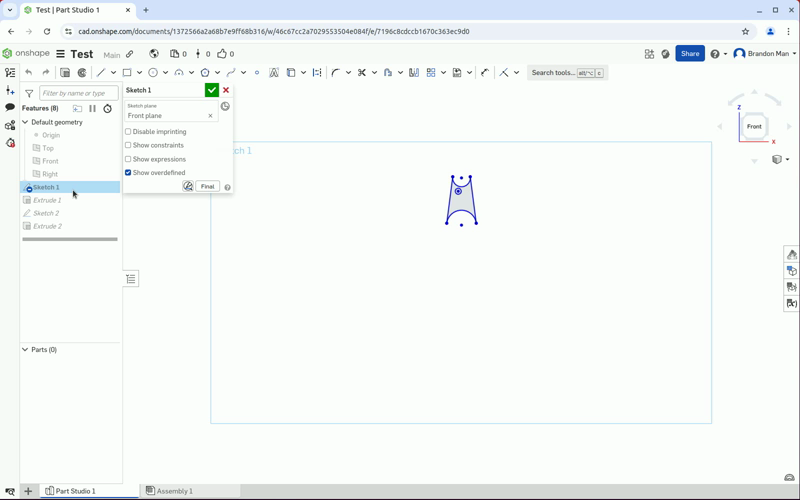
mouse_move(229, 92)
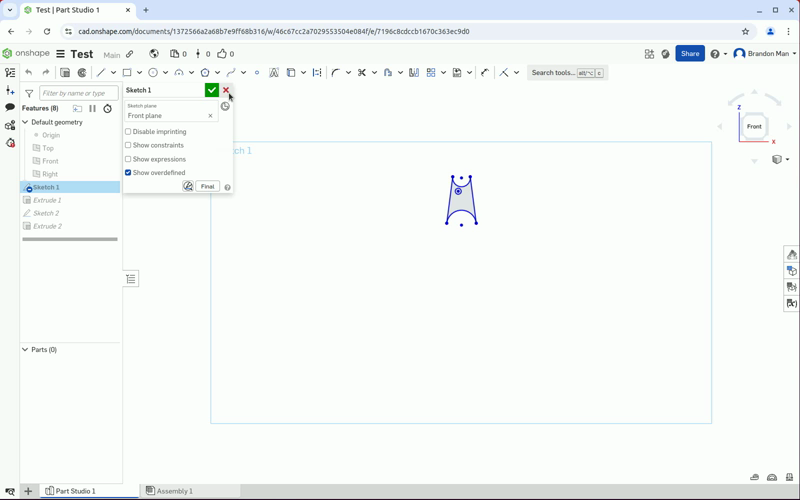
click(229, 92)
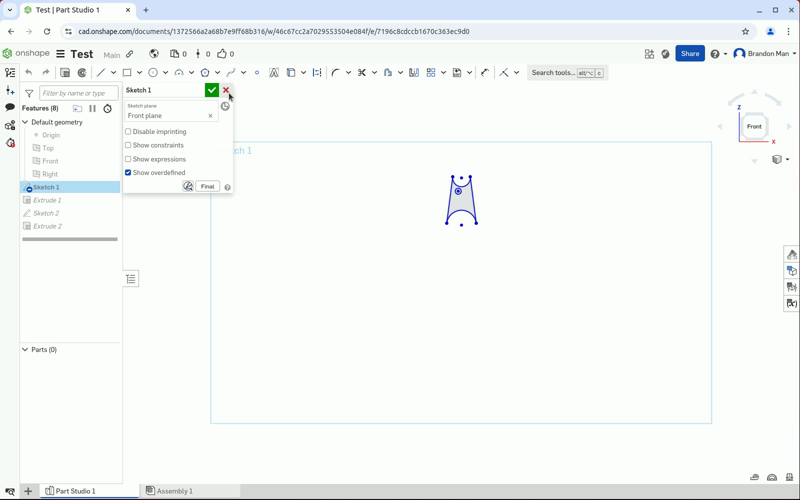
key(shift+s)
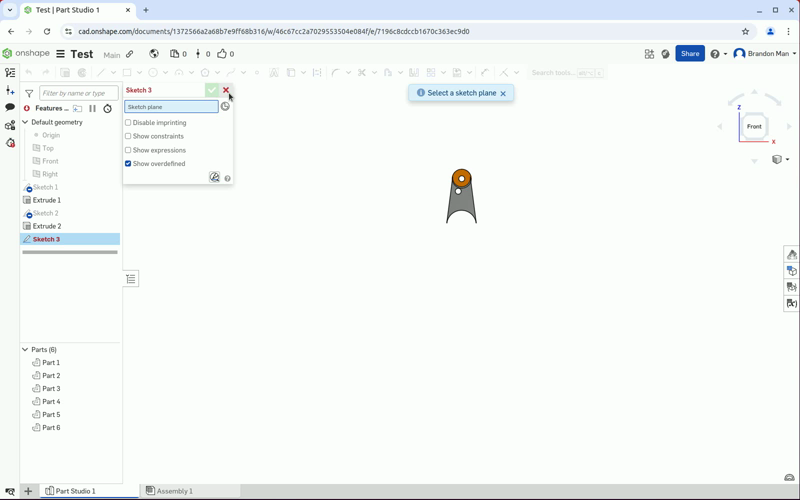
mouse_move(73, 163)
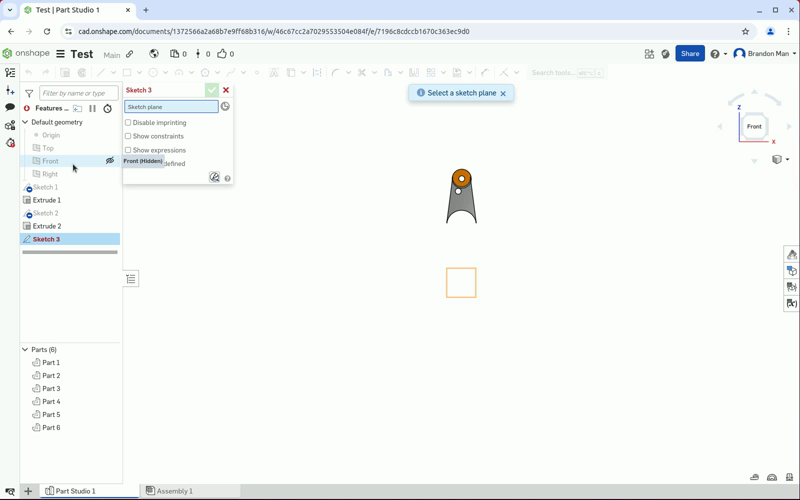
click(73, 163)
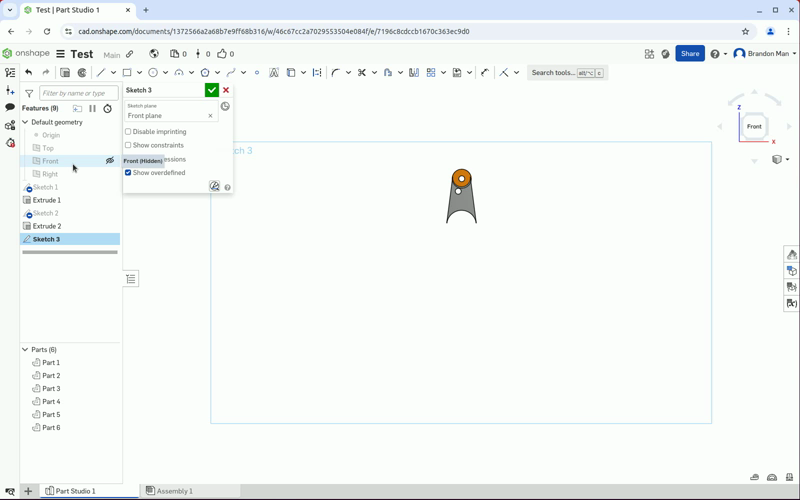
mouse_move(73, 352)
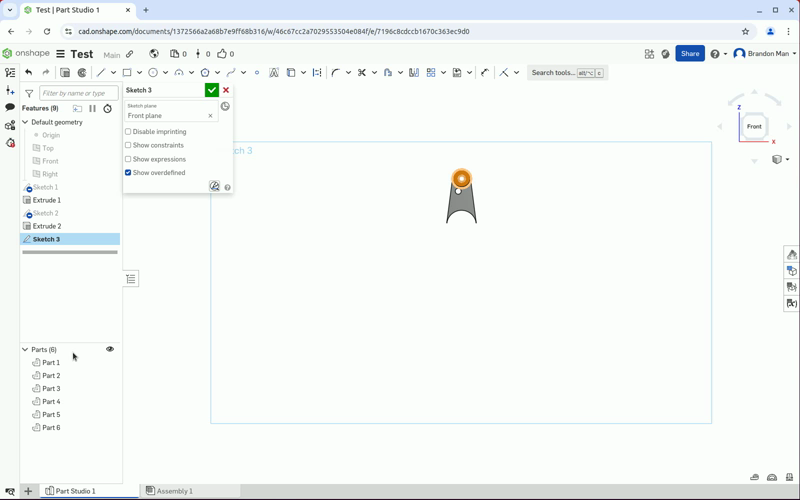
key(y)
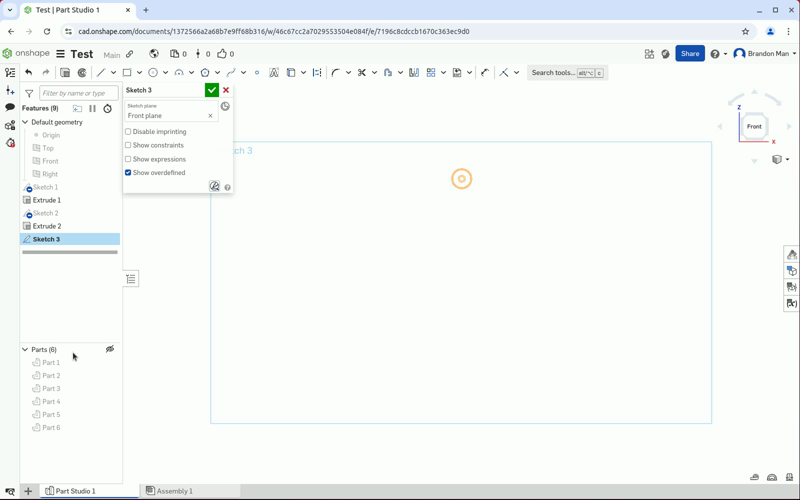
key(c)
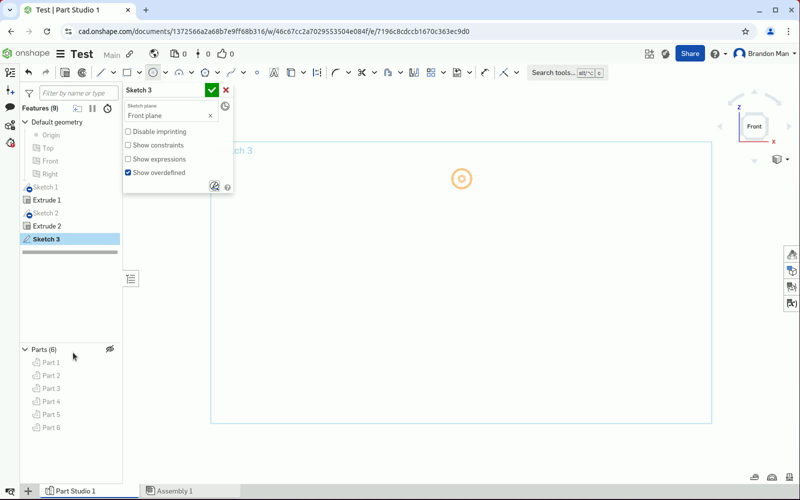
key_down(shift)
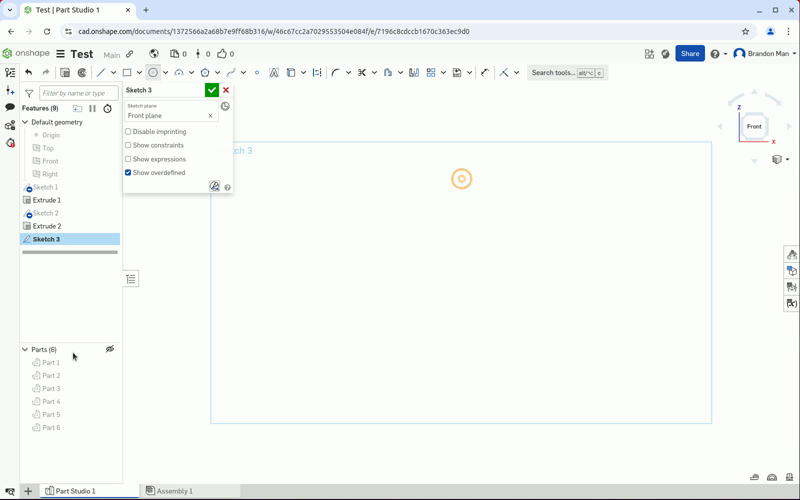
mouse_move(461, 225)
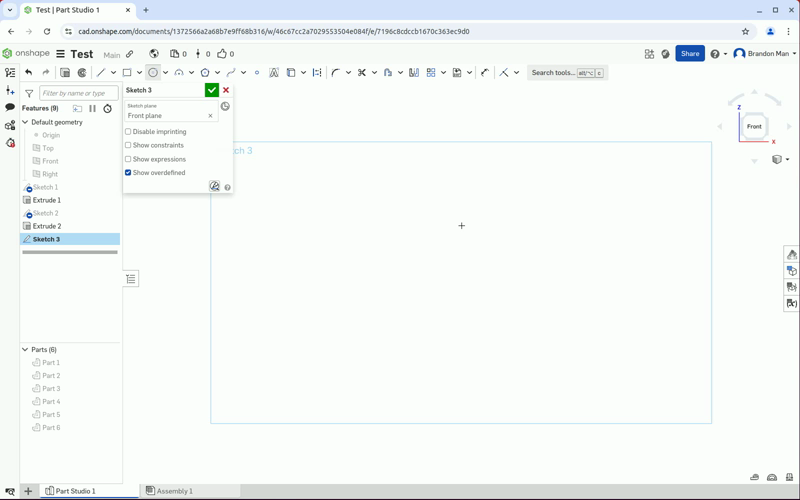
click(461, 225)
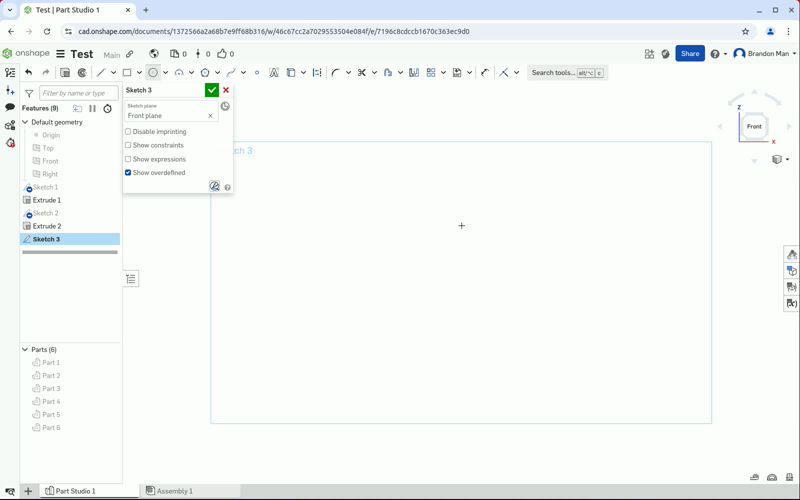
key_up(shift)
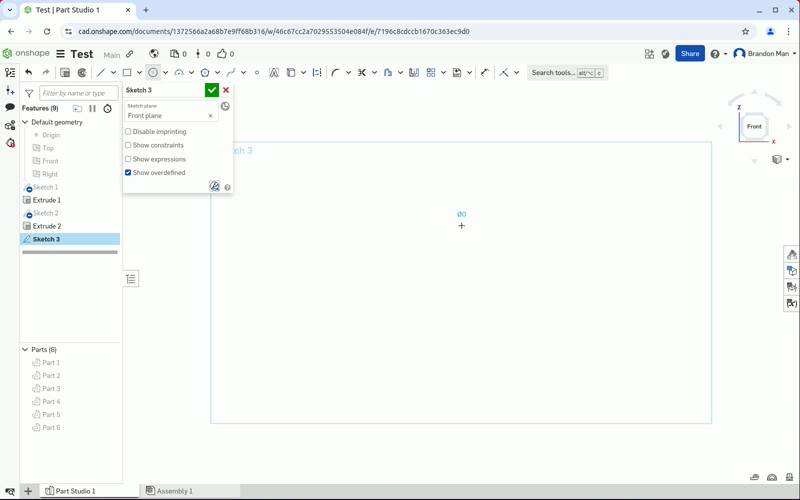
mouse_move(477, 225)
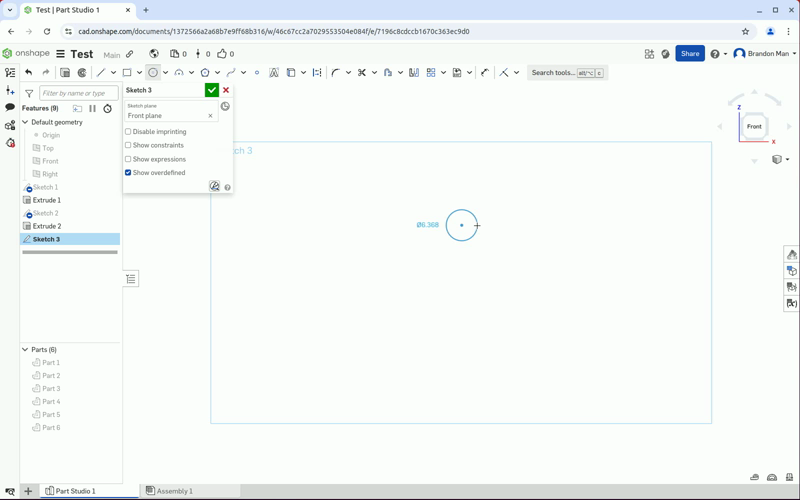
click(477, 225)
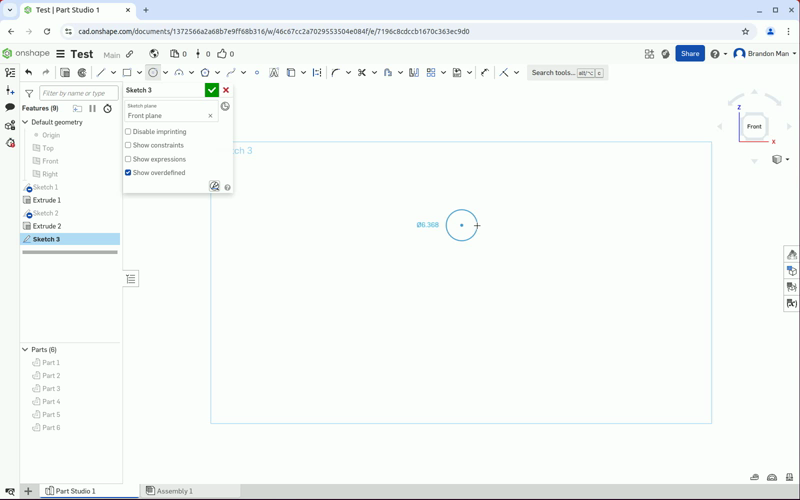
key(esc)
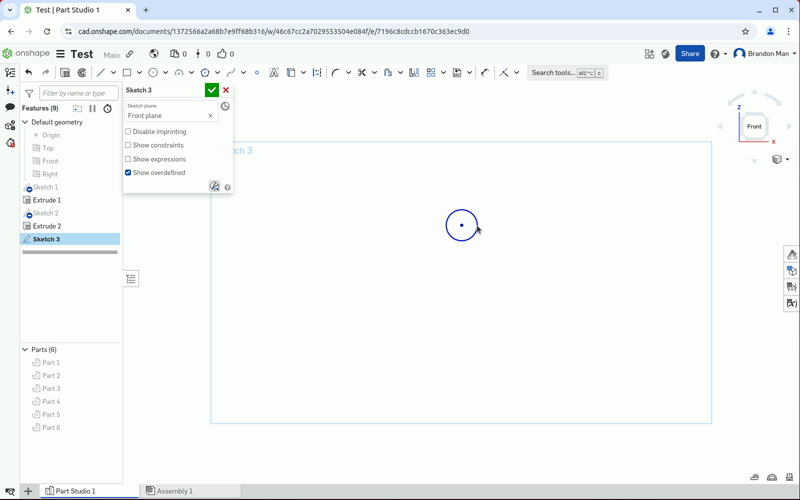
key(c)
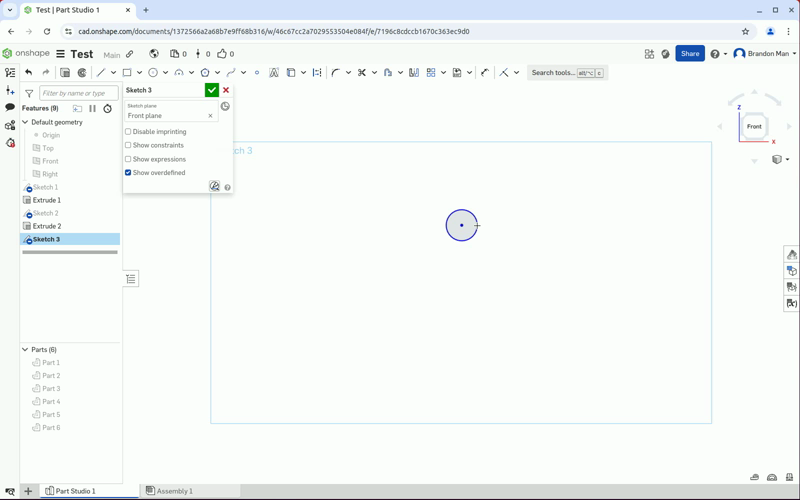
key_down(shift)
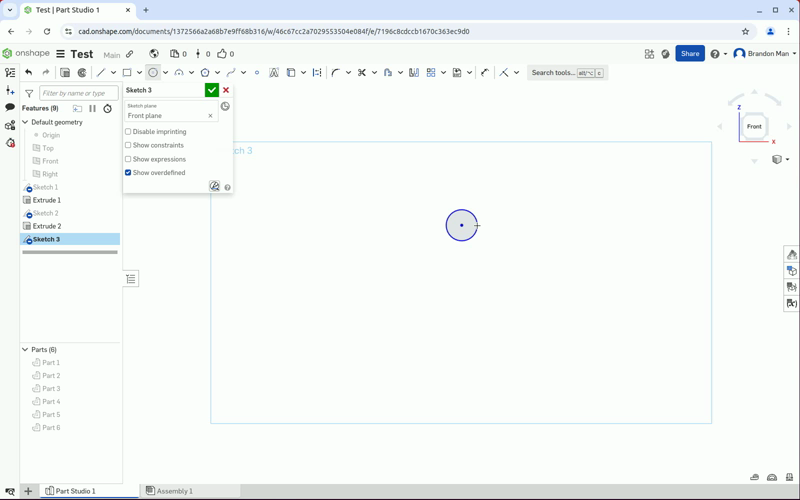
mouse_move(461, 225)
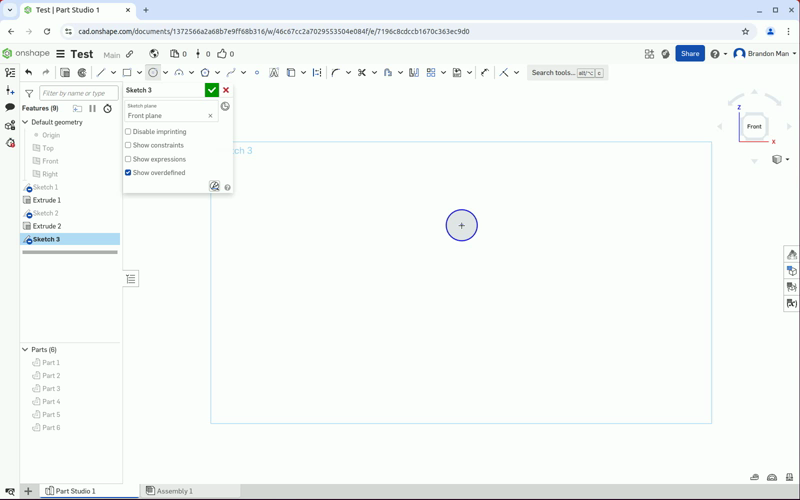
click(461, 225)
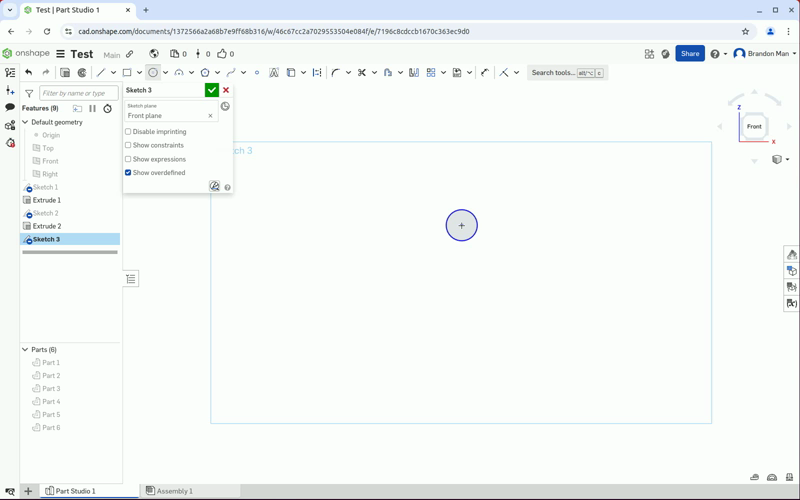
key_up(shift)
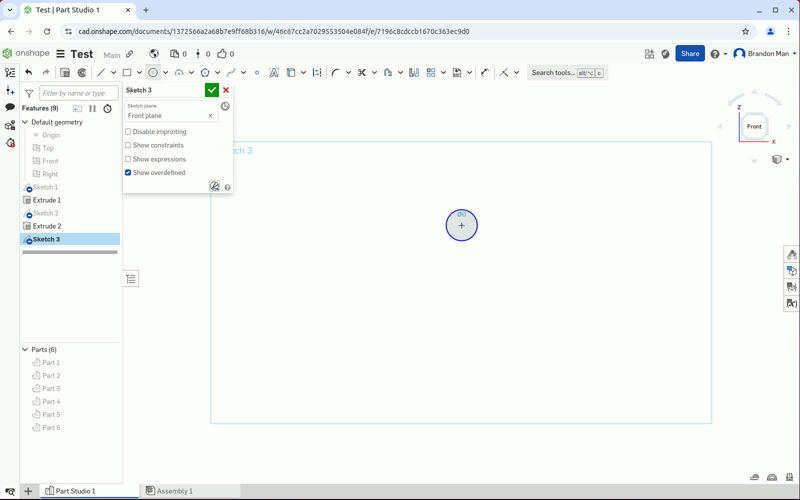
mouse_move(465, 225)
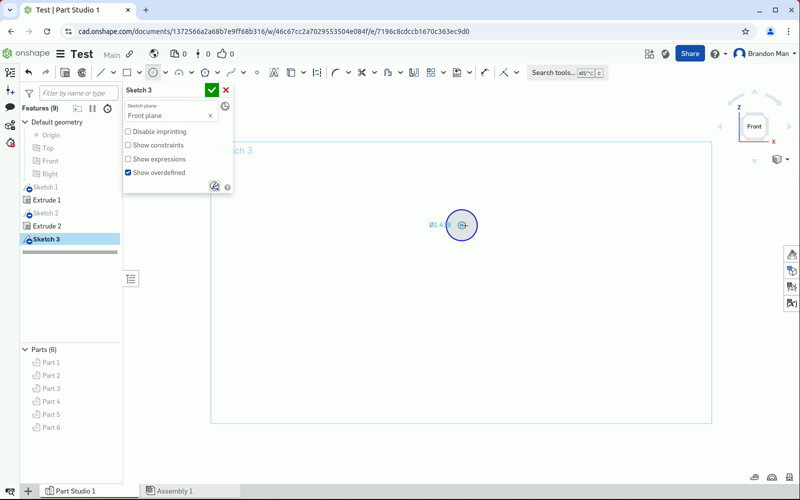
scroll(6)
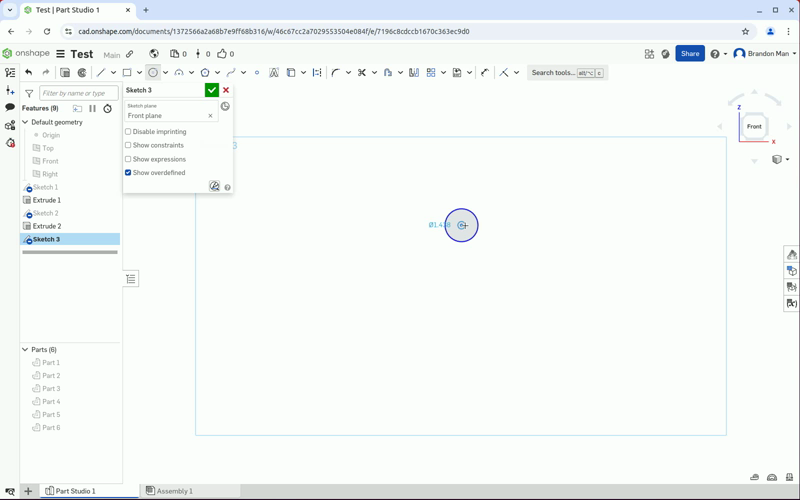
scroll(6)
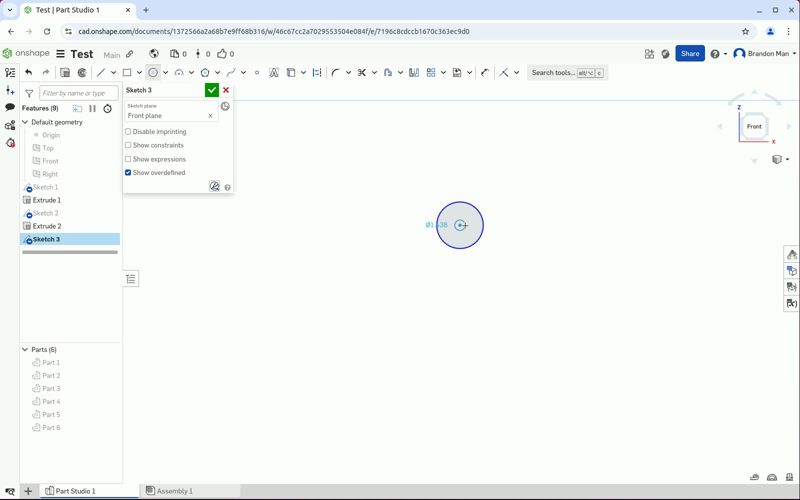
scroll(6)
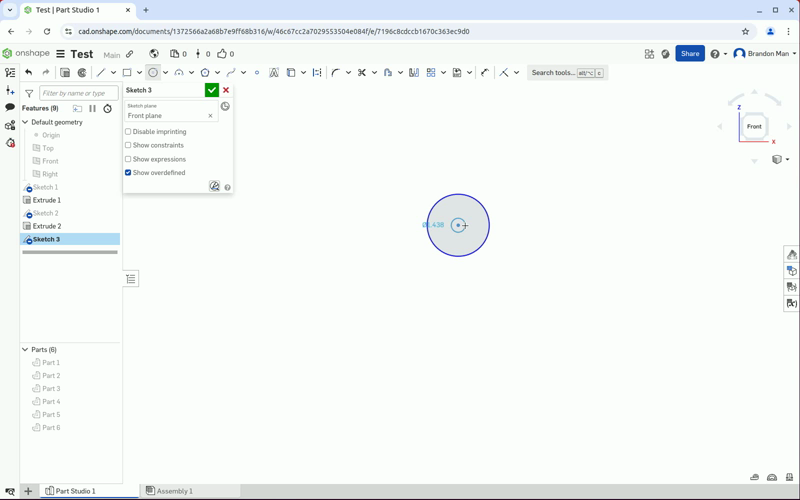
scroll(6)
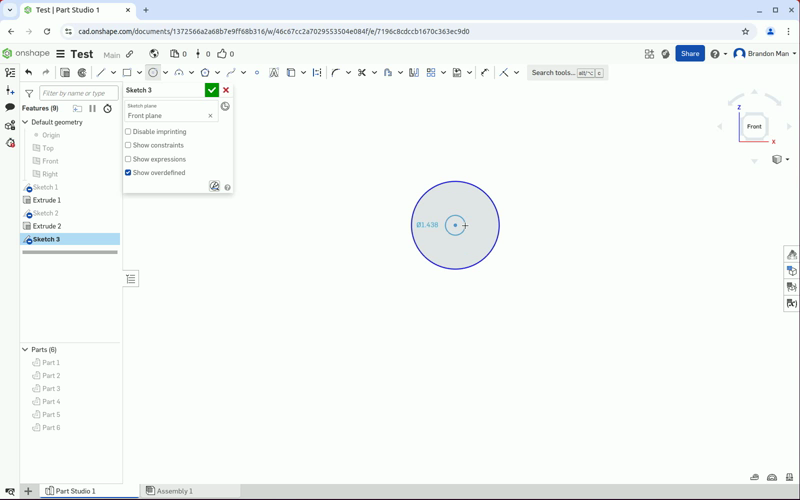
scroll(6)
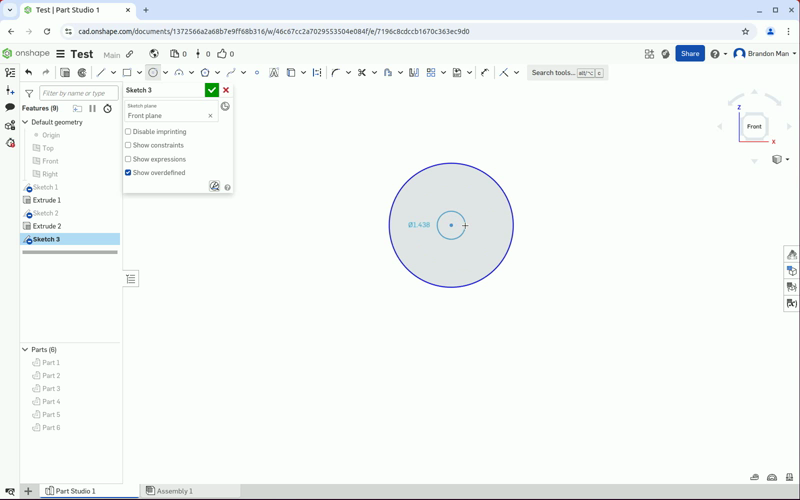
scroll(6)
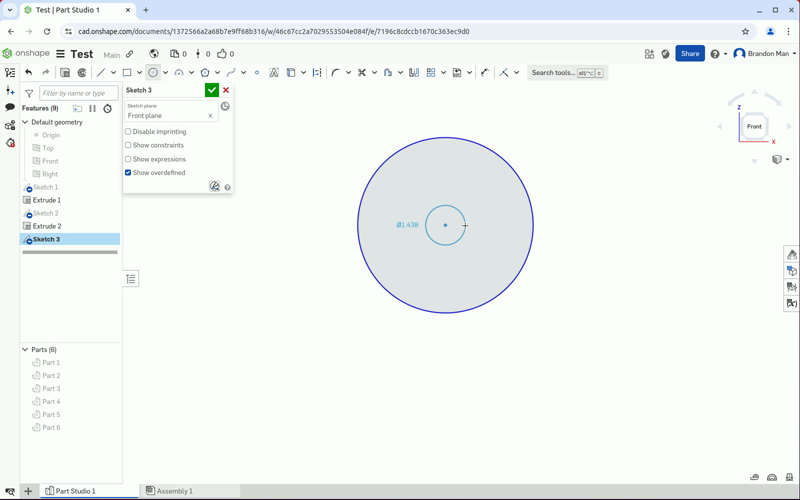
scroll(6)
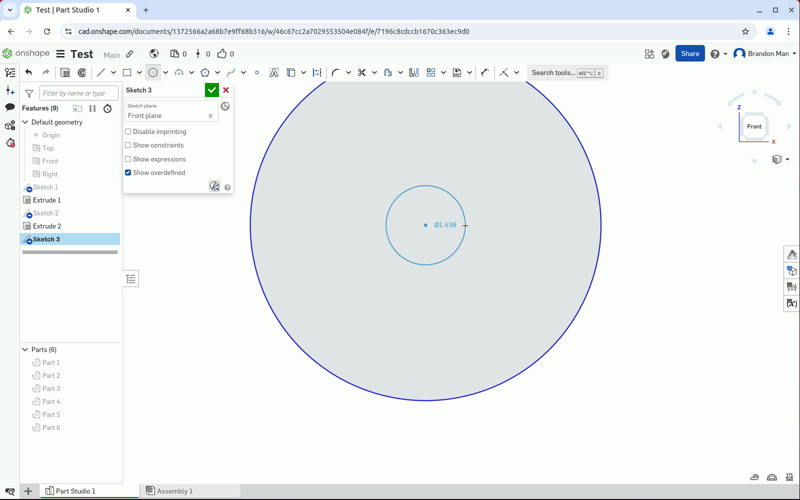
click(465, 225)
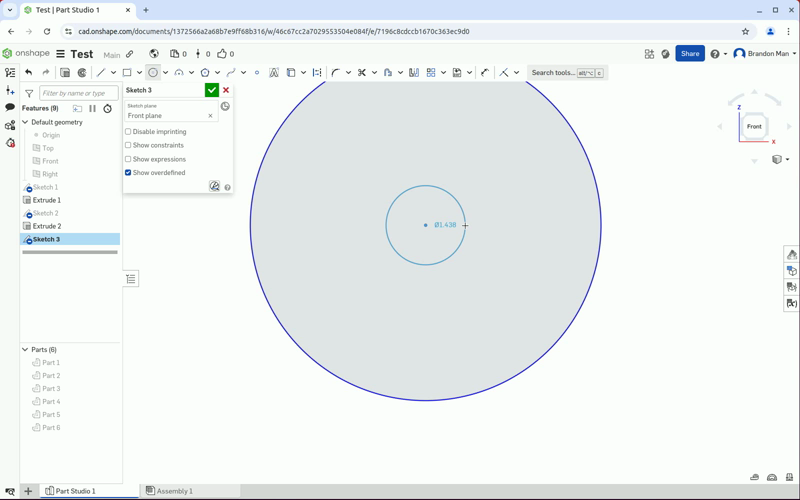
scroll(-6)
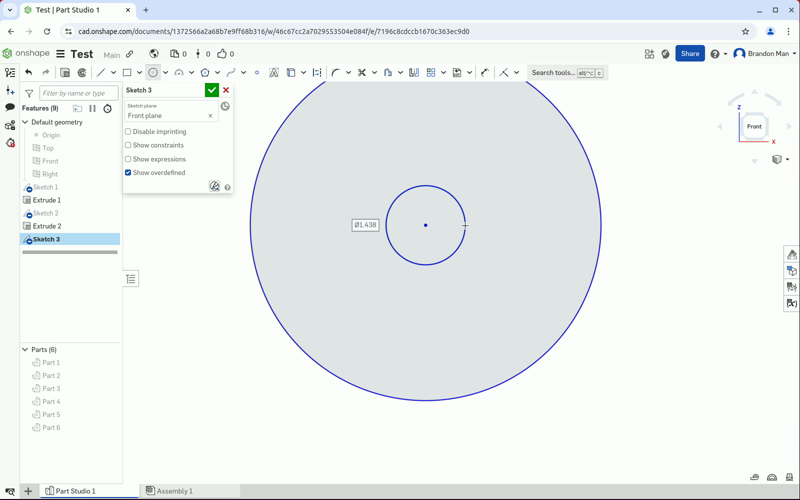
scroll(-6)
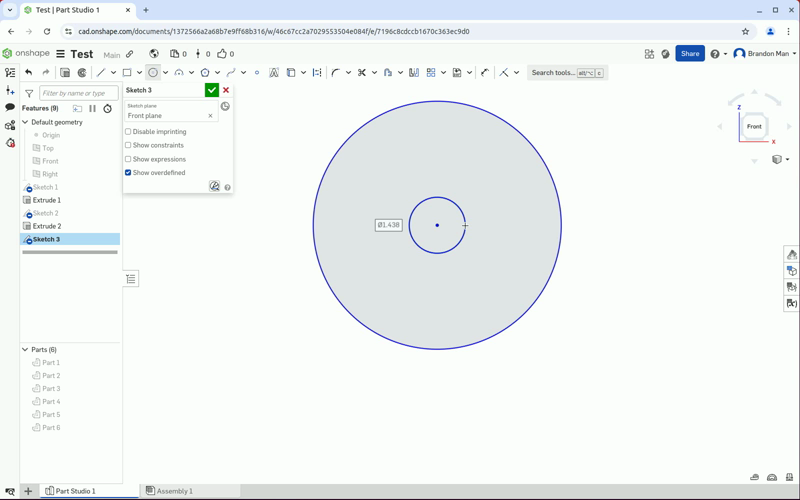
scroll(-6)
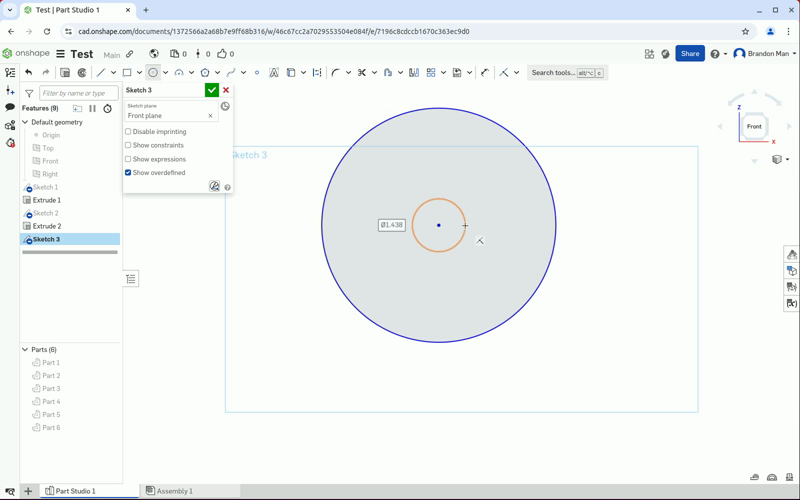
scroll(-6)
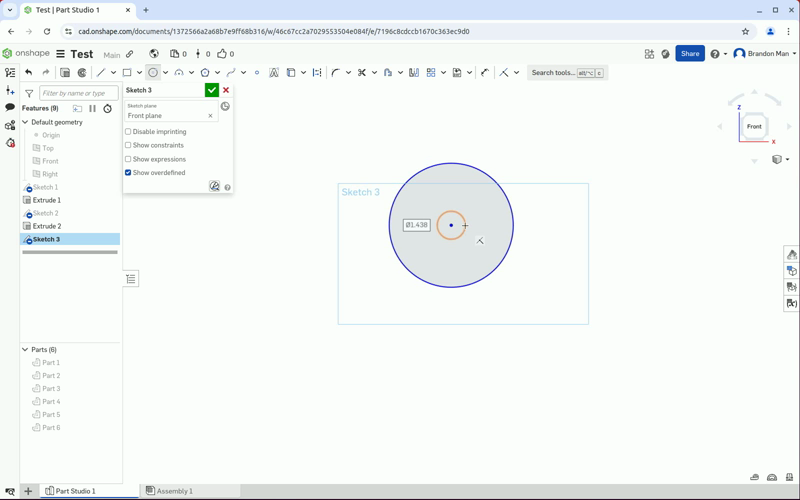
scroll(-6)
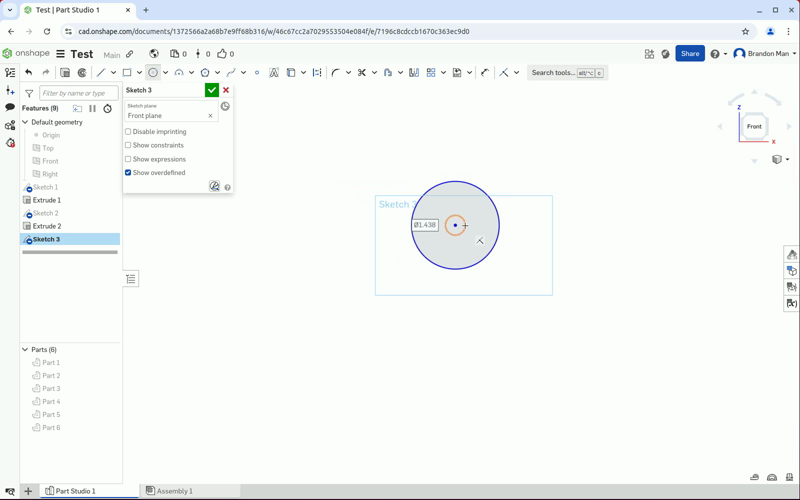
scroll(-6)
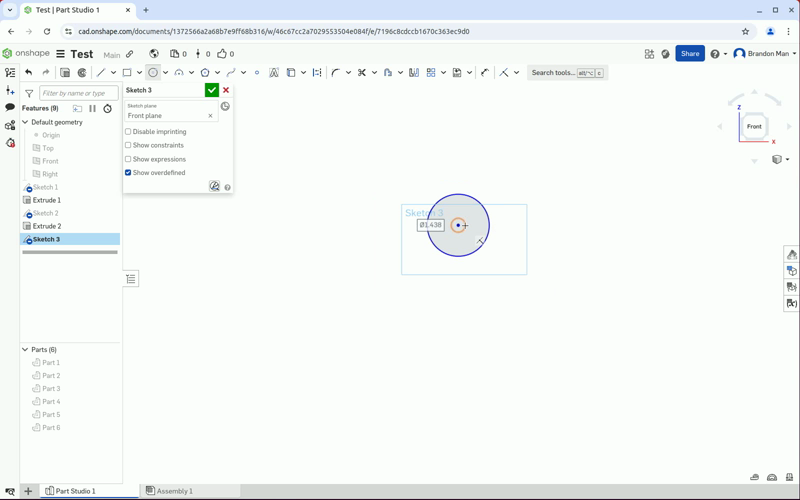
scroll(-6)
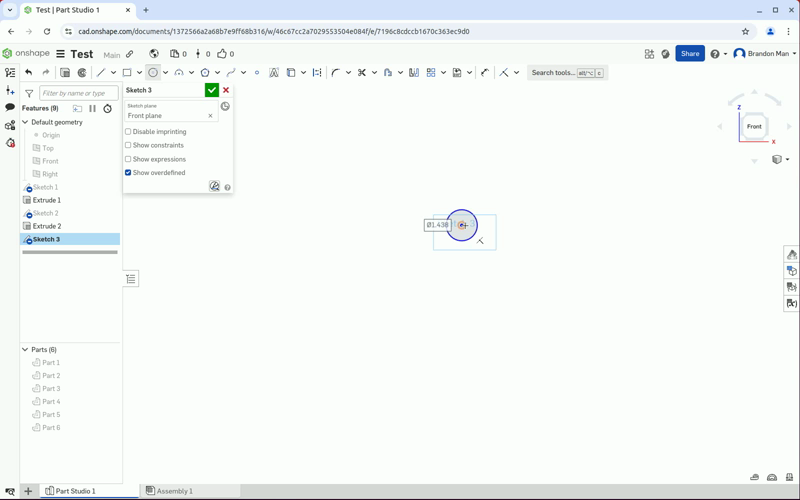
key(esc)
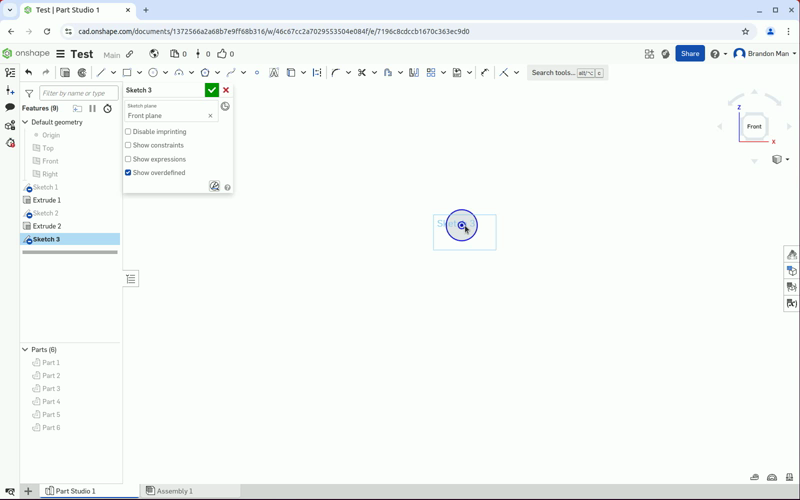
mouse_move(463, 213)
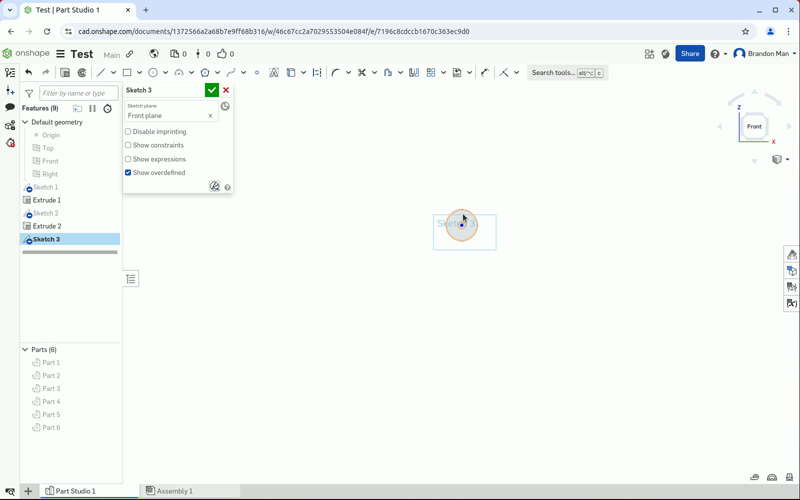
scroll(6)
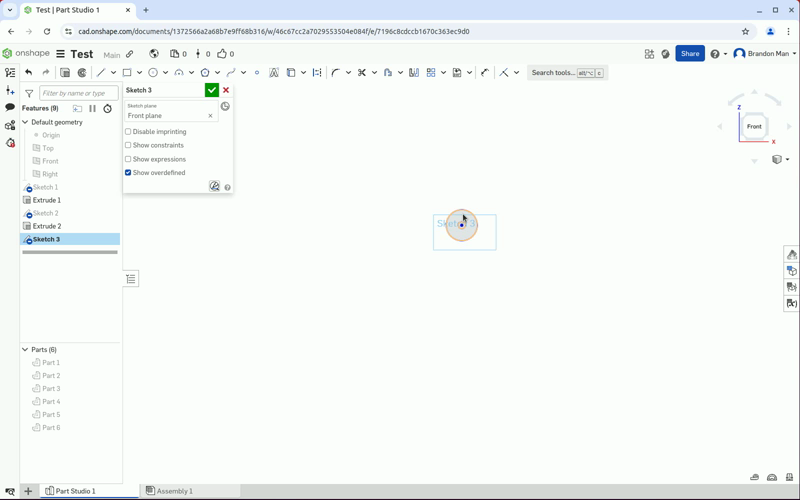
scroll(6)
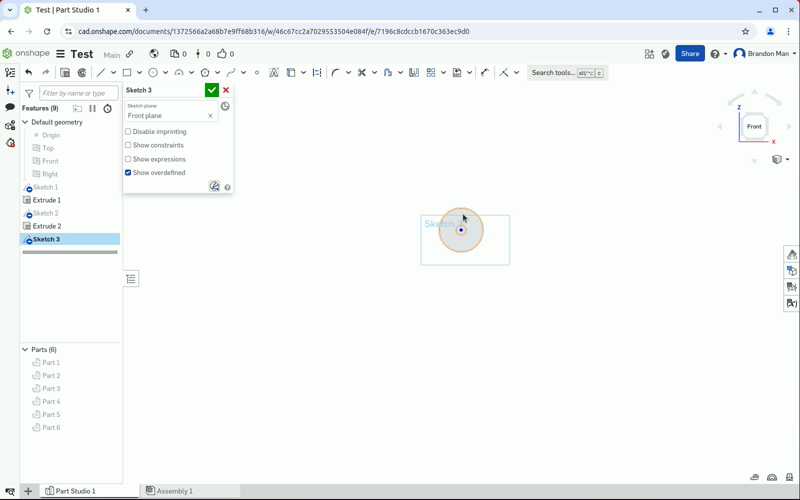
scroll(6)
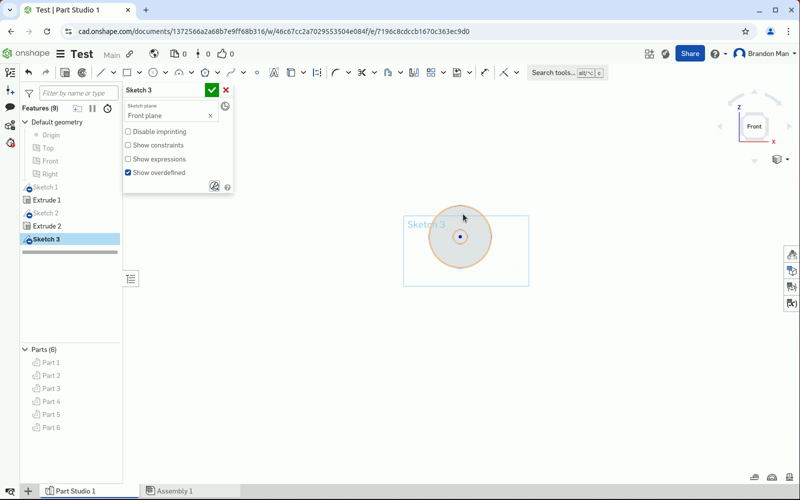
scroll(6)
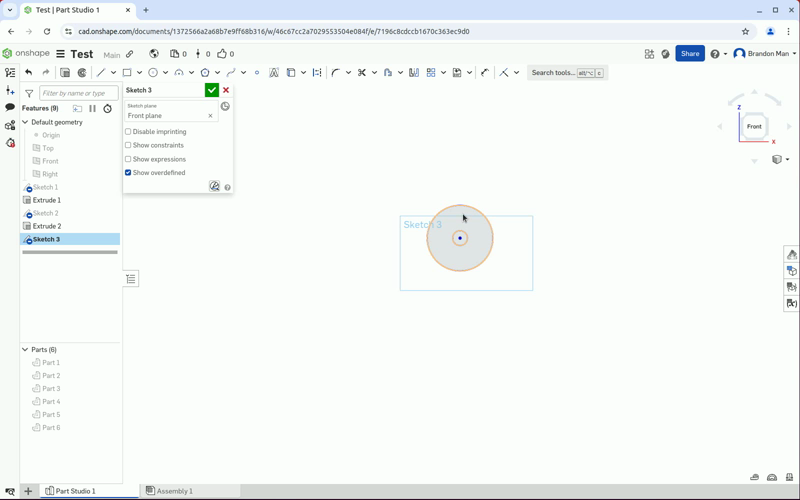
scroll(6)
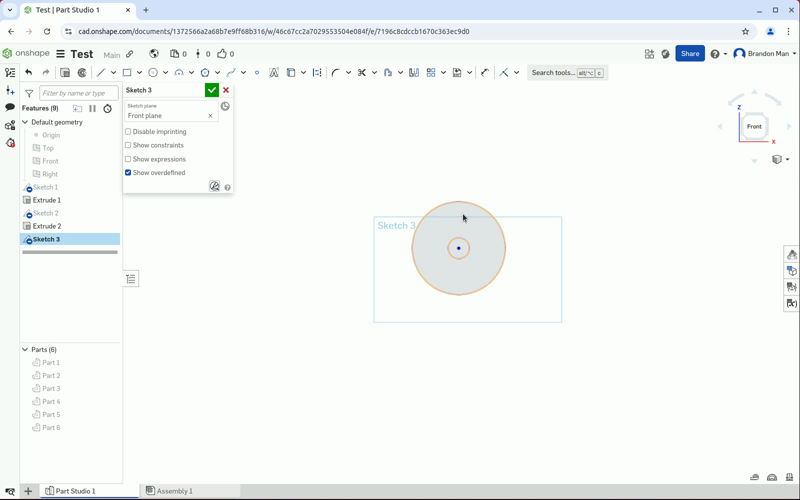
scroll(6)
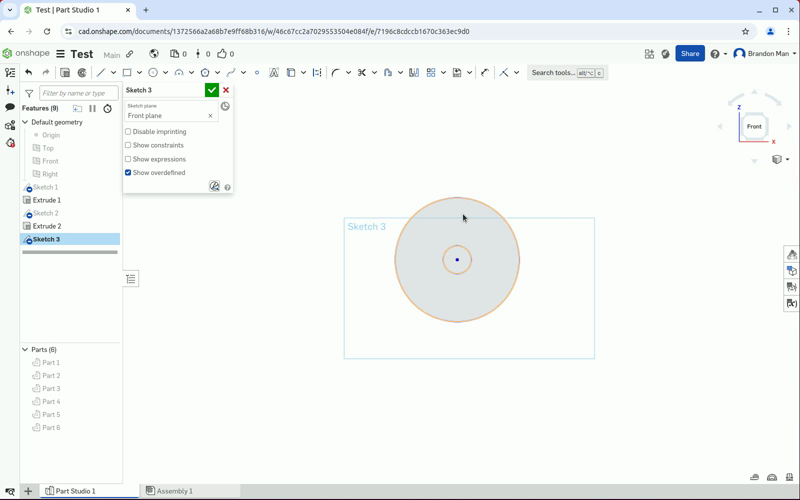
scroll(6)
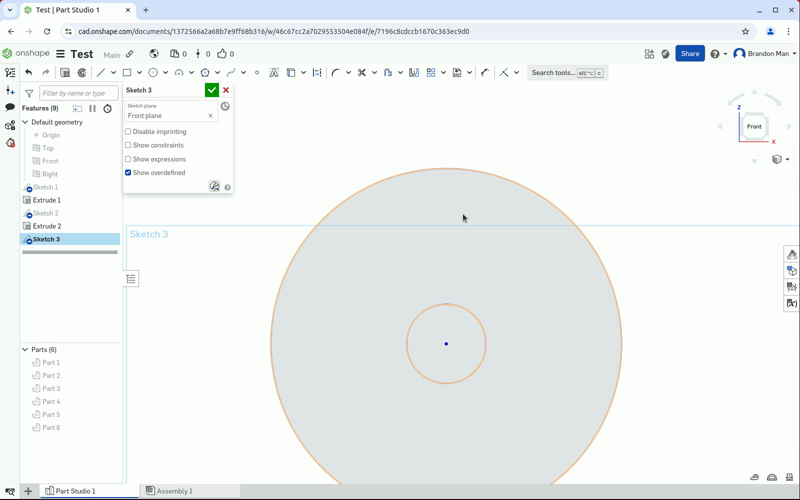
click(463, 213)
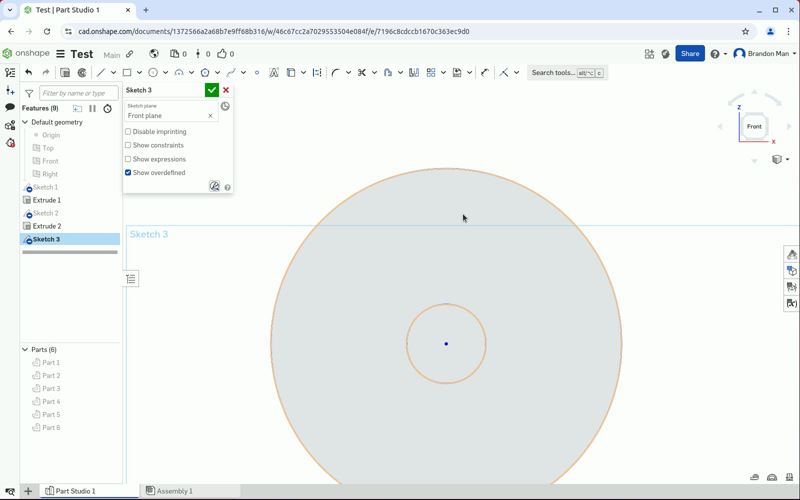
scroll(-6)
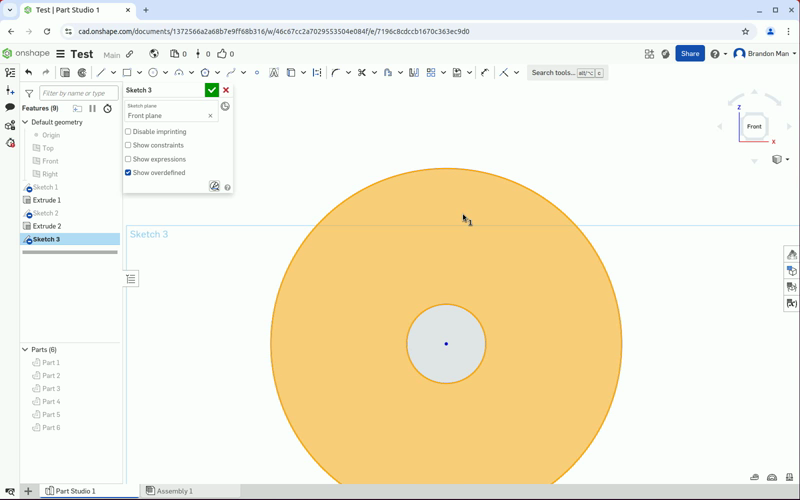
scroll(-6)
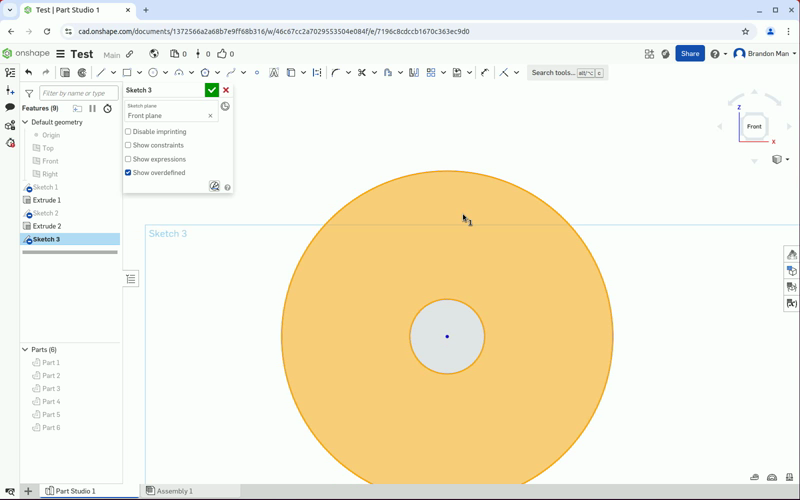
scroll(-6)
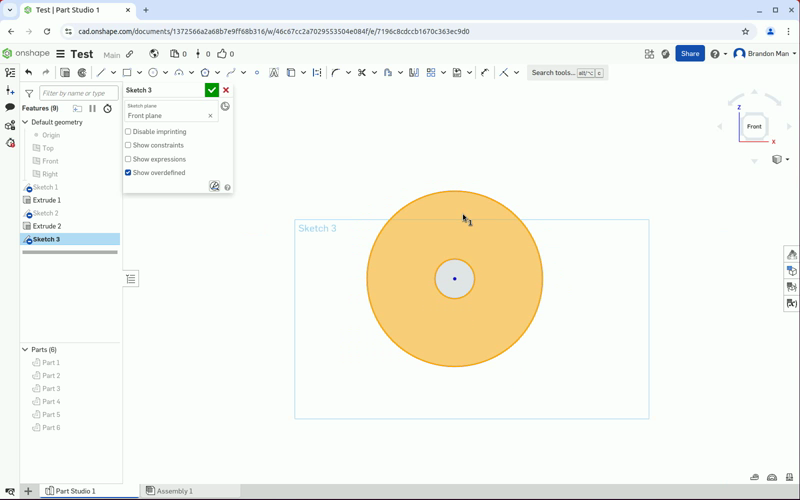
scroll(-6)
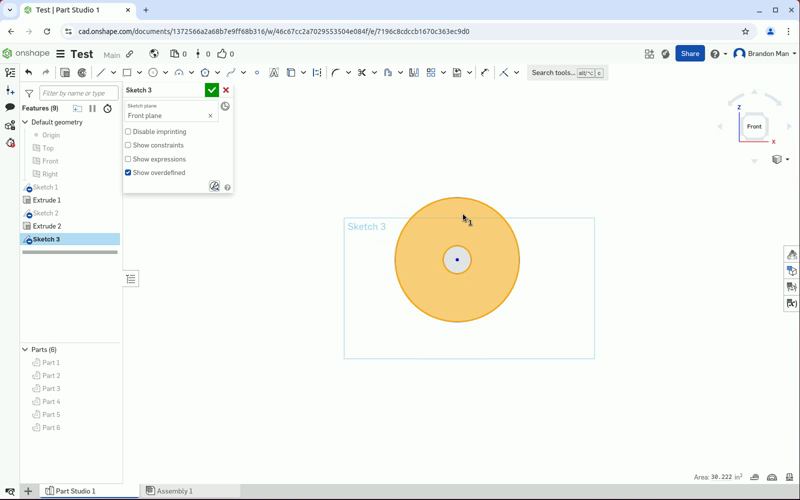
scroll(-6)
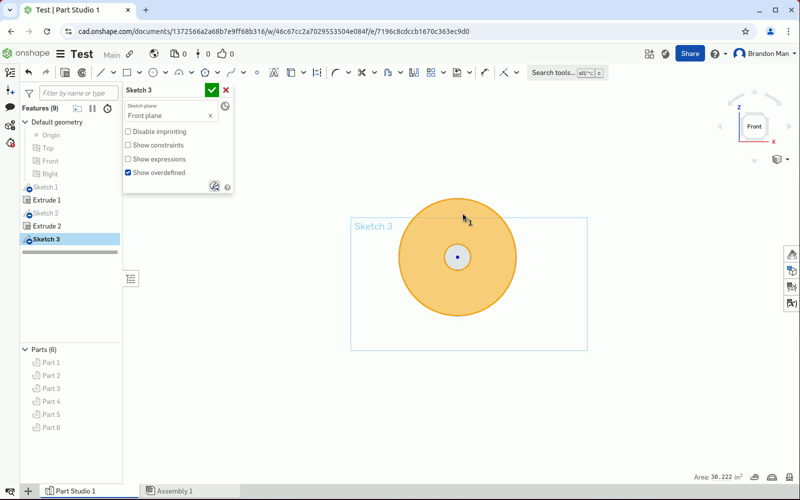
scroll(-6)
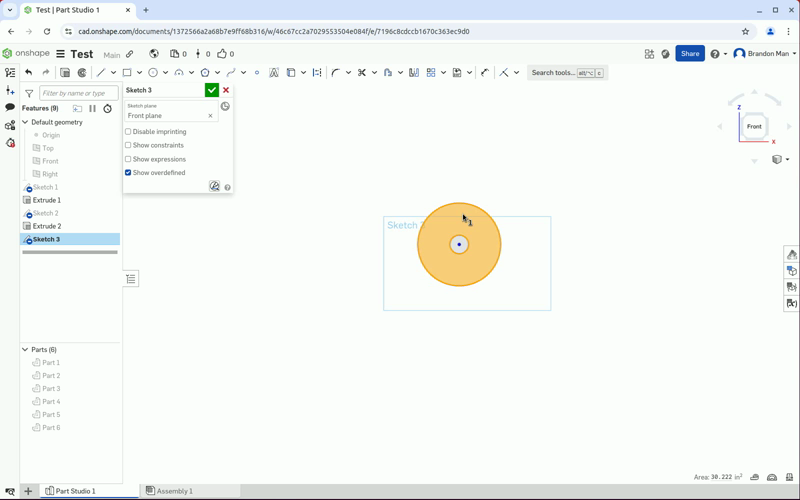
scroll(-6)
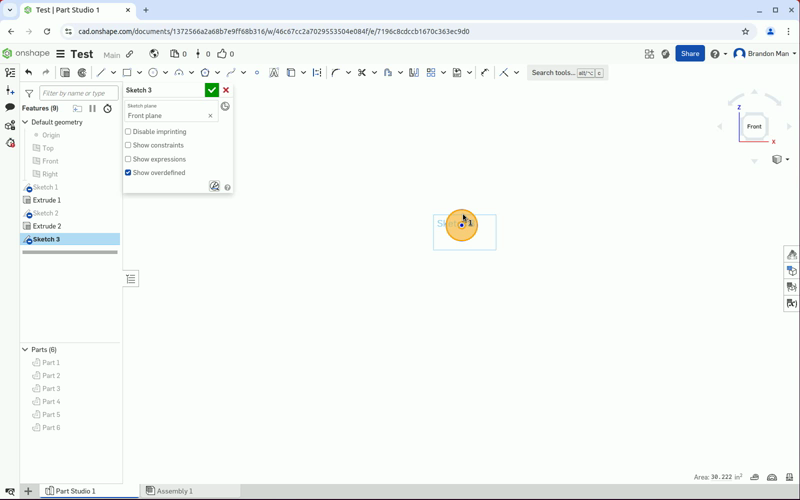
mouse_move(73, 352)
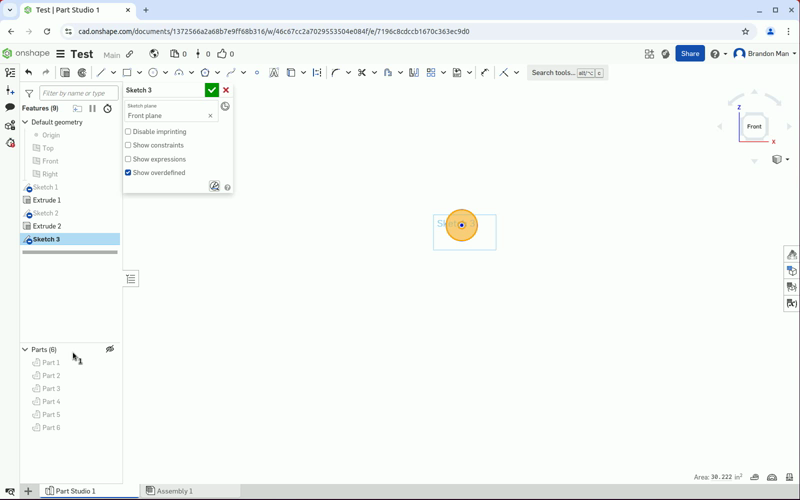
key(shift+y)
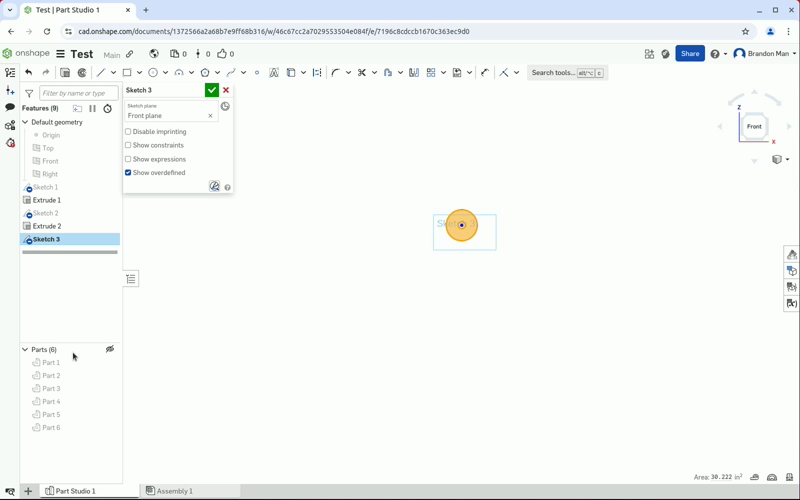
key(shift+e)
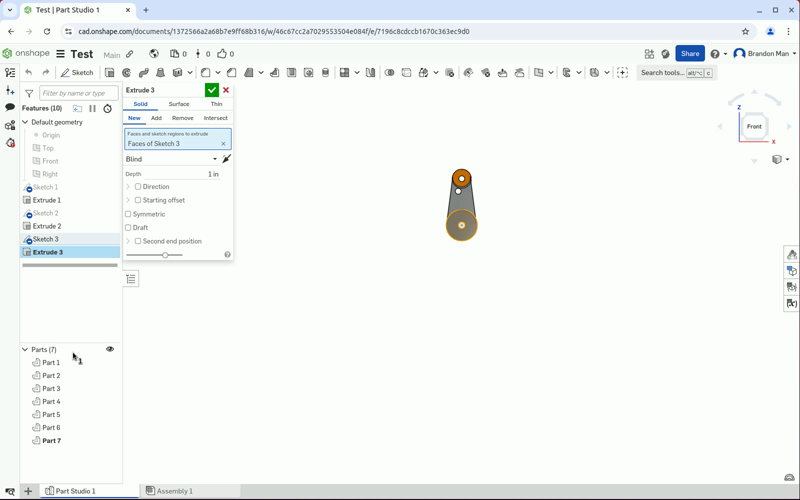
mouse_move(143, 106)
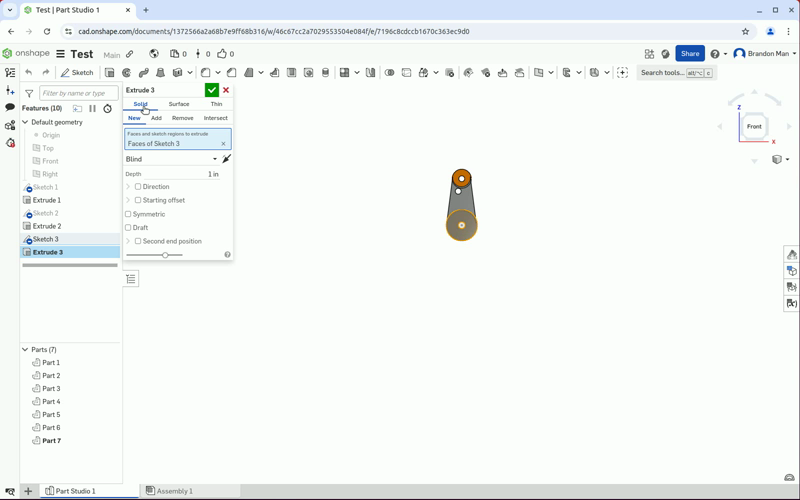
click(143, 106)
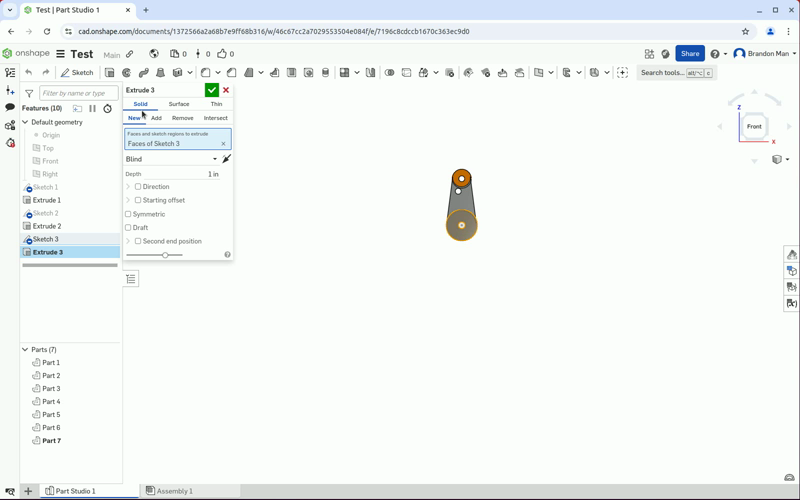
mouse_move(137, 120)
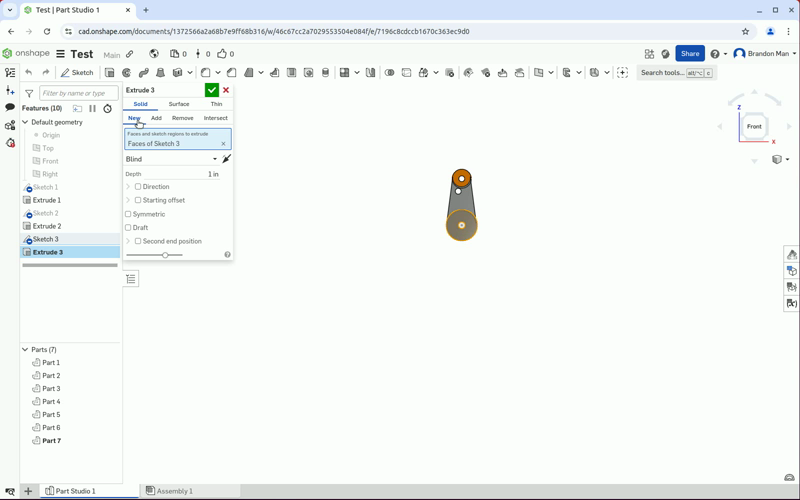
click(137, 120)
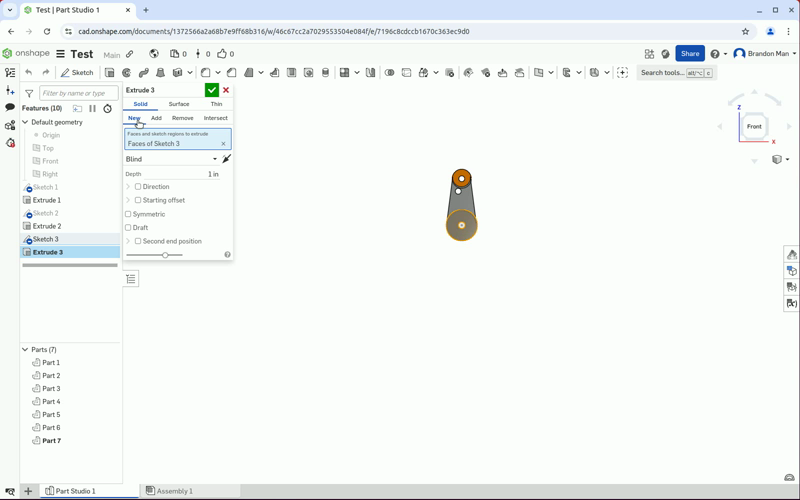
key(tab, 4)
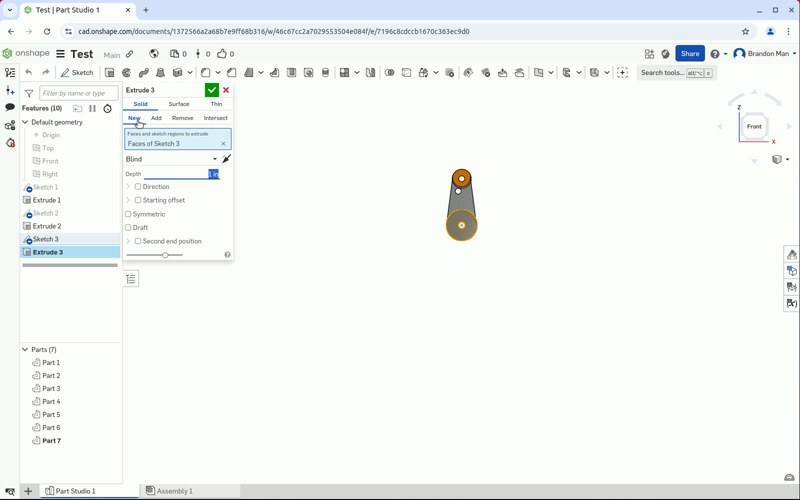
text(0.481)
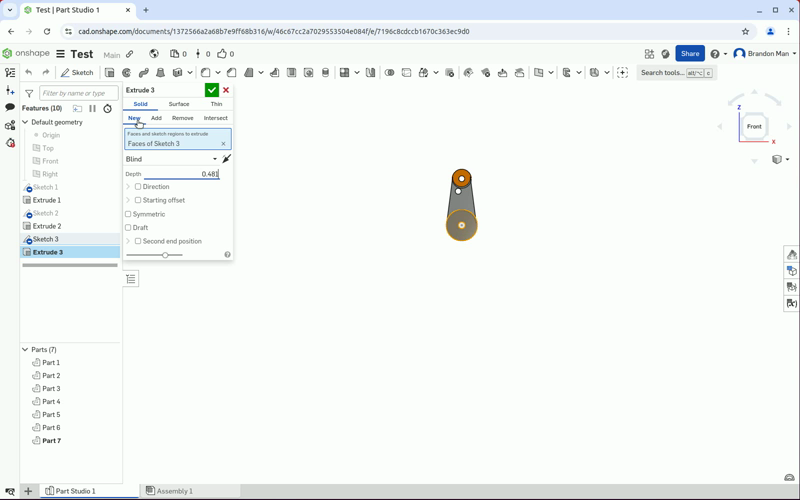
key(enter)
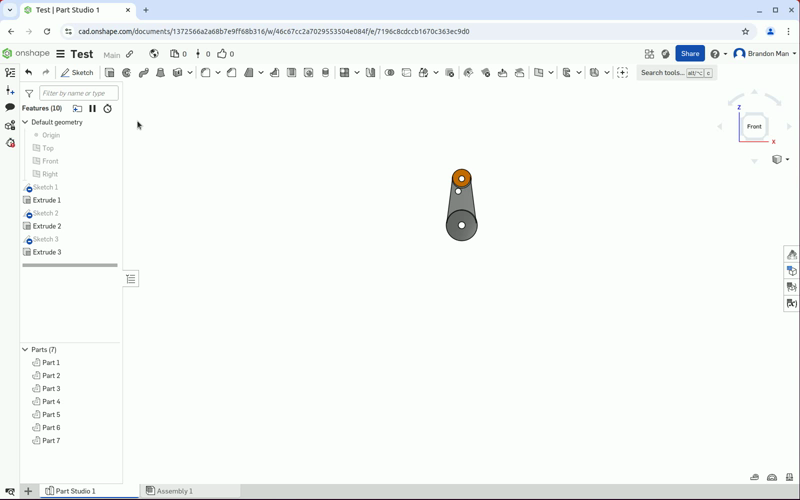
key(shift+h)
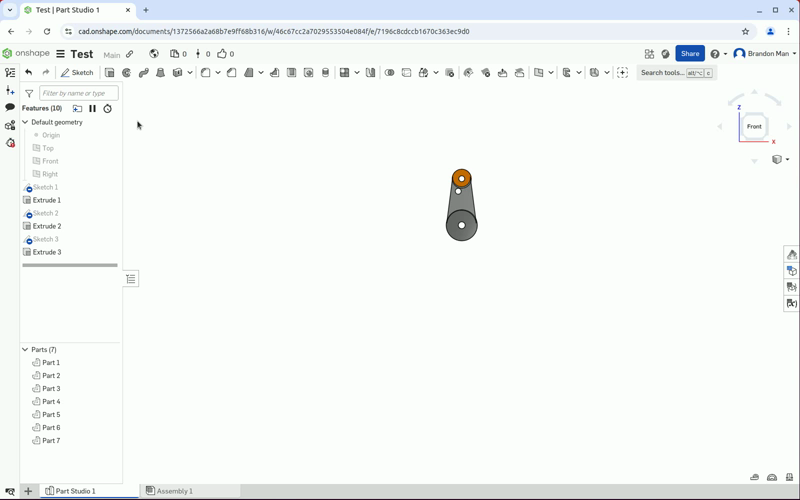
key(shift+h)
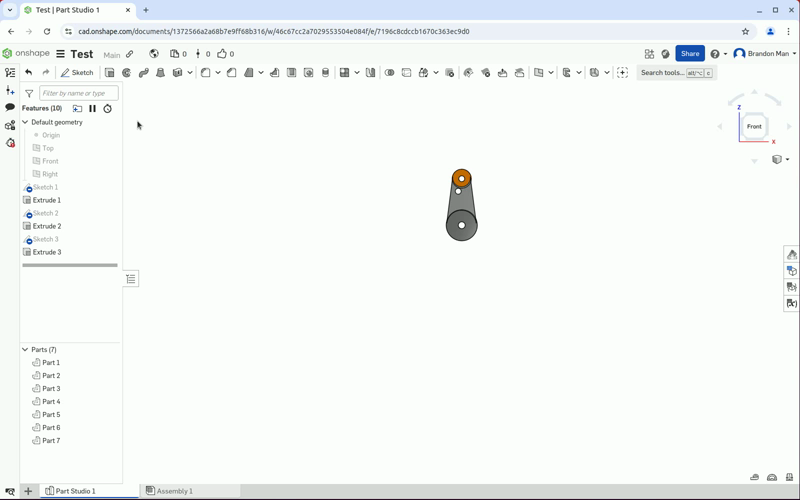
mouse_move(73, 189)
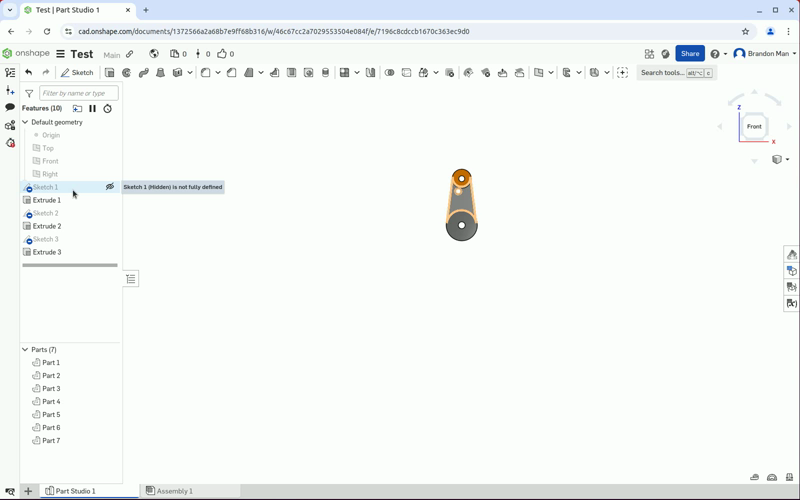
click(73, 189)
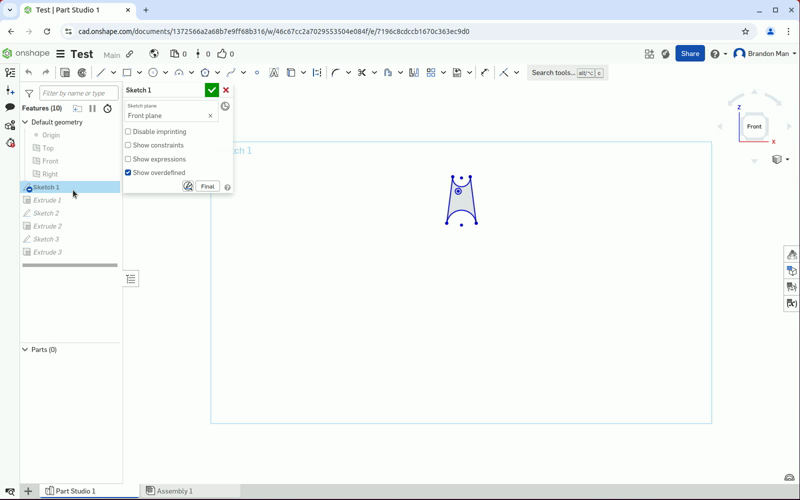
mouse_move(229, 92)
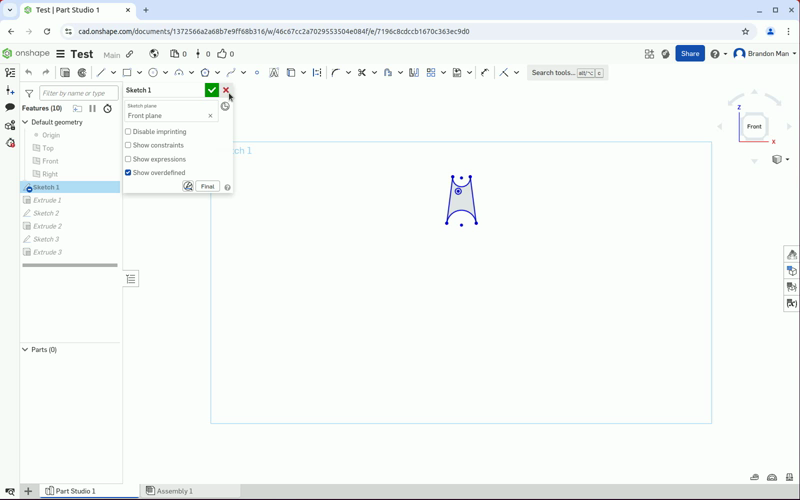
click(229, 92)
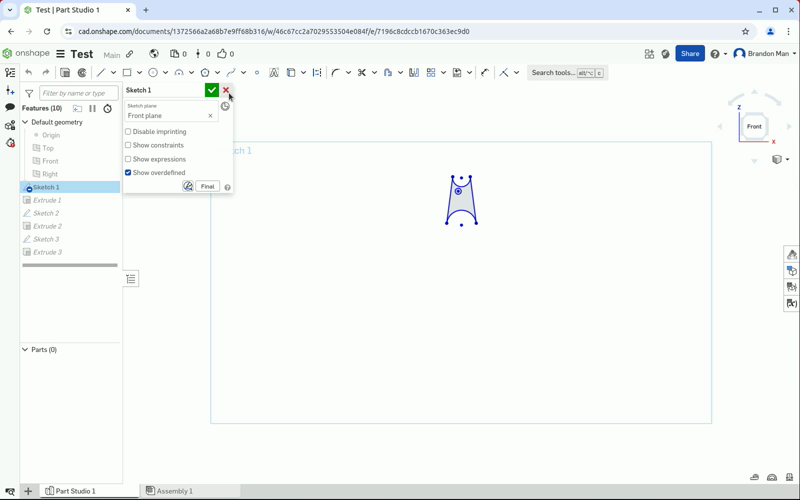
key(shift+s)
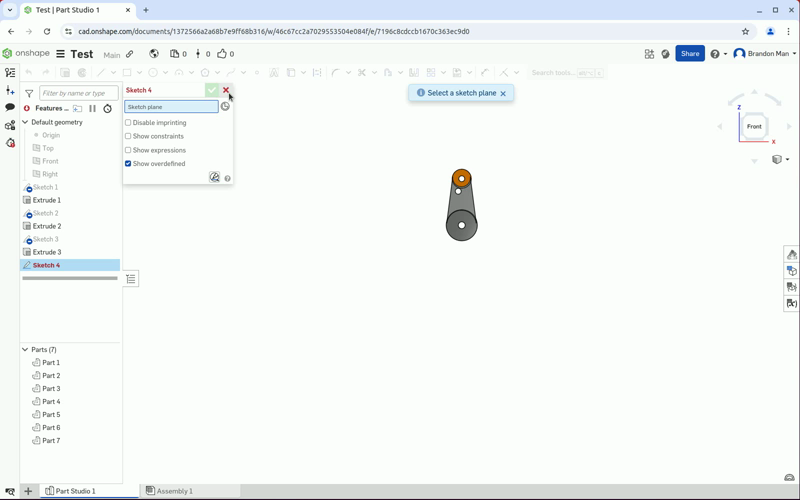
mouse_move(73, 163)
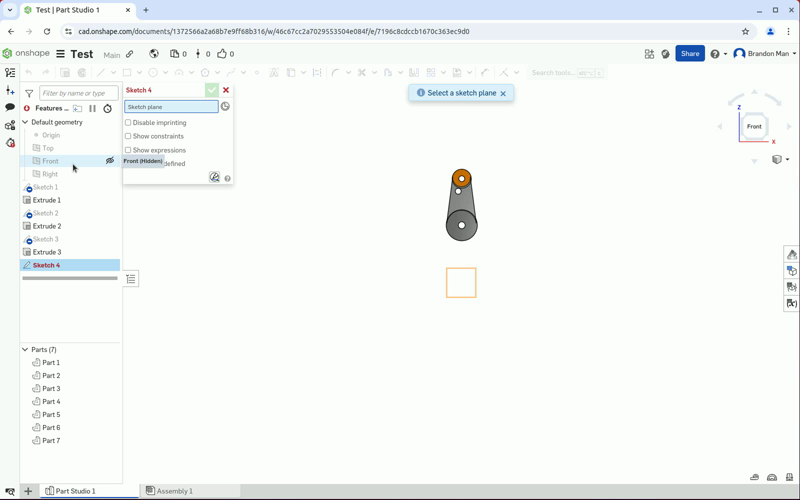
click(73, 163)
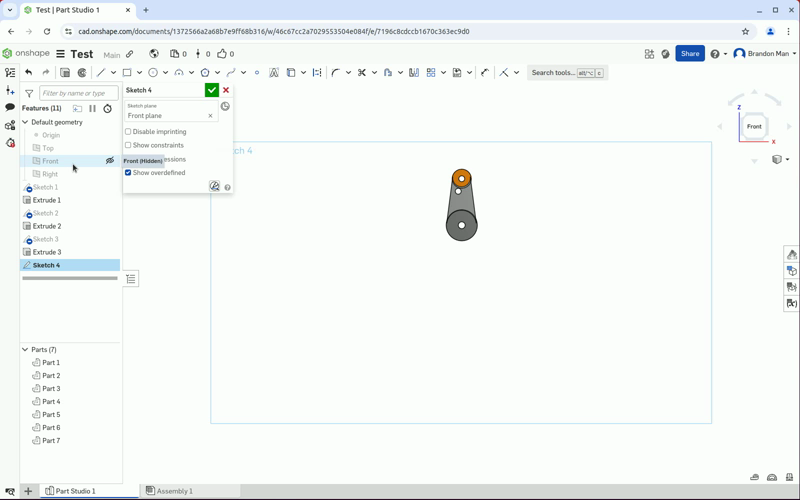
mouse_move(73, 352)
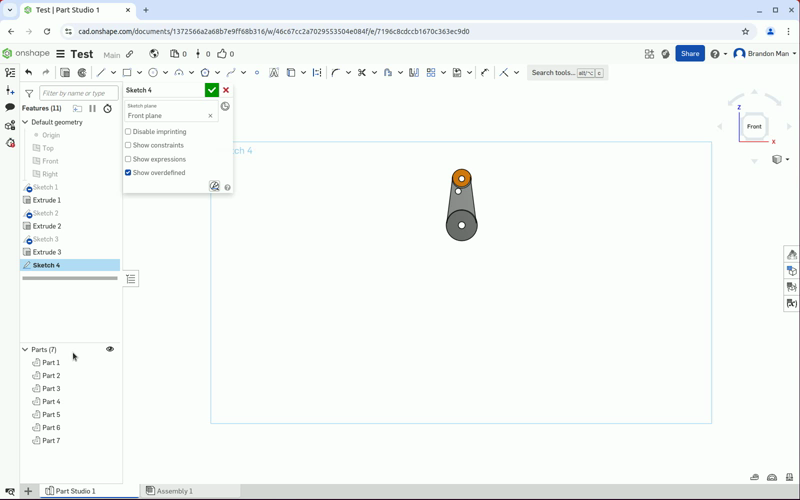
key(y)
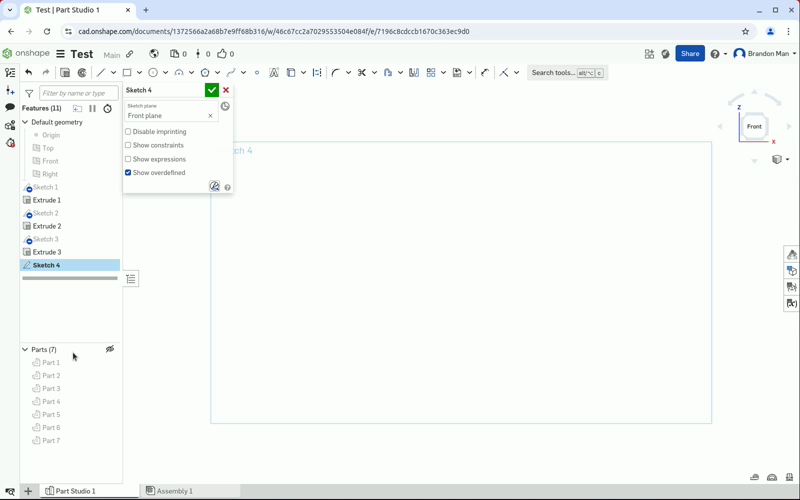
key(l)
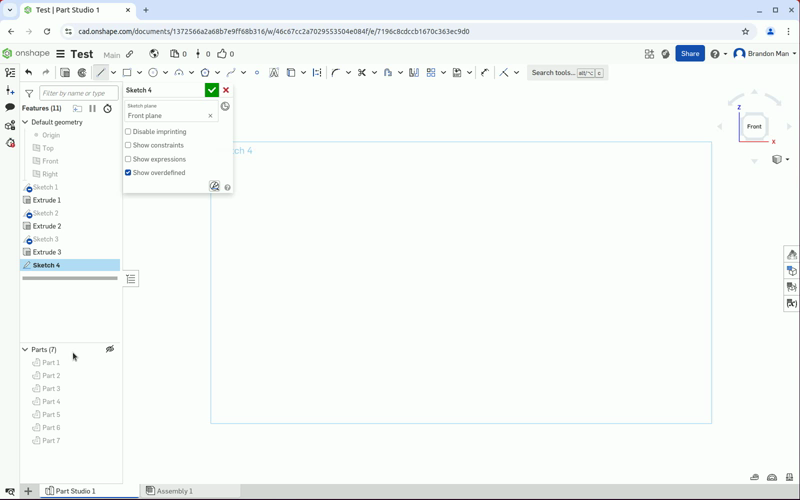
key_down(shift)
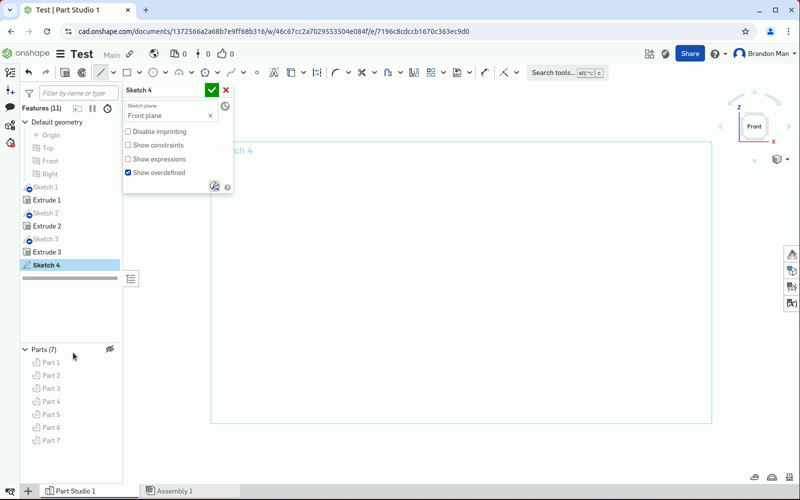
mouse_move(446, 226)
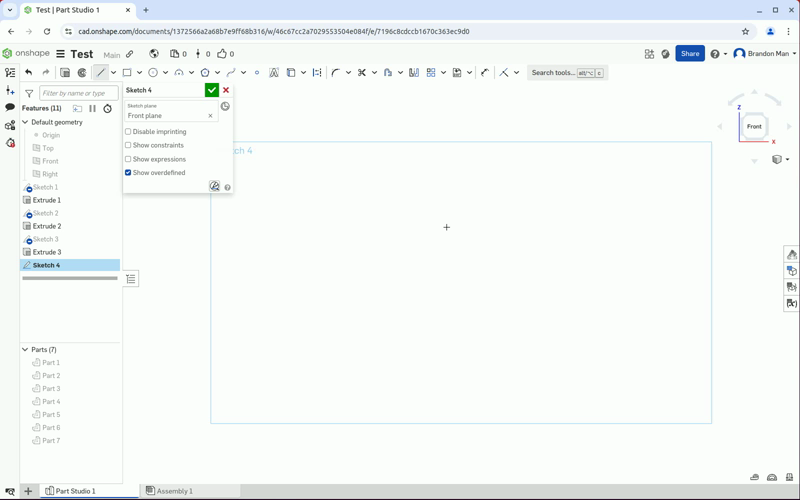
click(446, 226)
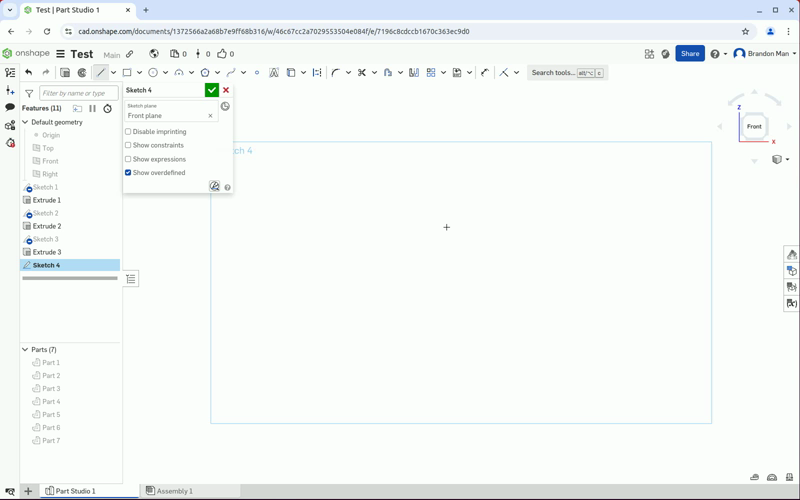
key_up(shift)
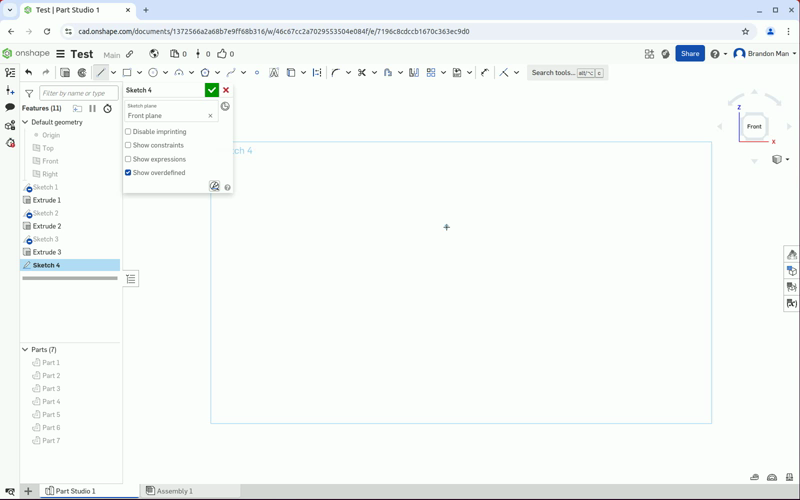
key_down(shift)
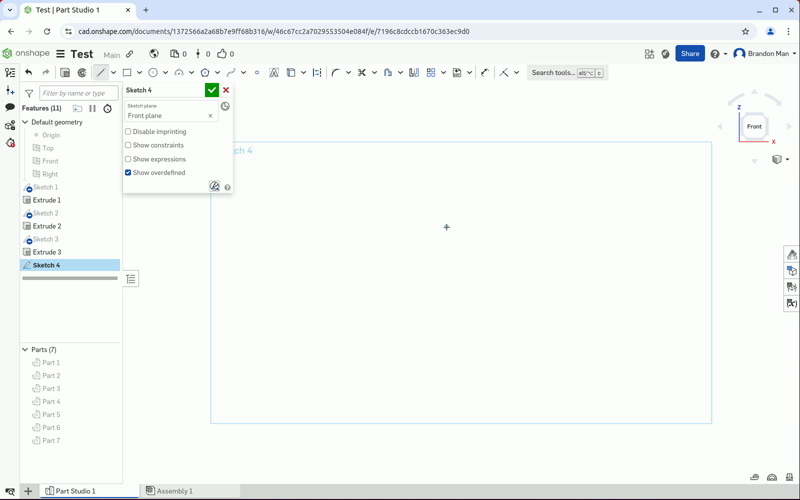
mouse_move(476, 226)
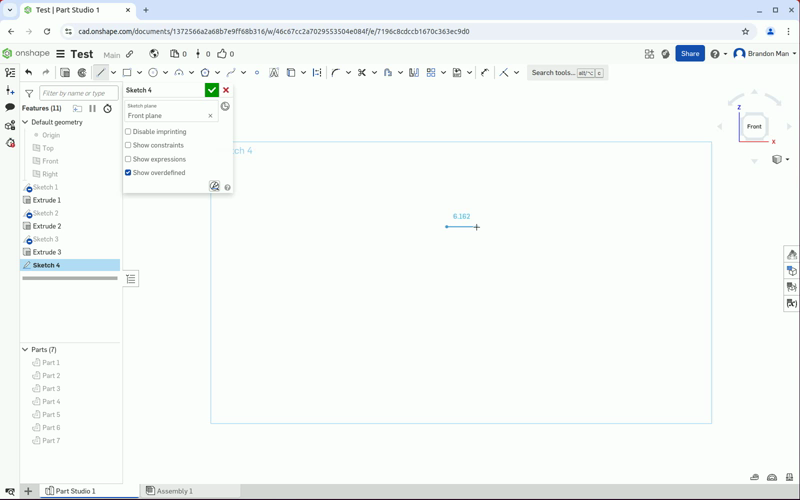
mouse_move(452, 284)
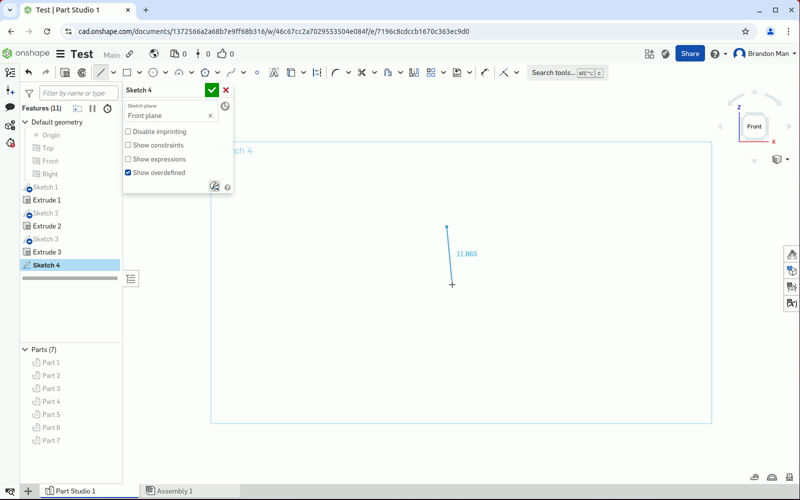
click(452, 284)
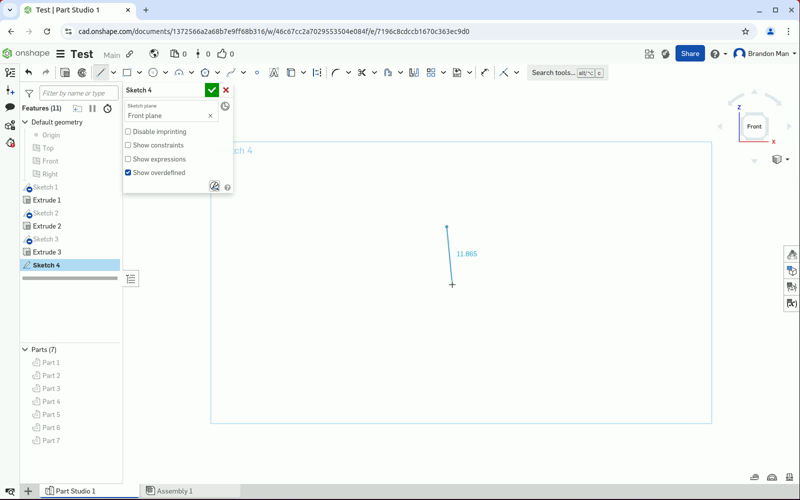
key_up(shift)
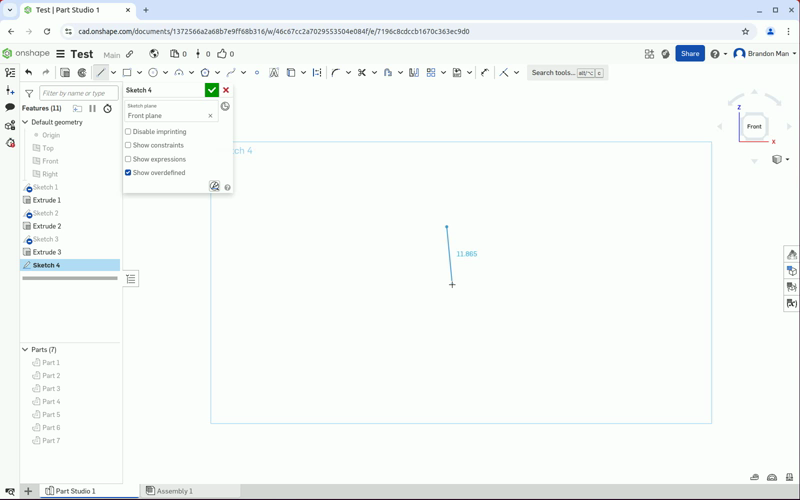
key(esc)
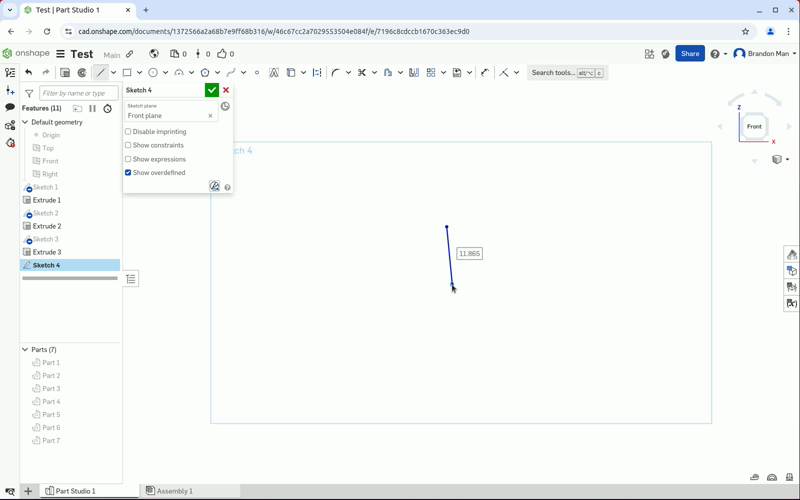
key(a)
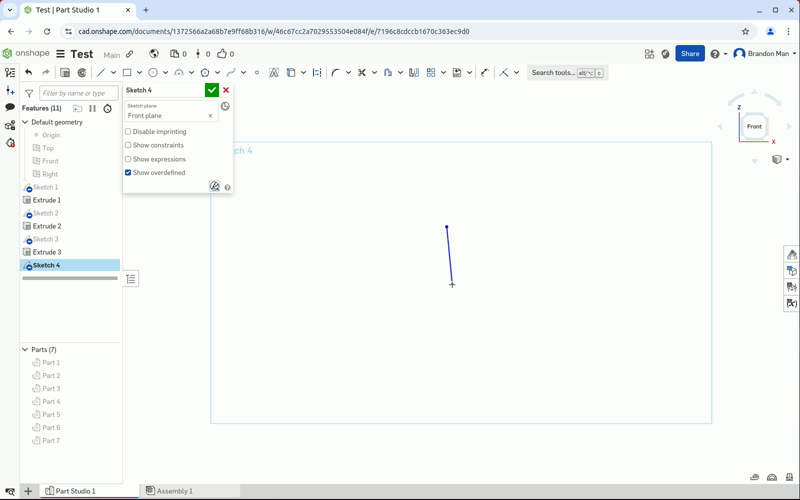
mouse_move(452, 284)
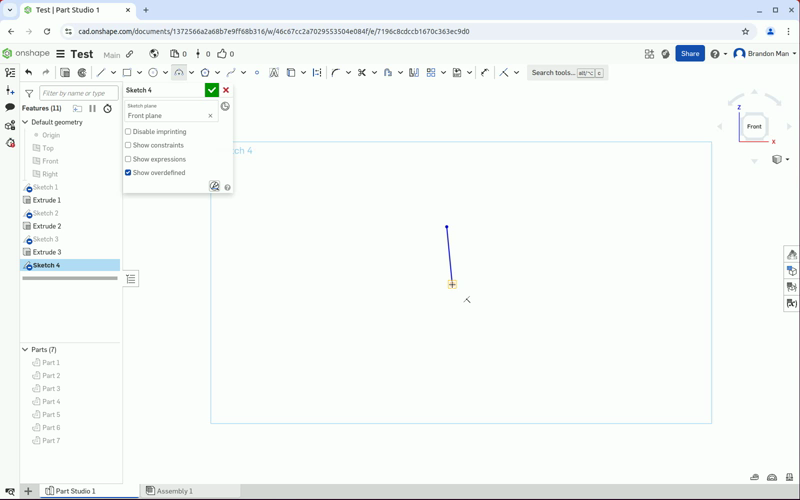
click(452, 284)
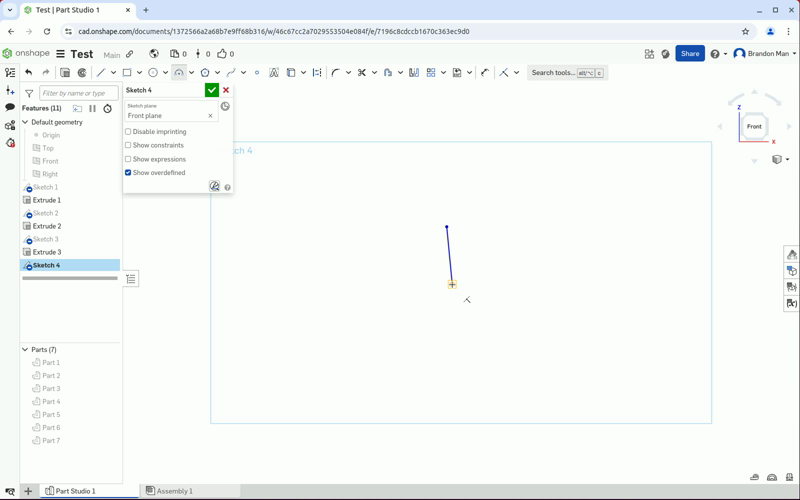
key_down(shift)
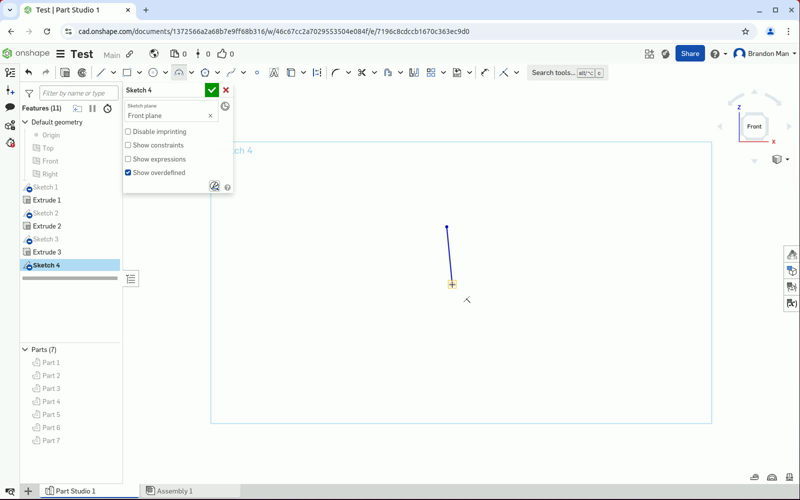
mouse_move(461, 291)
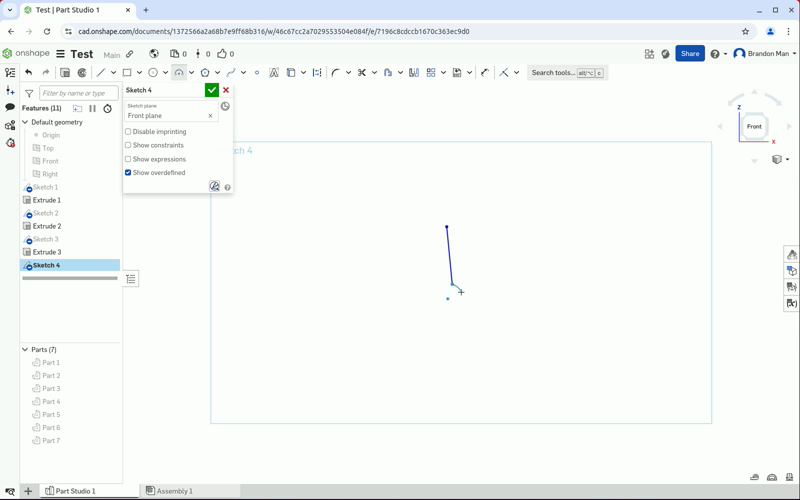
click(461, 291)
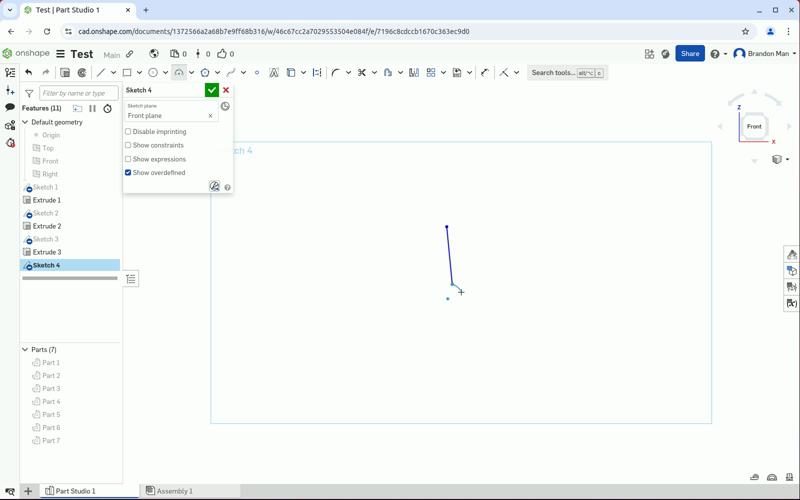
mouse_move(466, 276)
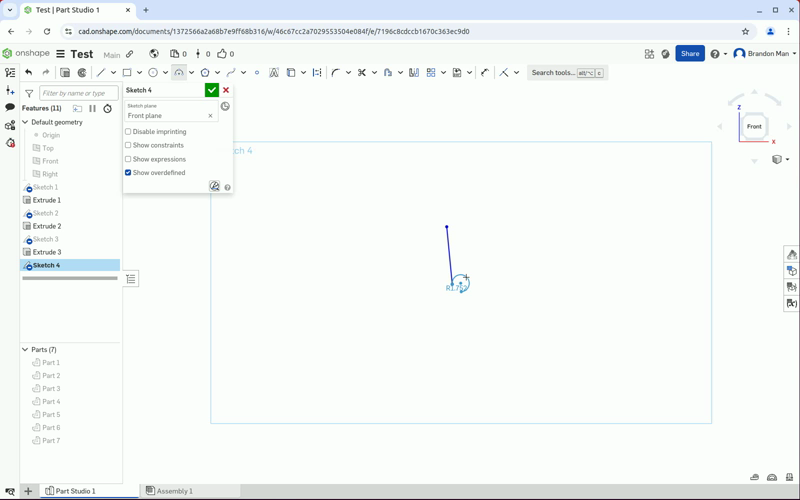
click(466, 276)
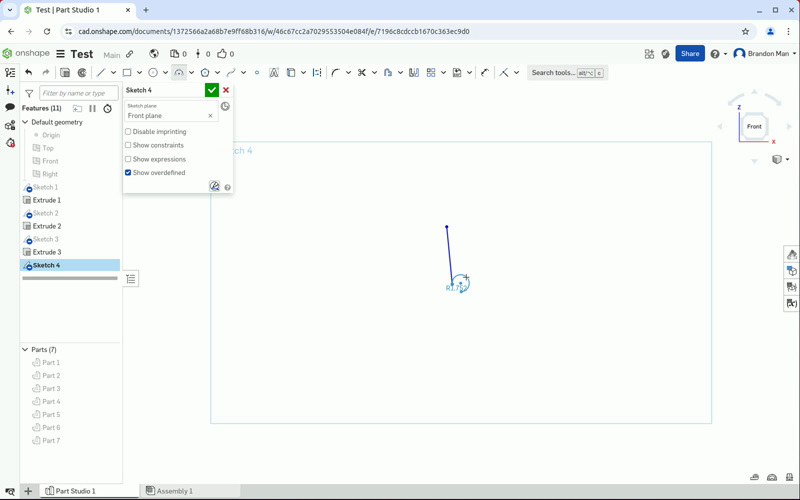
key_up(shift)
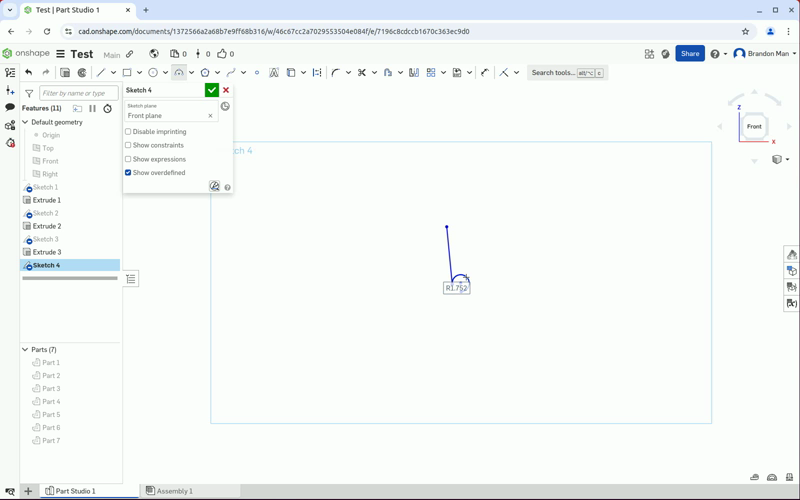
key(esc)
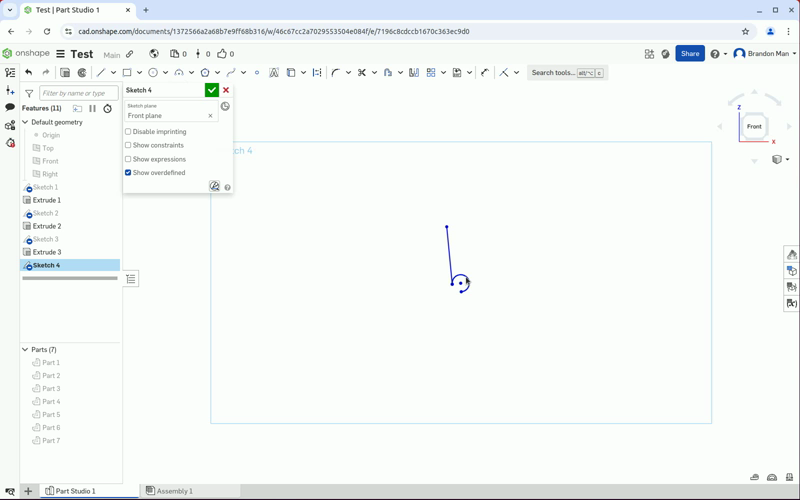
key(l)
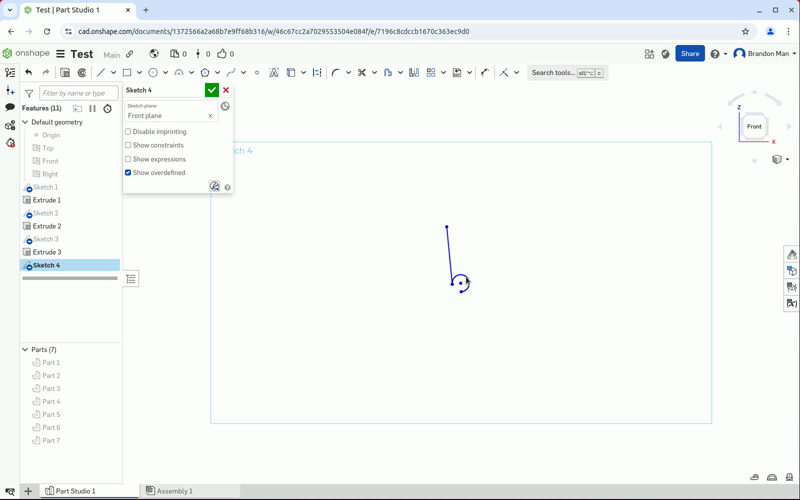
mouse_move(461, 291)
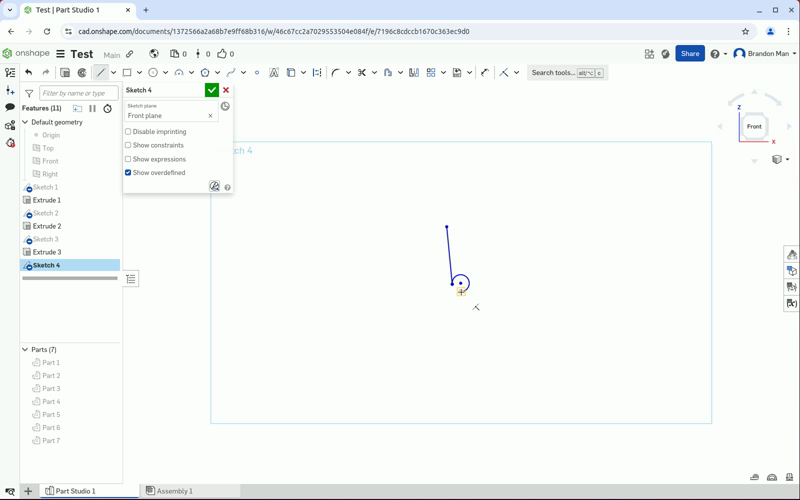
click(461, 291)
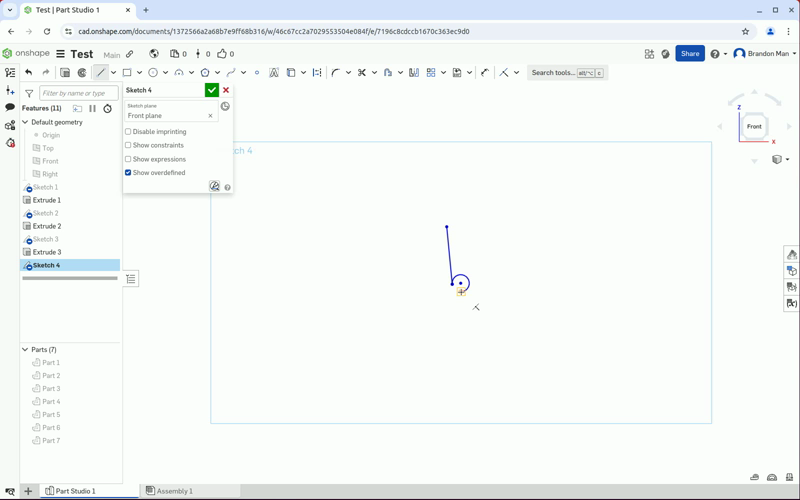
key_down(shift)
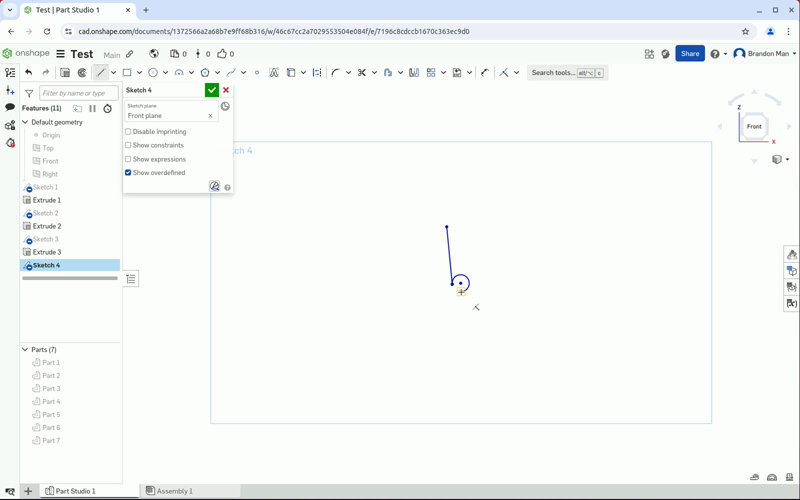
mouse_move(491, 291)
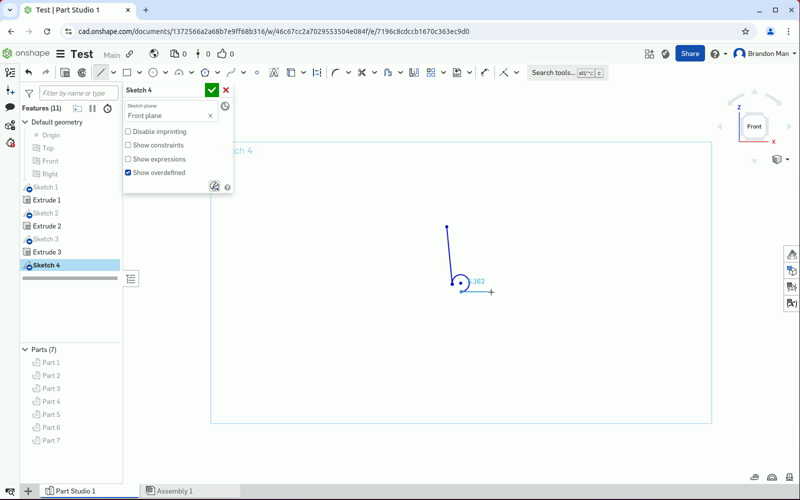
mouse_move(502, 290)
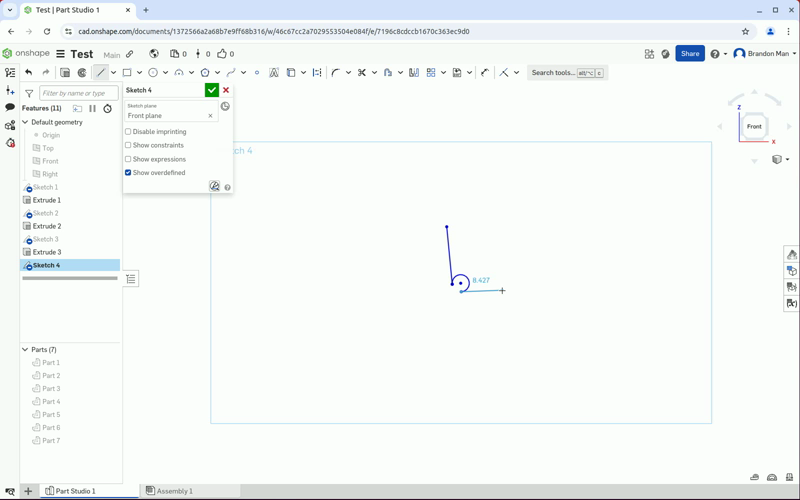
click(502, 290)
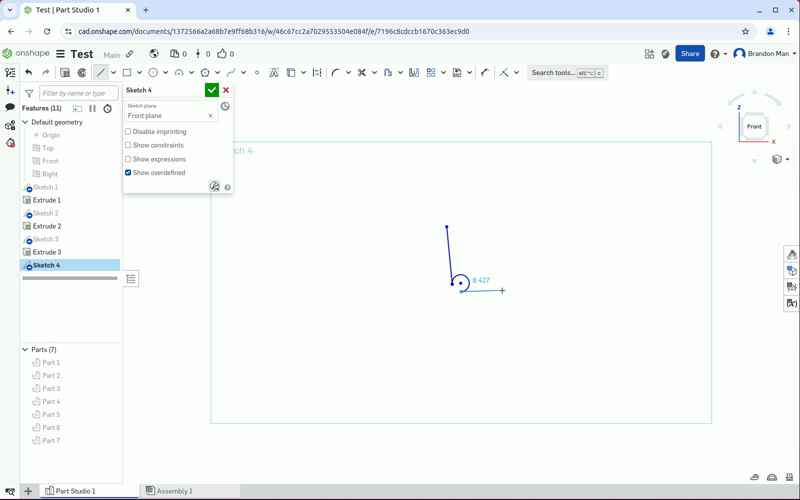
key_up(shift)
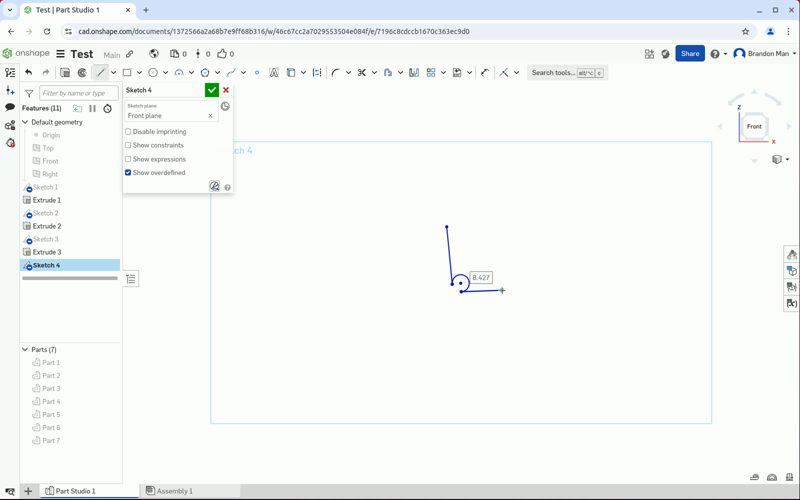
key(esc)
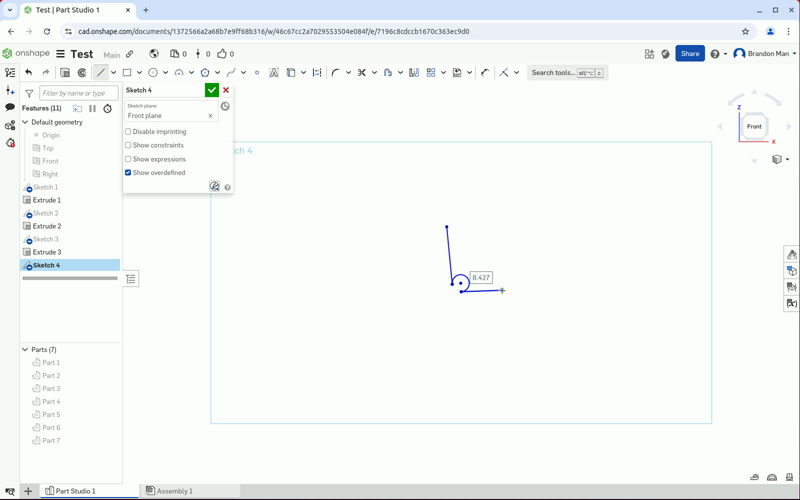
key(a)
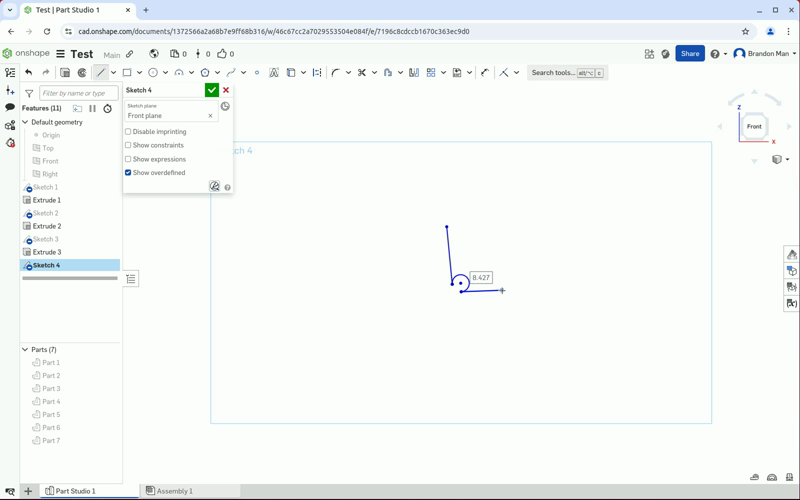
mouse_move(502, 290)
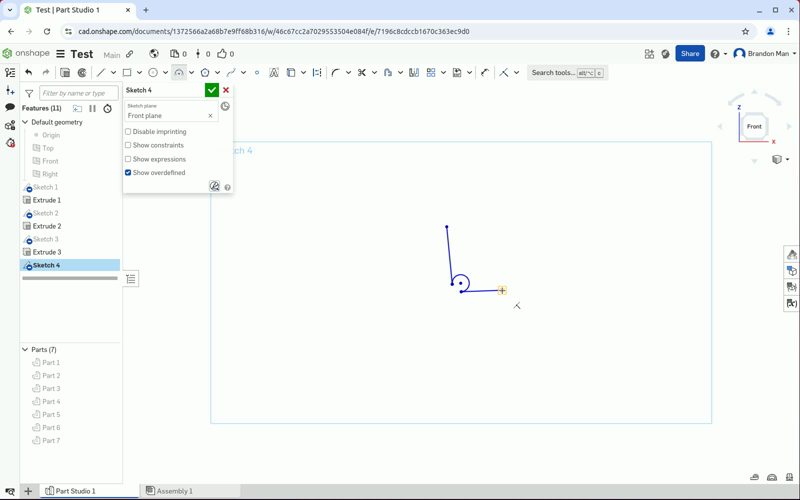
click(502, 290)
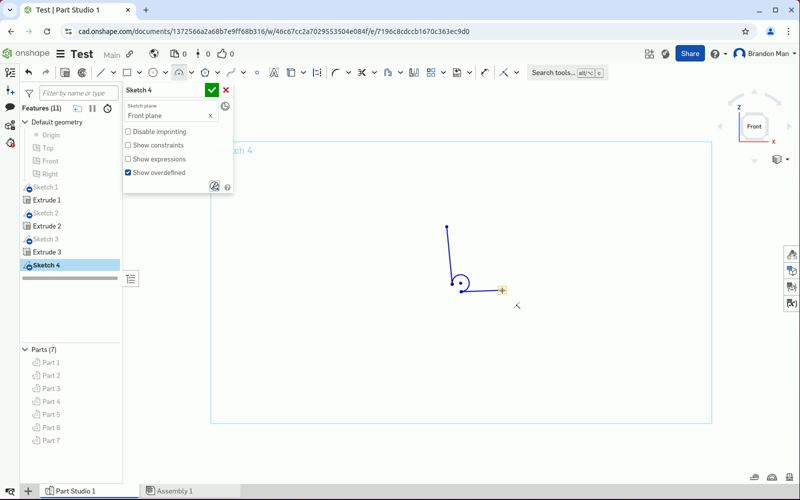
key_down(shift)
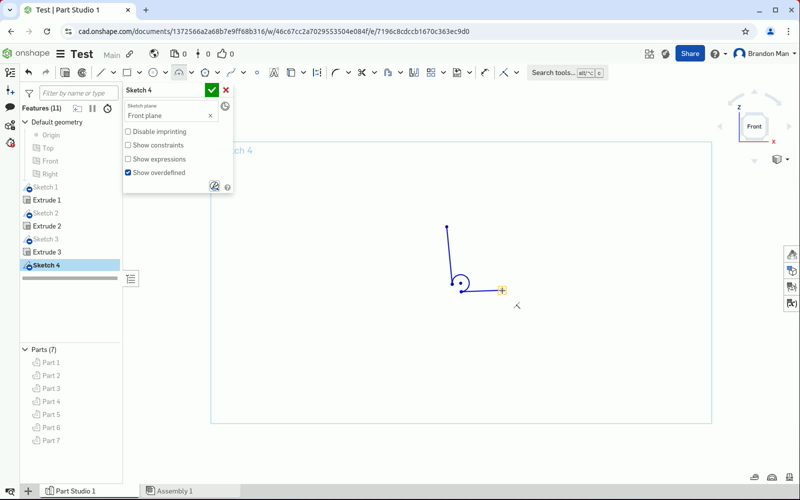
mouse_move(502, 276)
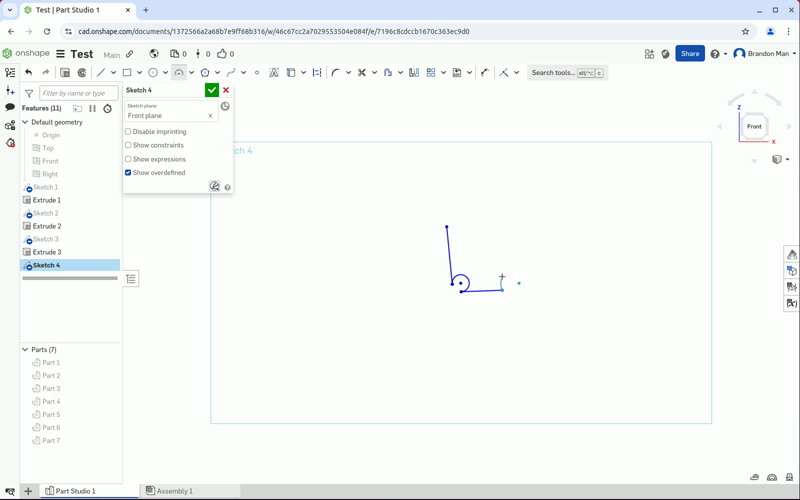
click(502, 276)
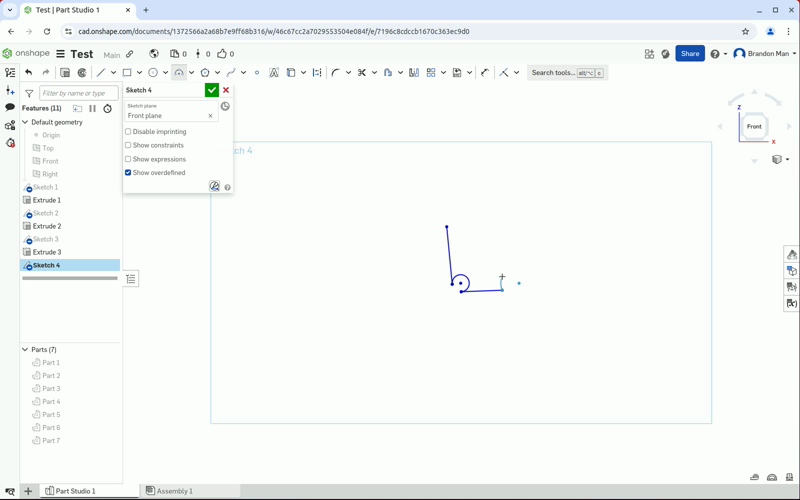
mouse_move(494, 282)
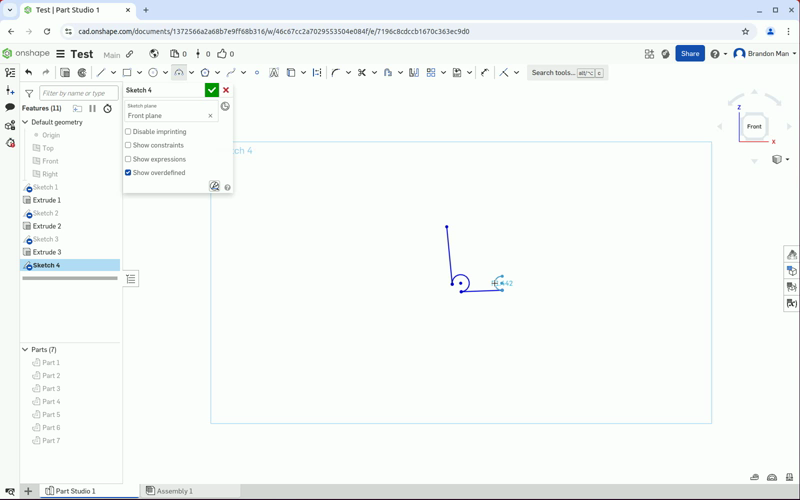
click(494, 282)
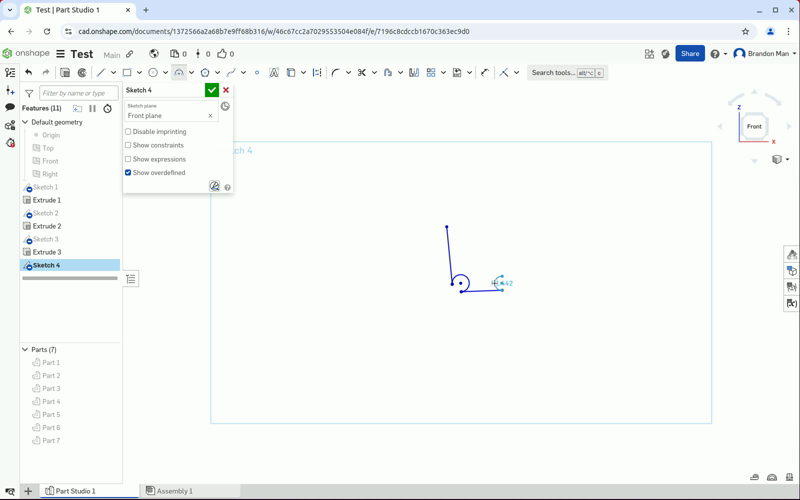
key_up(shift)
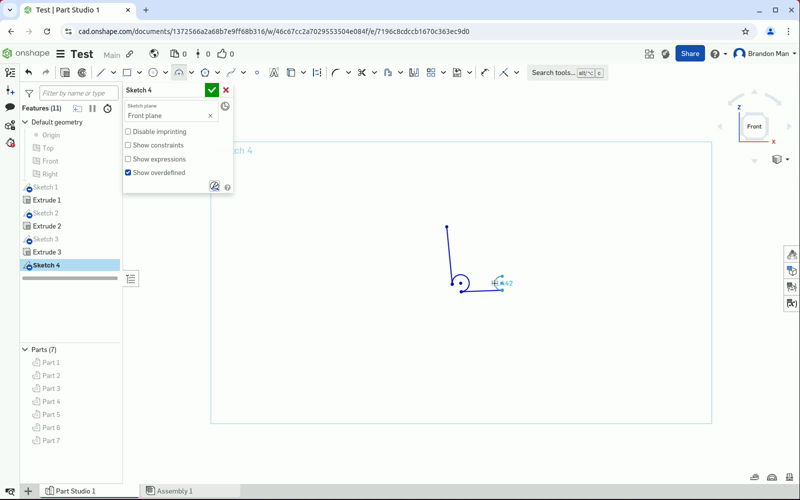
key(esc)
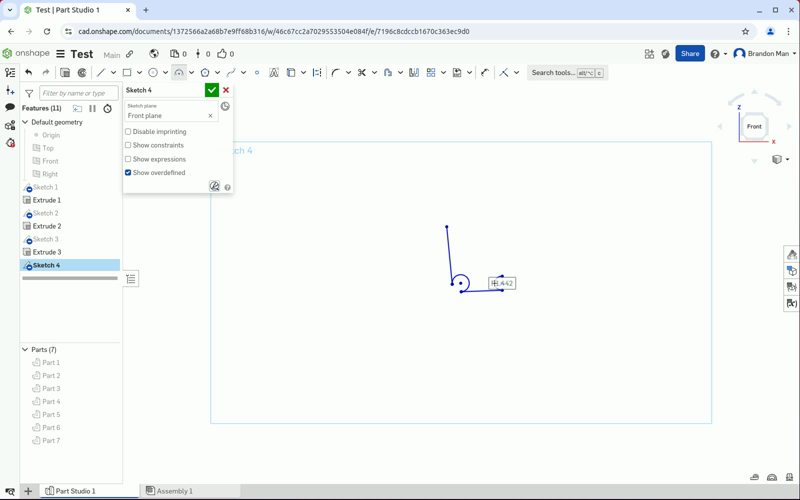
key(l)
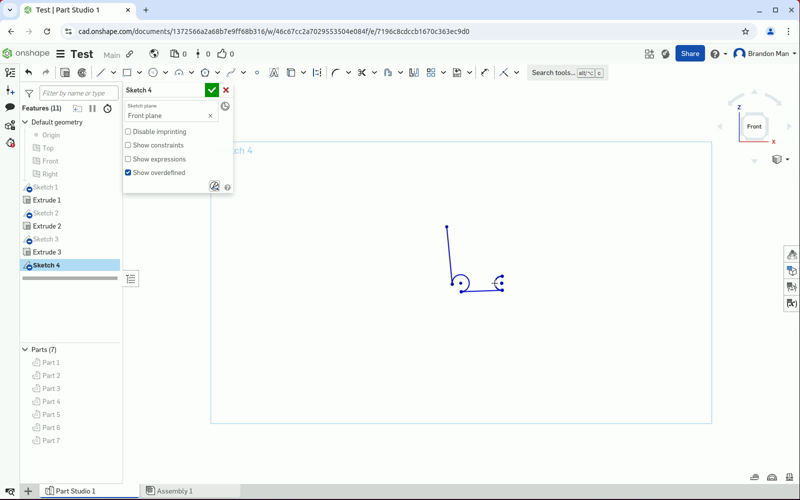
mouse_move(502, 276)
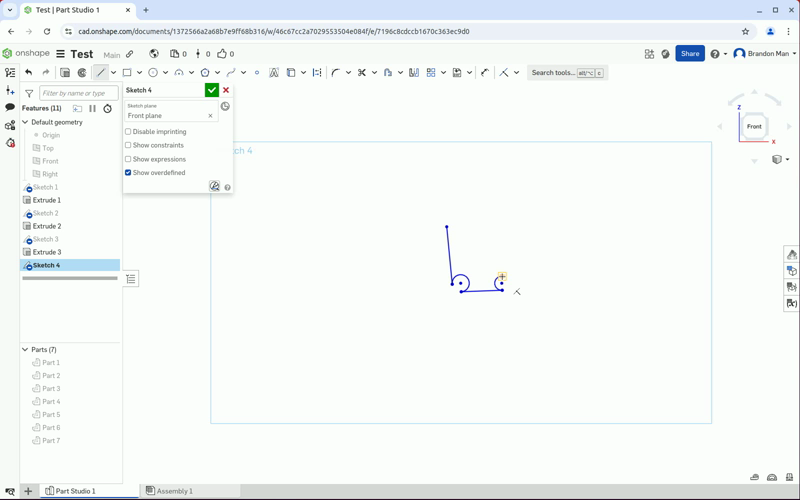
click(502, 276)
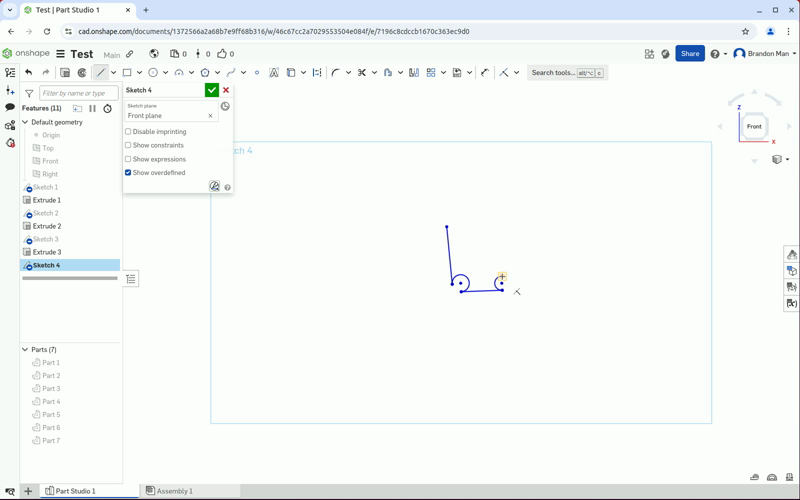
key_down(shift)
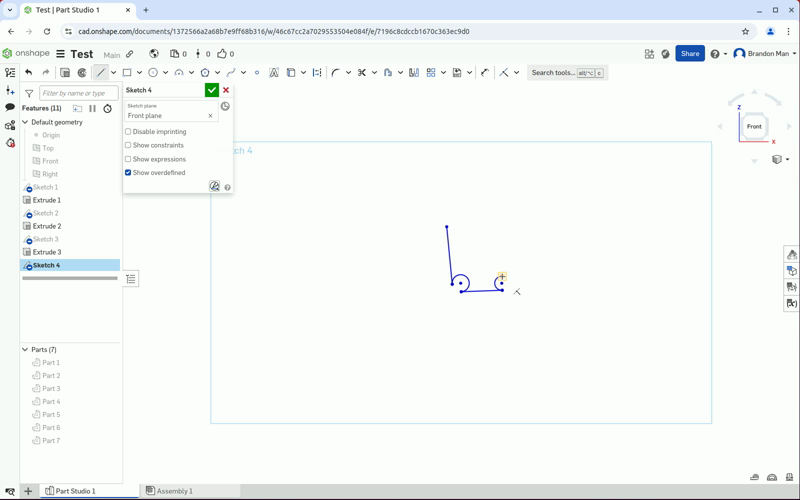
mouse_move(532, 276)
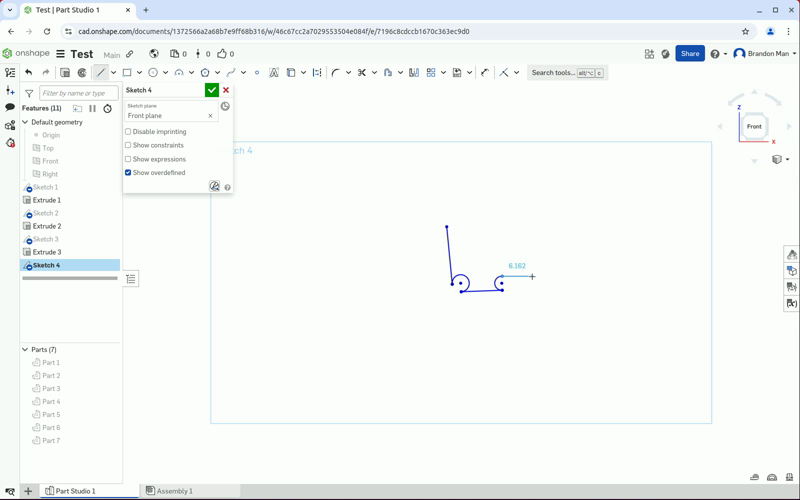
mouse_move(478, 275)
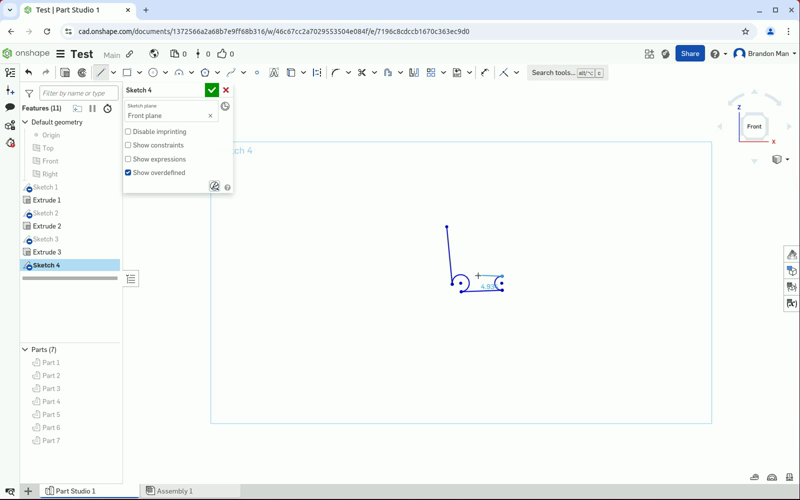
click(478, 275)
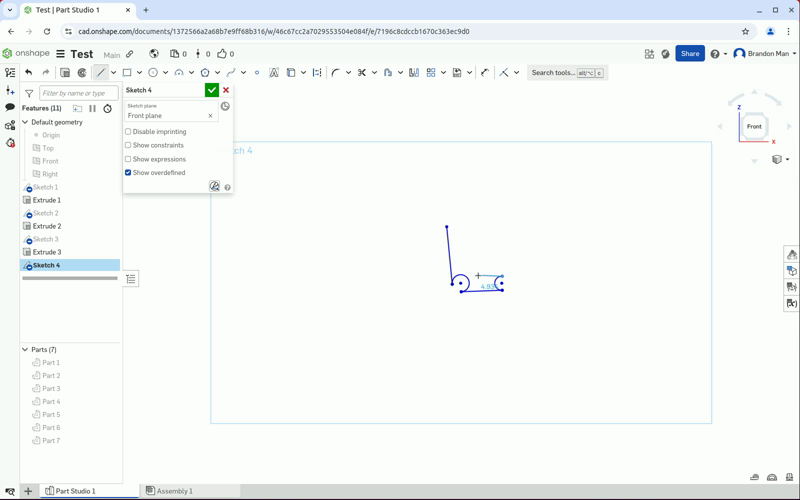
key_up(shift)
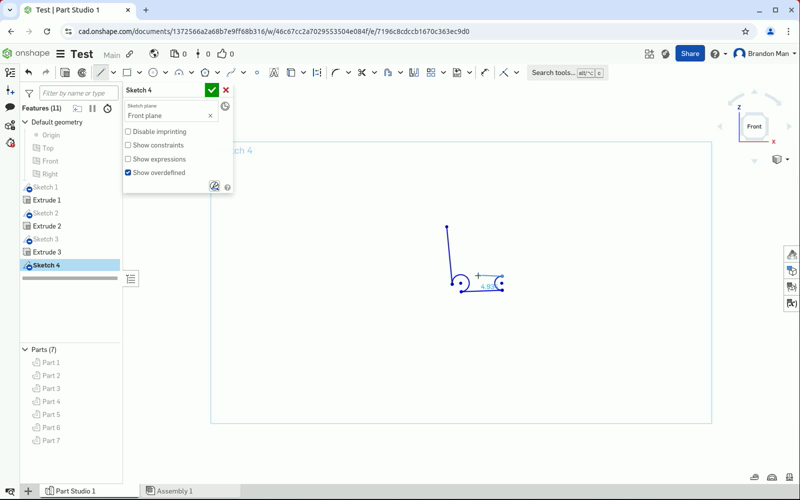
key(esc)
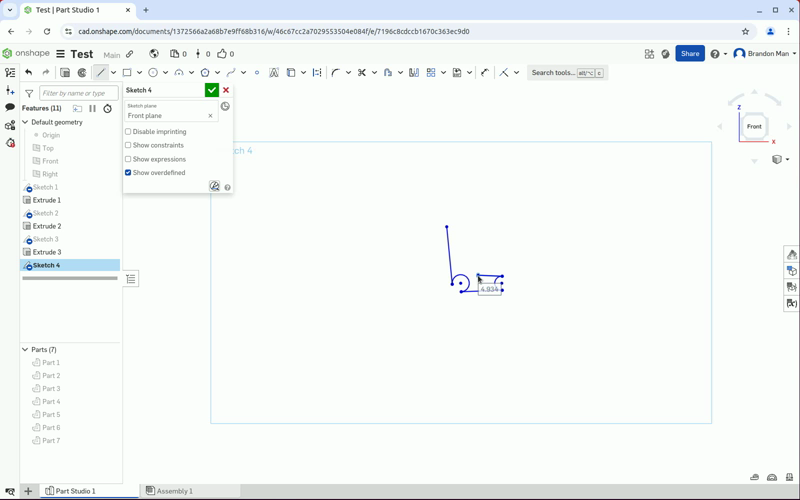
key(a)
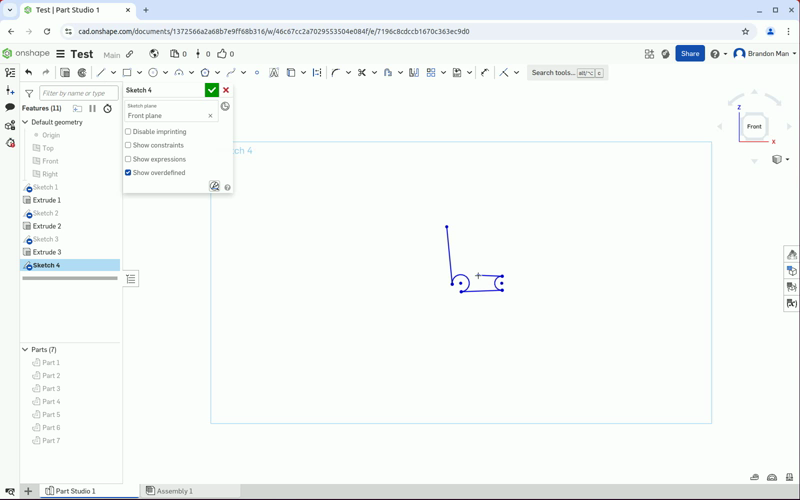
mouse_move(478, 275)
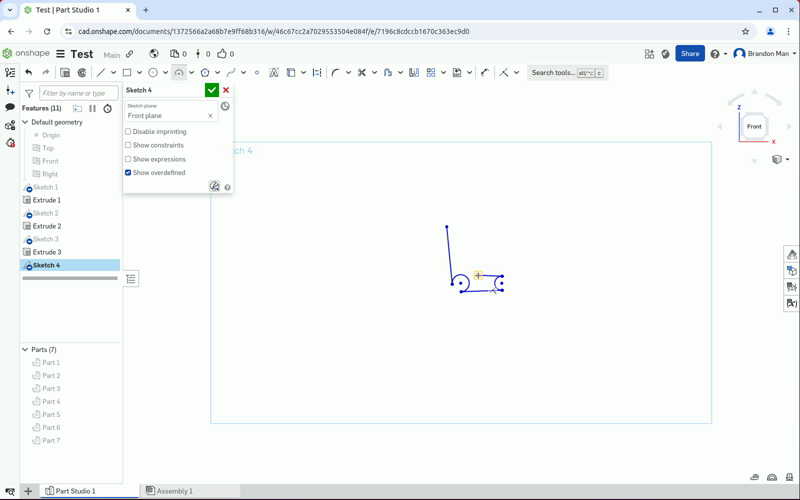
click(478, 275)
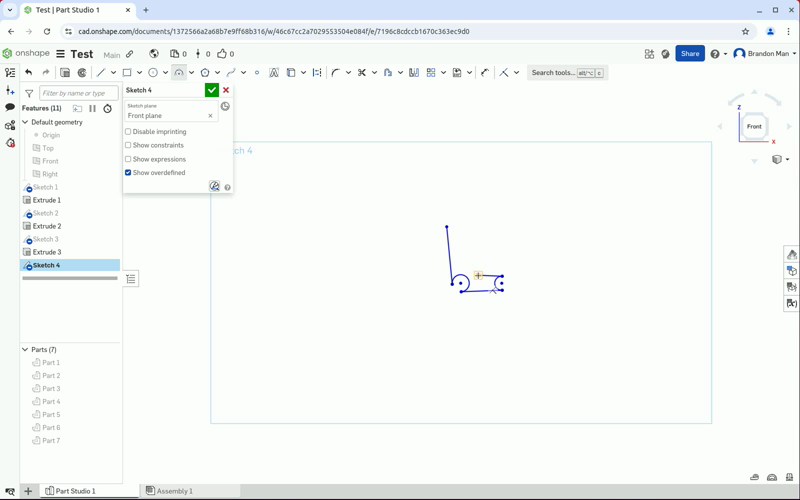
key_down(shift)
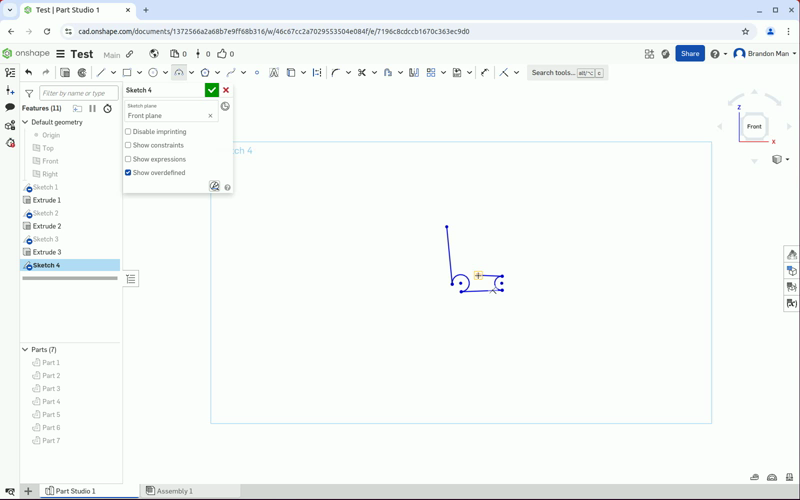
mouse_move(471, 267)
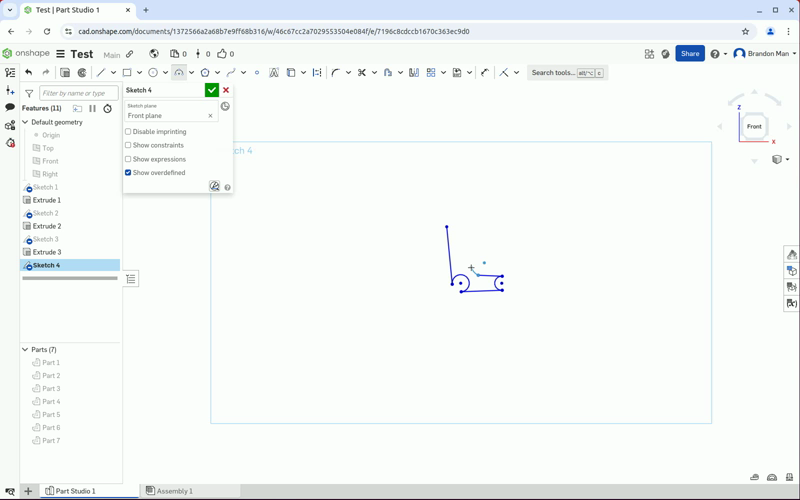
click(471, 267)
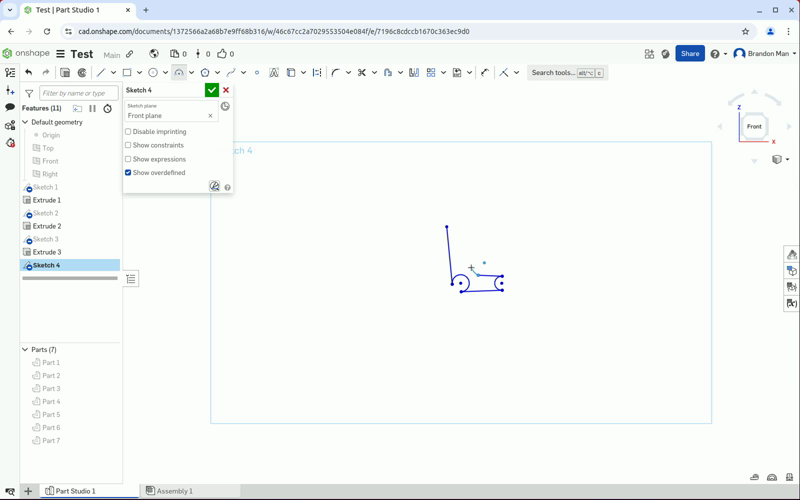
mouse_move(472, 272)
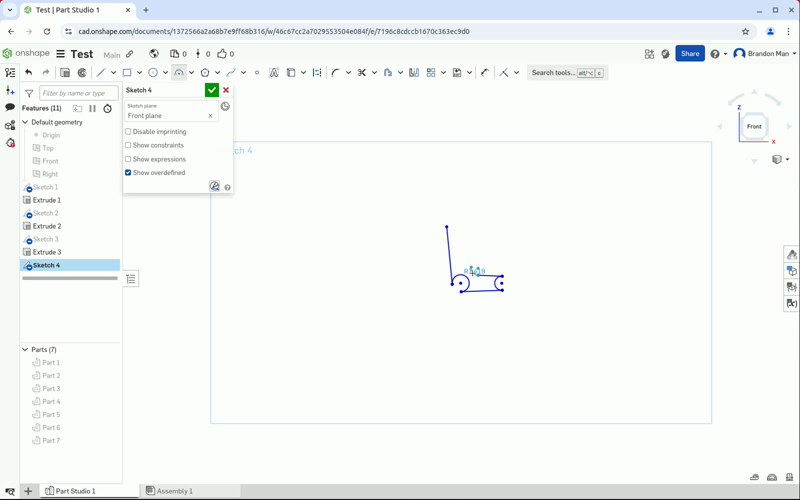
click(472, 272)
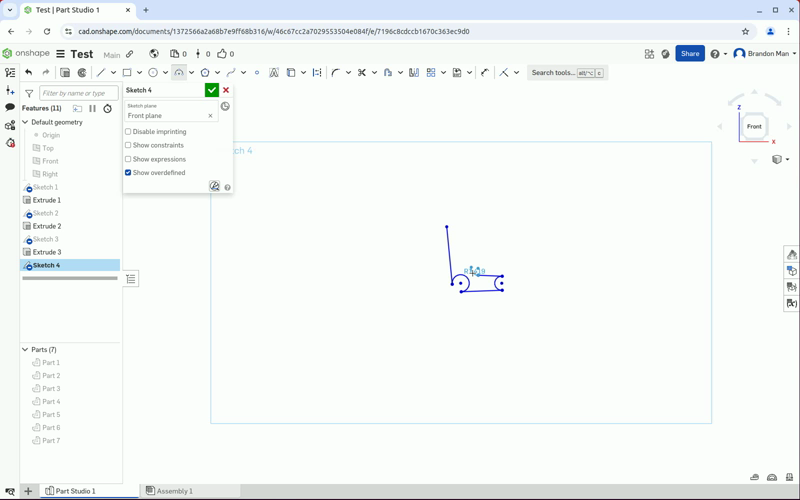
key_up(shift)
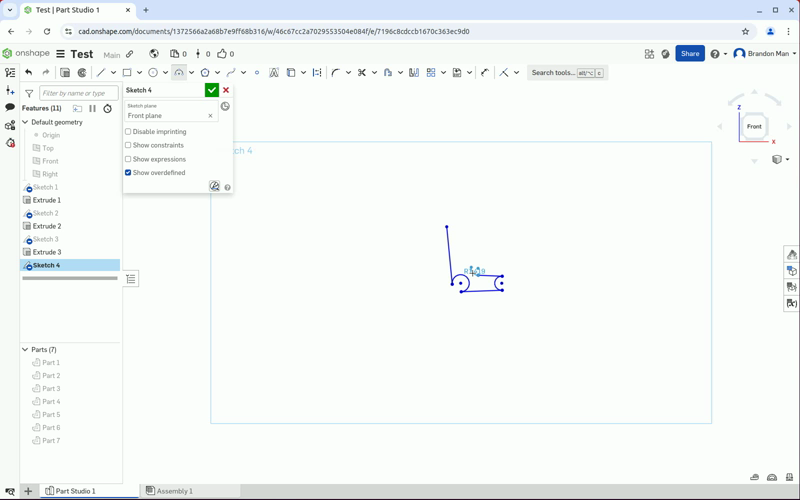
key(esc)
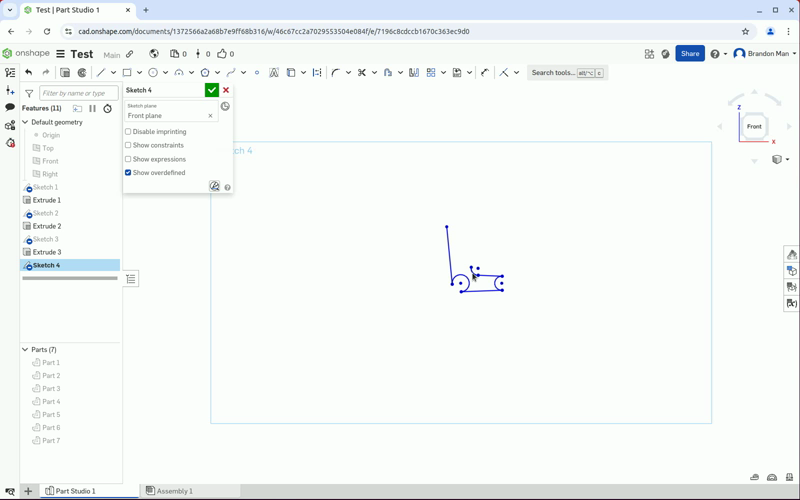
key(l)
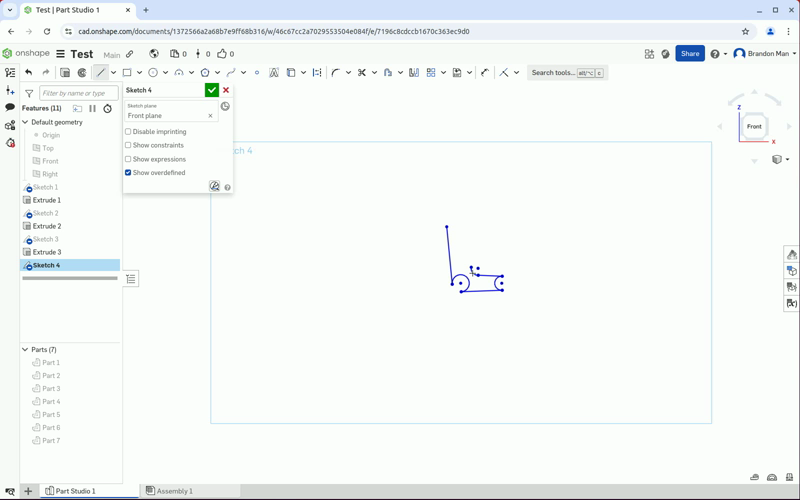
mouse_move(471, 267)
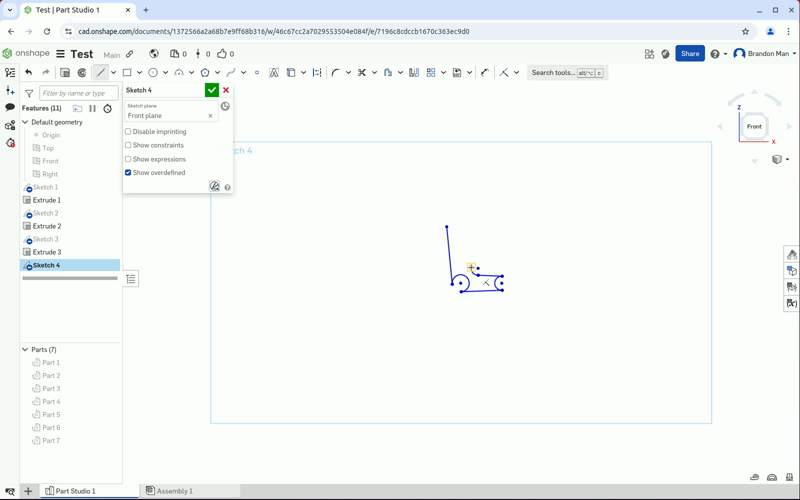
click(471, 267)
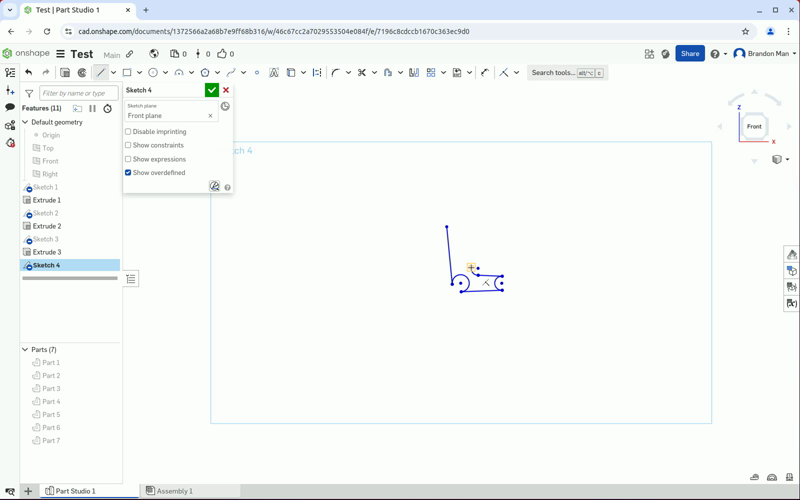
key_down(shift)
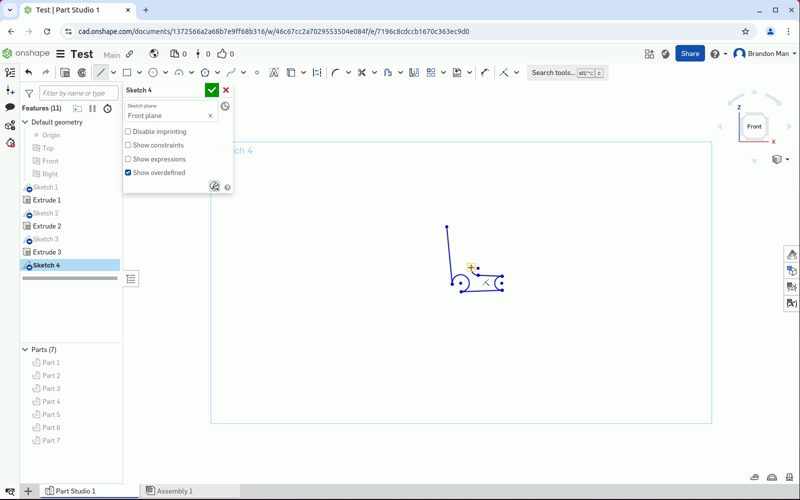
mouse_move(501, 267)
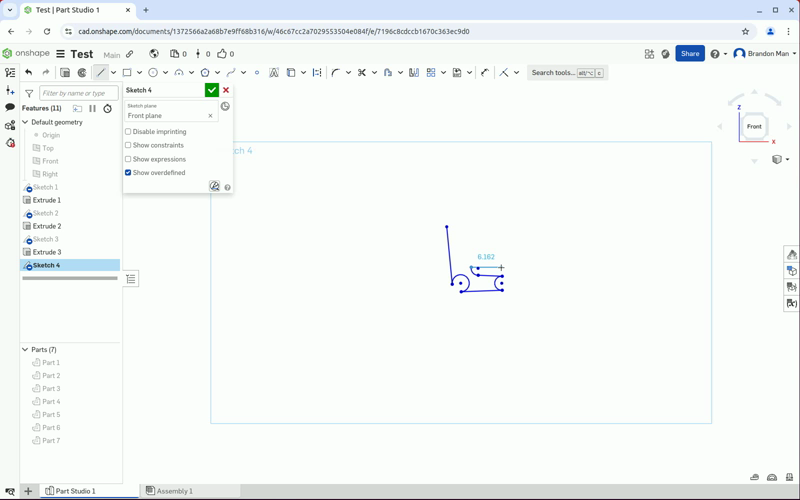
mouse_move(475, 226)
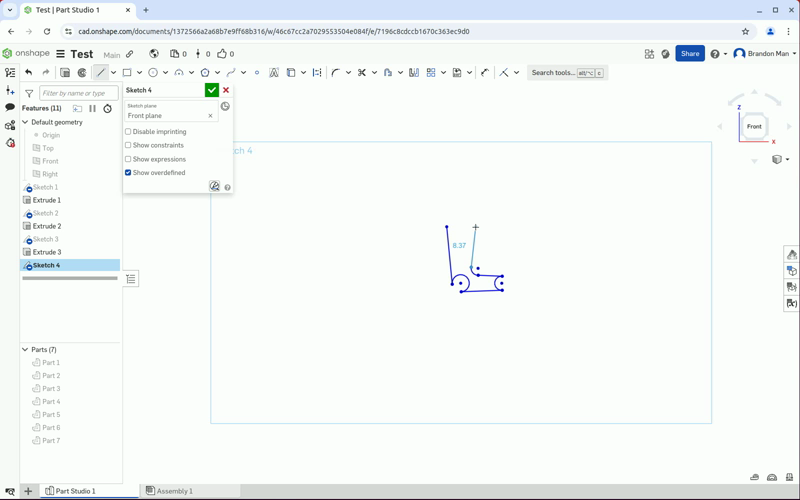
click(475, 226)
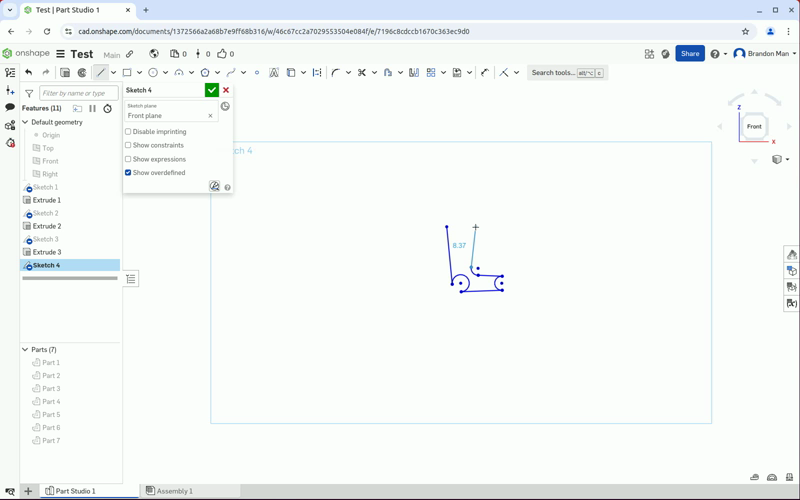
key_up(shift)
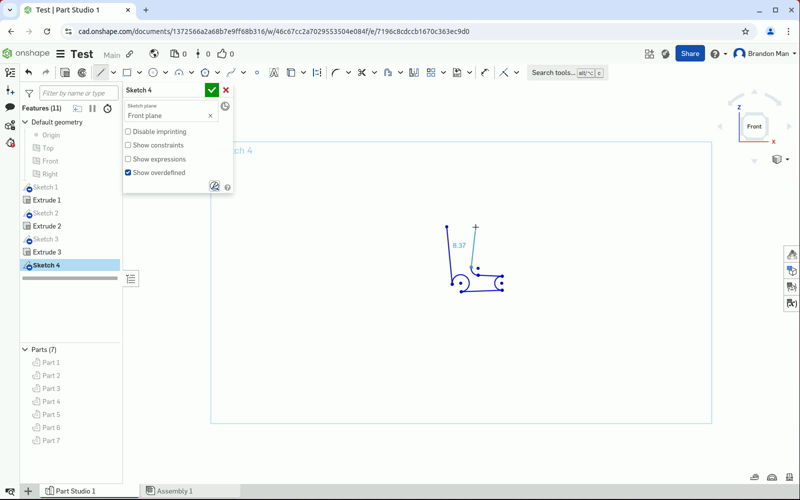
key(esc)
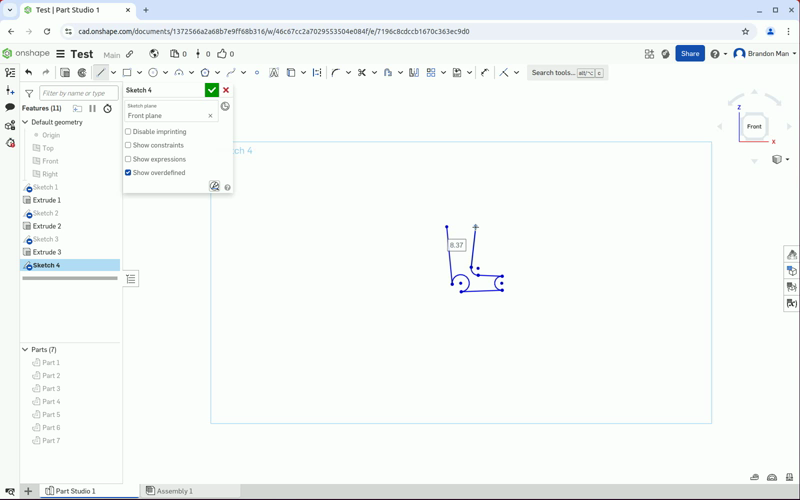
key(a)
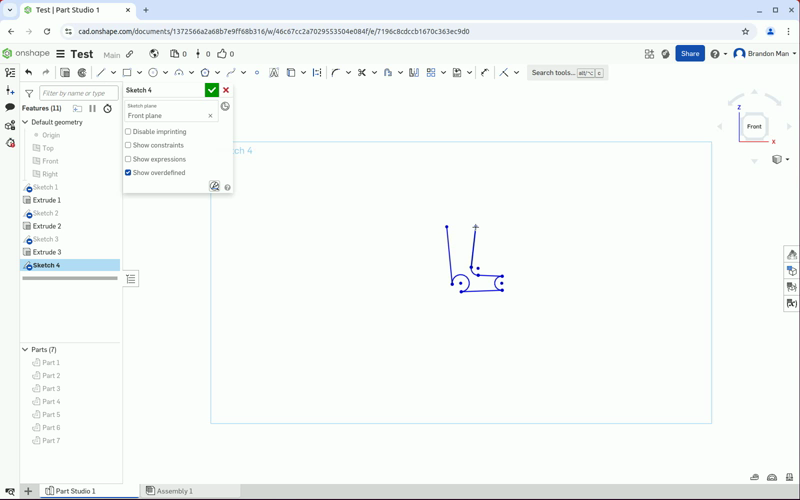
mouse_move(475, 226)
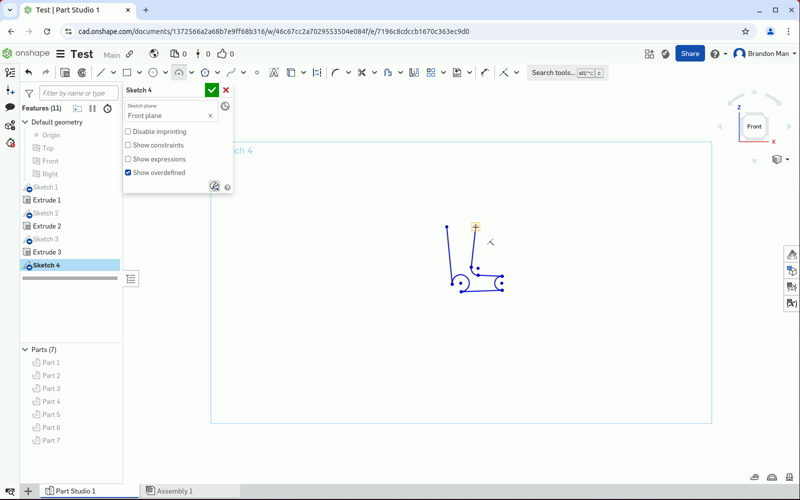
click(475, 226)
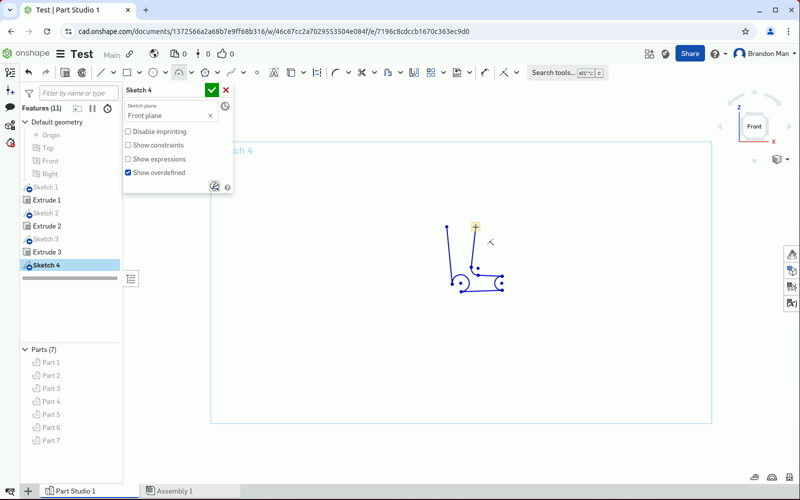
mouse_move(446, 226)
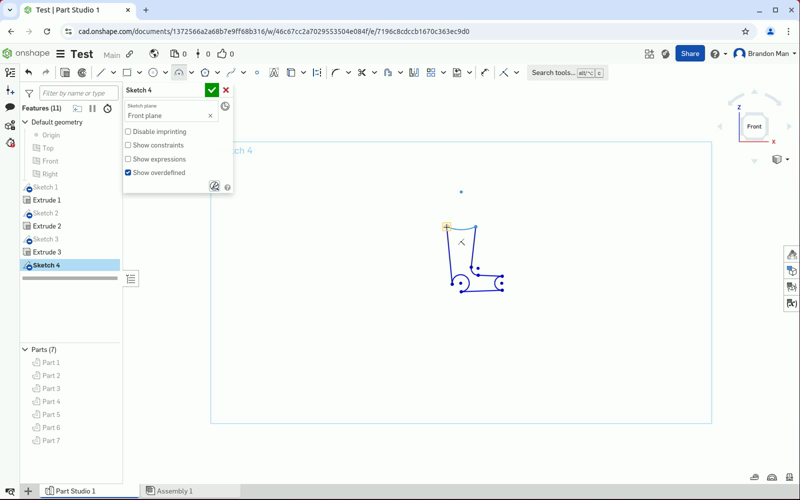
click(446, 226)
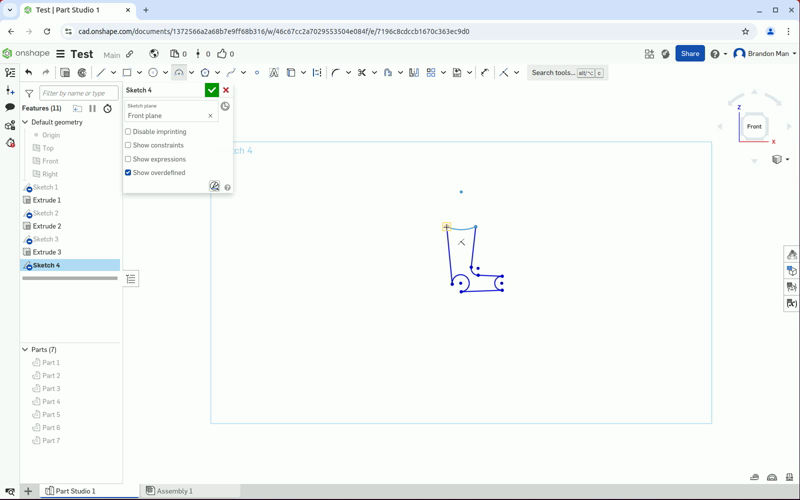
key_down(shift)
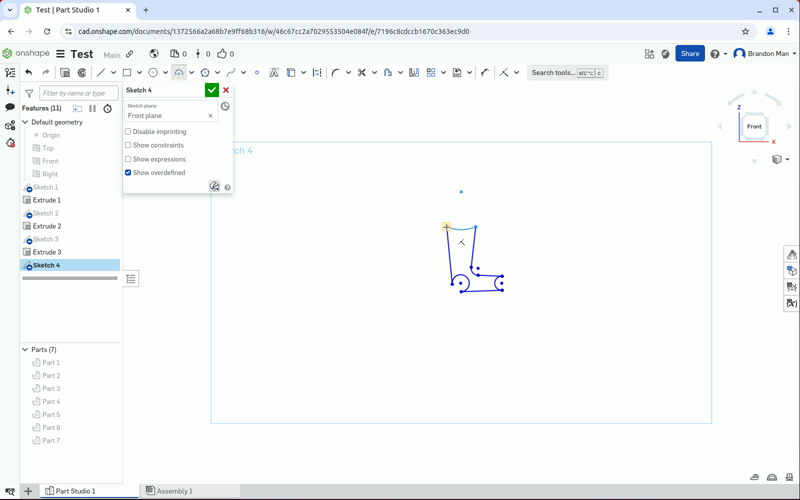
mouse_move(461, 239)
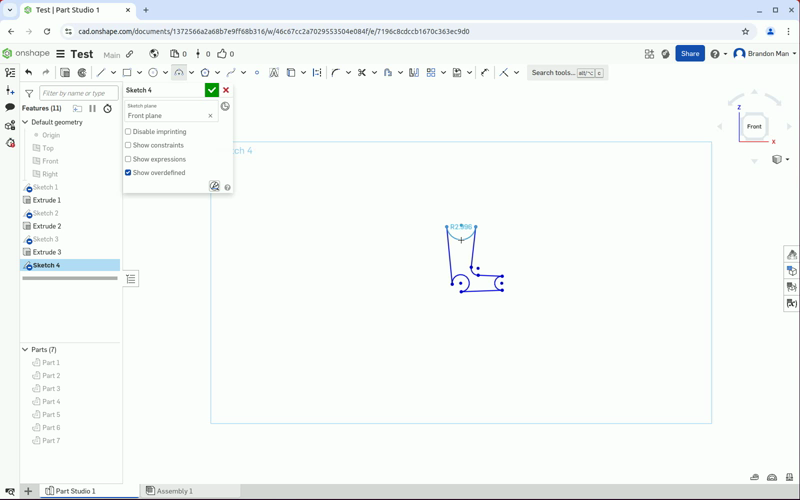
click(461, 239)
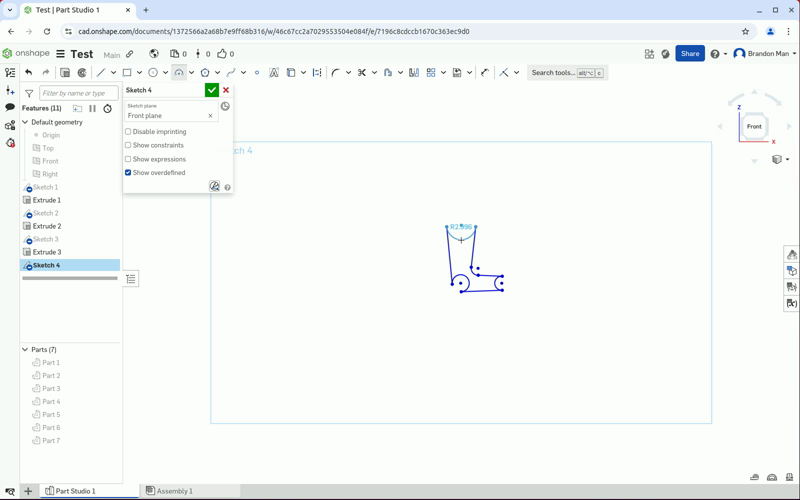
key_up(shift)
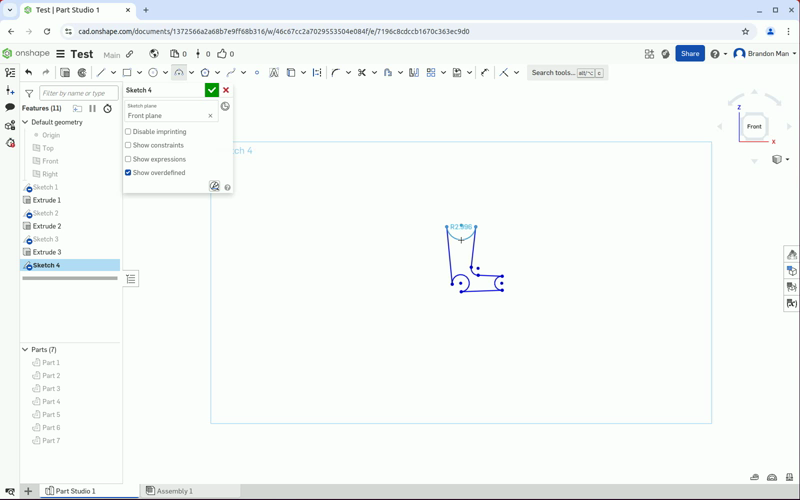
key(esc)
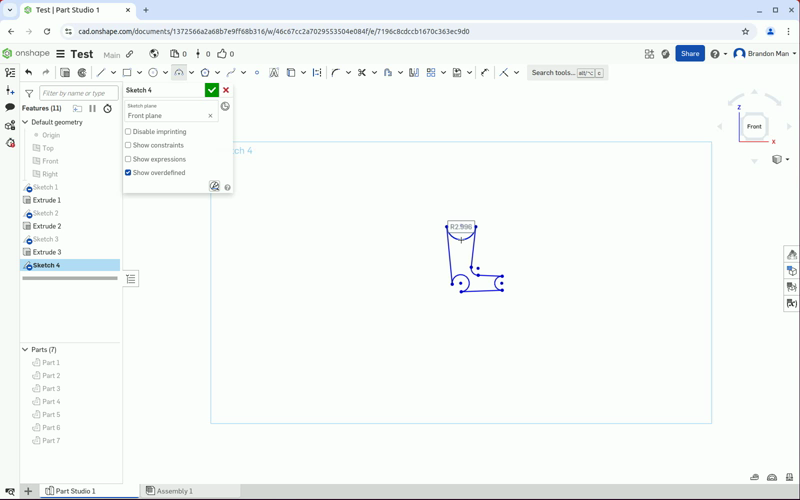
mouse_move(477, 279)
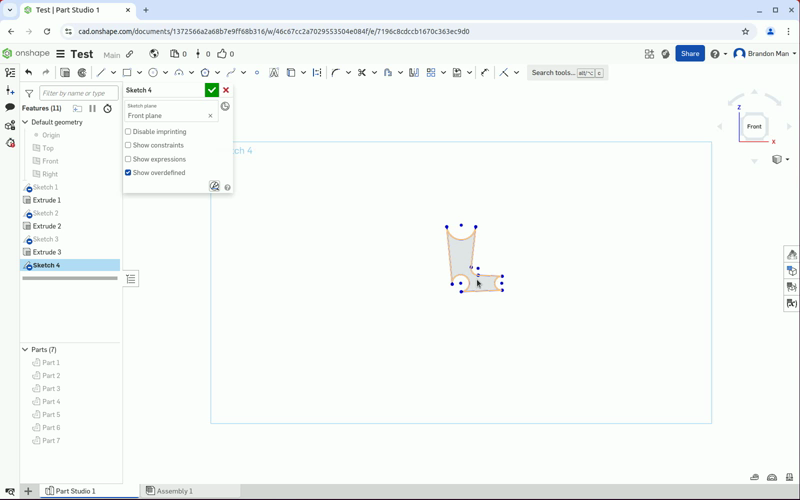
scroll(6)
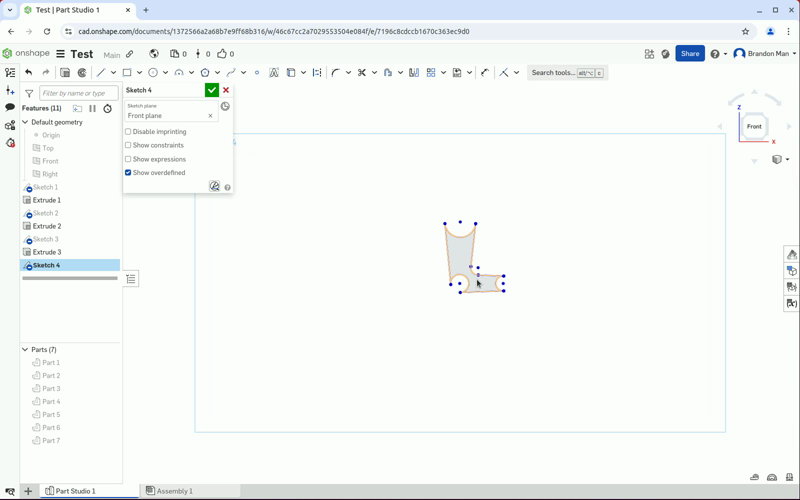
scroll(6)
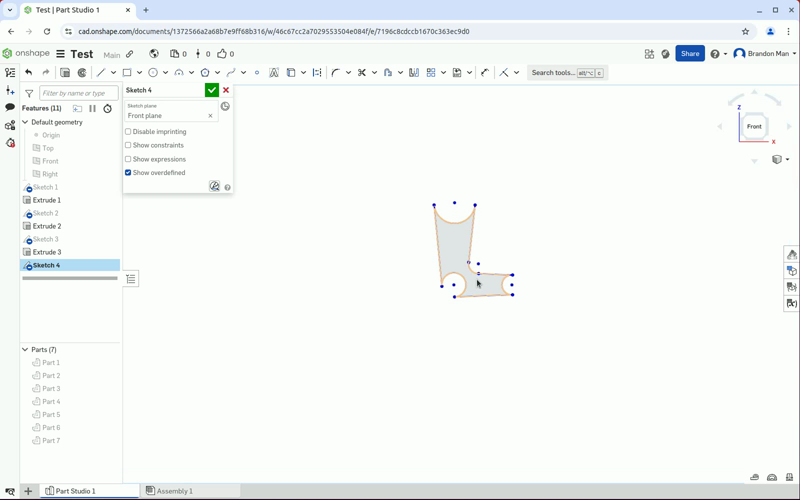
scroll(6)
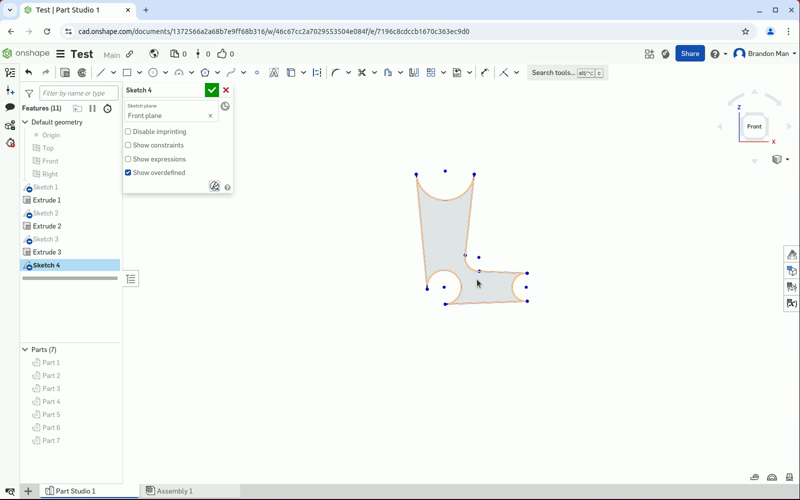
scroll(6)
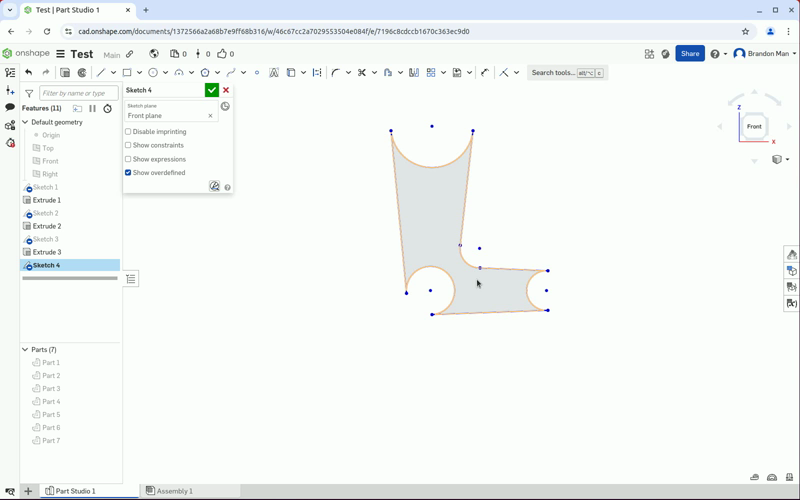
scroll(6)
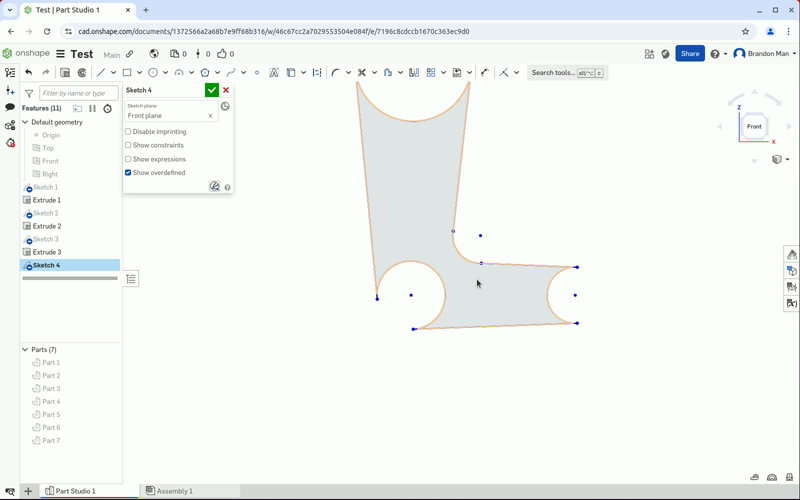
scroll(6)
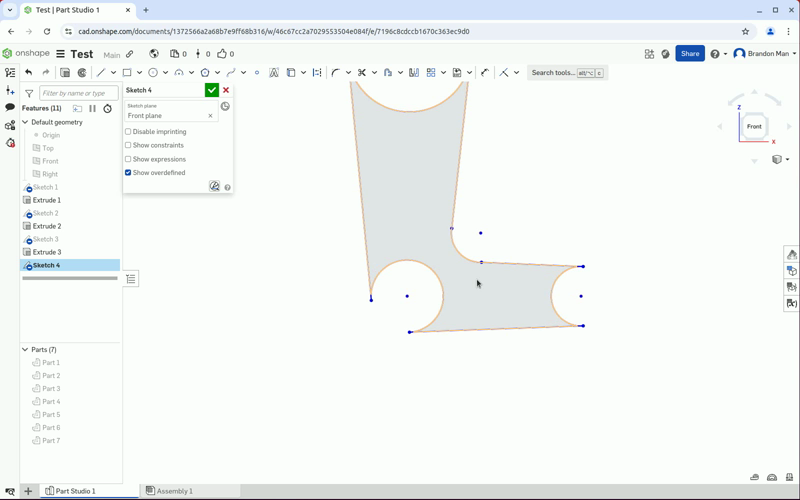
scroll(6)
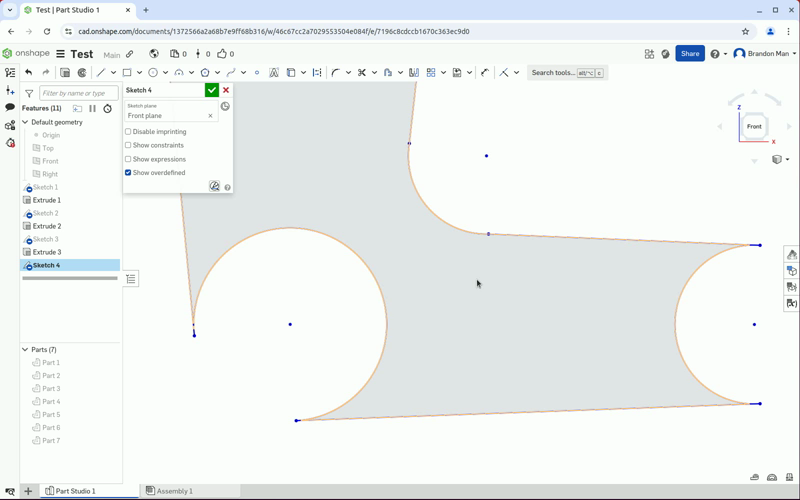
click(477, 279)
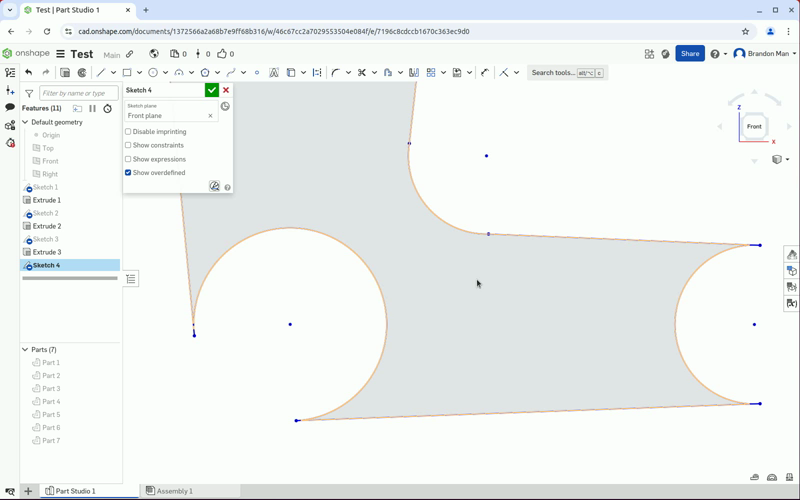
scroll(-6)
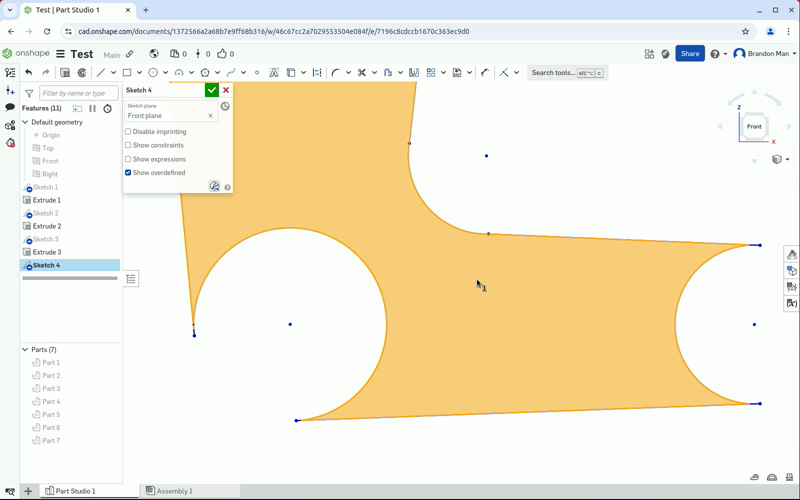
scroll(-6)
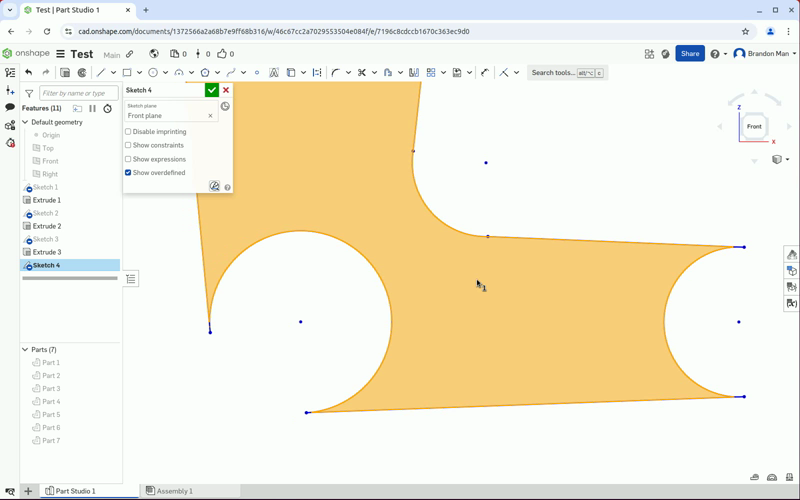
scroll(-6)
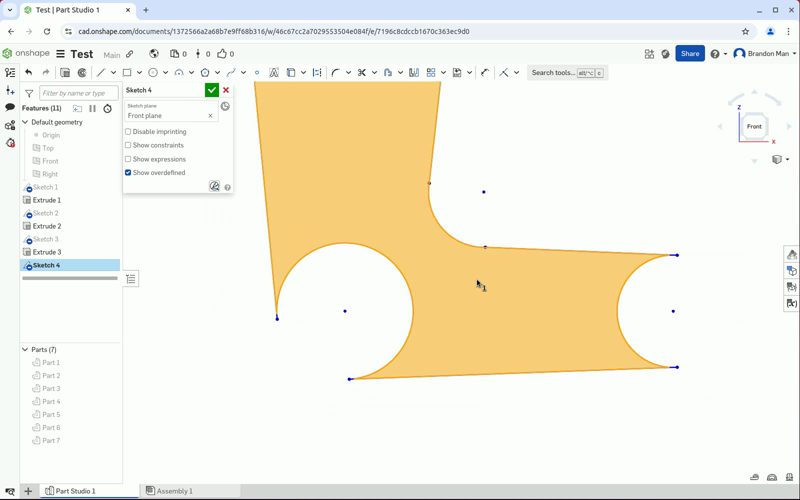
scroll(-6)
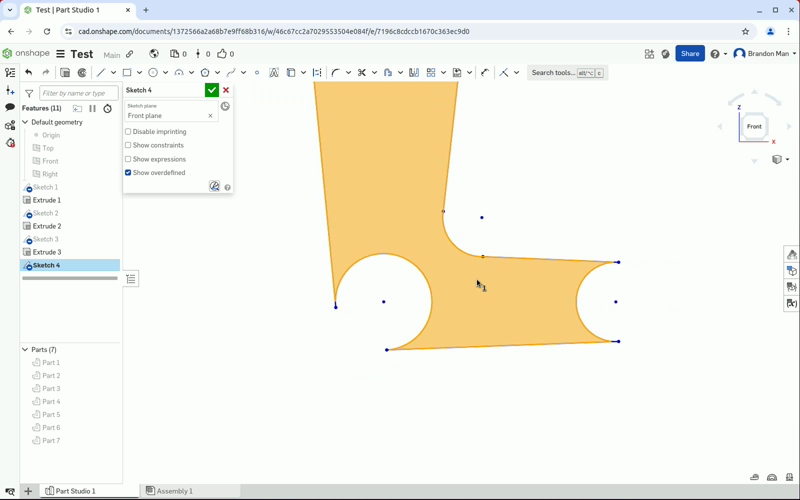
scroll(-6)
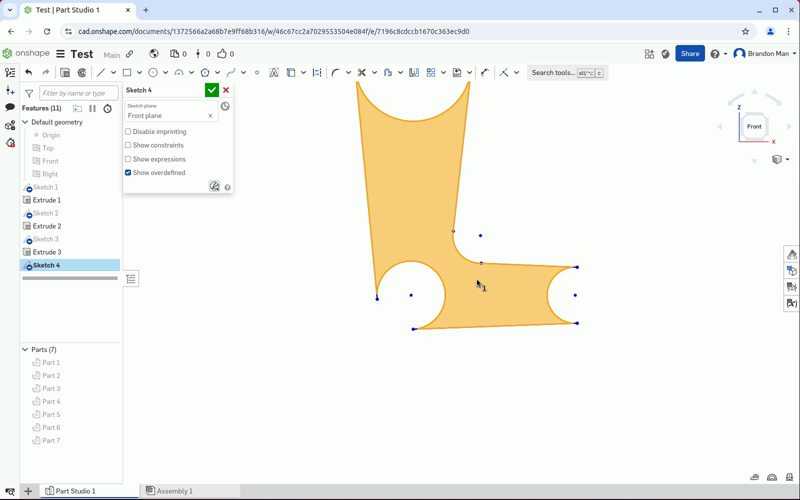
scroll(-6)
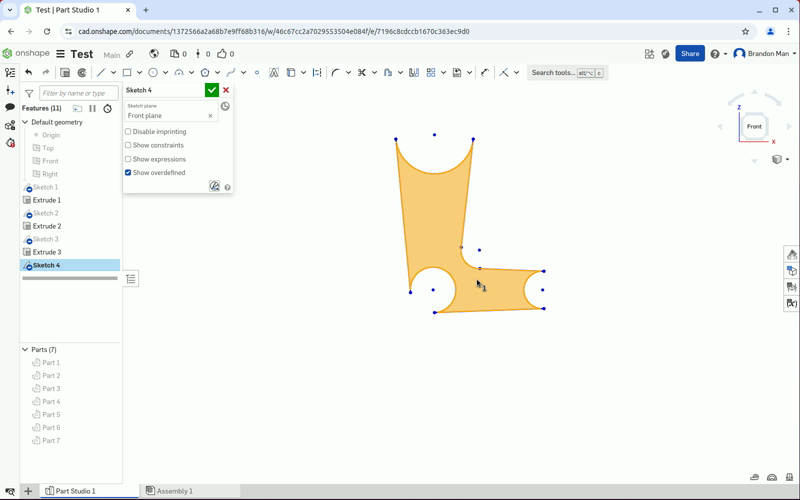
scroll(-6)
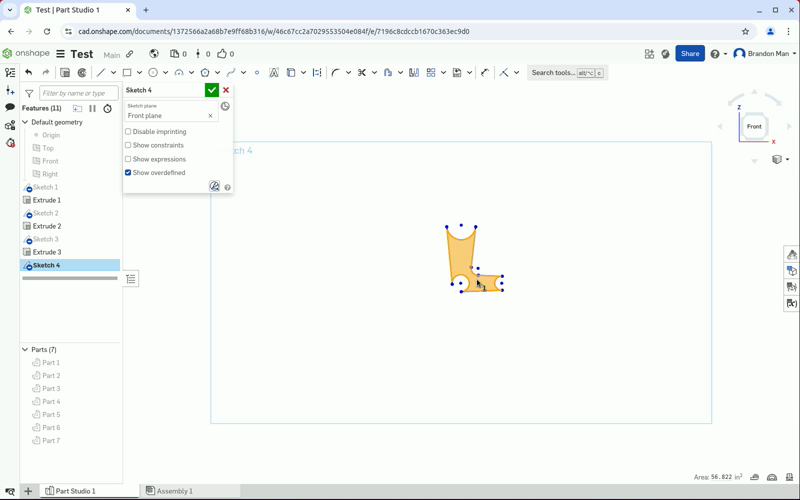
mouse_move(73, 352)
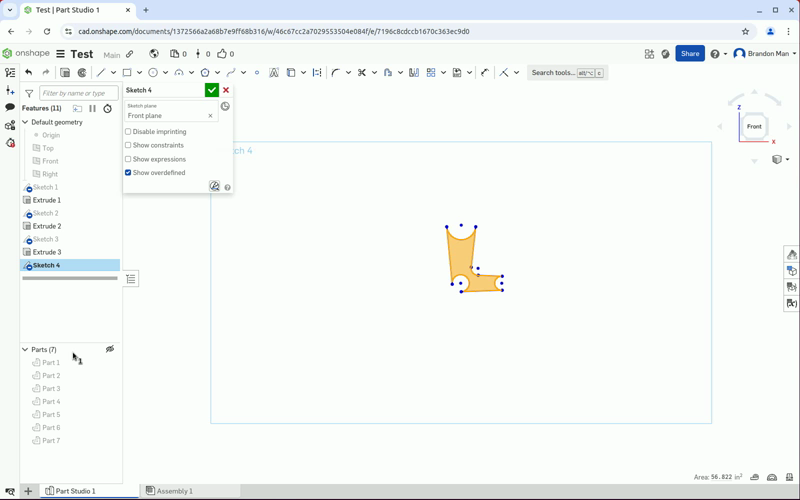
key(shift+y)
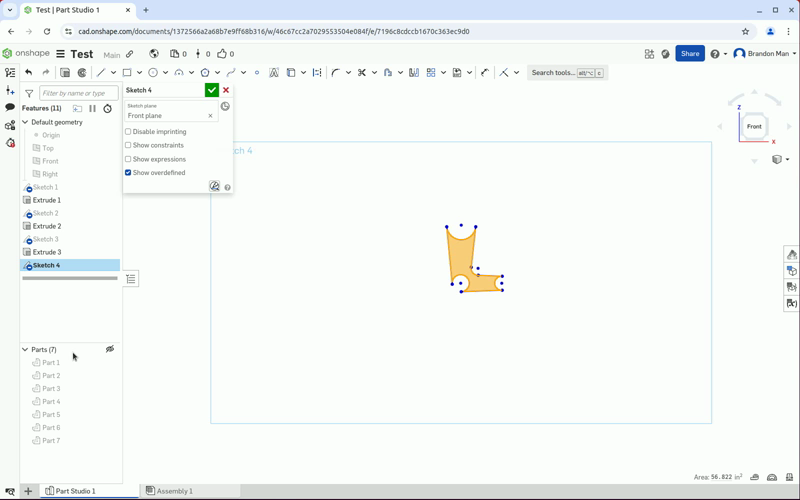
key(shift+e)
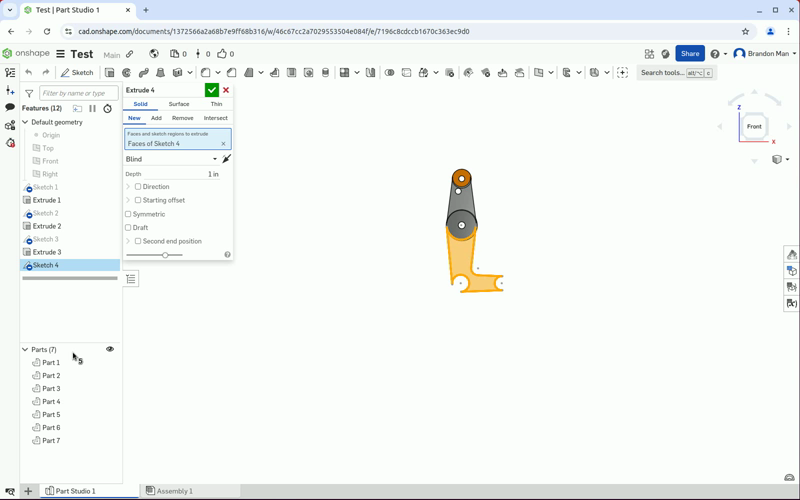
mouse_move(143, 106)
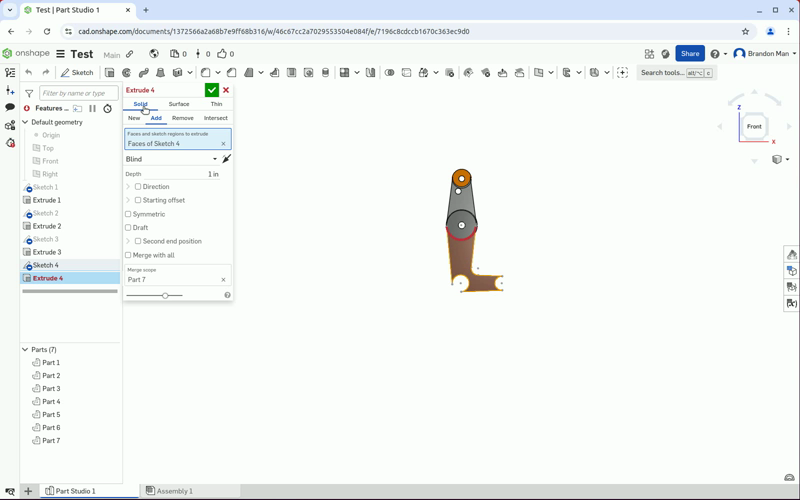
click(143, 106)
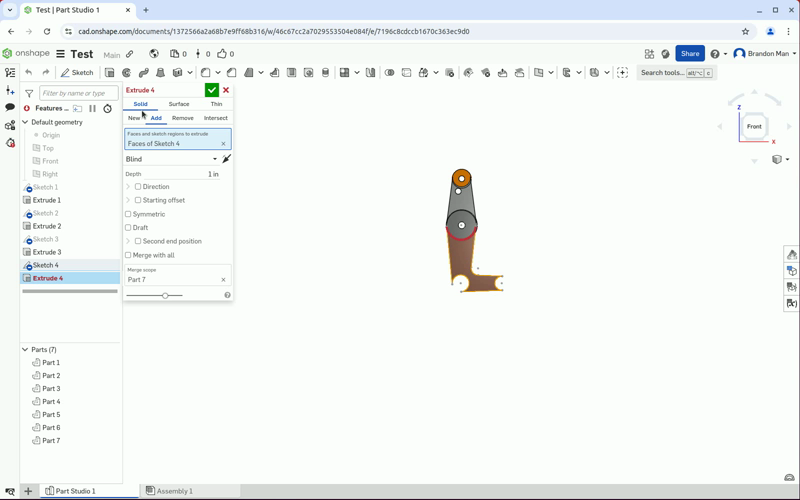
mouse_move(137, 120)
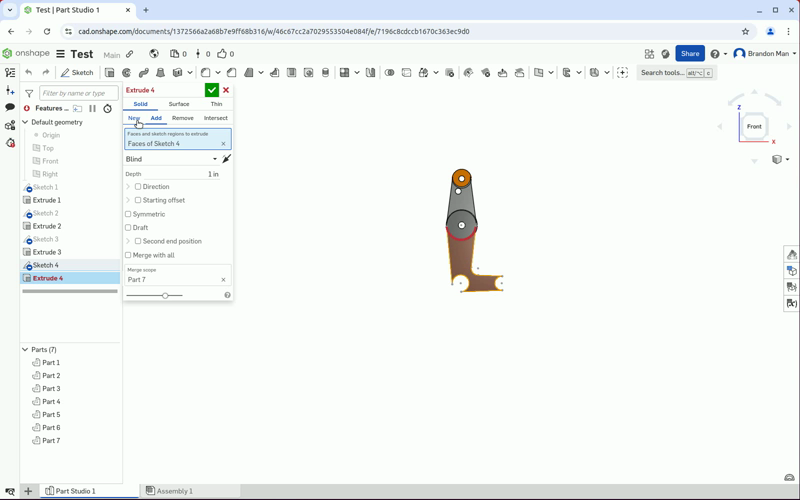
click(137, 120)
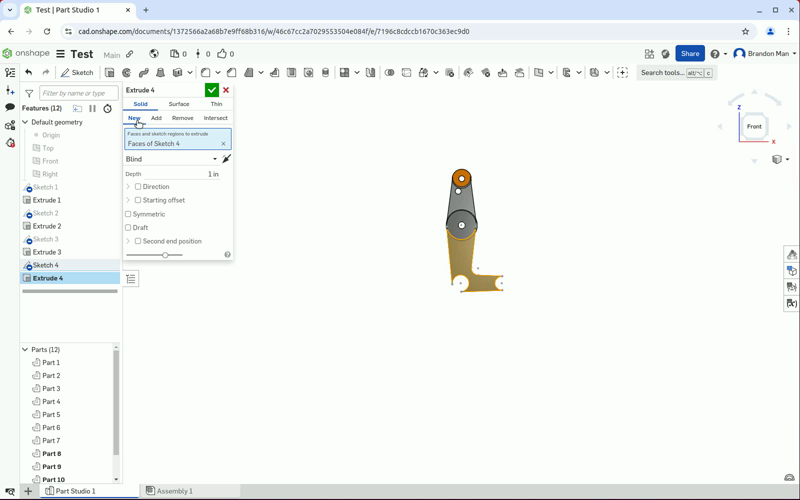
key(tab, 4)
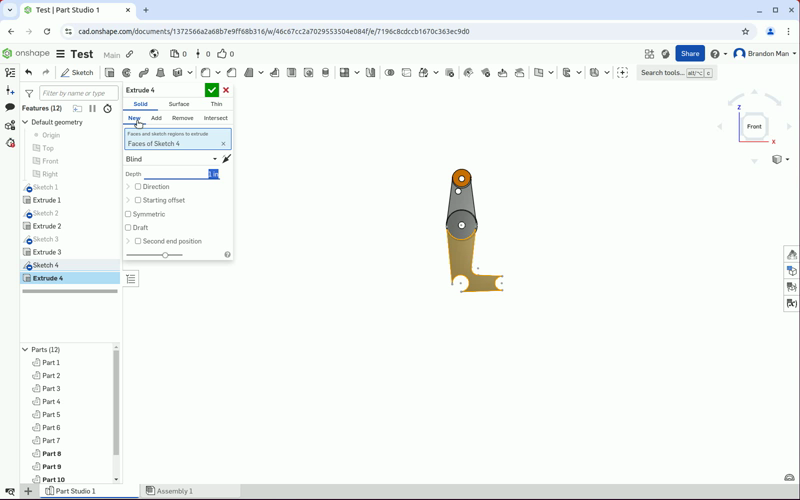
text(0.481)
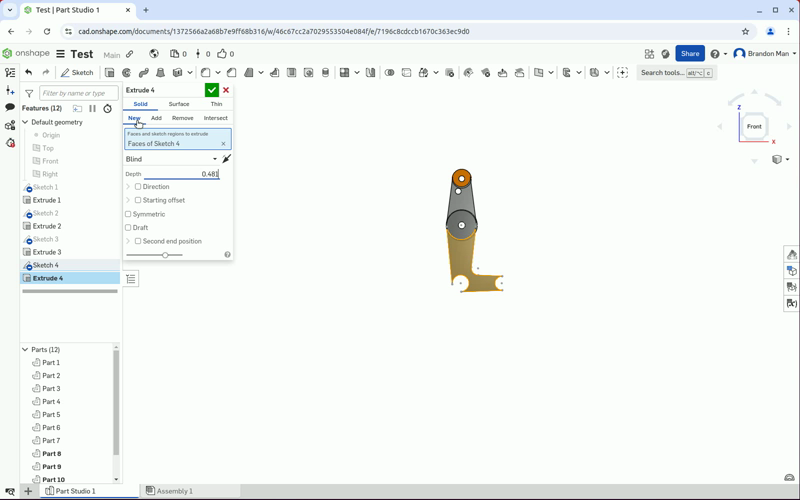
key(enter)
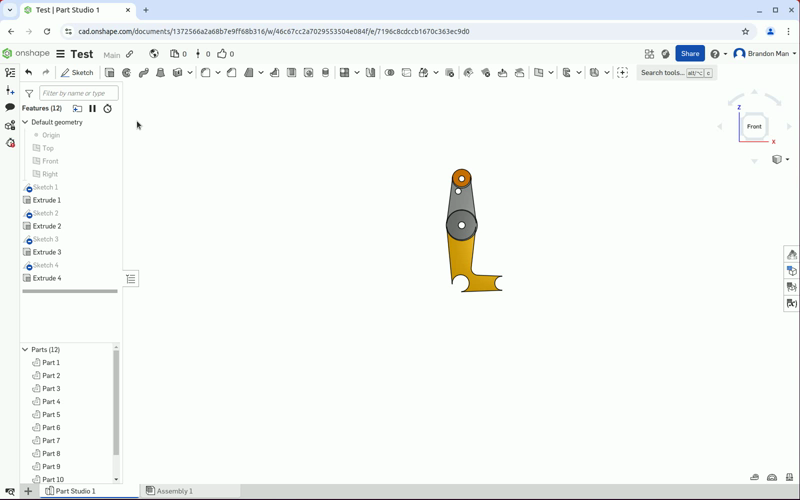
key(shift+h)
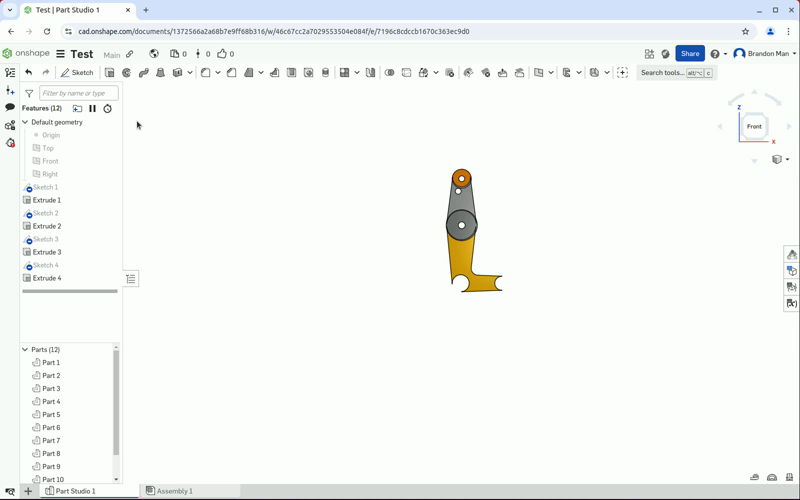
key(shift+h)
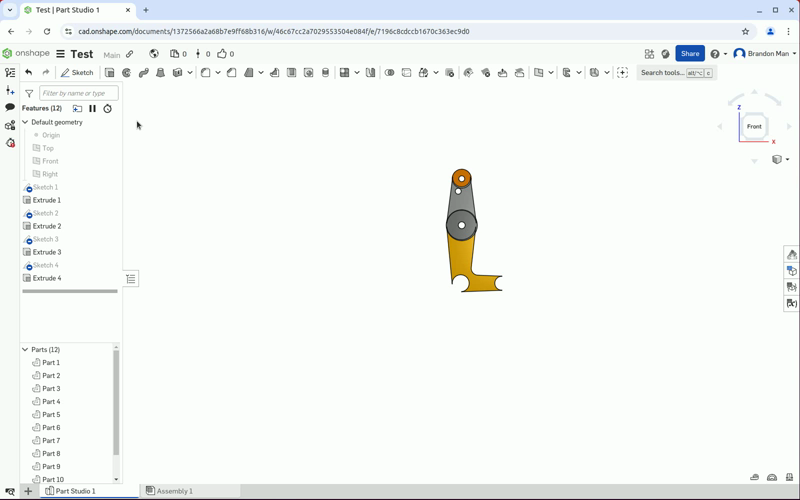
mouse_move(73, 189)
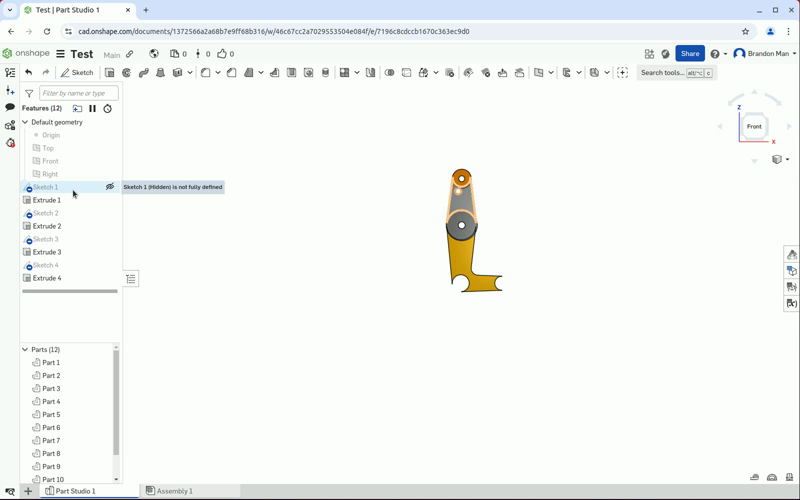
click(73, 189)
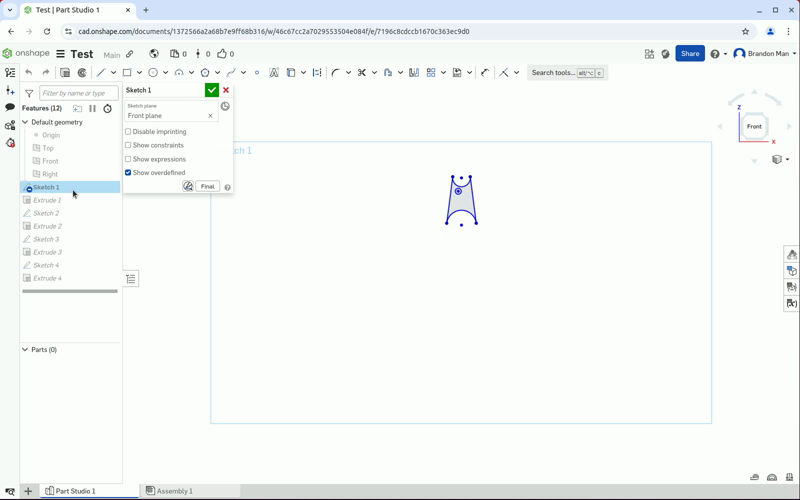
mouse_move(229, 92)
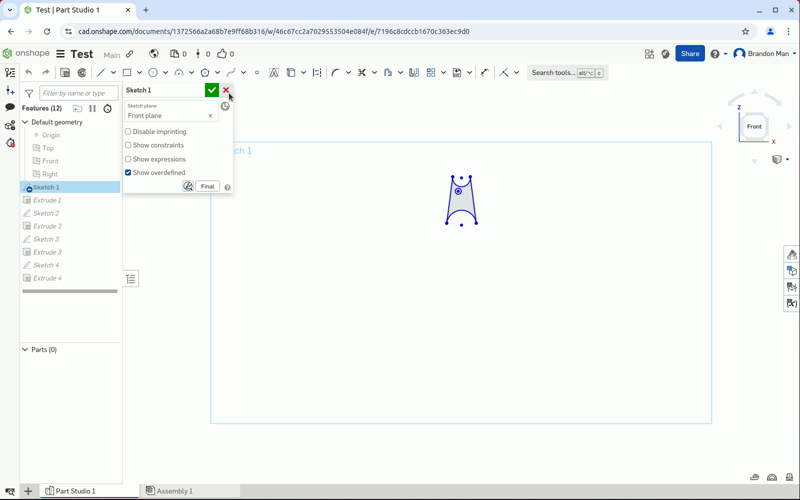
click(229, 92)
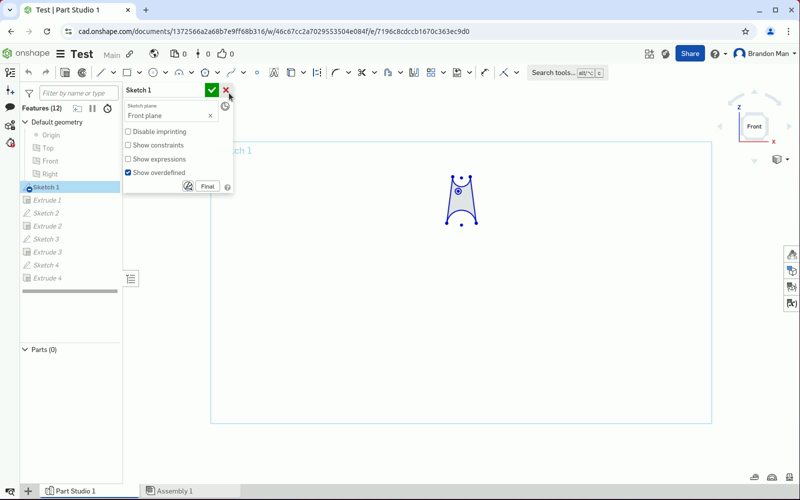
key(shift+s)
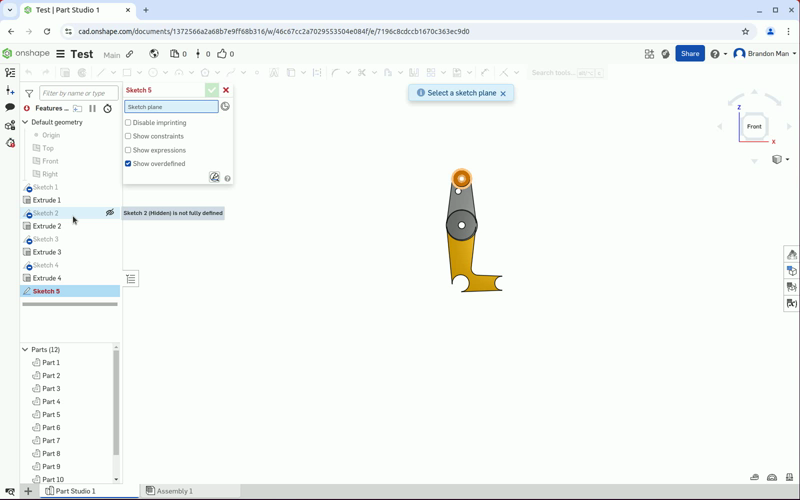
scroll(3)
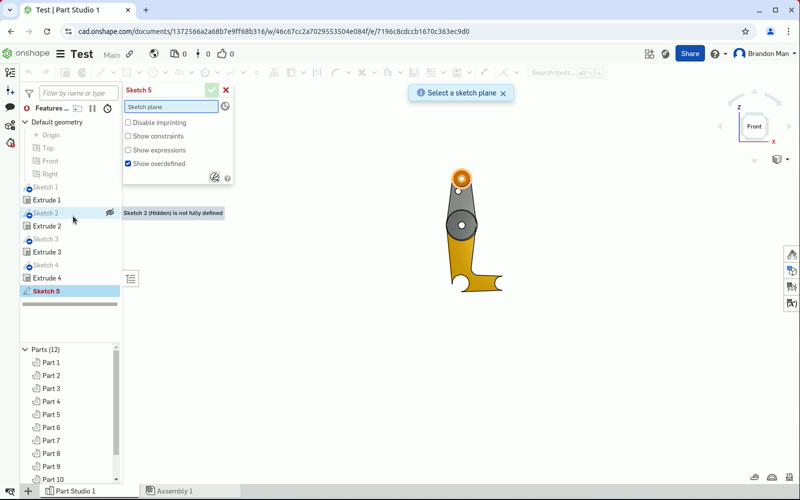
mouse_move(73, 163)
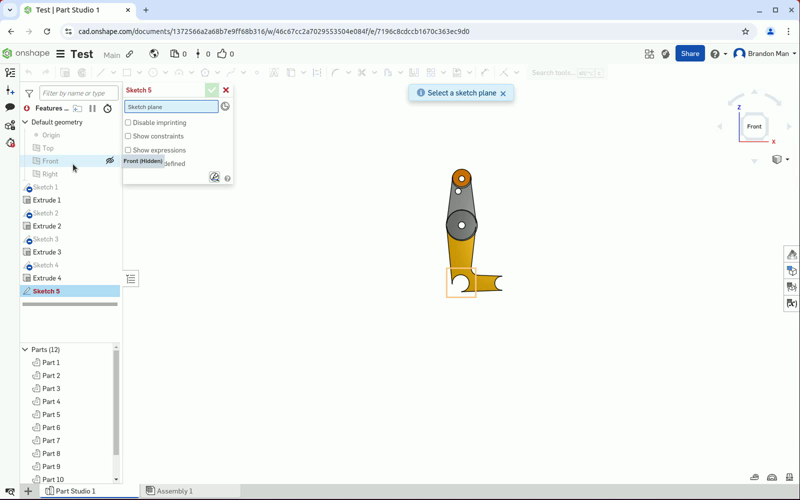
click(73, 163)
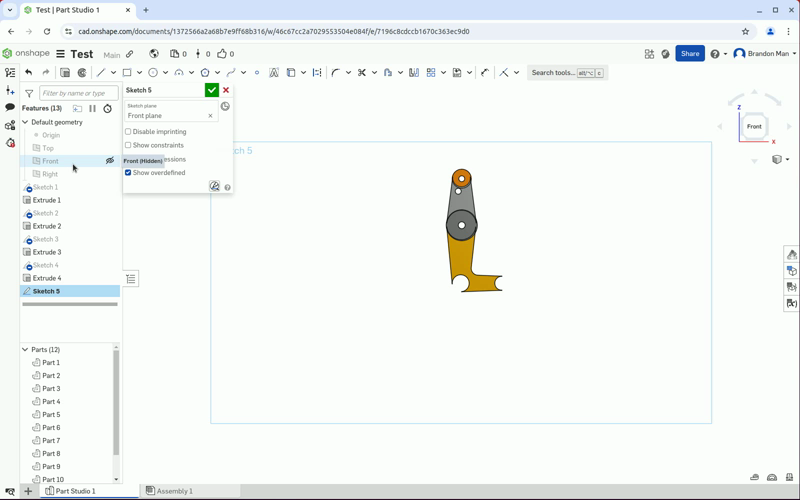
mouse_move(69, 352)
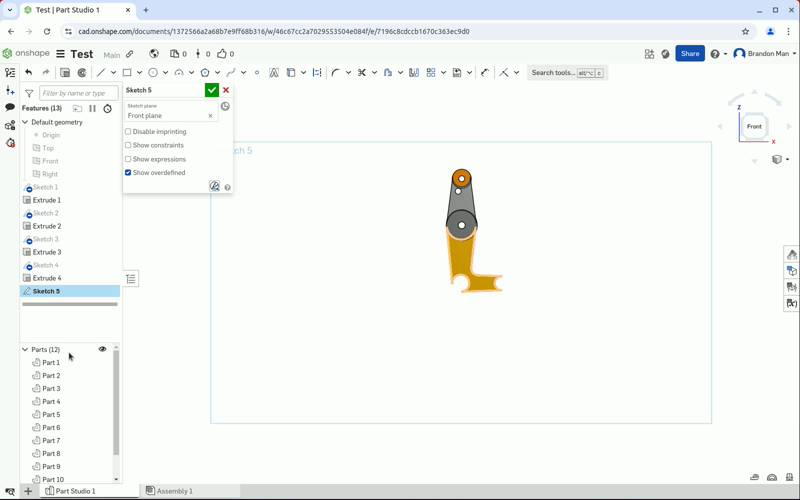
key(y)
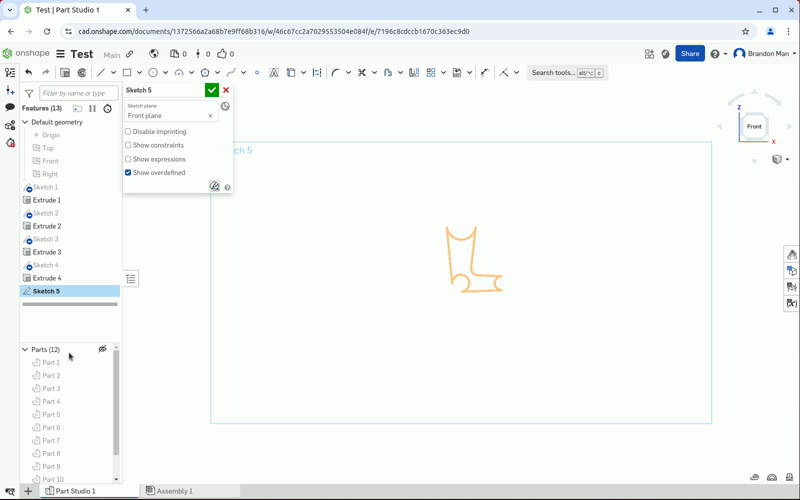
key(c)
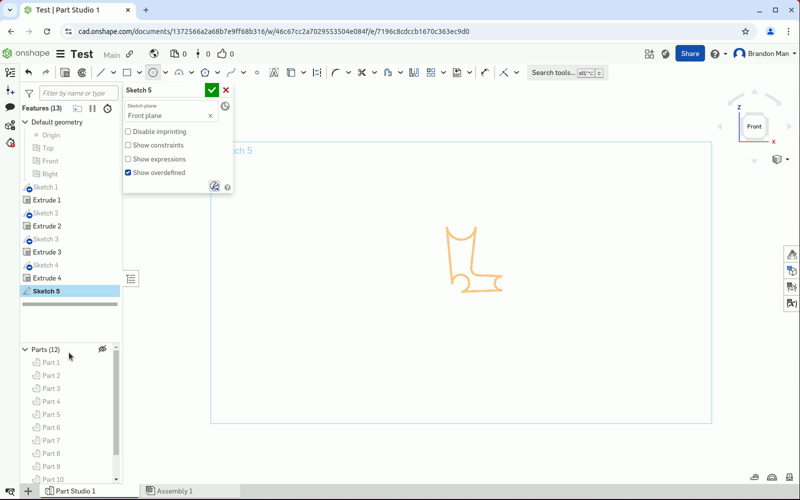
key_down(shift)
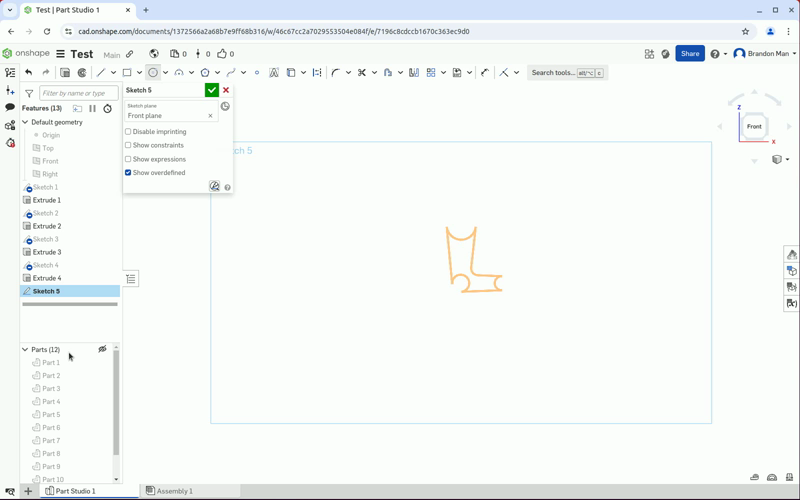
mouse_move(501, 282)
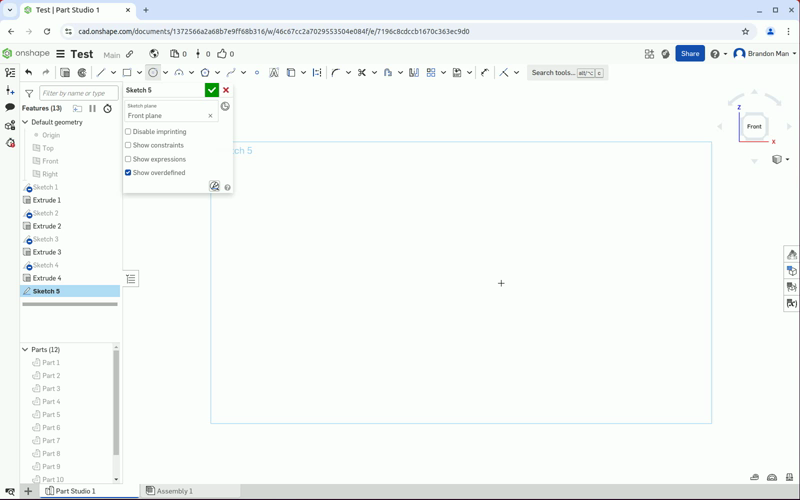
click(501, 282)
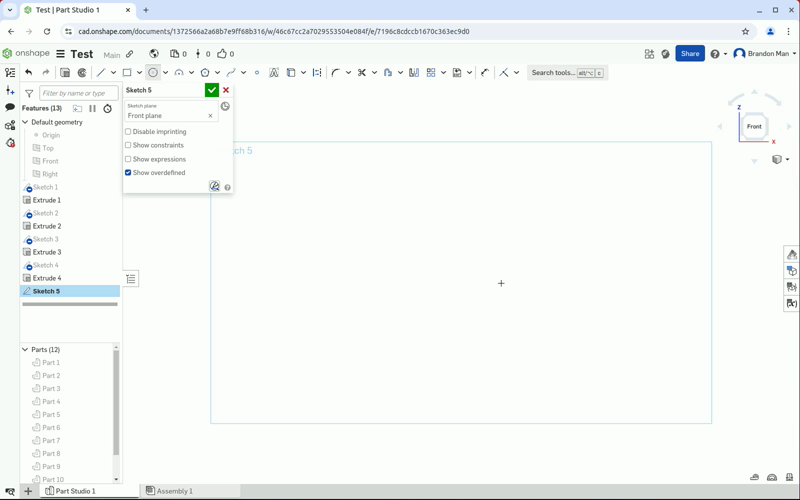
key_up(shift)
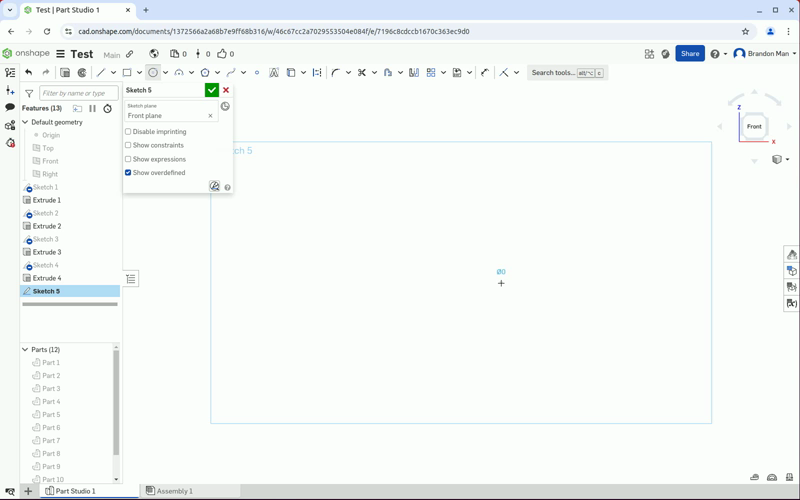
mouse_move(508, 282)
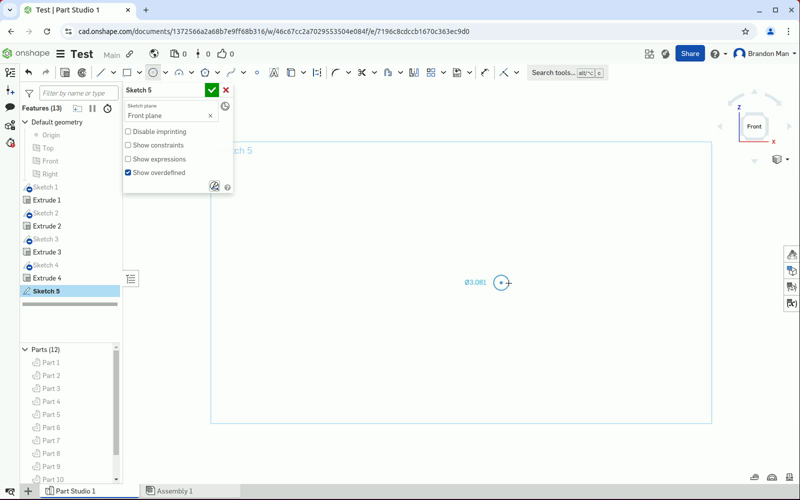
click(508, 282)
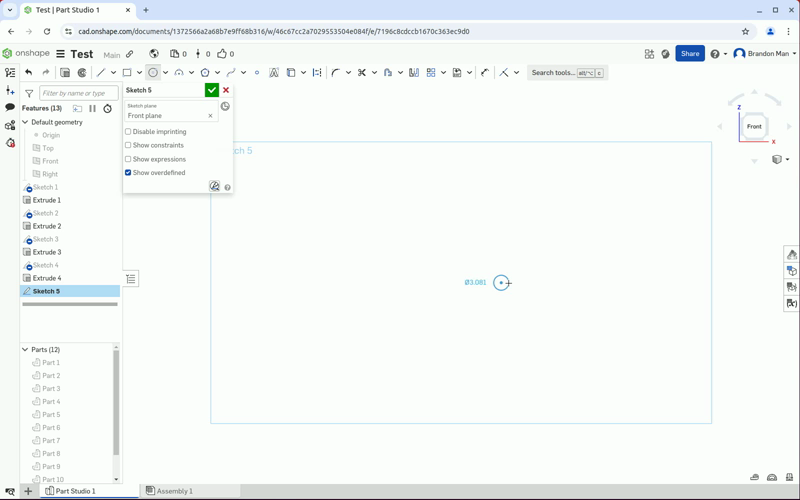
key(esc)
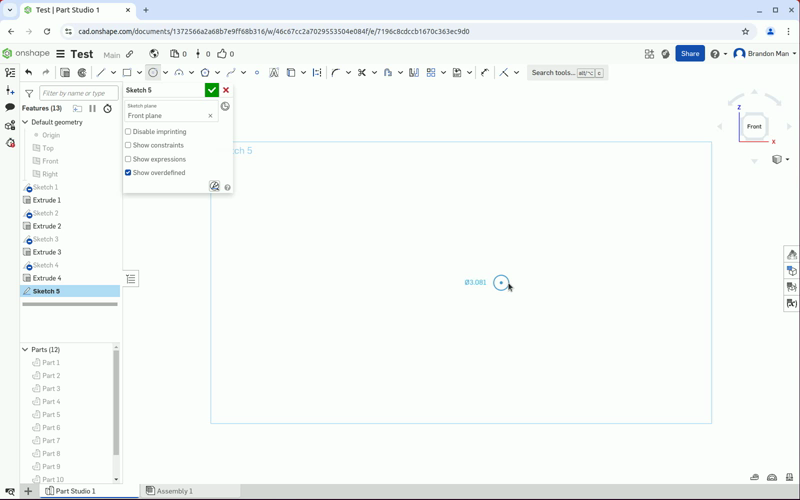
key(c)
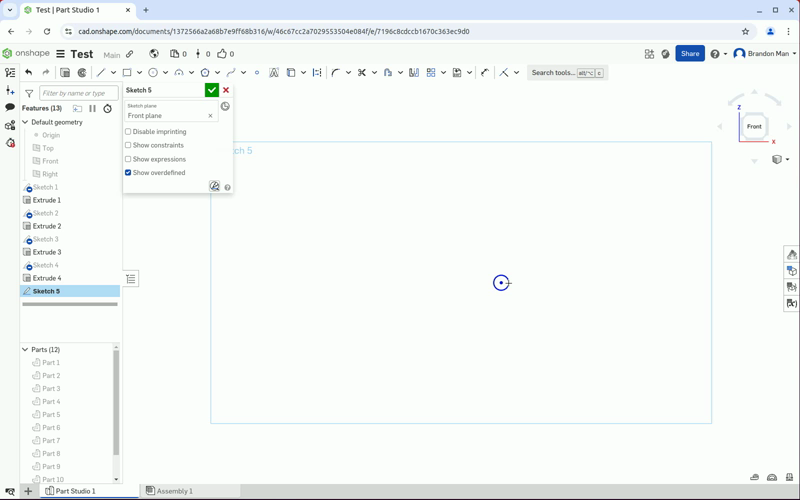
key_down(shift)
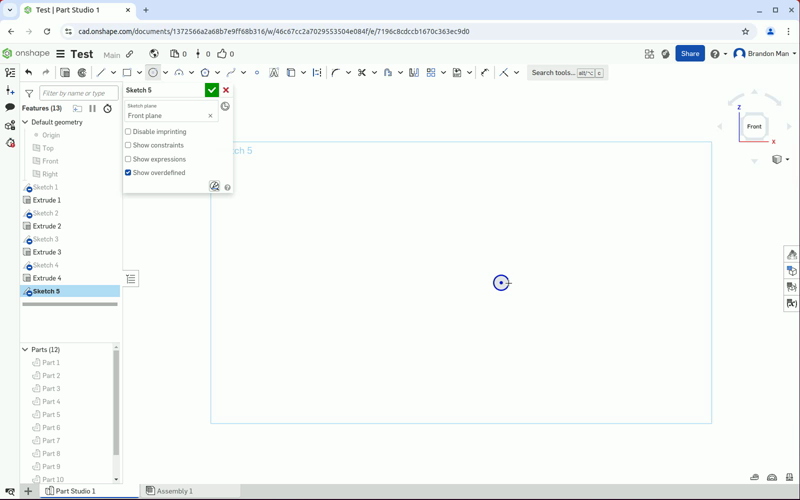
mouse_move(501, 282)
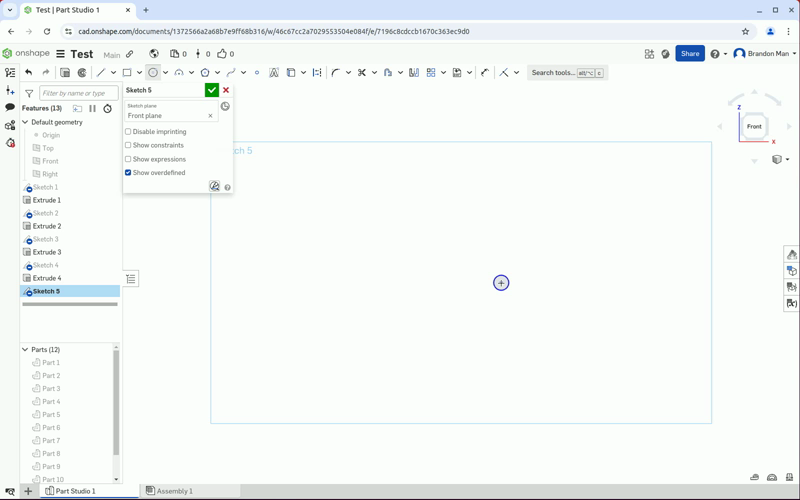
click(501, 282)
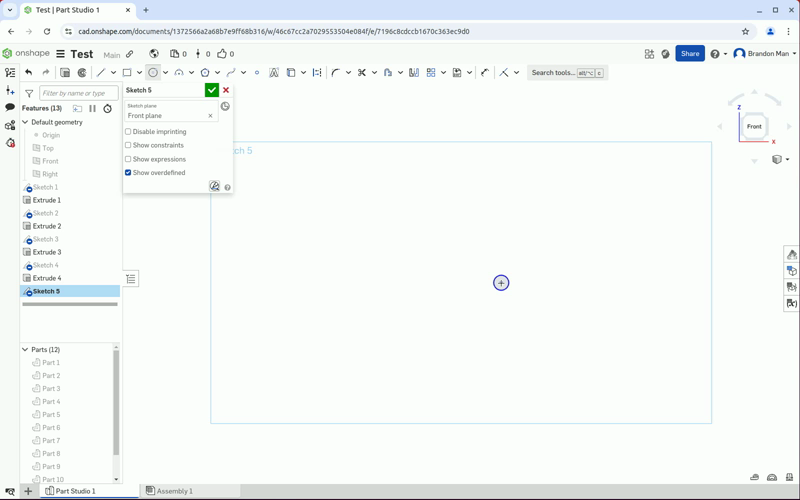
key_up(shift)
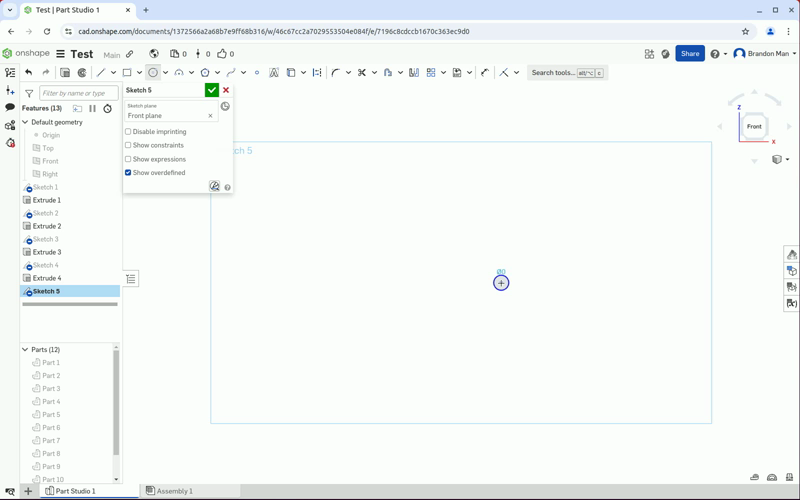
mouse_move(504, 282)
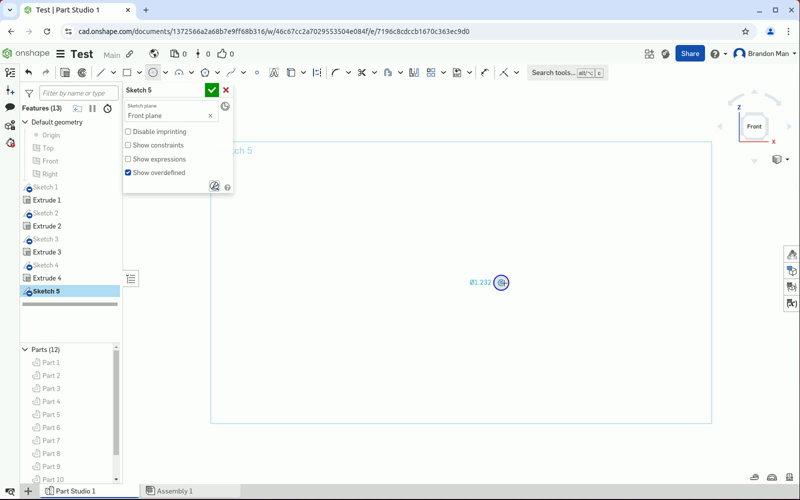
scroll(6)
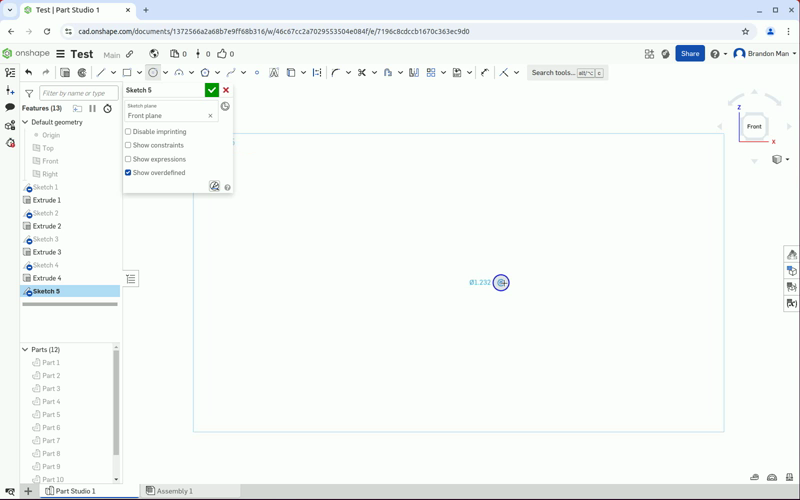
scroll(6)
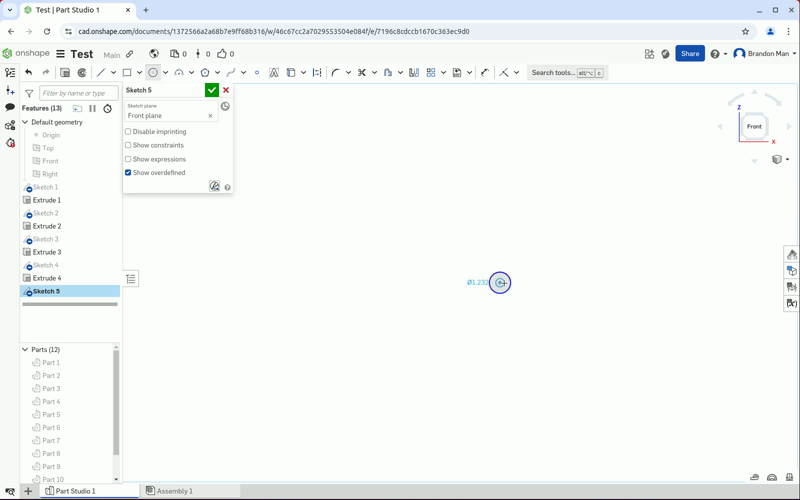
scroll(6)
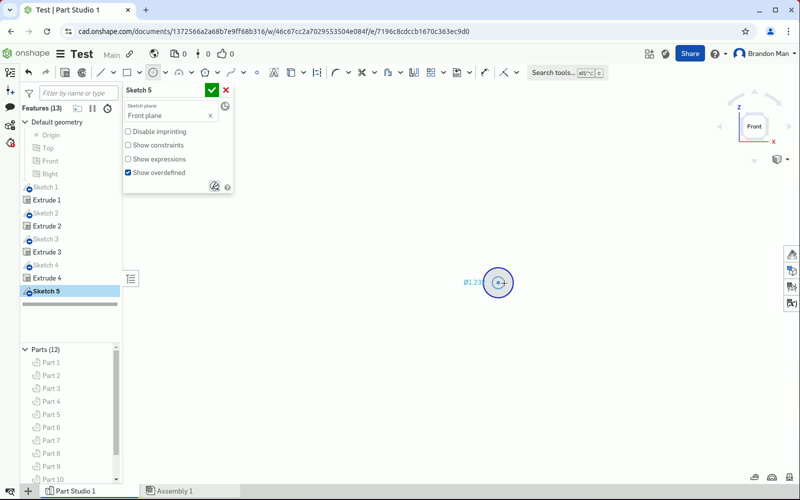
scroll(6)
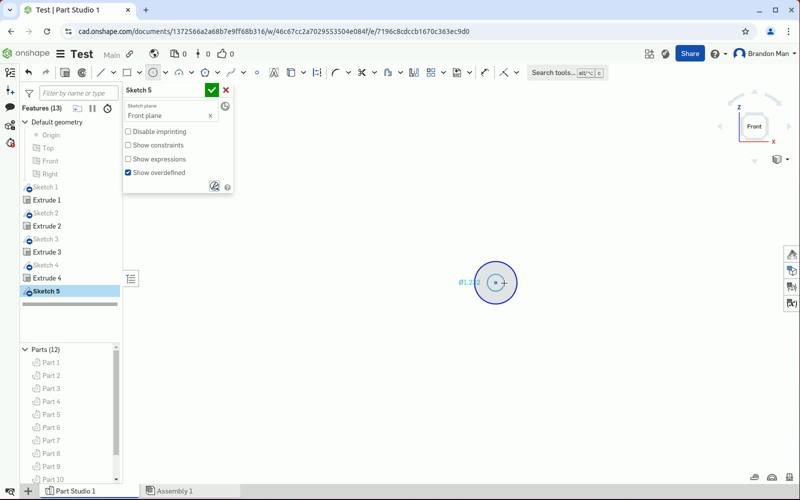
scroll(6)
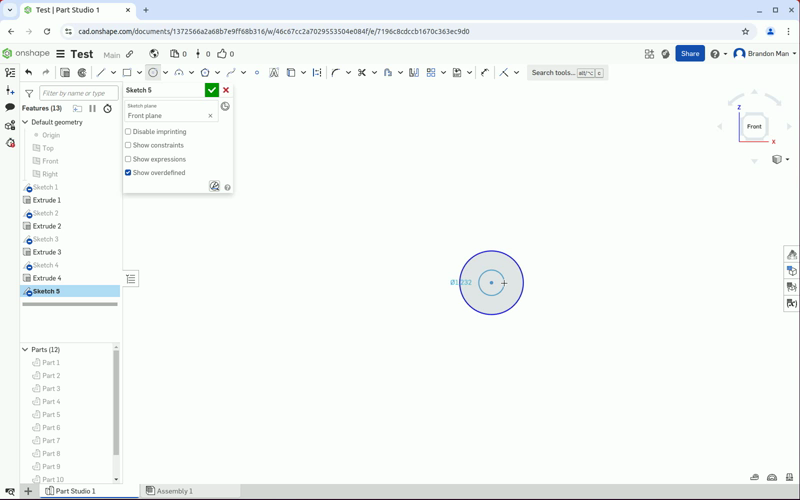
scroll(6)
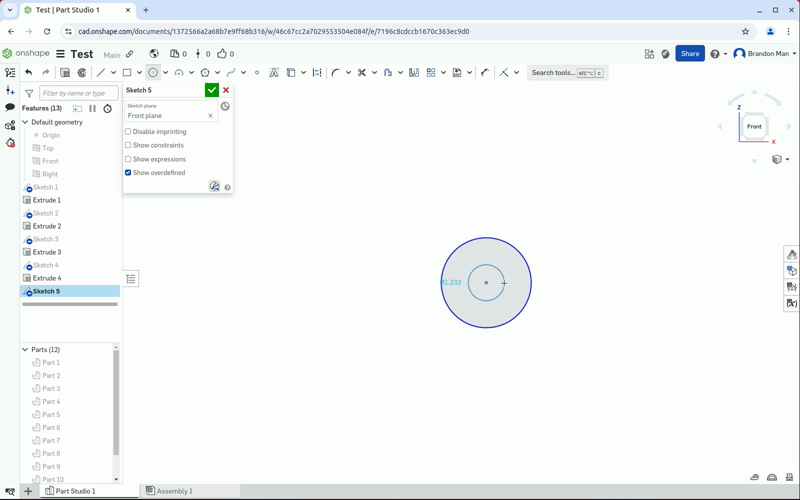
scroll(6)
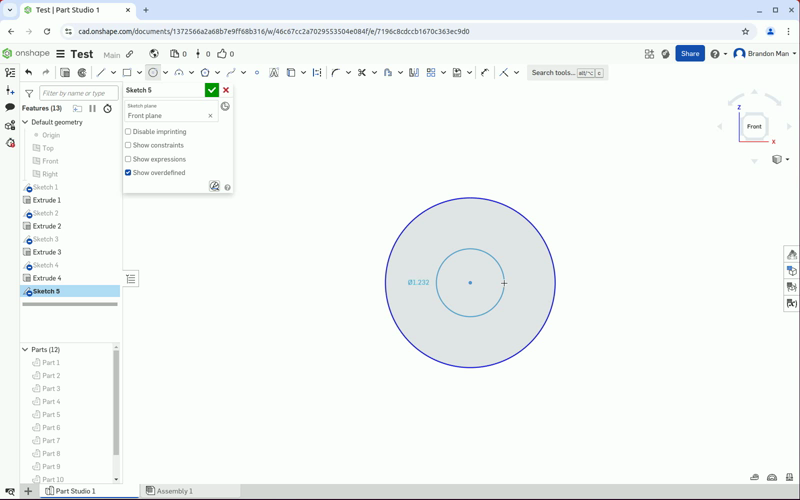
click(504, 282)
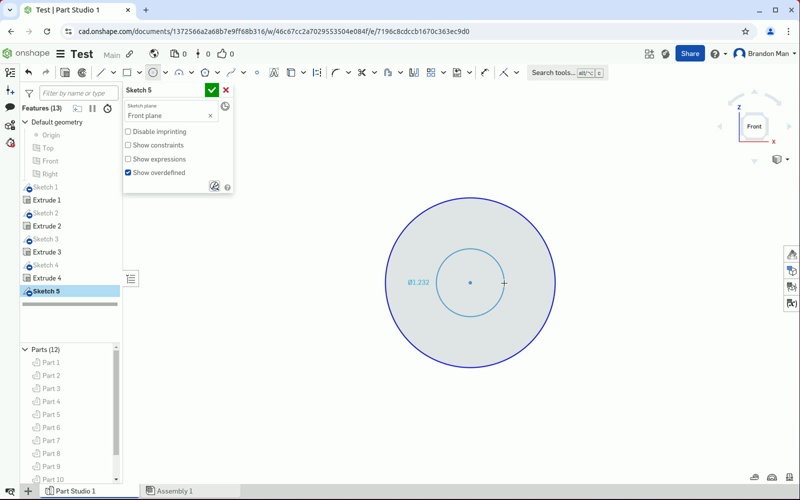
scroll(-6)
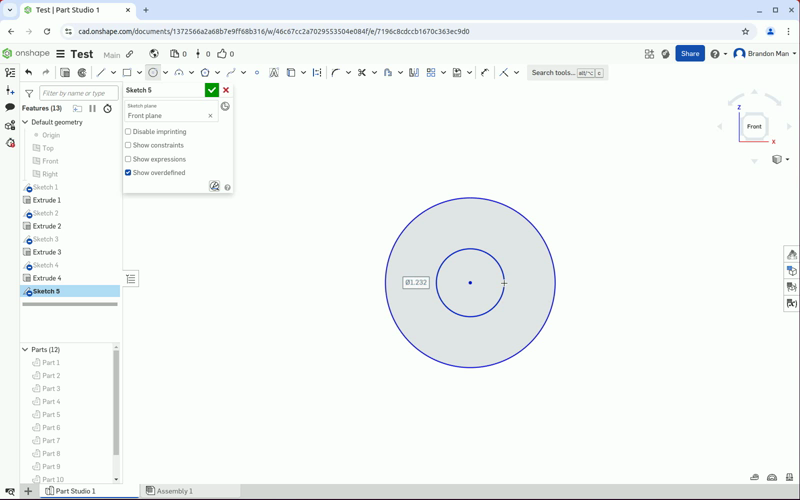
scroll(-6)
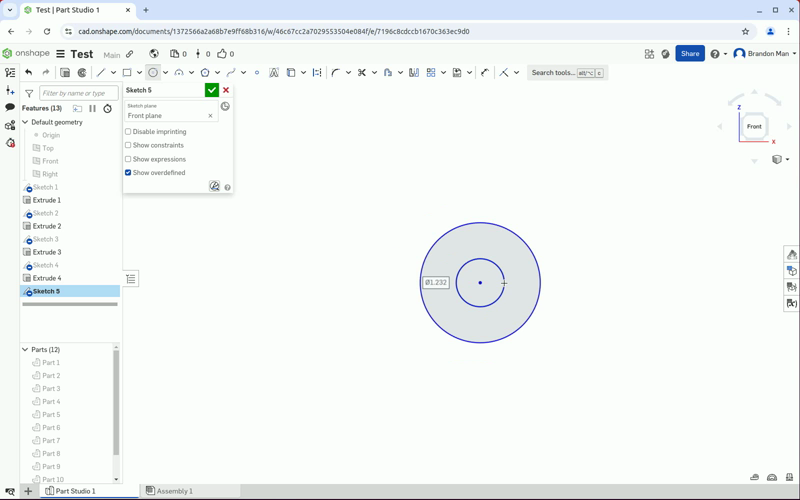
scroll(-6)
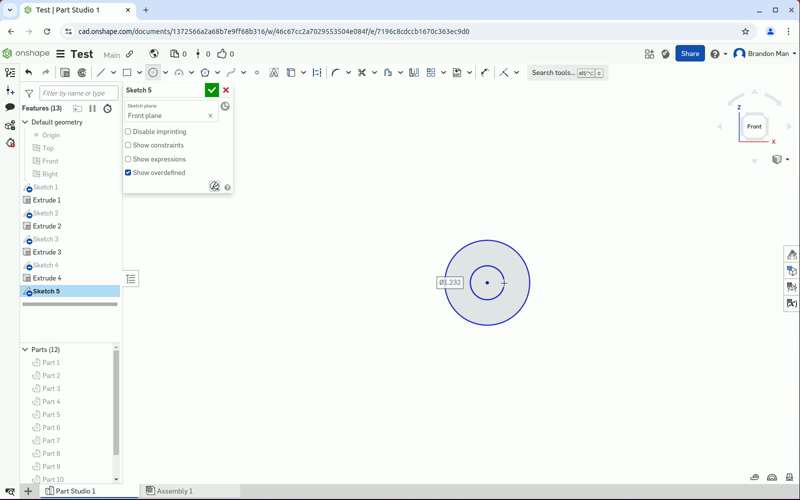
scroll(-6)
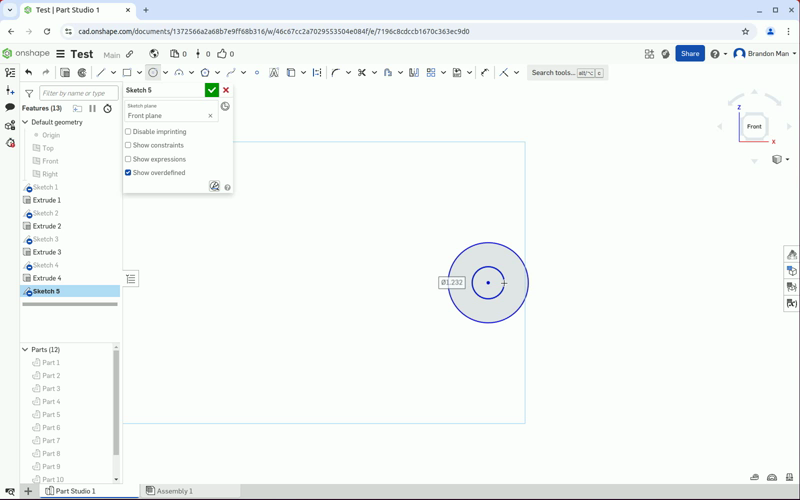
scroll(-6)
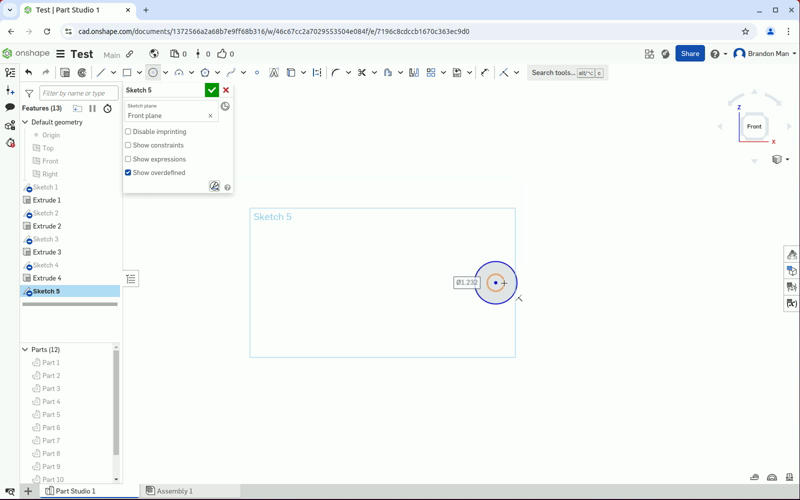
scroll(-6)
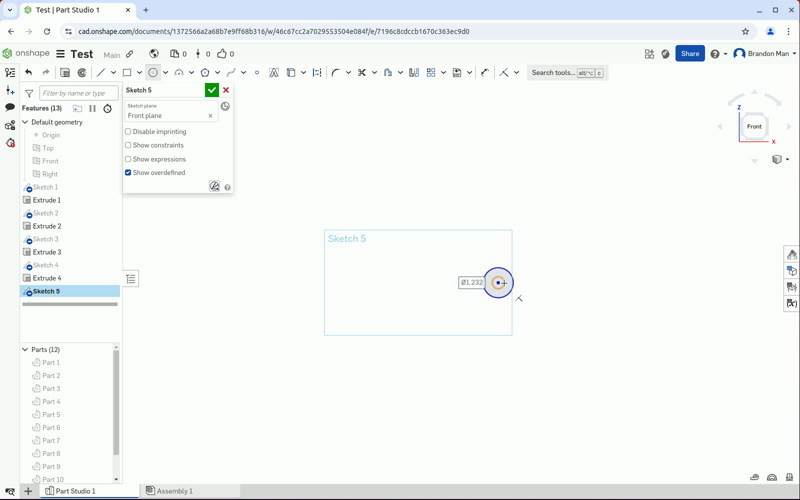
scroll(-6)
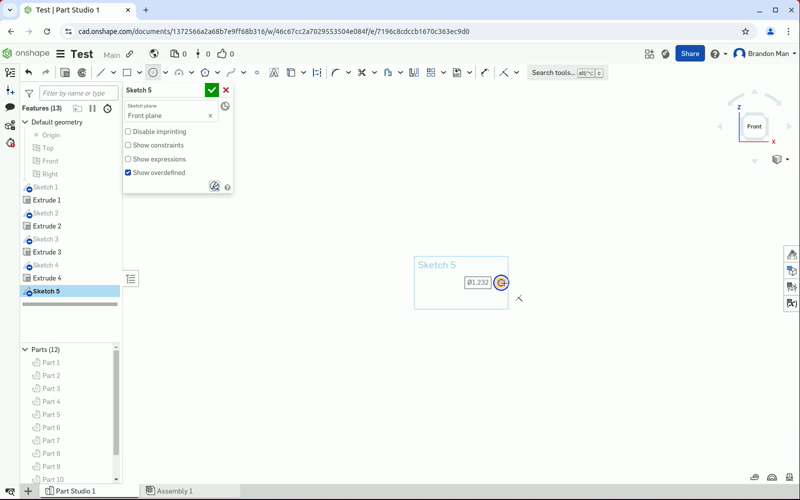
key(esc)
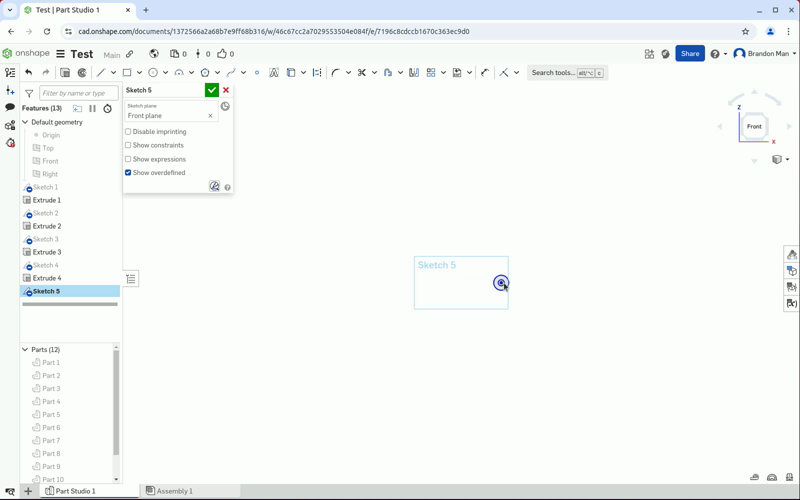
mouse_move(506, 282)
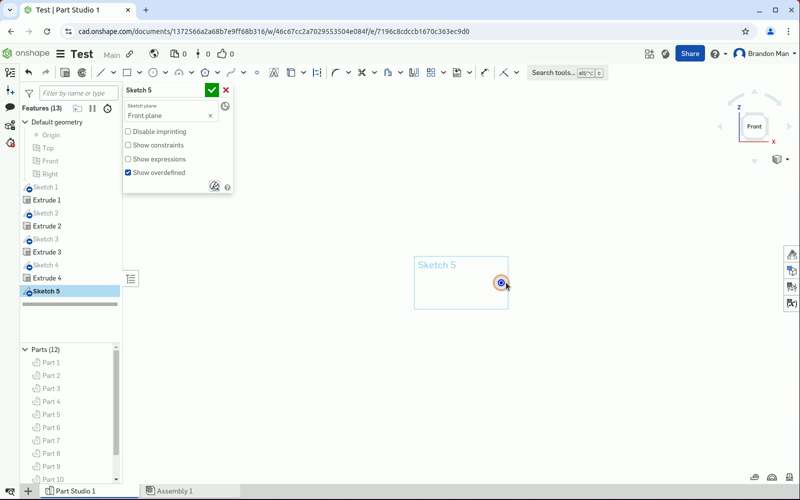
scroll(6)
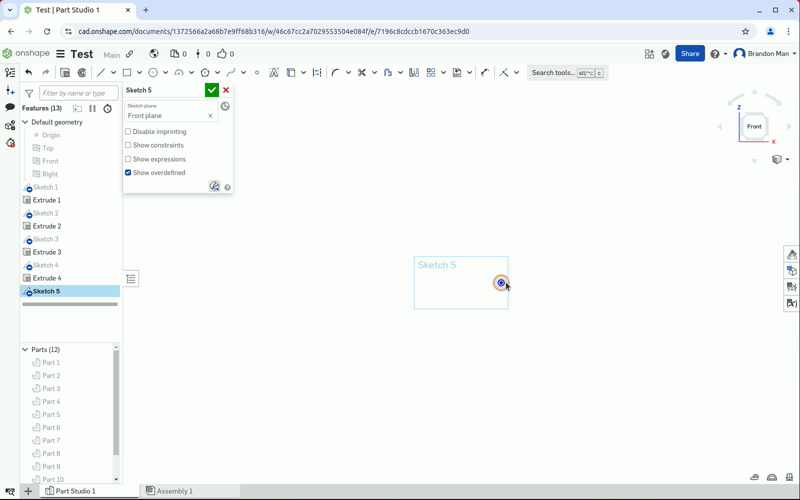
scroll(6)
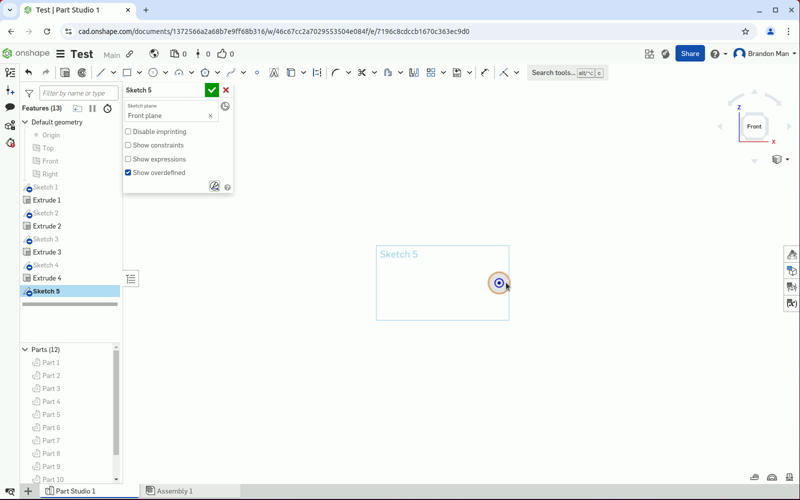
scroll(6)
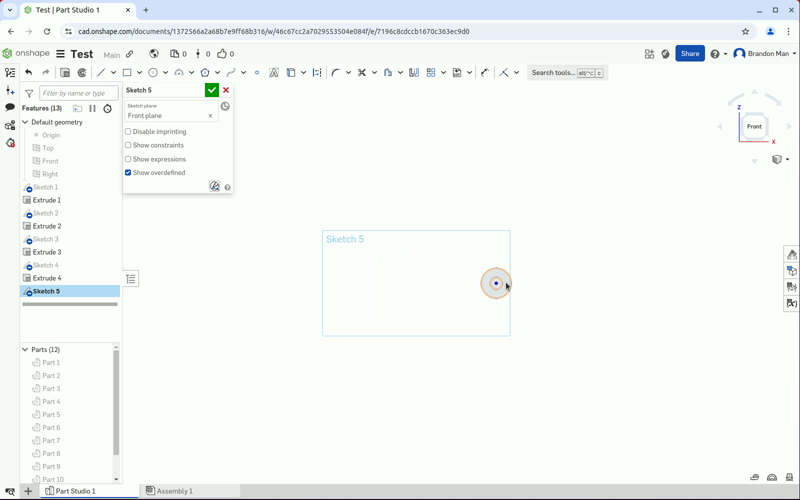
scroll(6)
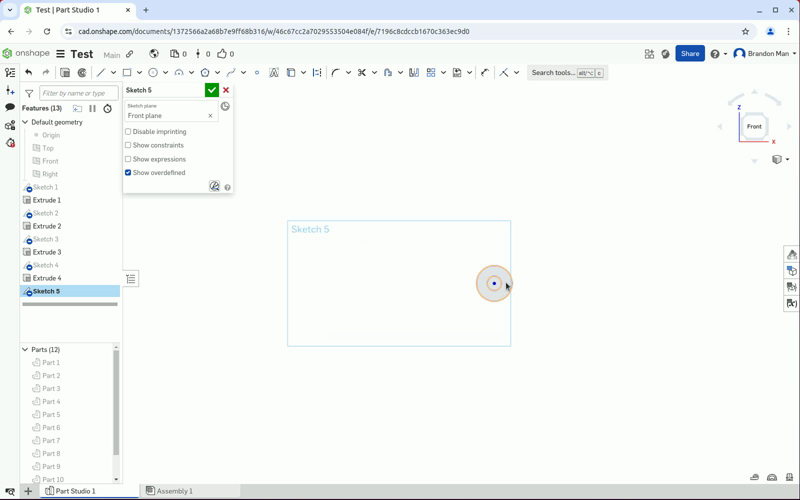
scroll(6)
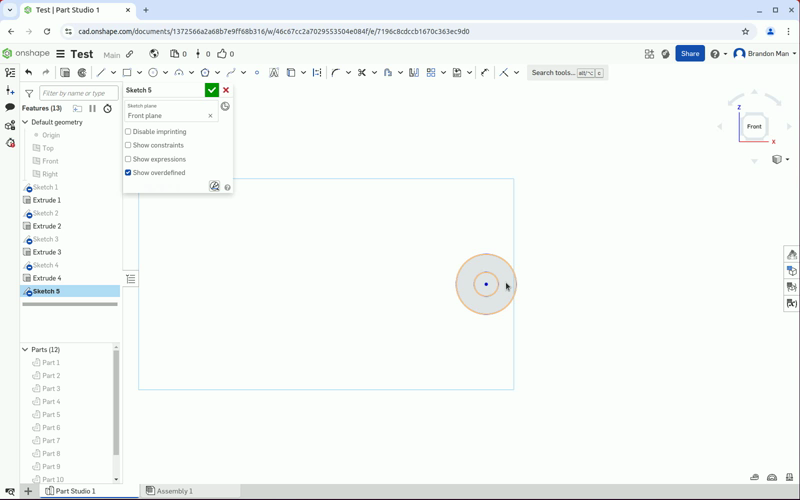
scroll(6)
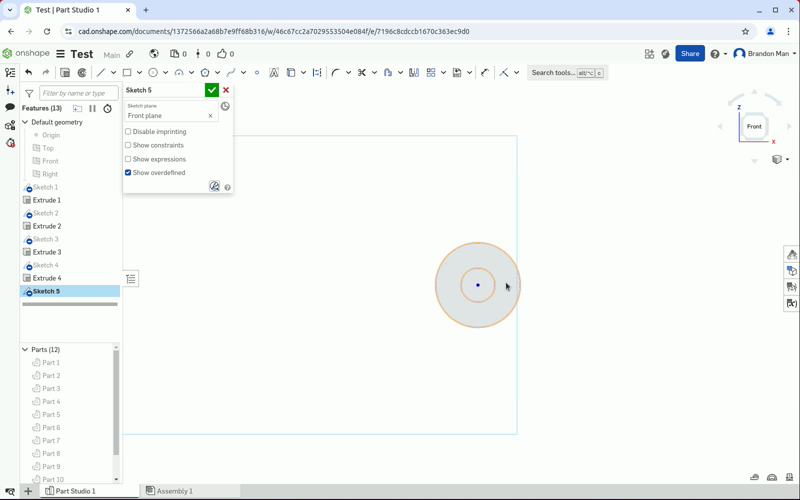
scroll(6)
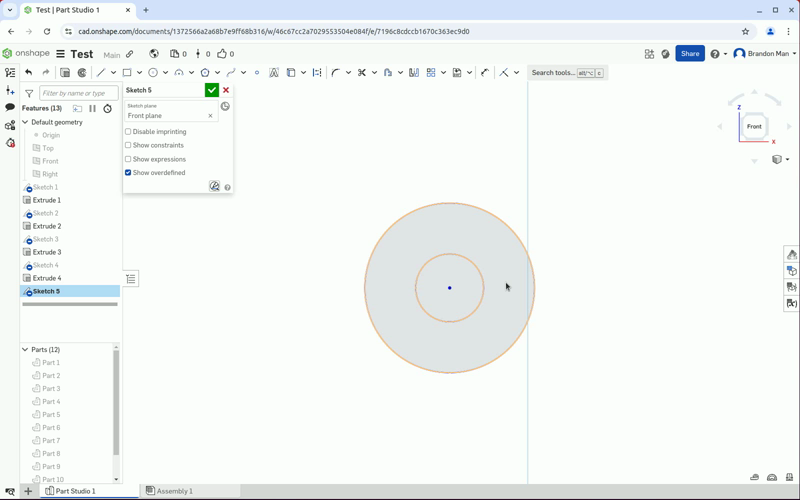
click(506, 282)
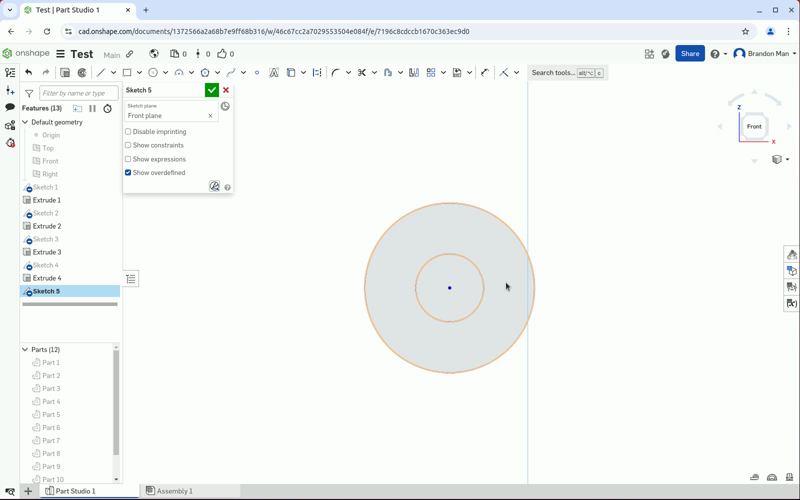
scroll(-6)
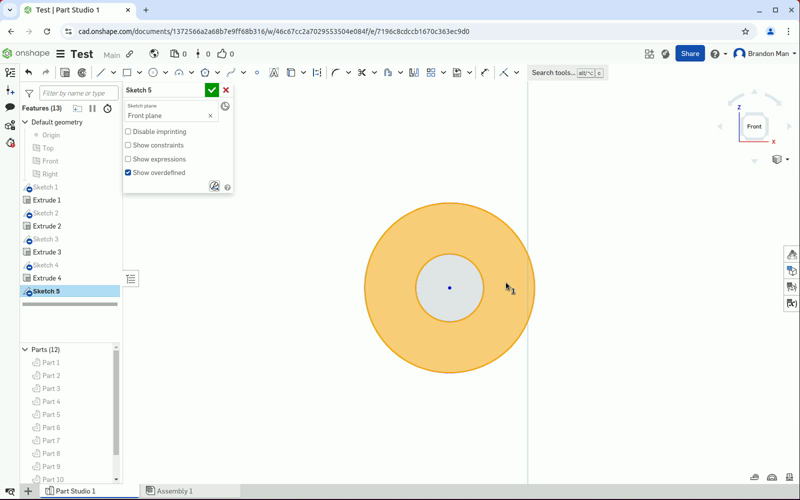
scroll(-6)
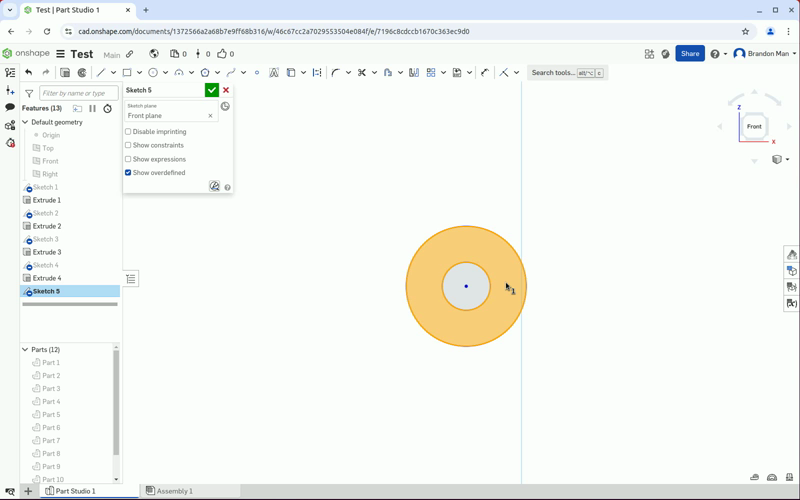
scroll(-6)
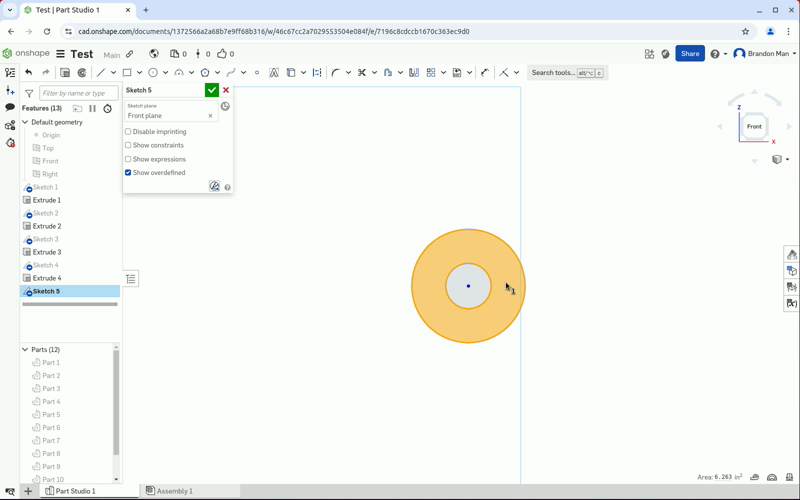
scroll(-6)
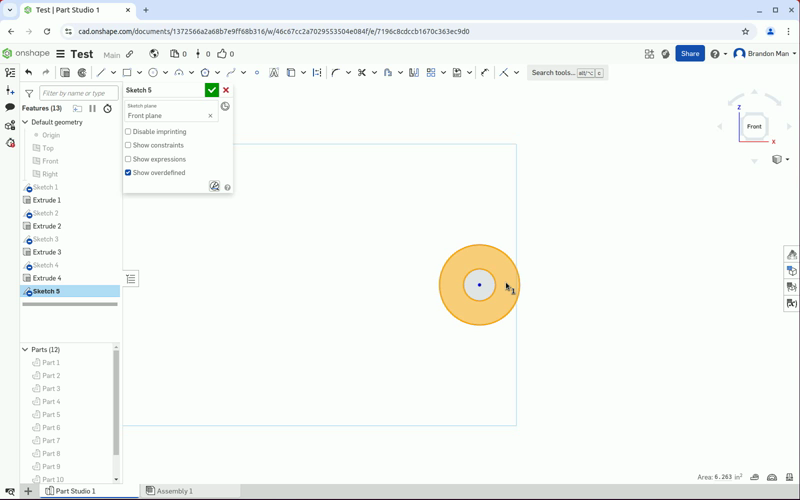
scroll(-6)
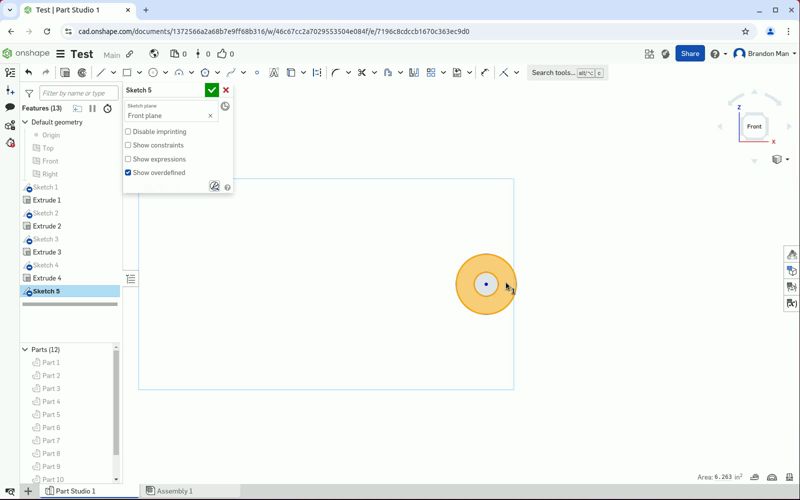
scroll(-6)
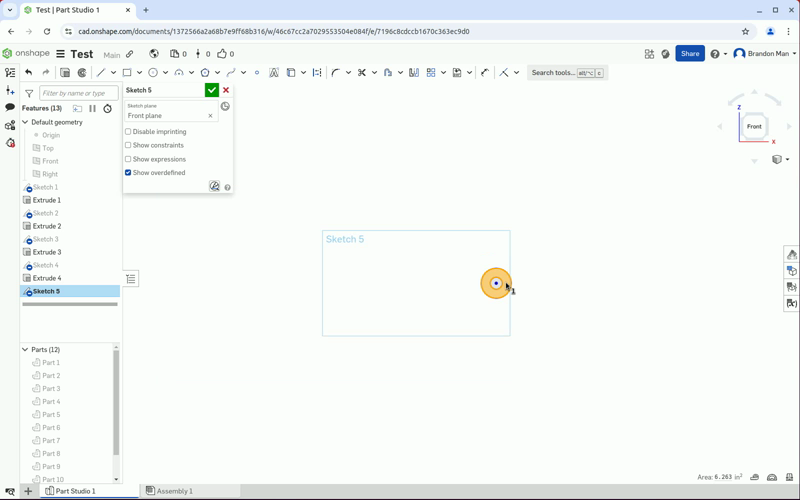
scroll(-6)
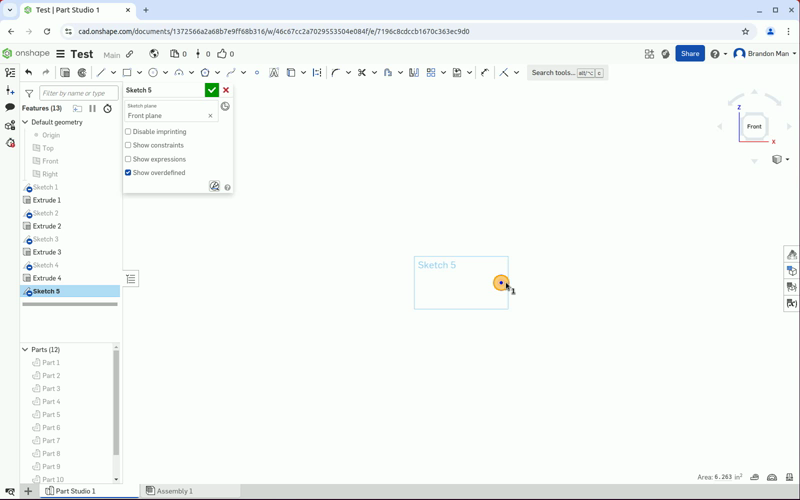
mouse_move(69, 352)
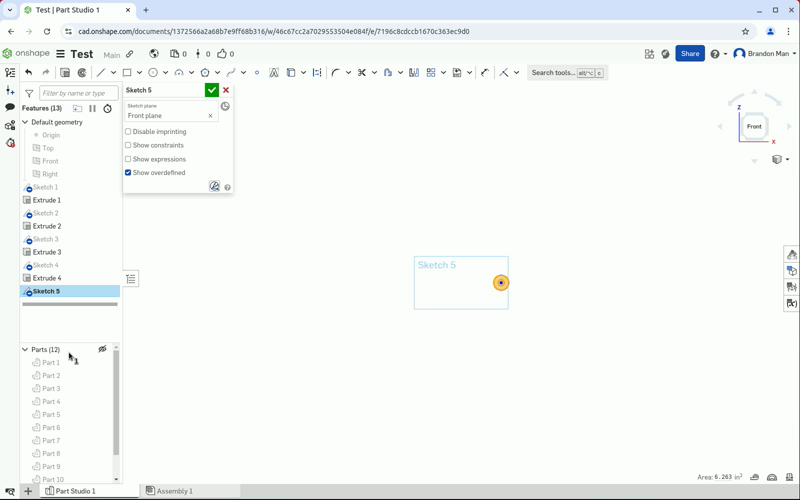
key(shift+y)
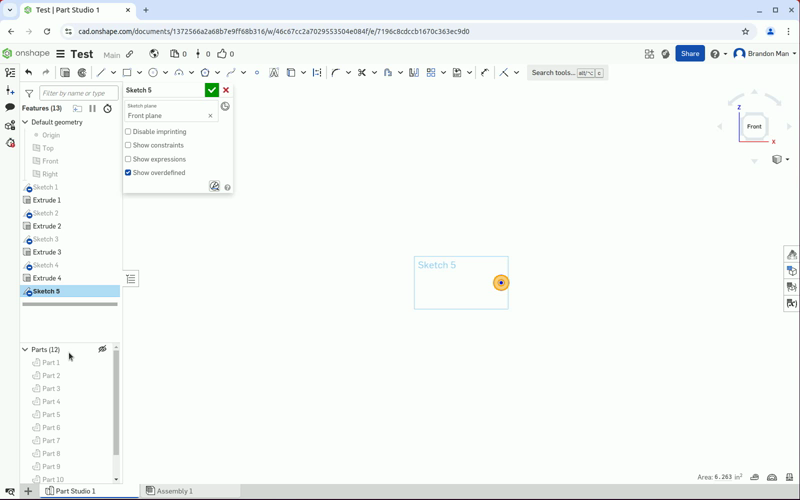
key(shift+e)
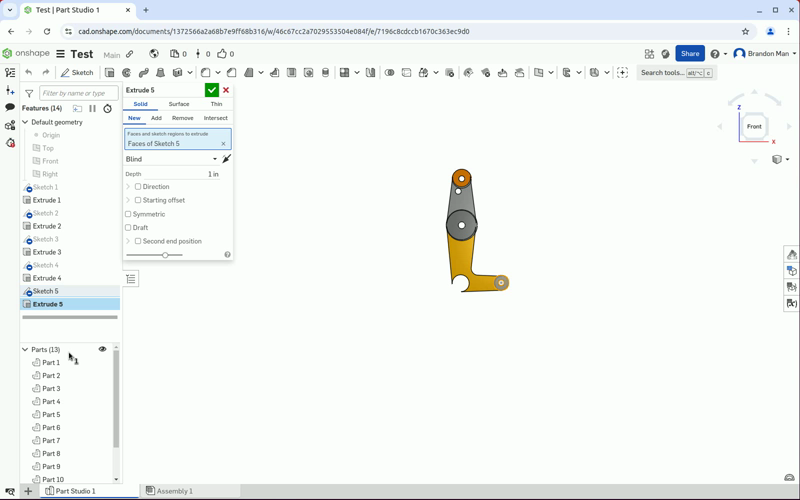
mouse_move(143, 106)
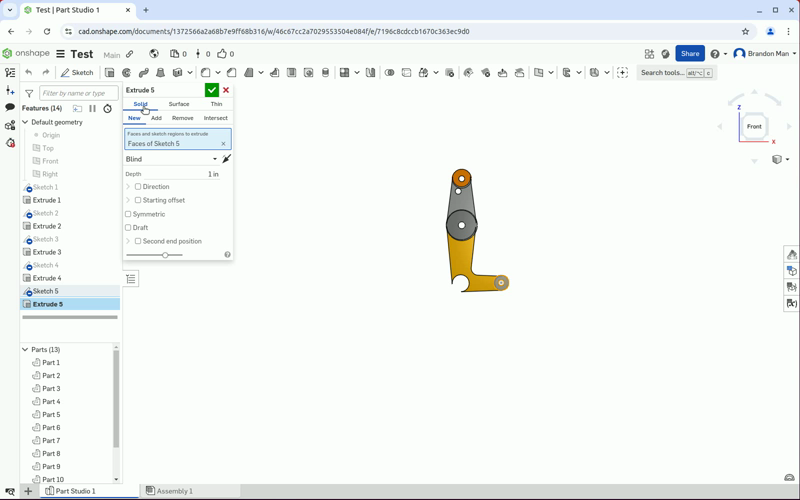
click(143, 106)
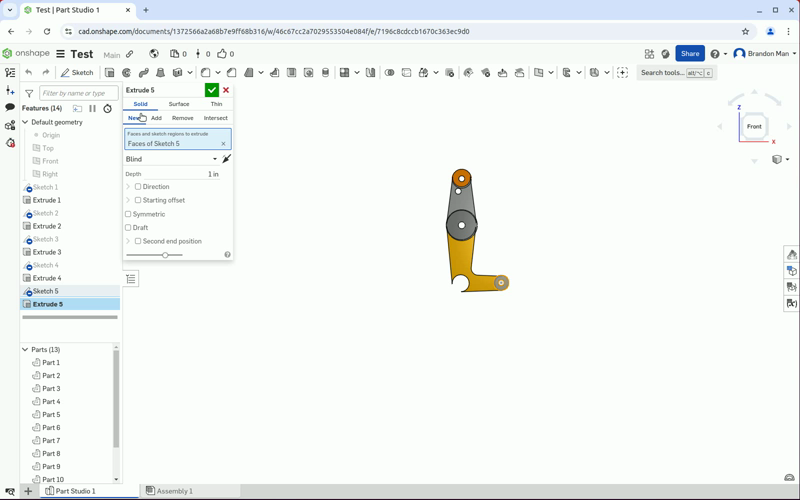
mouse_move(137, 120)
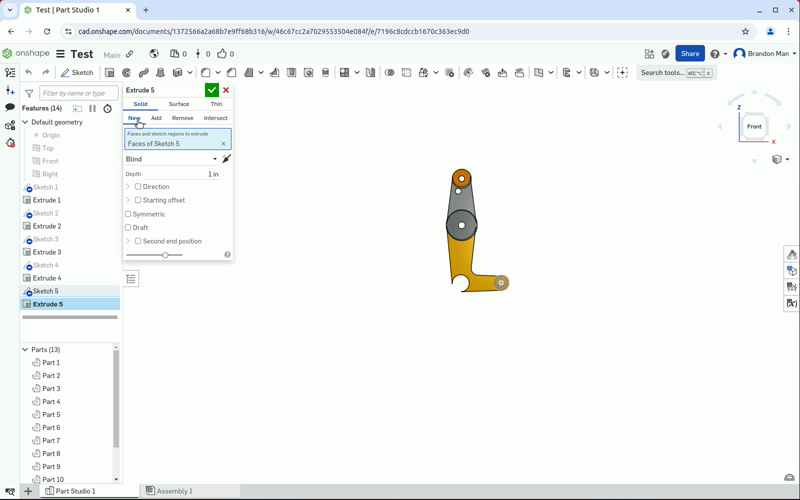
click(137, 120)
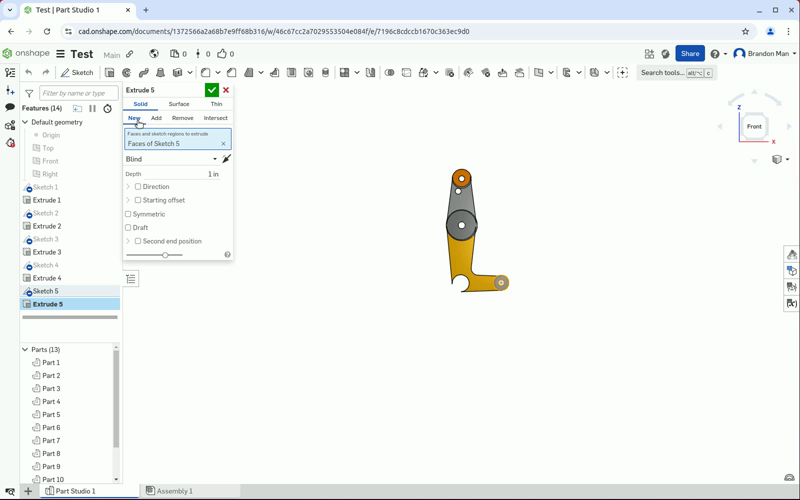
key(tab, 4)
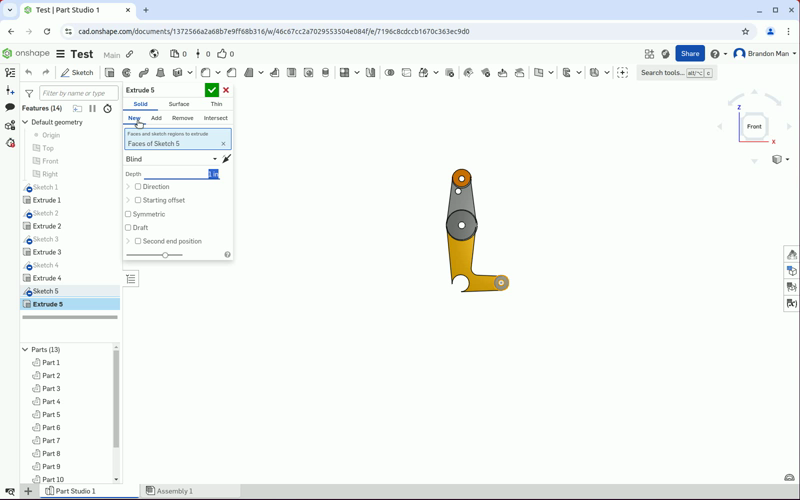
text(0.481)
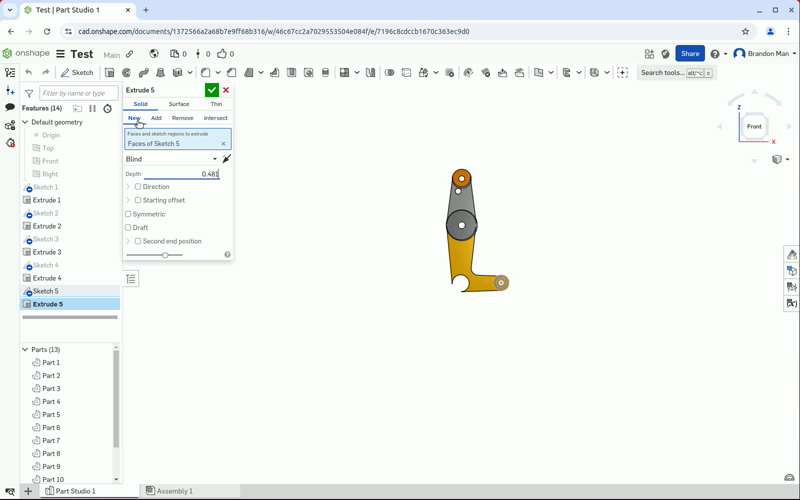
key(enter)
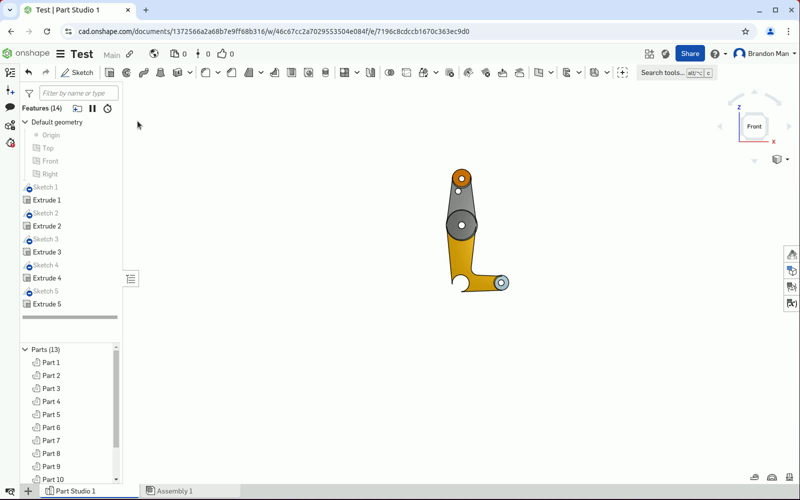
key(shift+h)
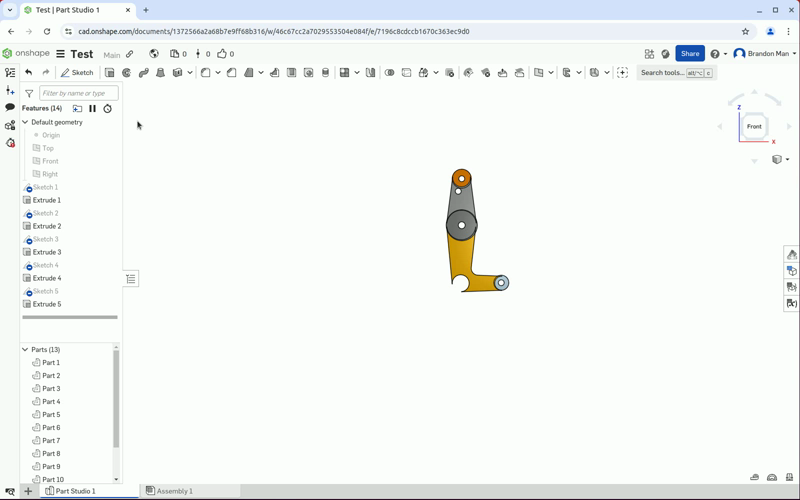
key(shift+h)
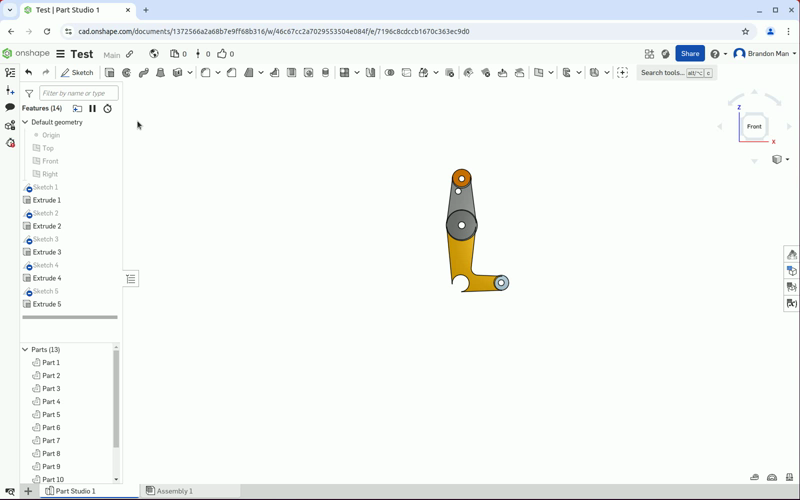
mouse_move(73, 189)
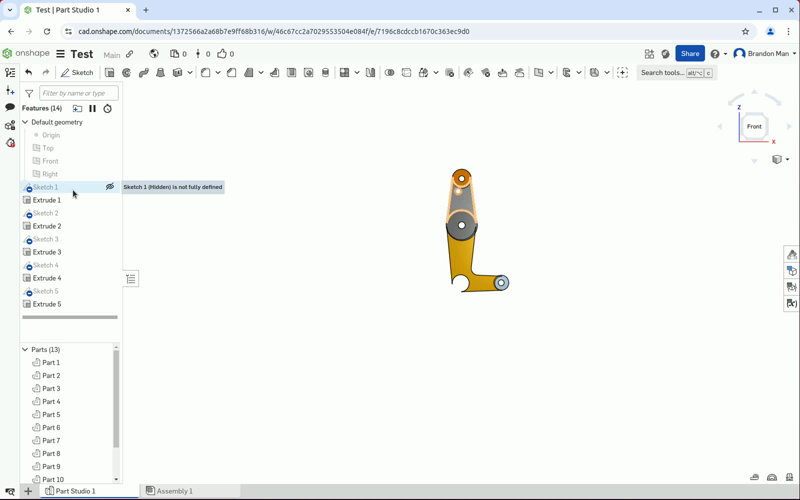
click(73, 189)
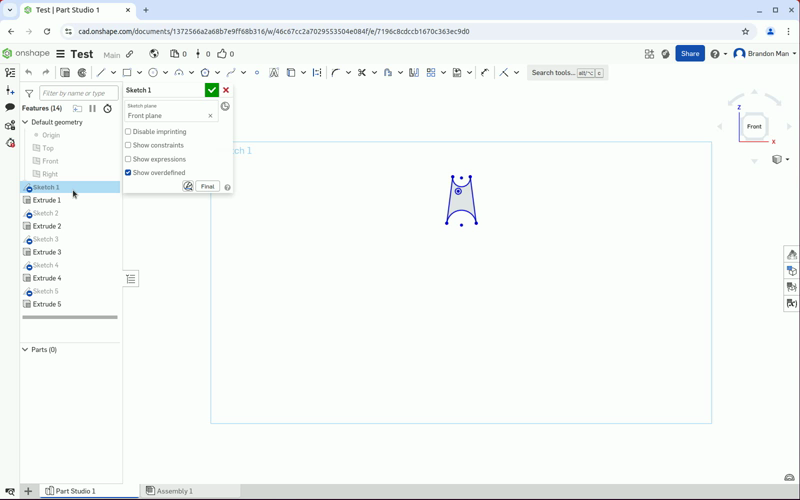
mouse_move(229, 92)
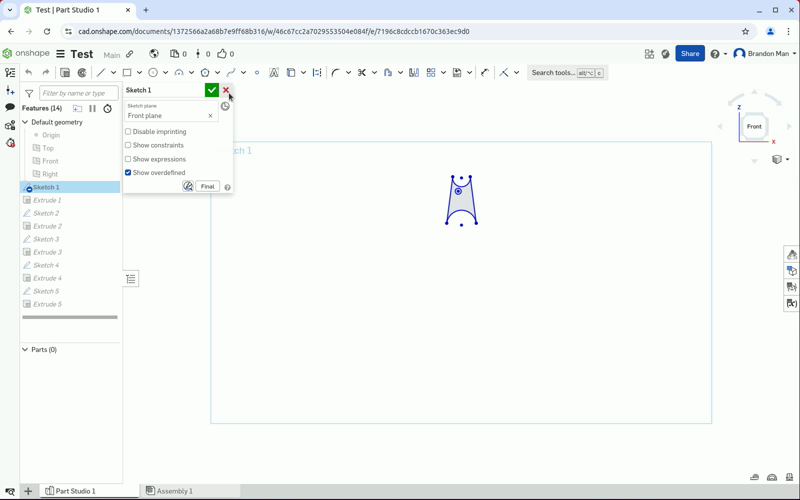
click(229, 92)
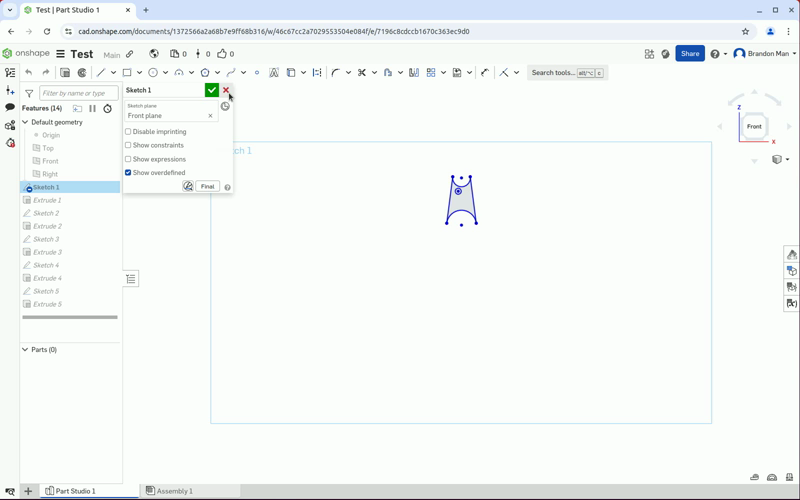
key(shift+s)
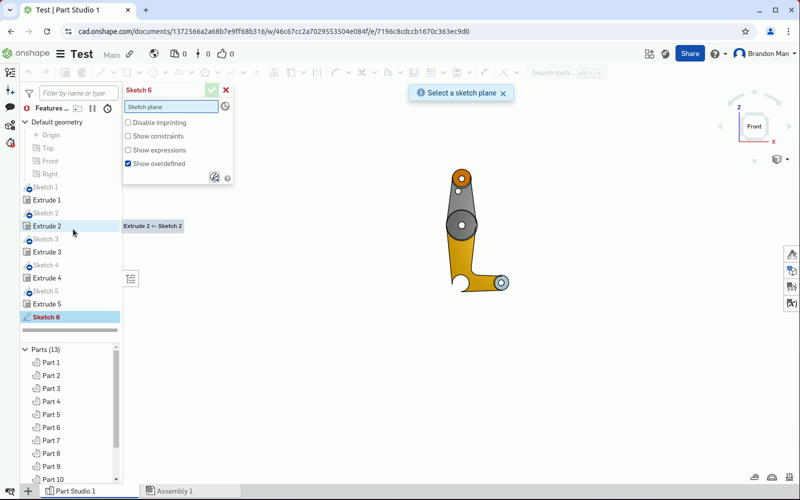
scroll(3)
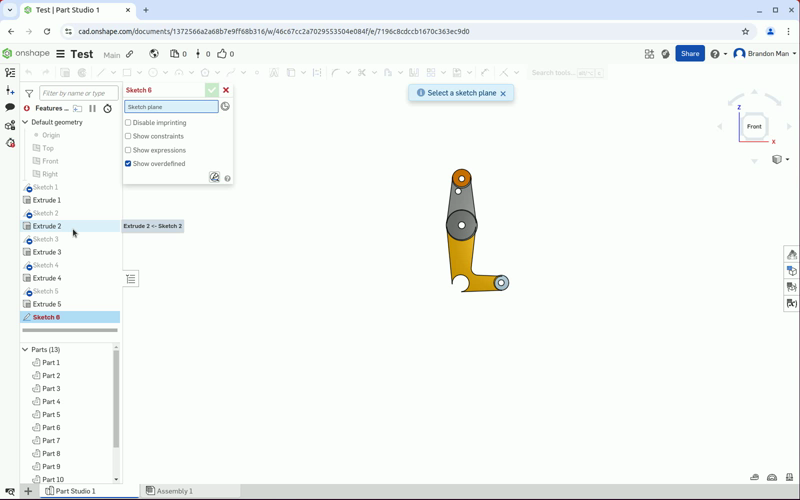
mouse_move(73, 163)
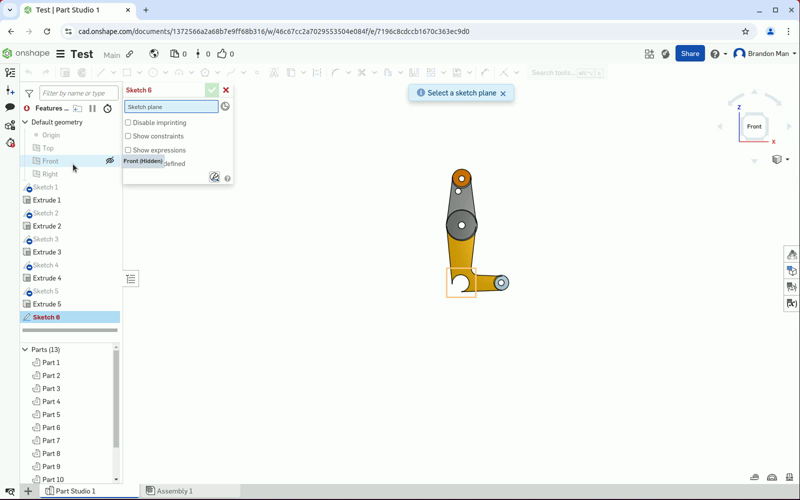
click(73, 163)
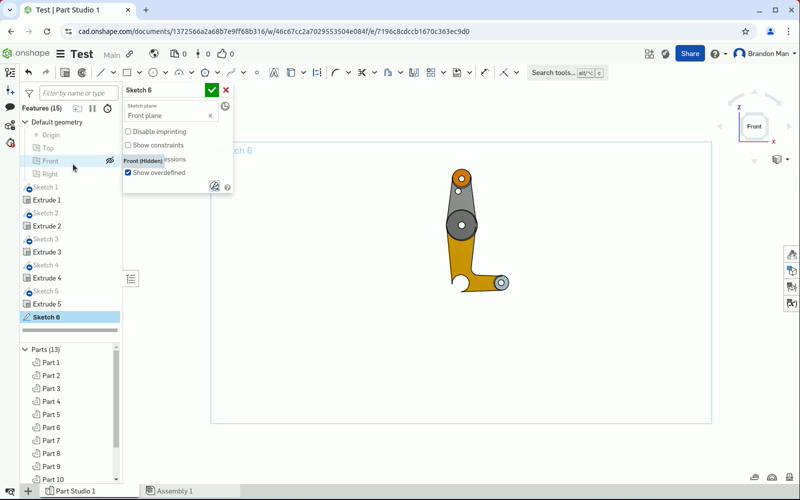
mouse_move(69, 352)
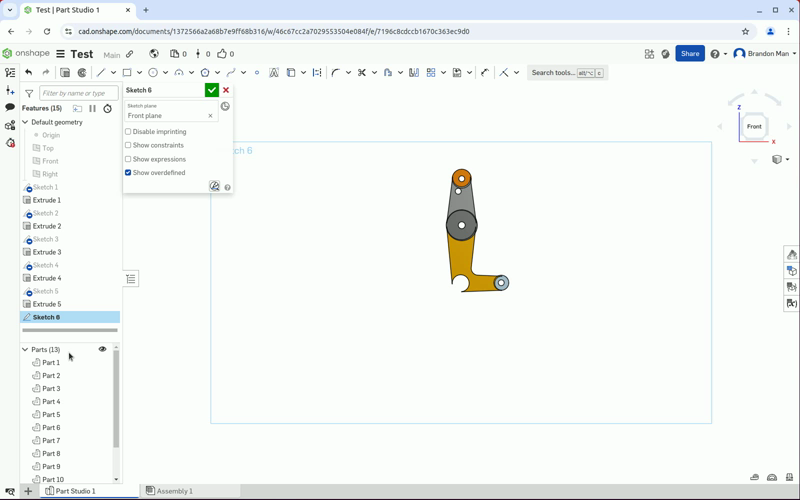
key(y)
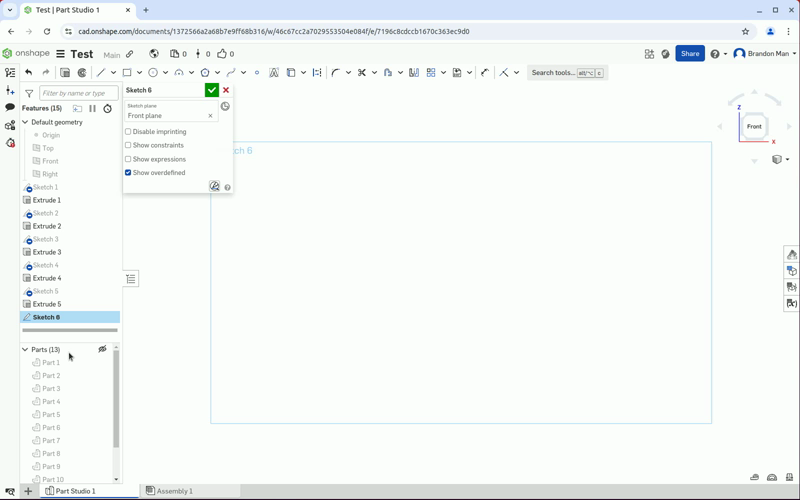
key(c)
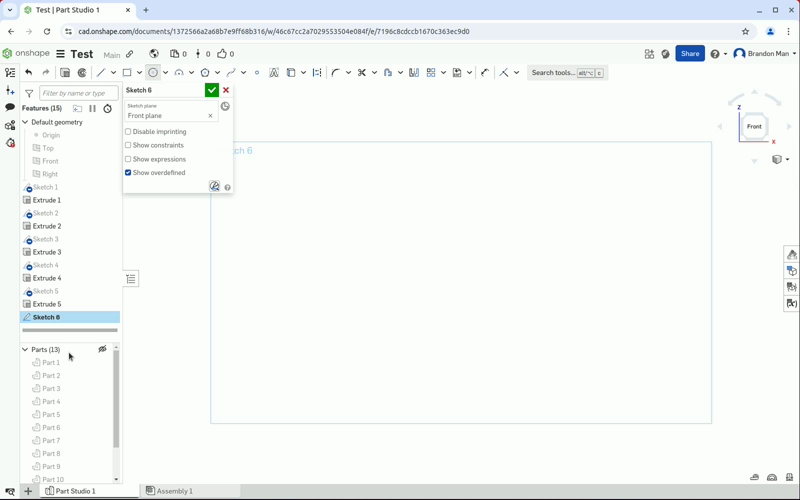
key_down(shift)
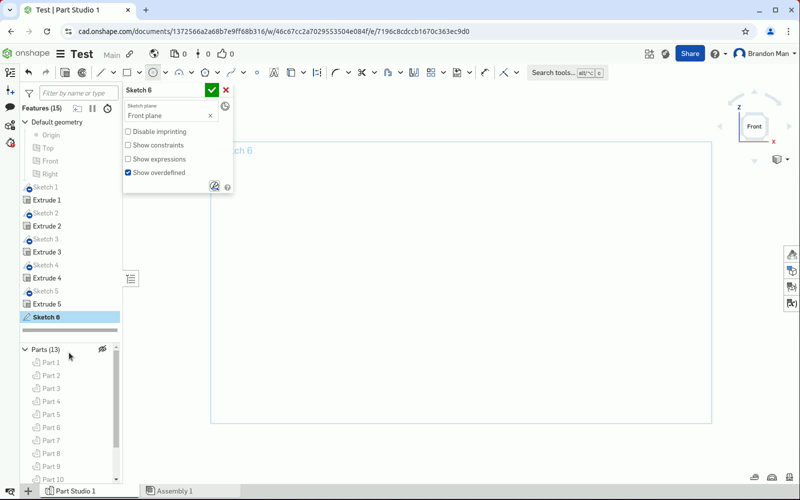
mouse_move(461, 282)
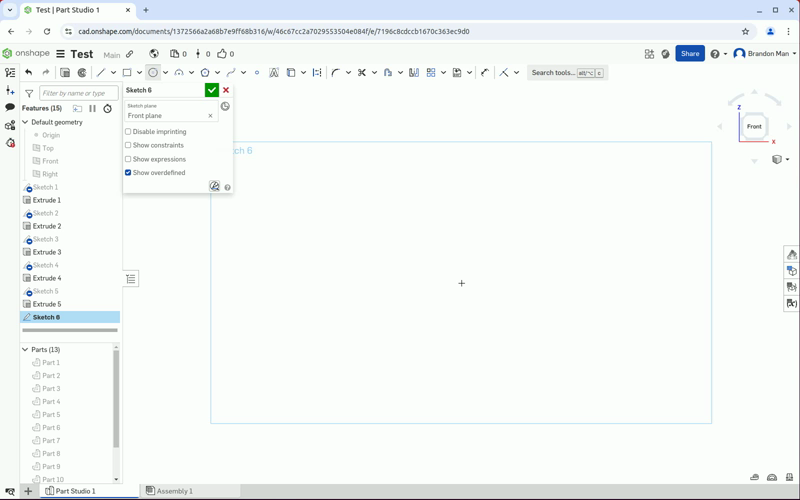
click(461, 282)
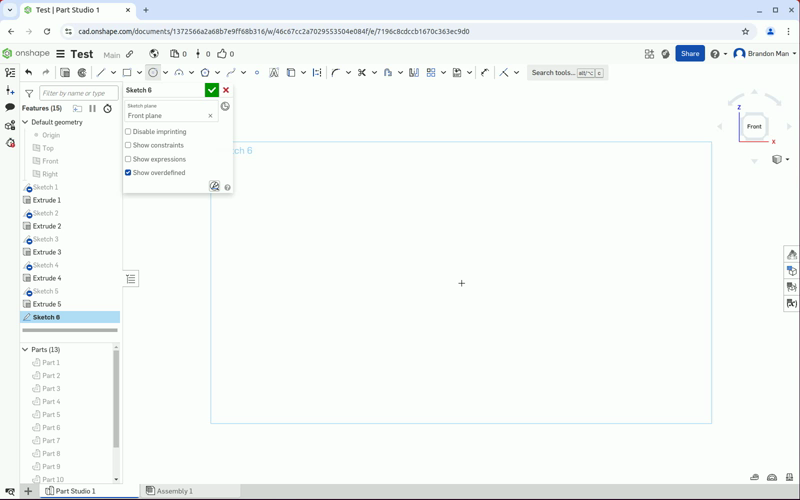
key_up(shift)
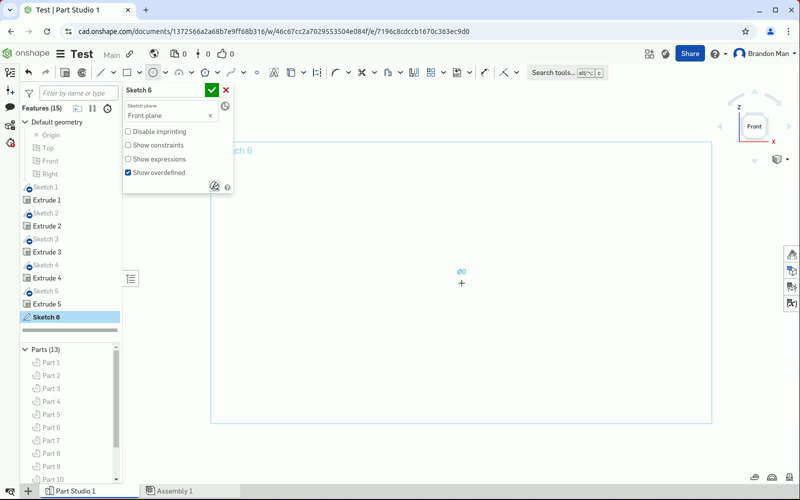
mouse_move(471, 282)
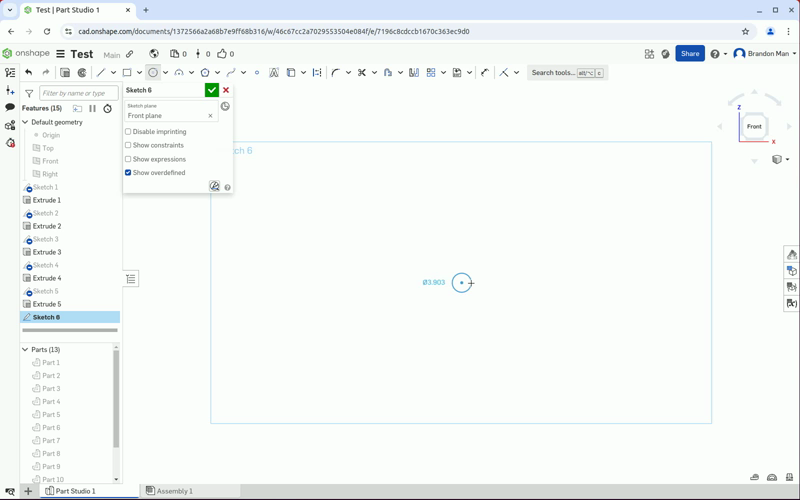
click(471, 282)
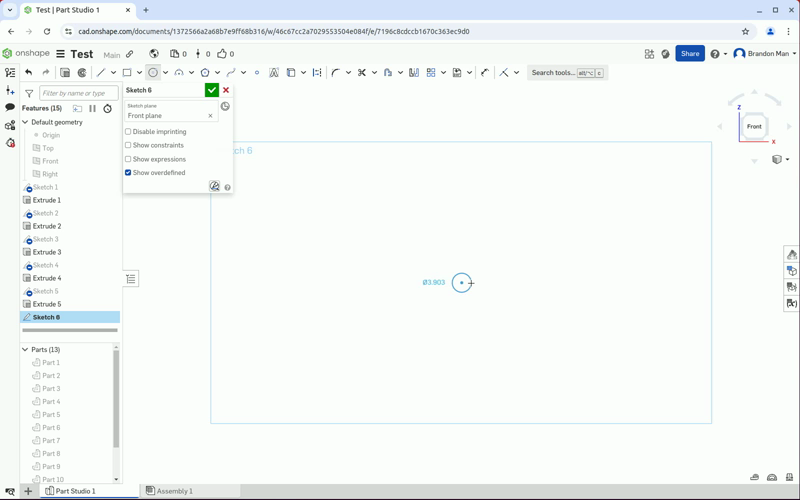
key(esc)
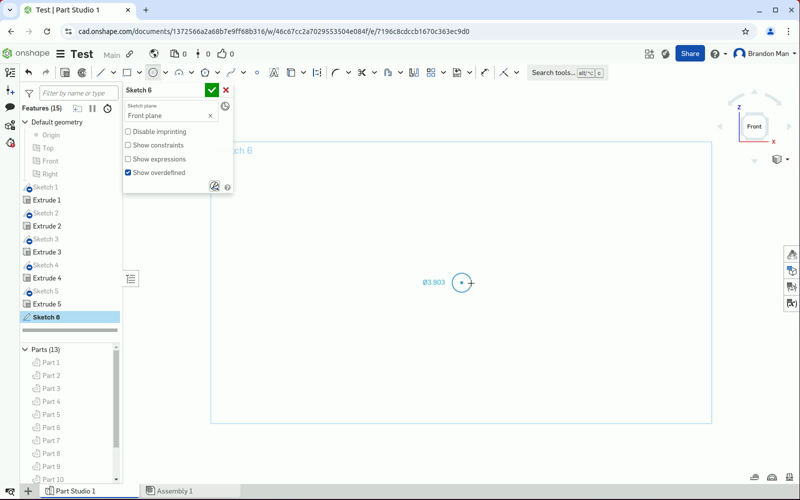
key(c)
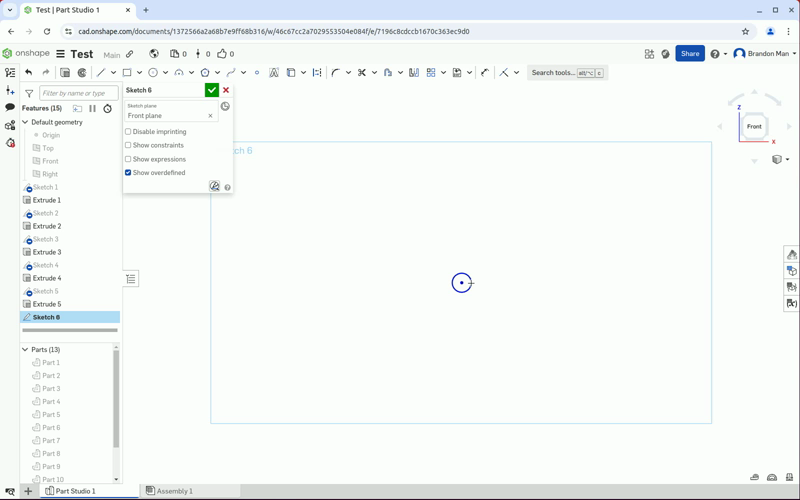
key_down(shift)
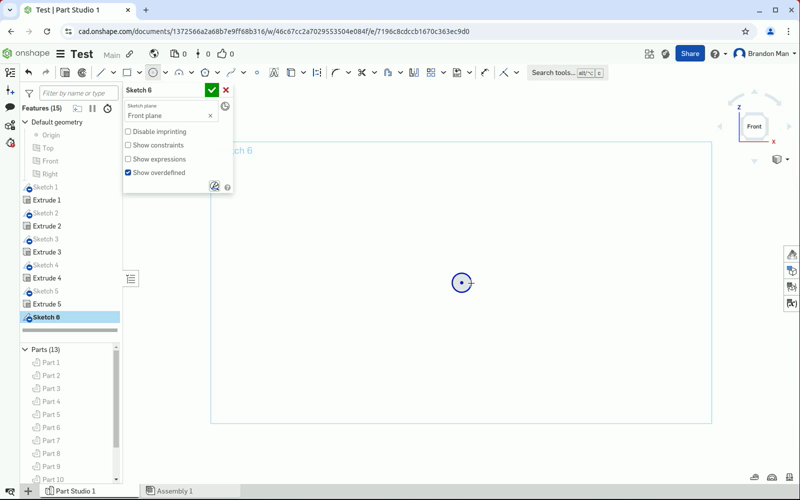
mouse_move(461, 282)
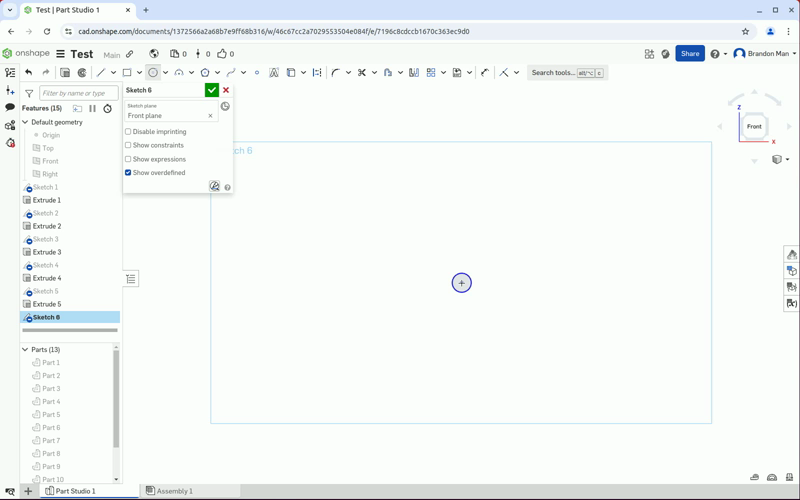
click(461, 282)
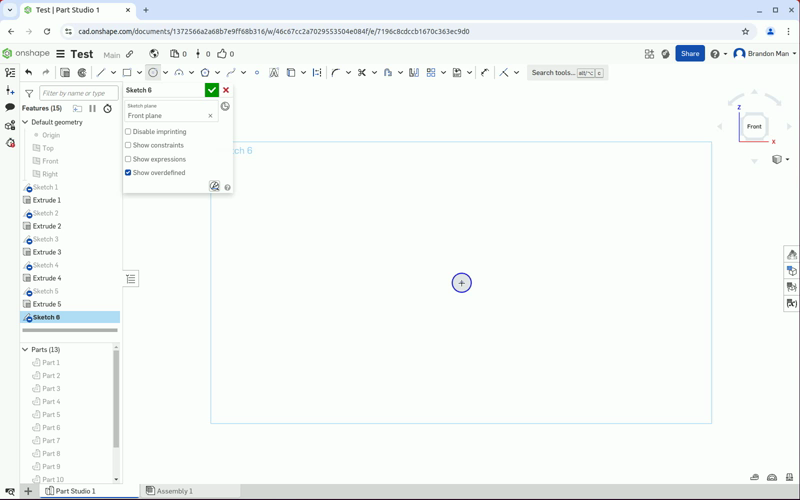
key_up(shift)
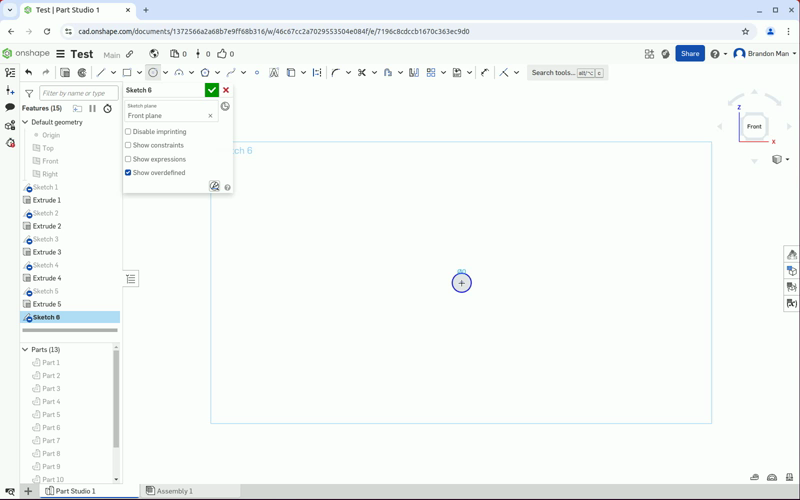
mouse_move(464, 282)
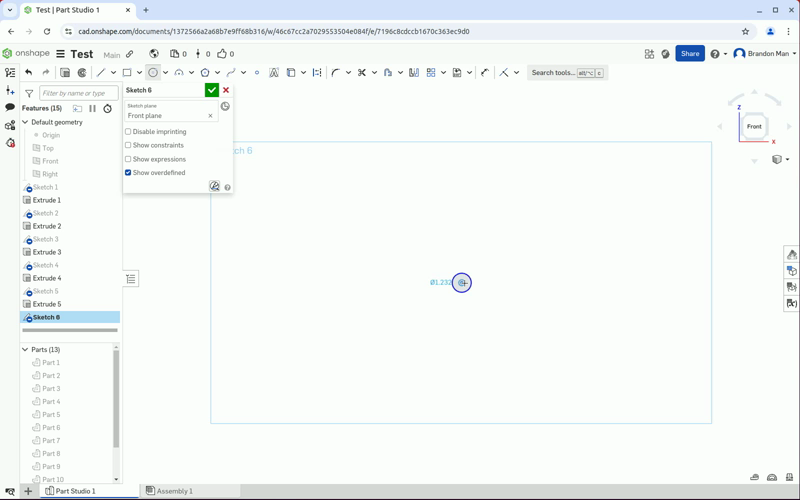
scroll(6)
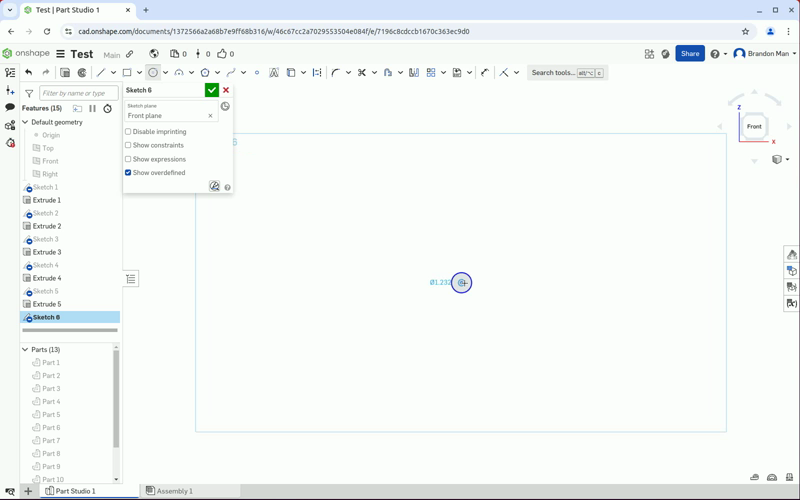
scroll(6)
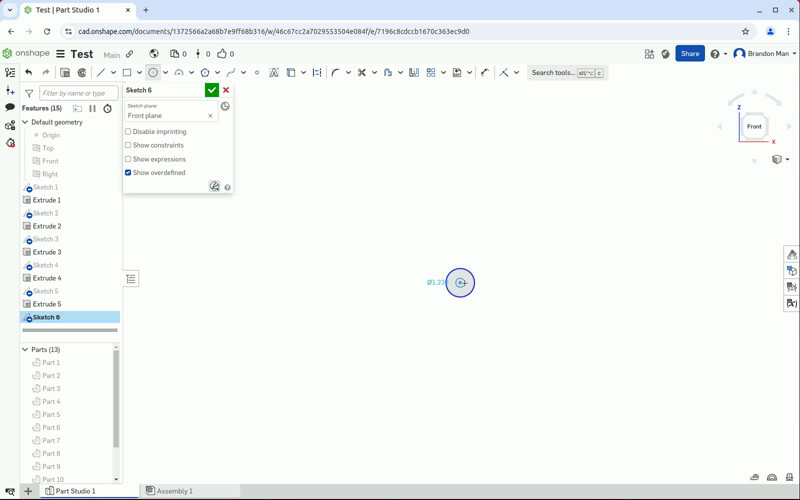
scroll(6)
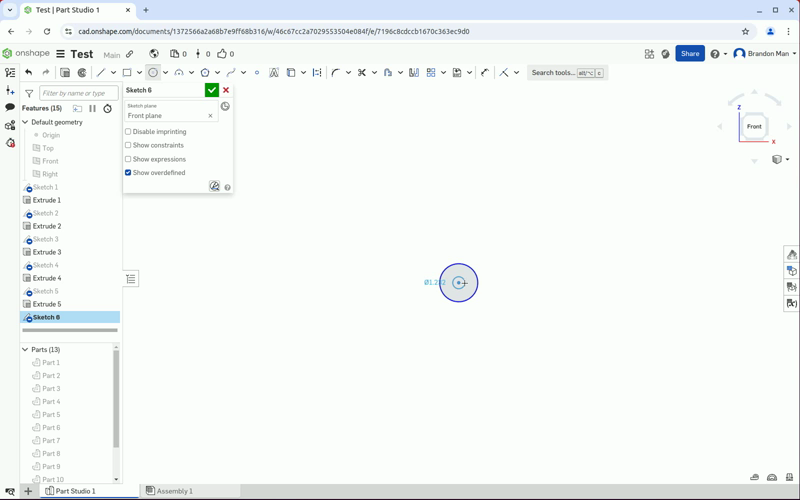
scroll(6)
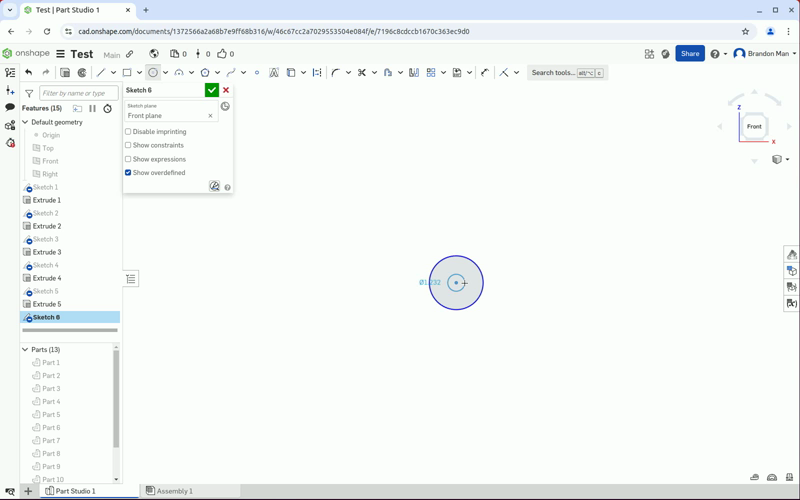
scroll(6)
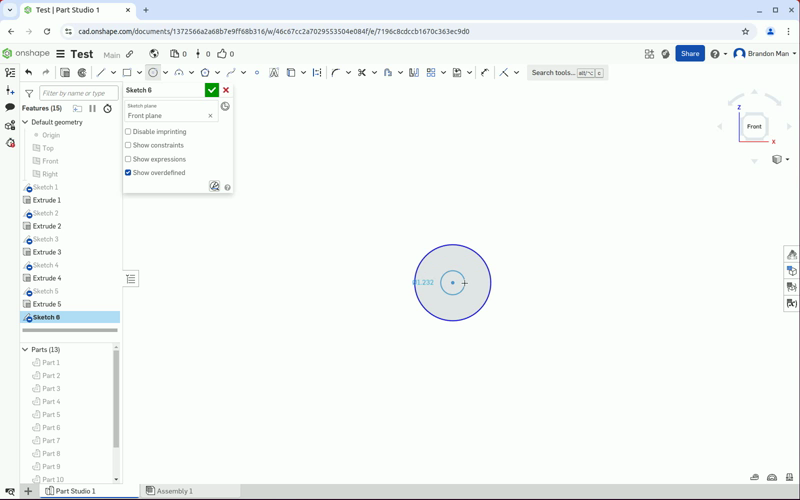
scroll(6)
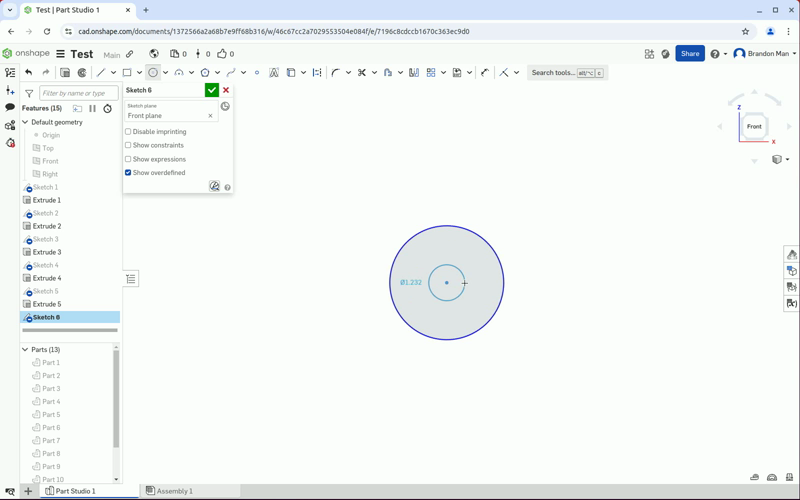
scroll(6)
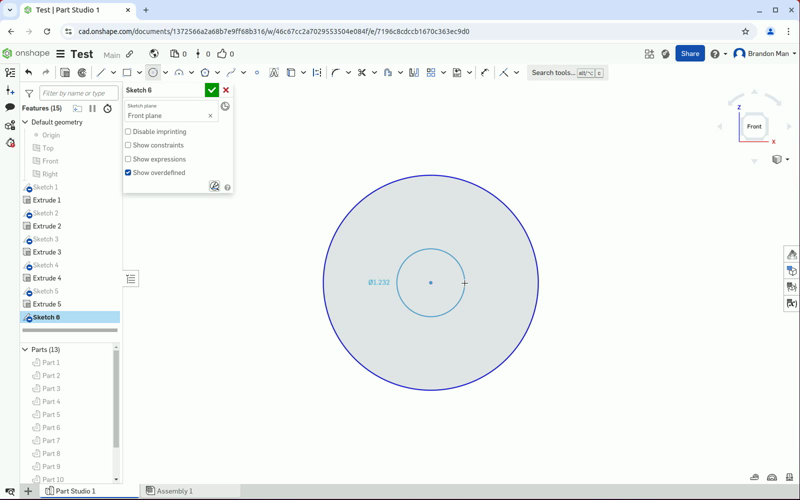
click(464, 282)
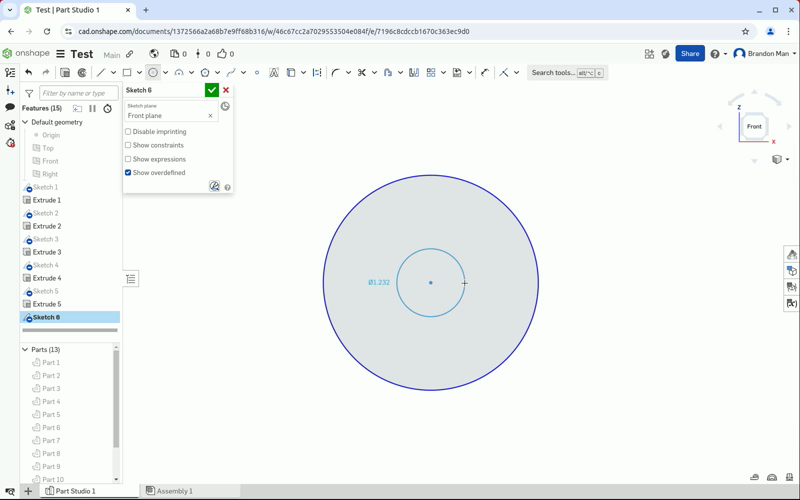
scroll(-6)
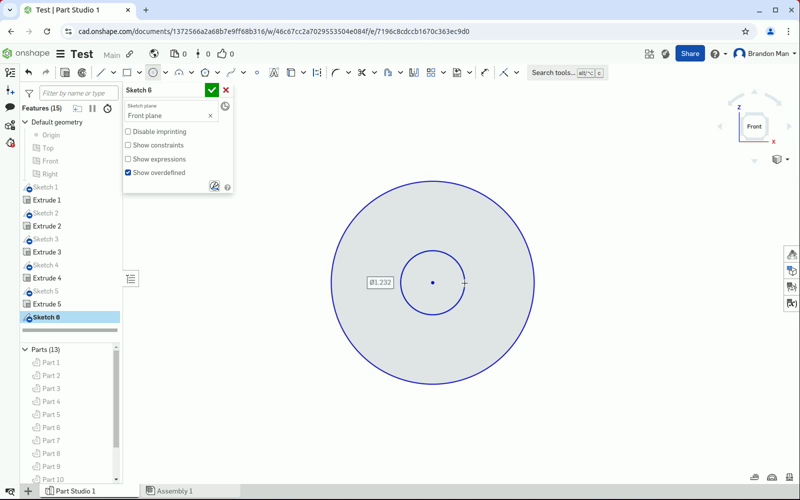
scroll(-6)
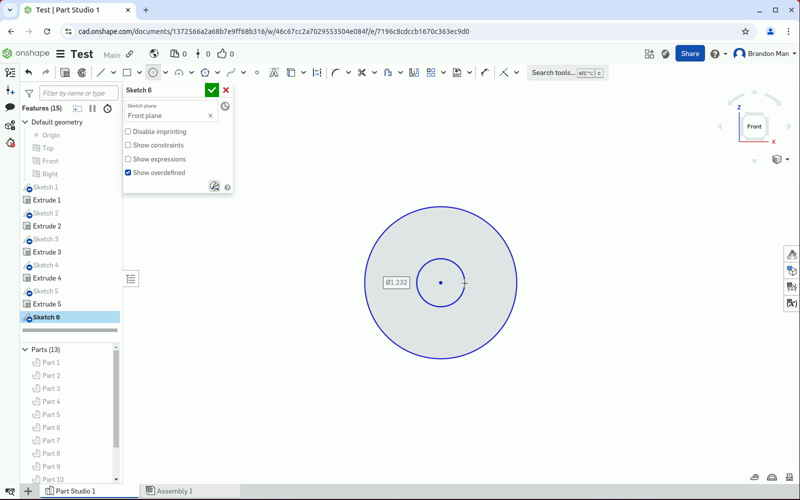
scroll(-6)
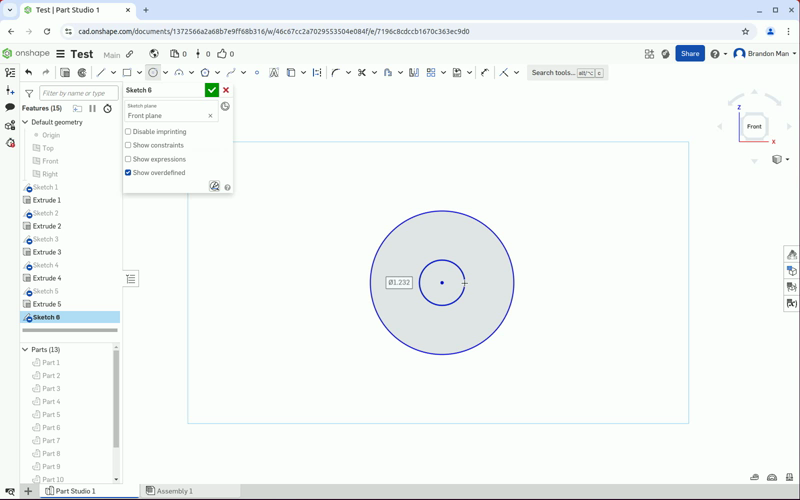
scroll(-6)
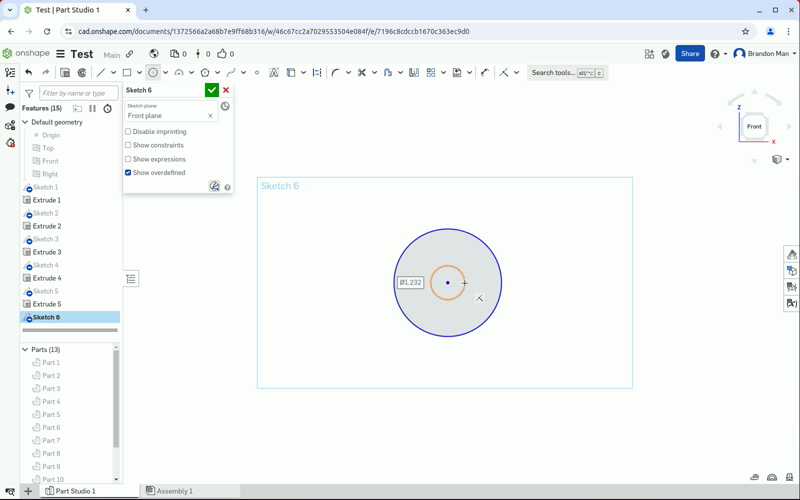
scroll(-6)
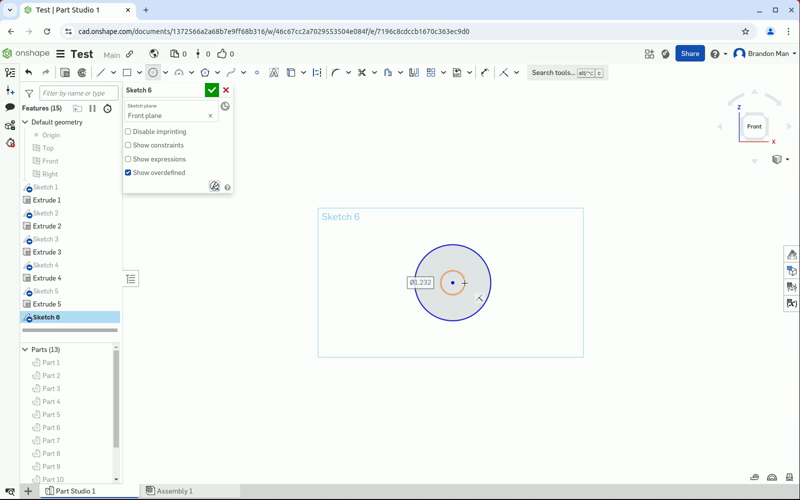
scroll(-6)
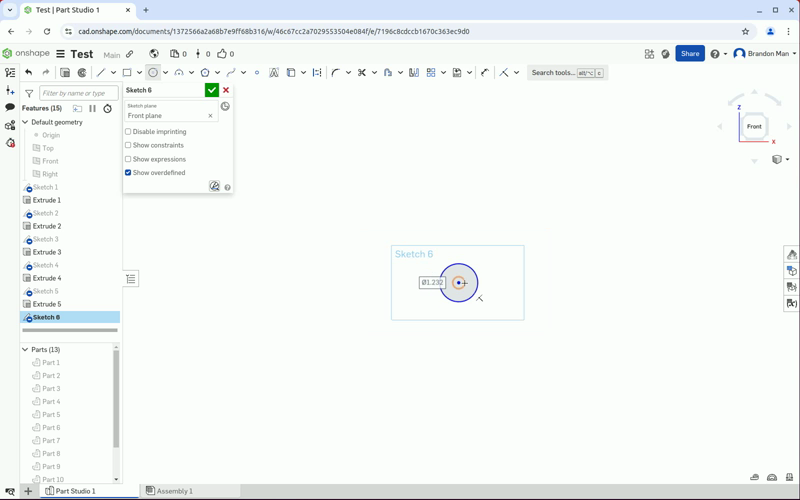
scroll(-6)
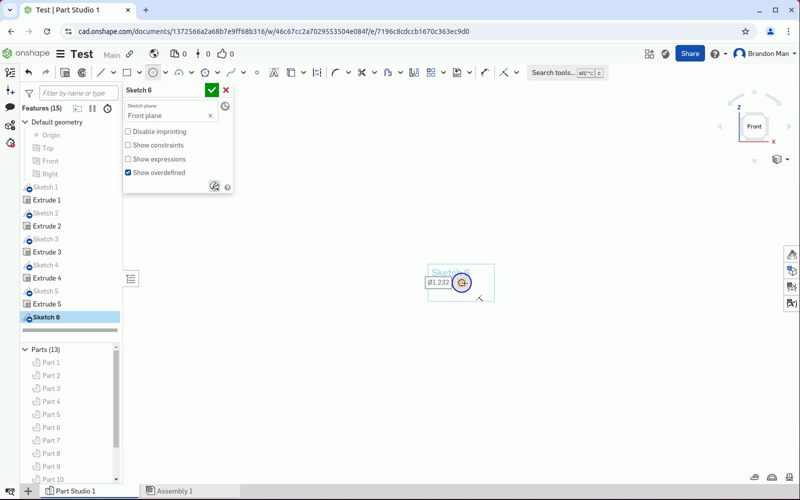
key(esc)
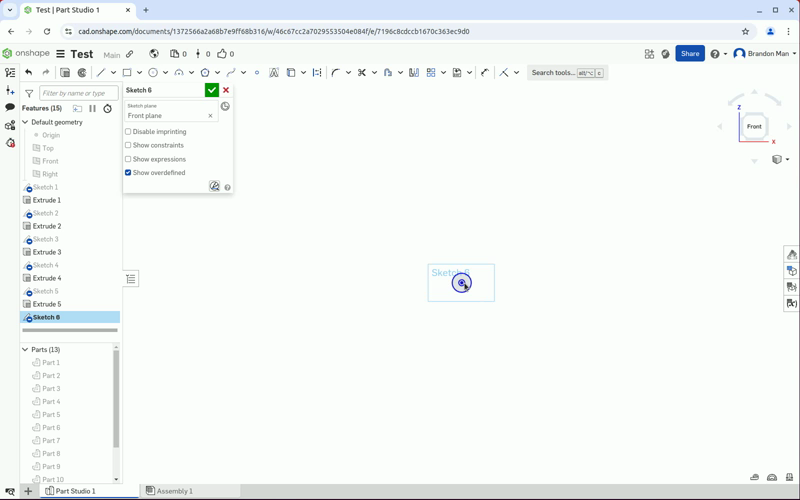
mouse_move(469, 279)
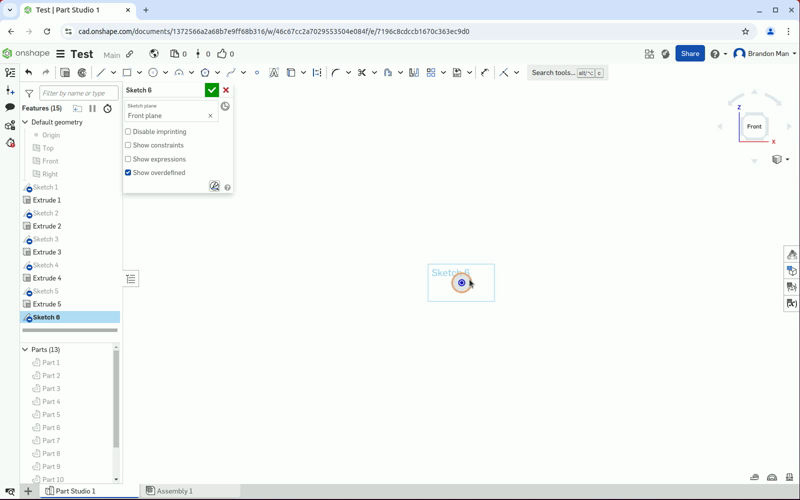
scroll(6)
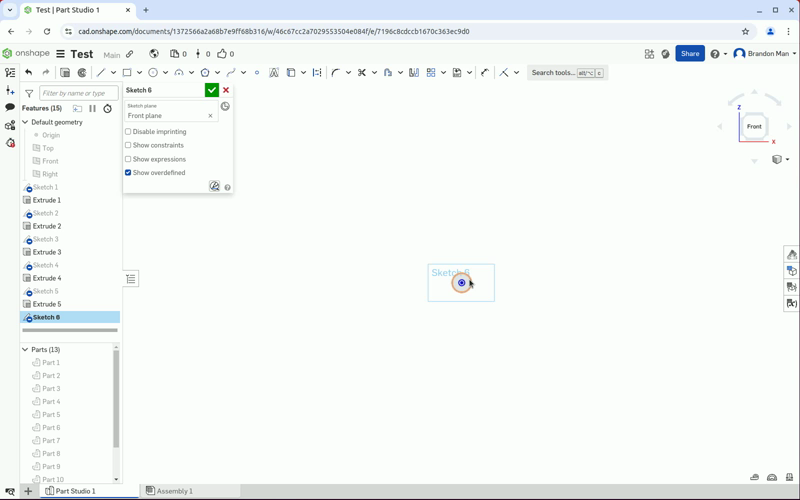
scroll(6)
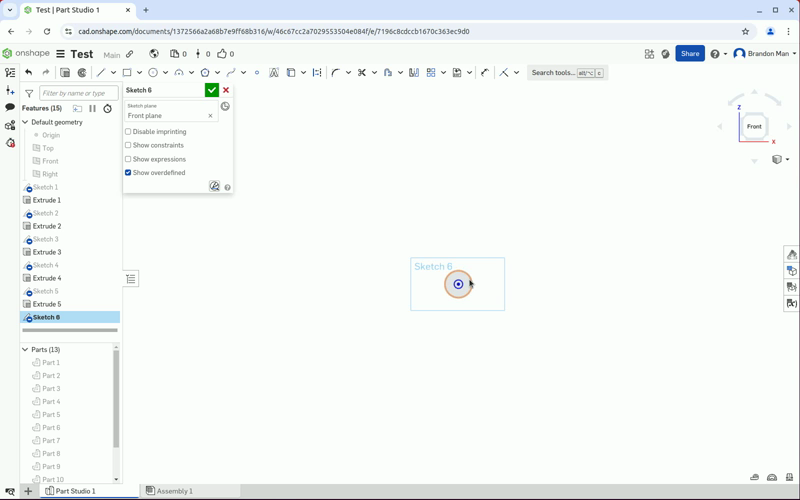
scroll(6)
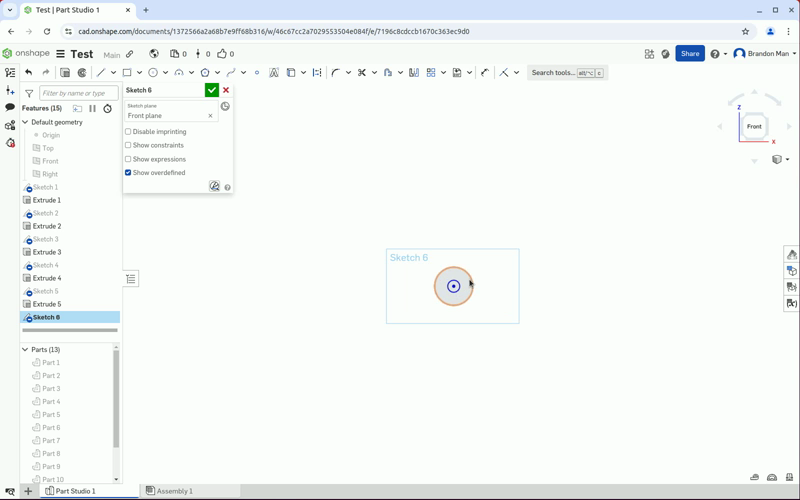
scroll(6)
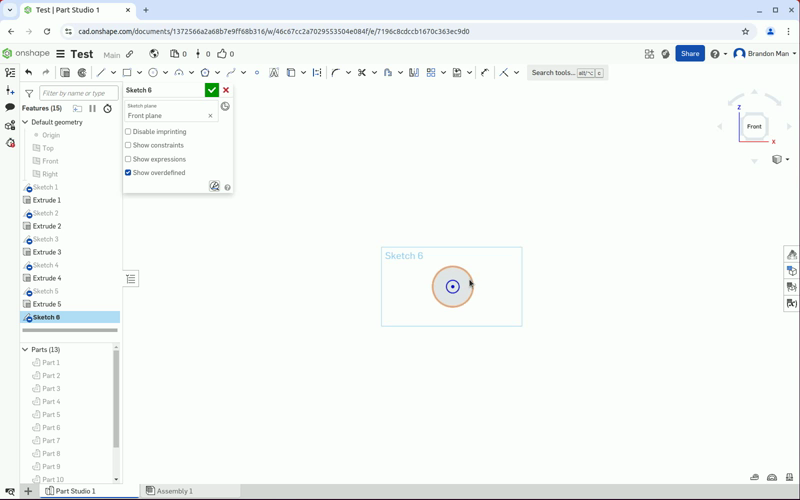
scroll(6)
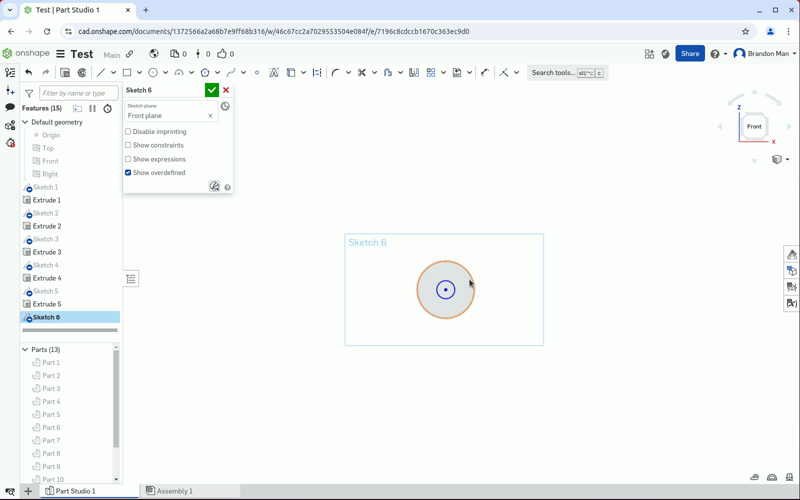
scroll(6)
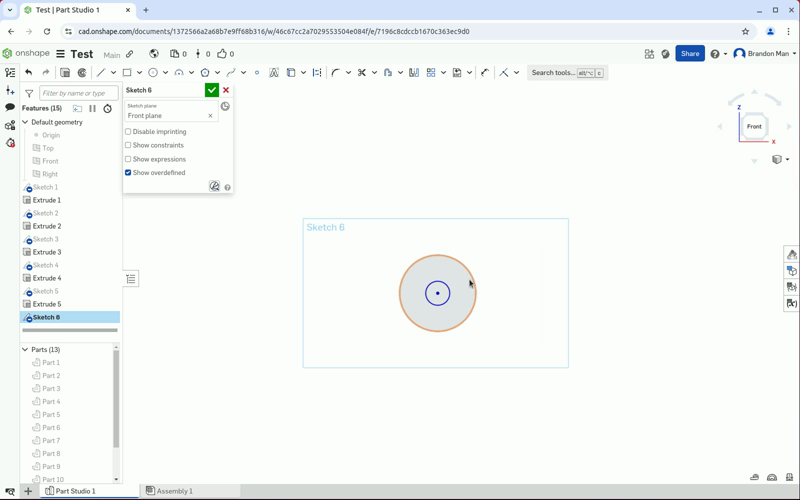
scroll(6)
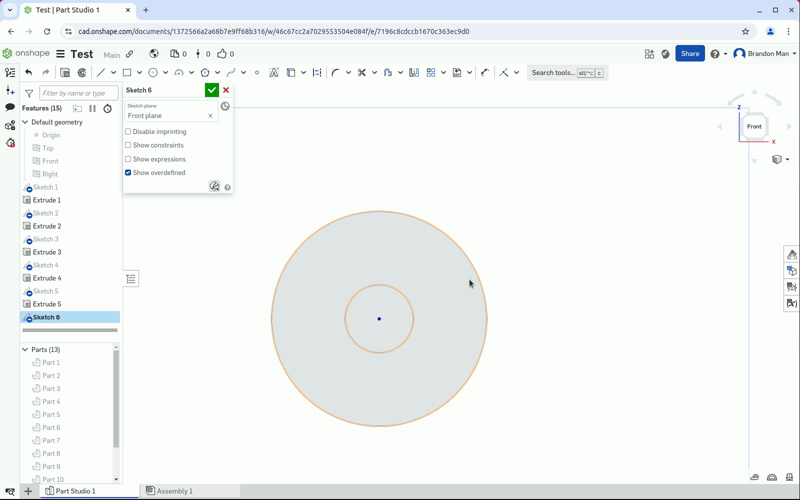
click(469, 279)
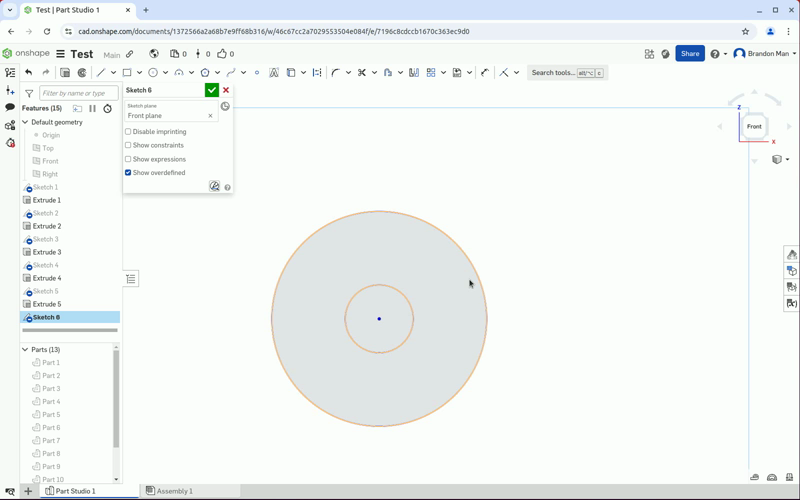
scroll(-6)
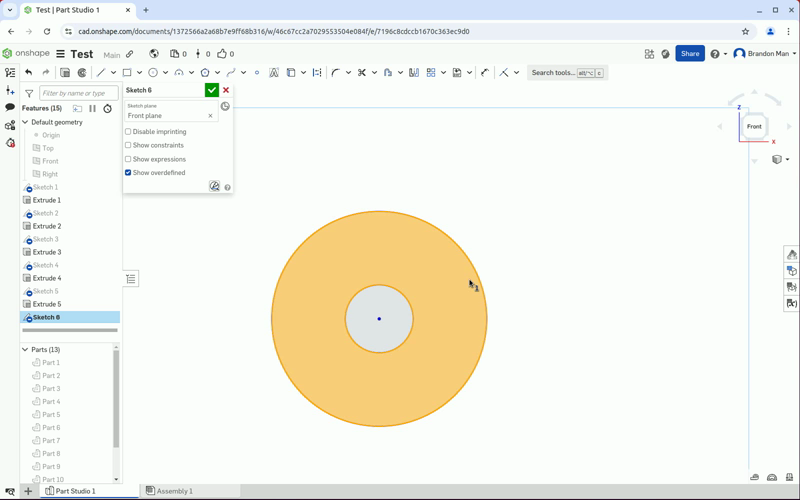
scroll(-6)
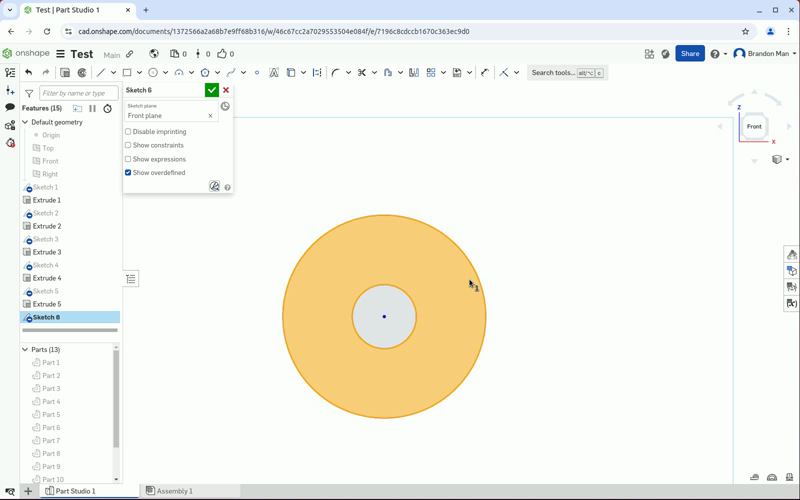
scroll(-6)
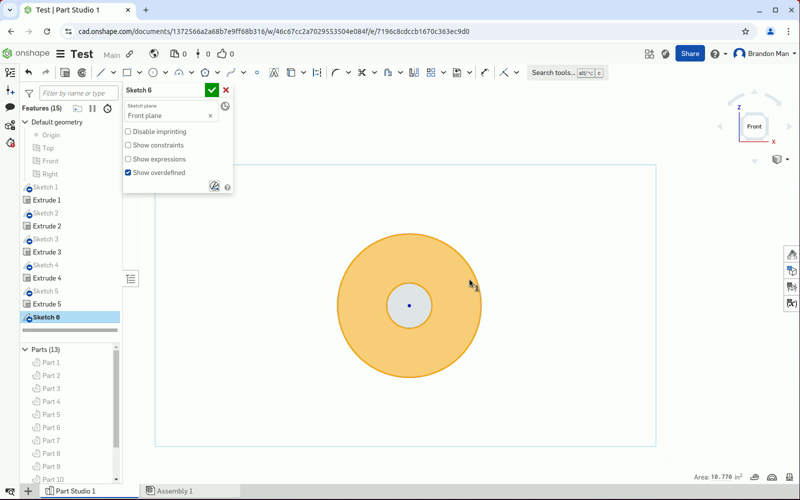
scroll(-6)
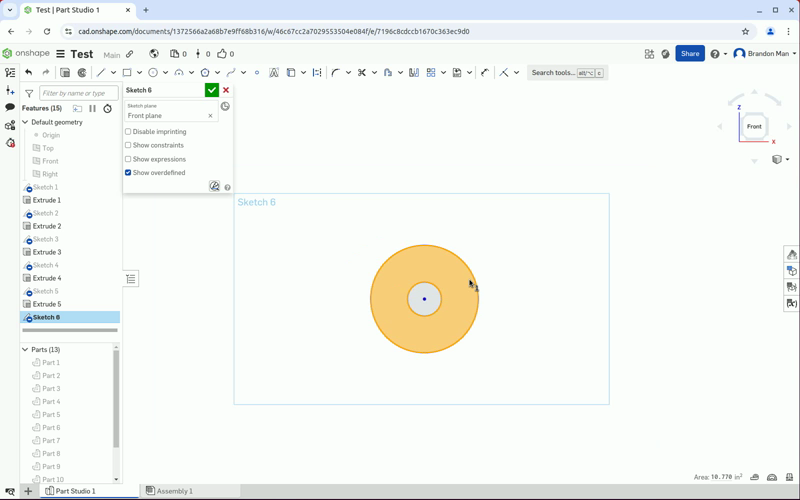
scroll(-6)
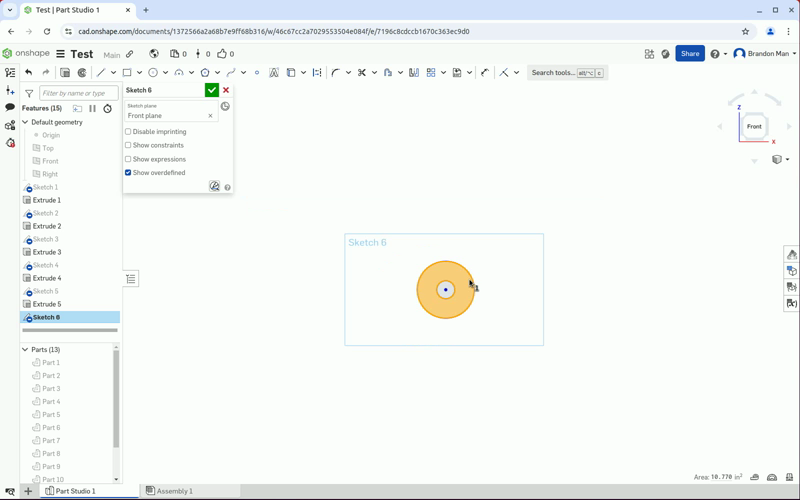
scroll(-6)
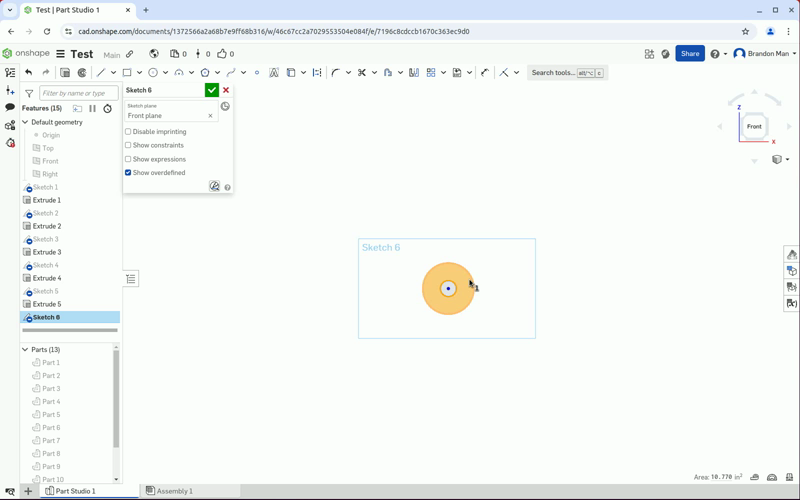
scroll(-6)
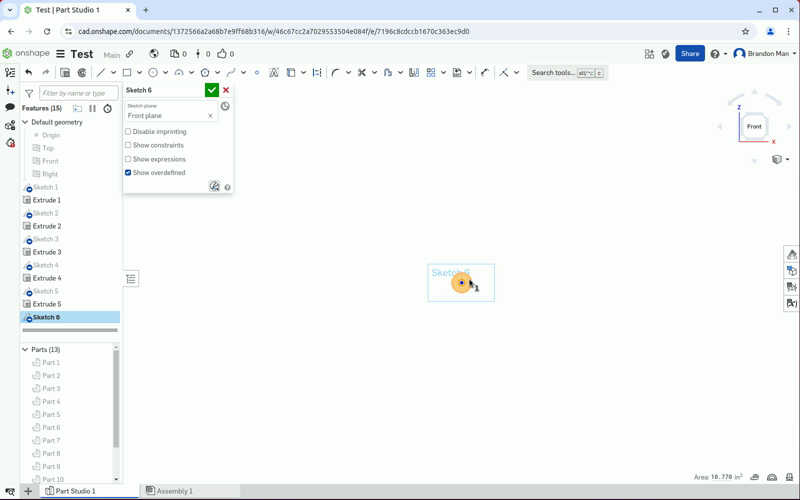
mouse_move(69, 352)
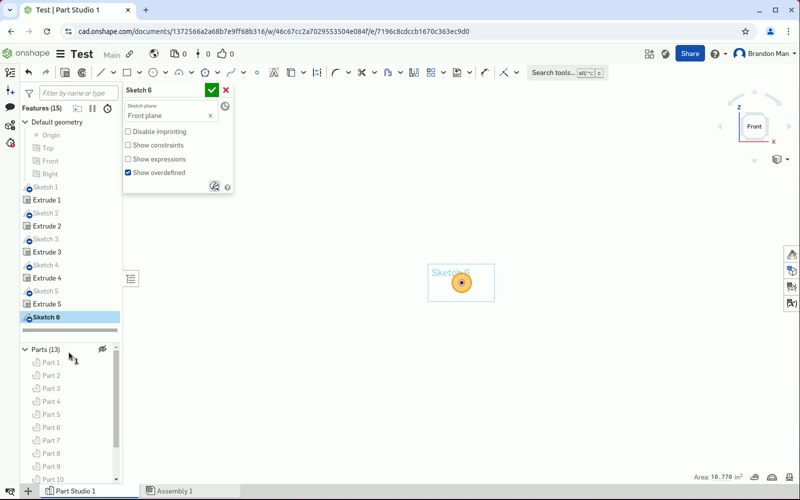
key(shift+y)
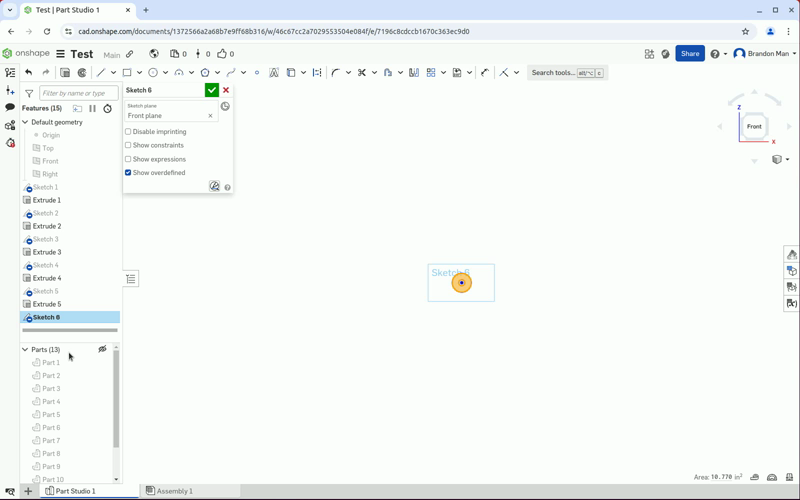
key(shift+e)
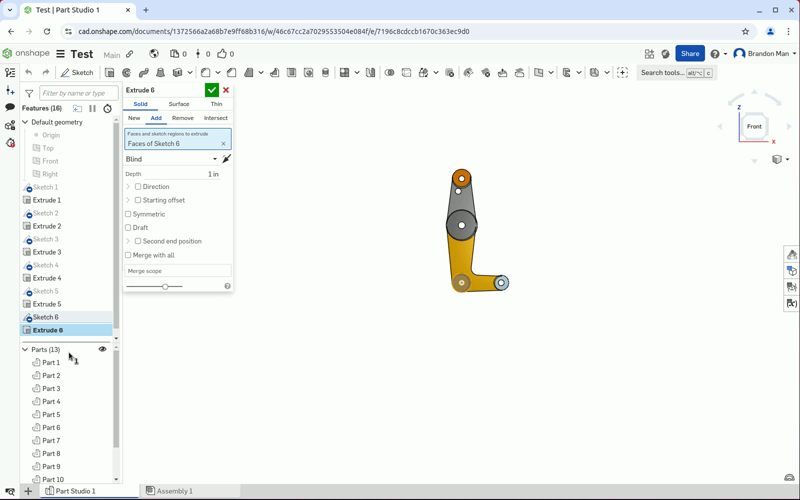
mouse_move(143, 106)
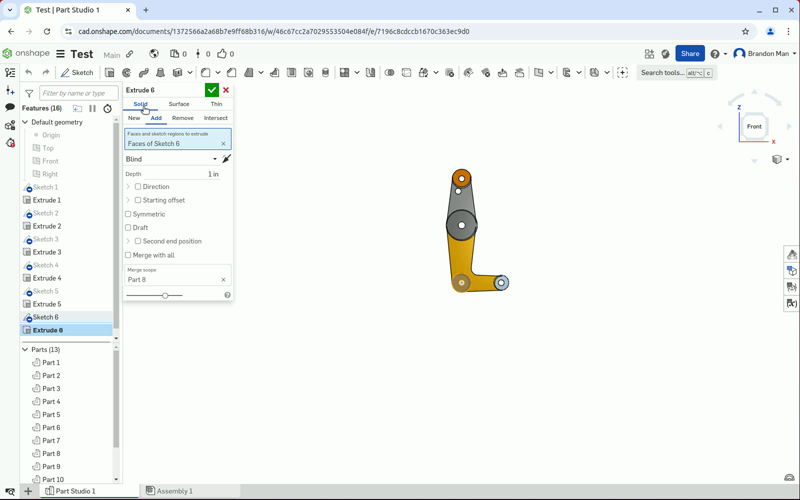
click(143, 106)
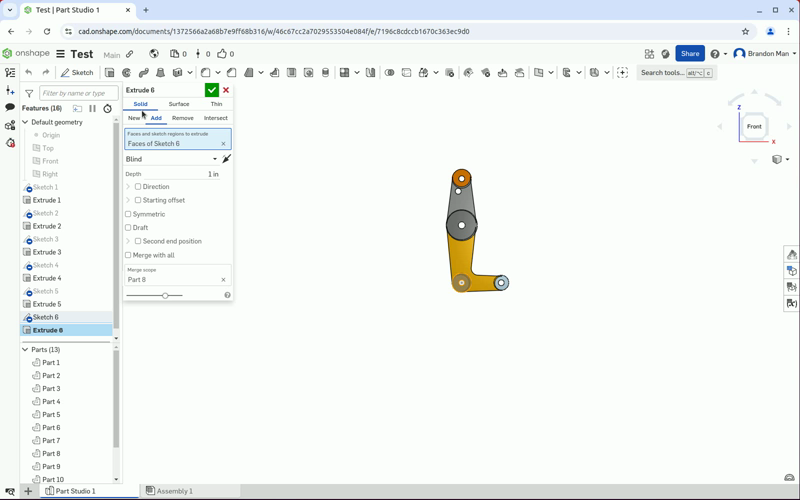
mouse_move(137, 120)
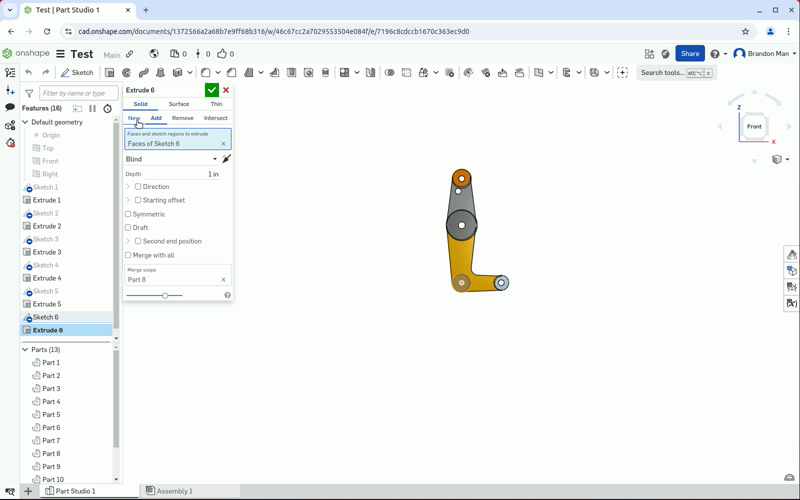
click(137, 120)
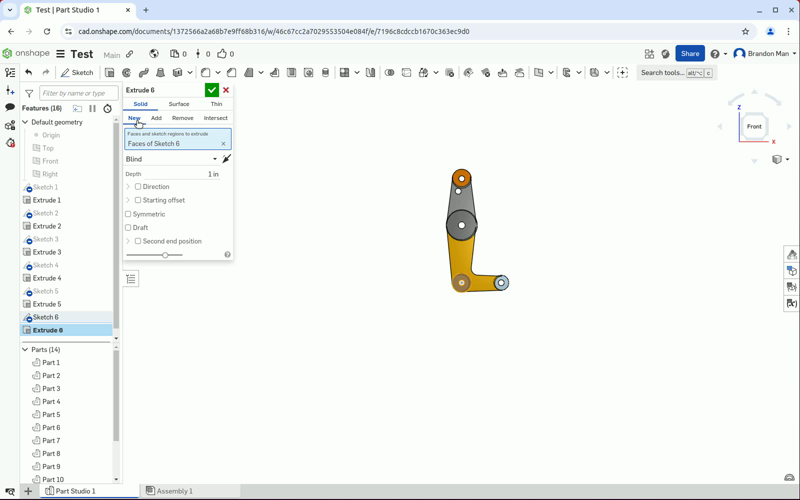
key(tab, 4)
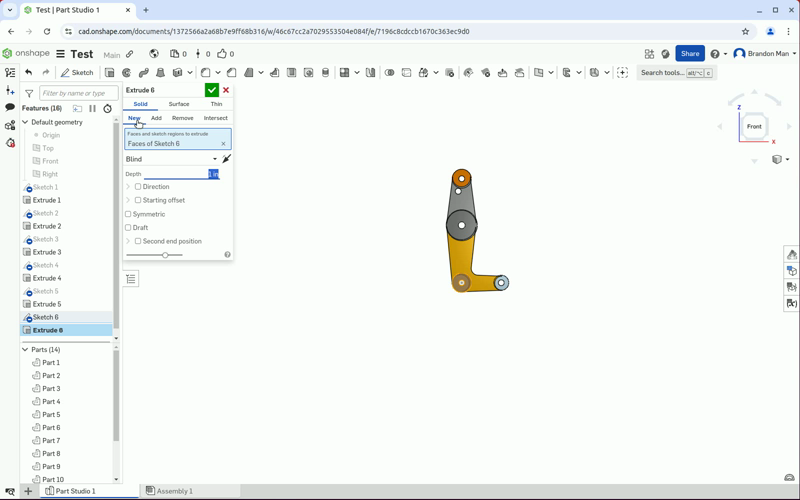
text(0.481)
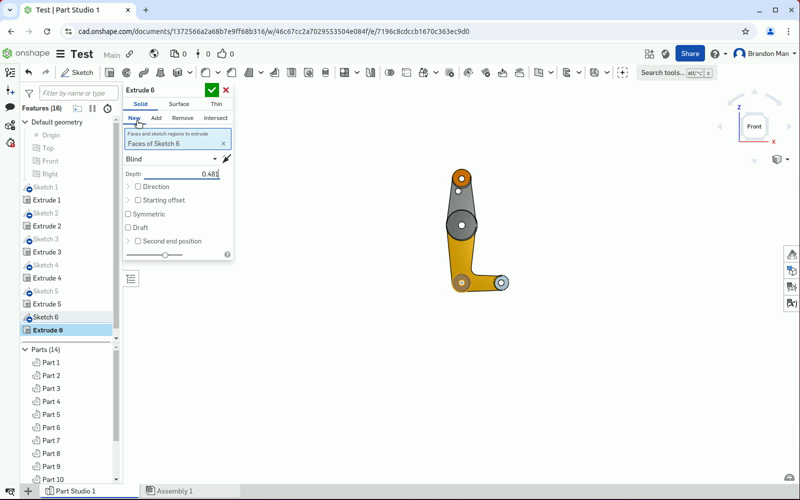
key(enter)
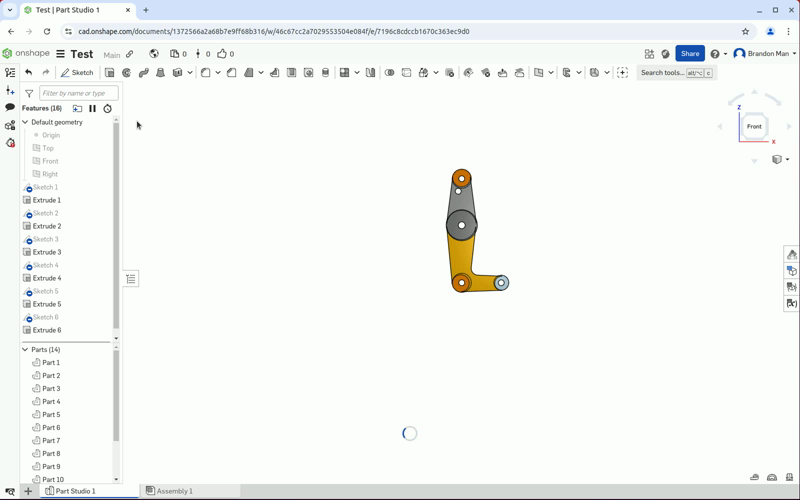
key(shift+h)
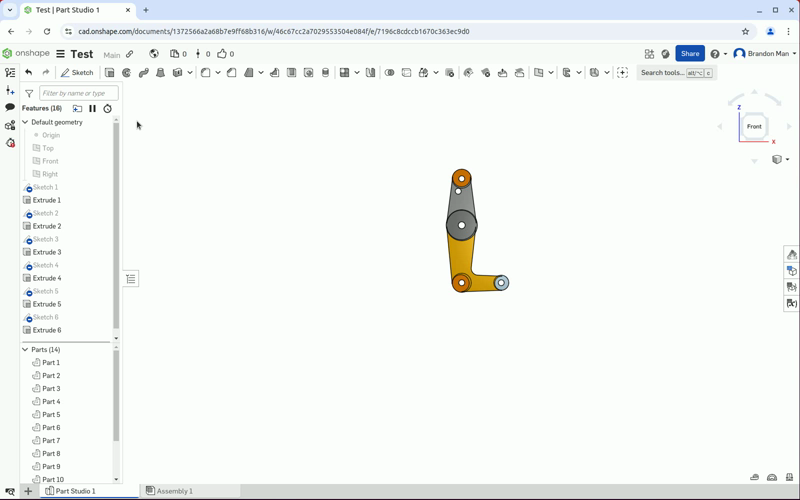
key(shift+h)
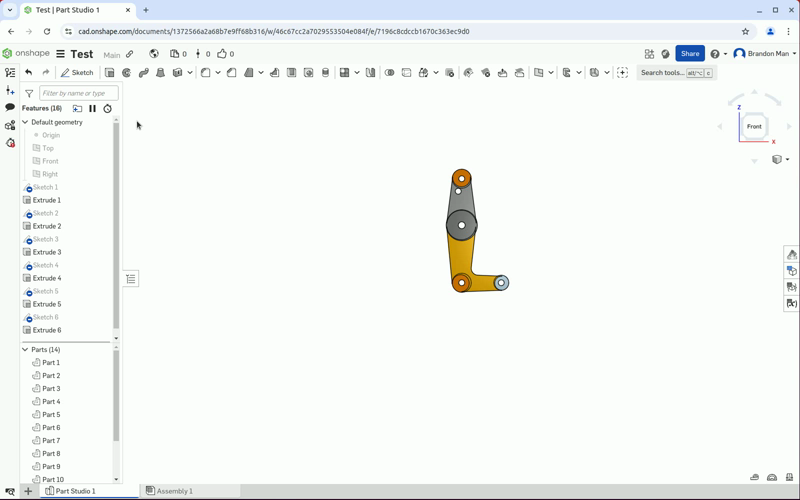
key(shift+7)
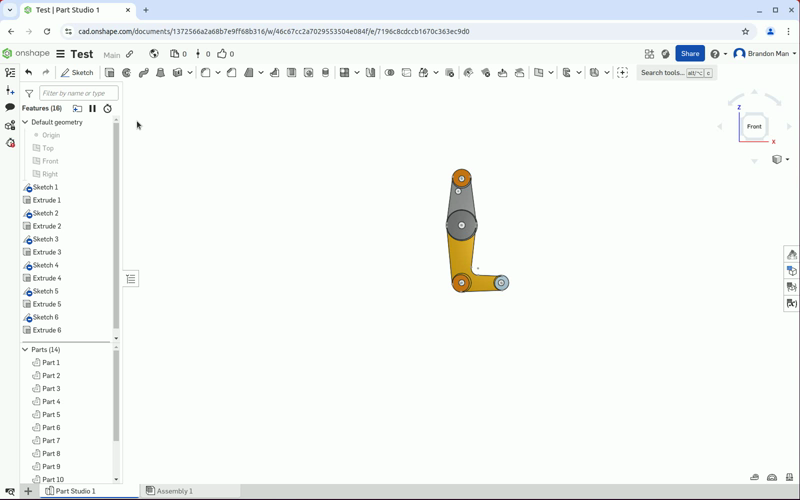
key(left, 2)
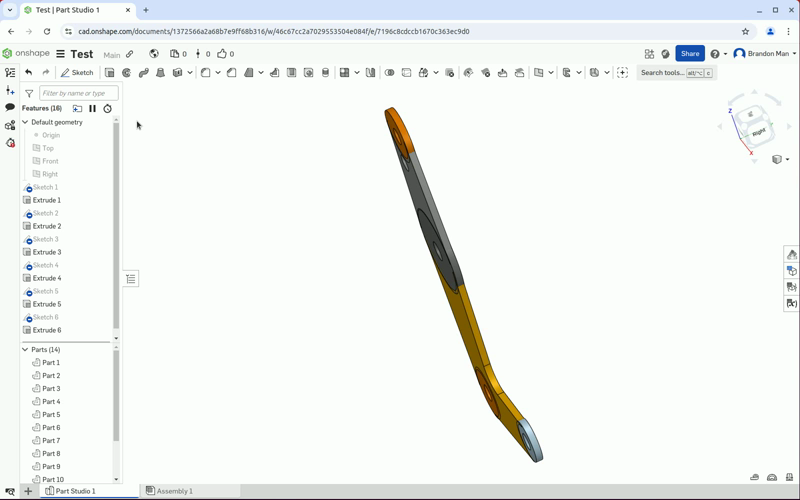
key(down, 2)
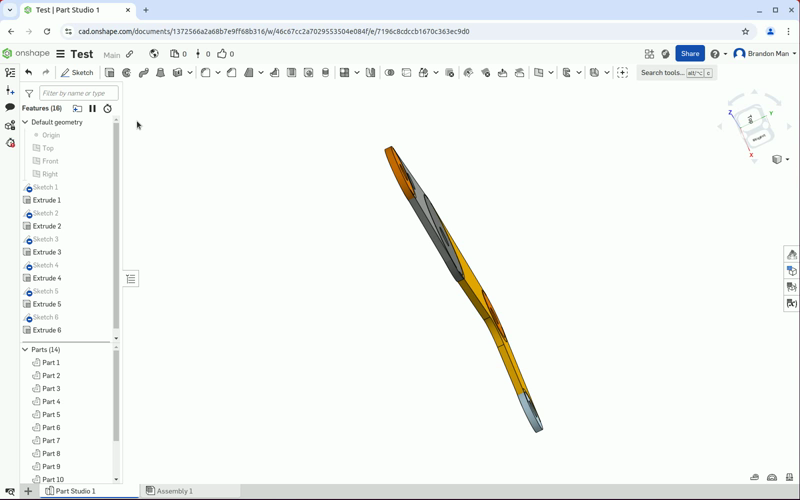
key(up, 2)
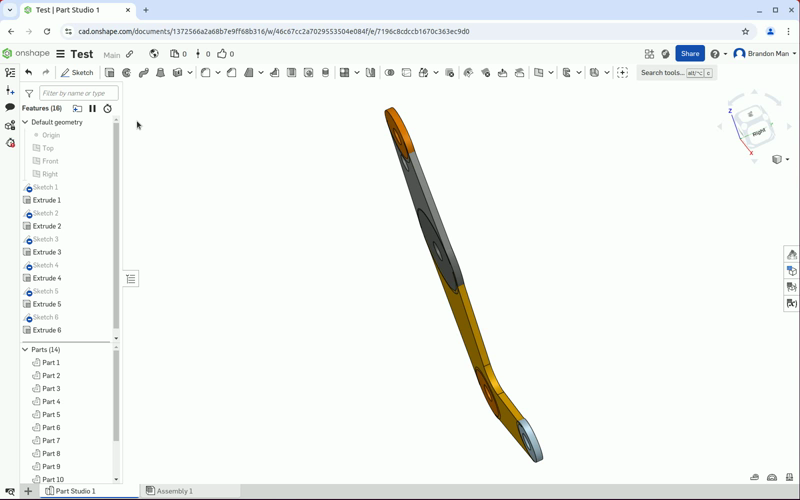
key(right, 2)
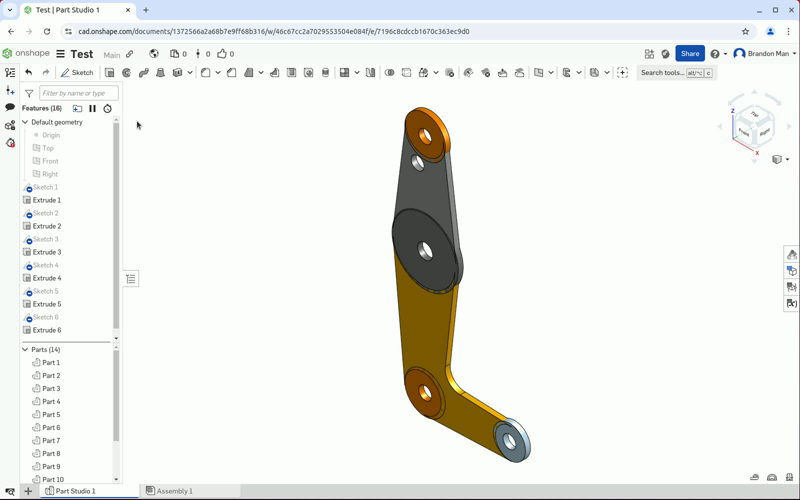
mouse_move(69, 189)
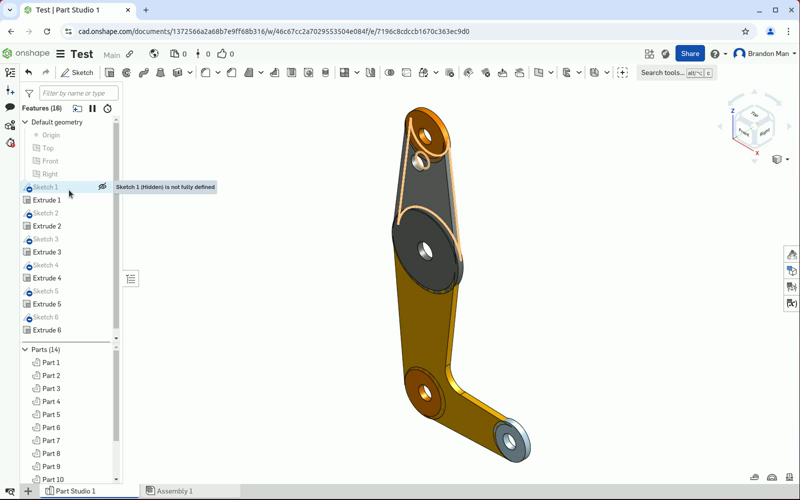
click(69, 189)